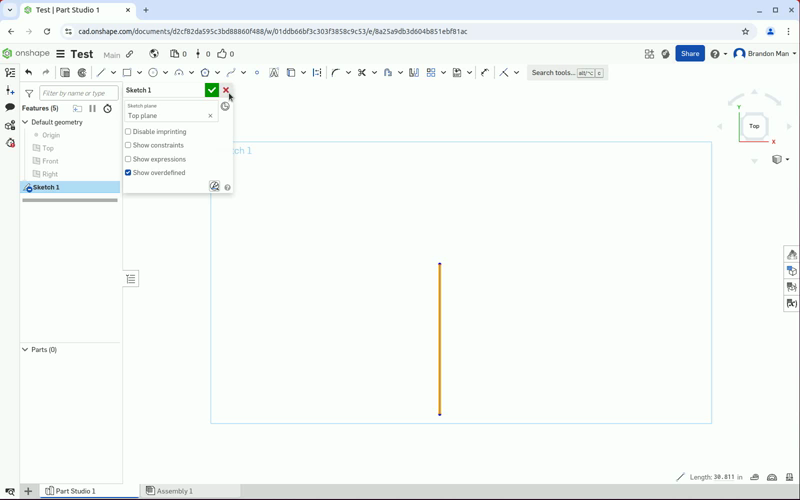
key(shift+h)
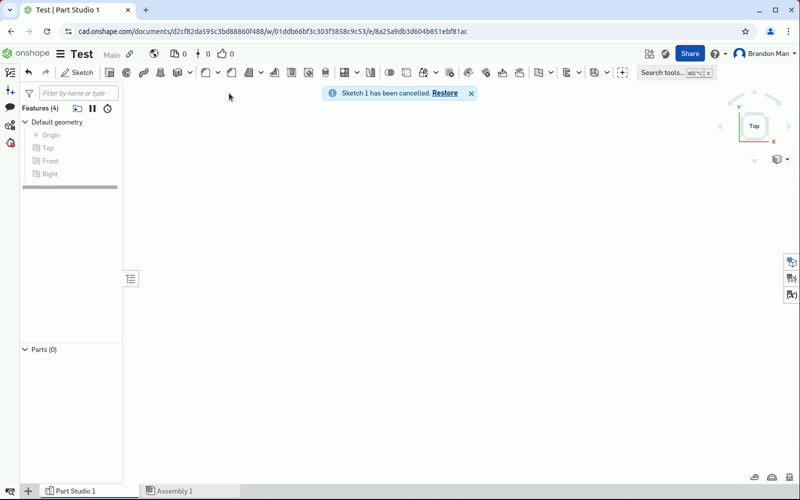
mouse_move(73, 352)
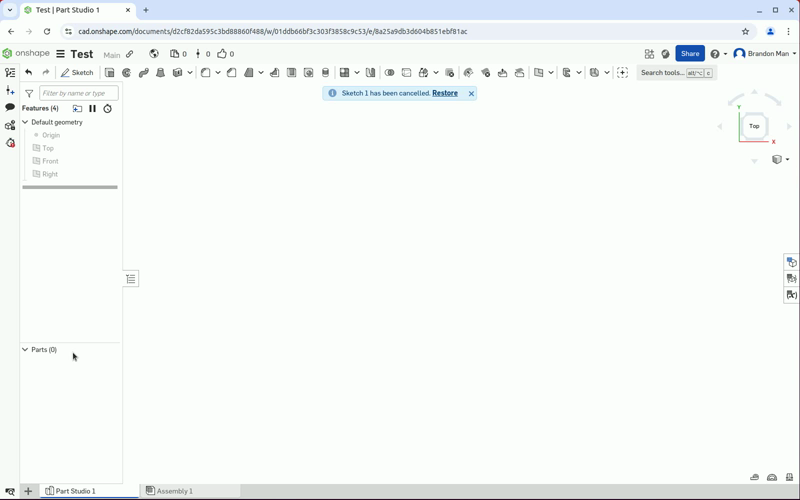
key(y)
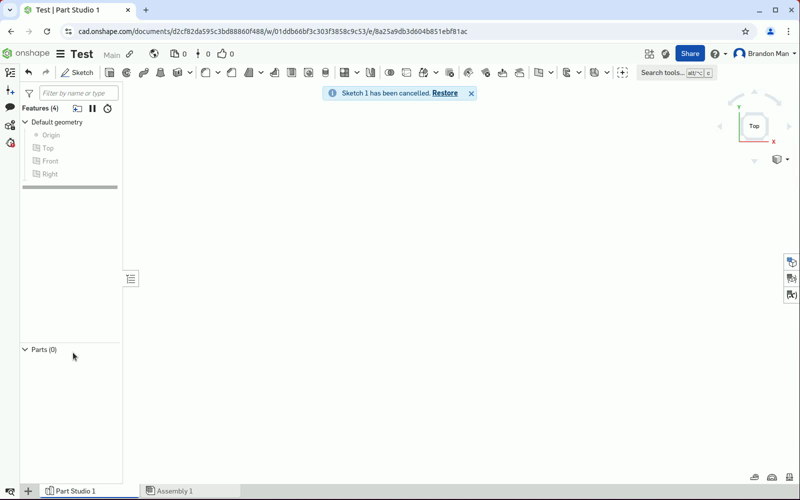
key(shift+p)
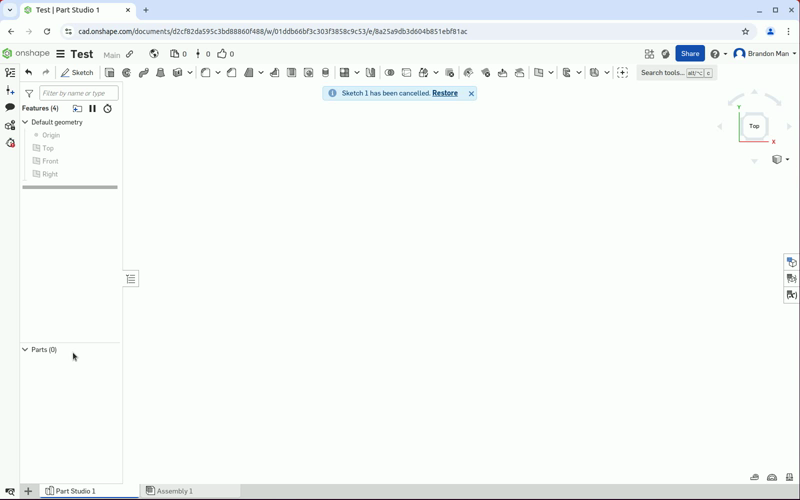
key(space)
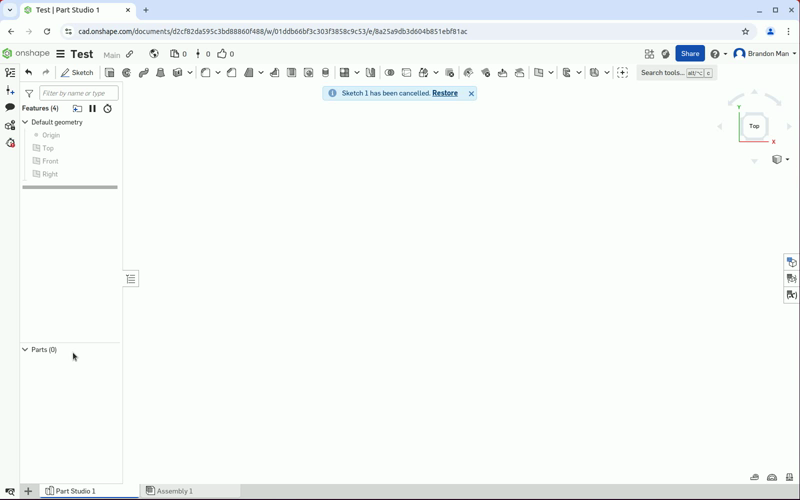
key_down(shift)
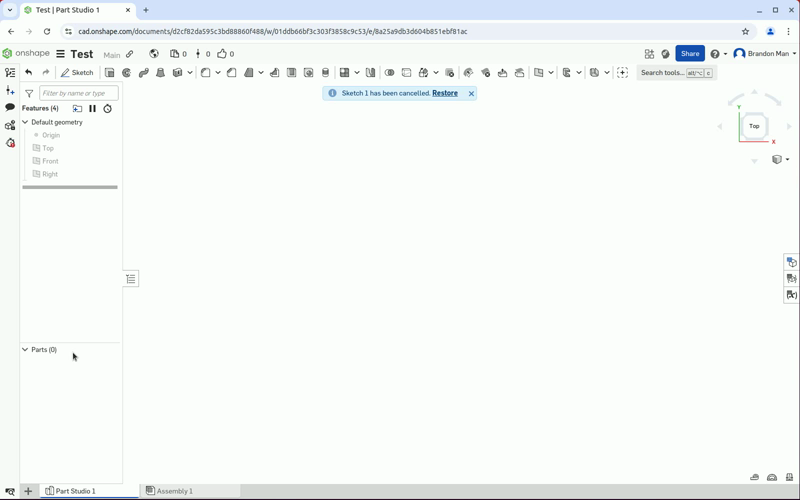
key(up)
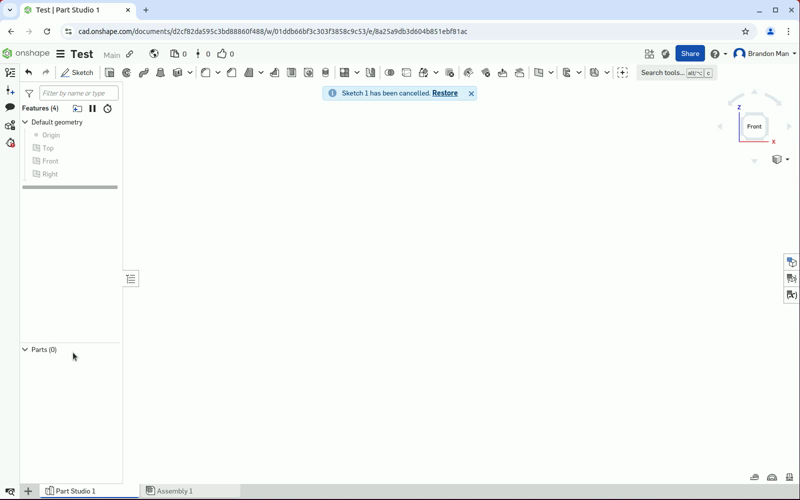
key_up(shift)
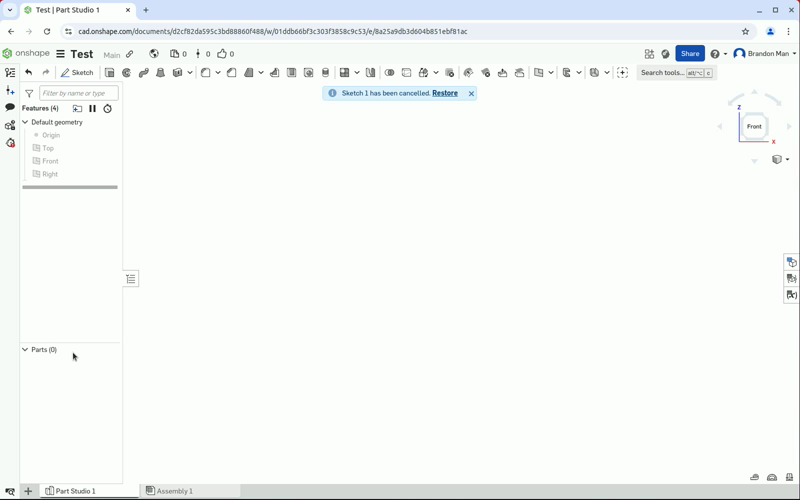
mouse_move(73, 352)
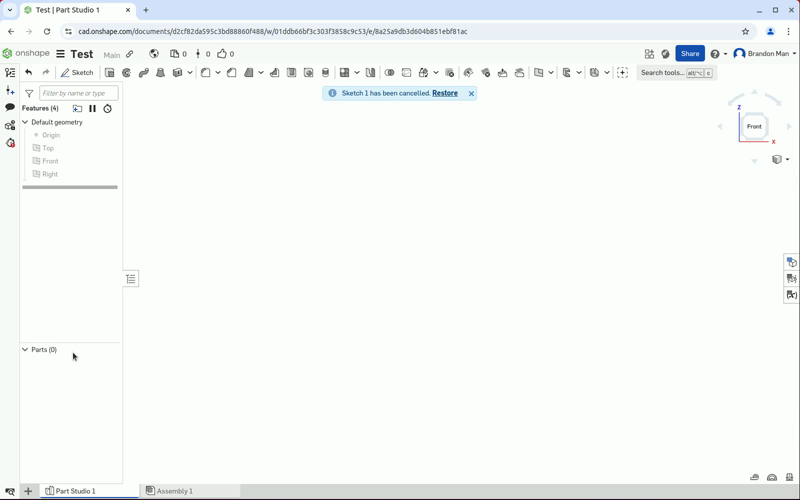
key(shift+y)
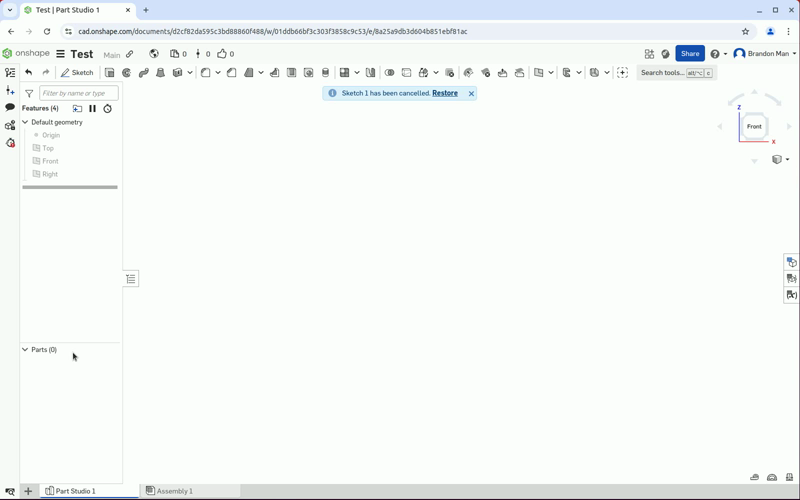
key(shift+s)
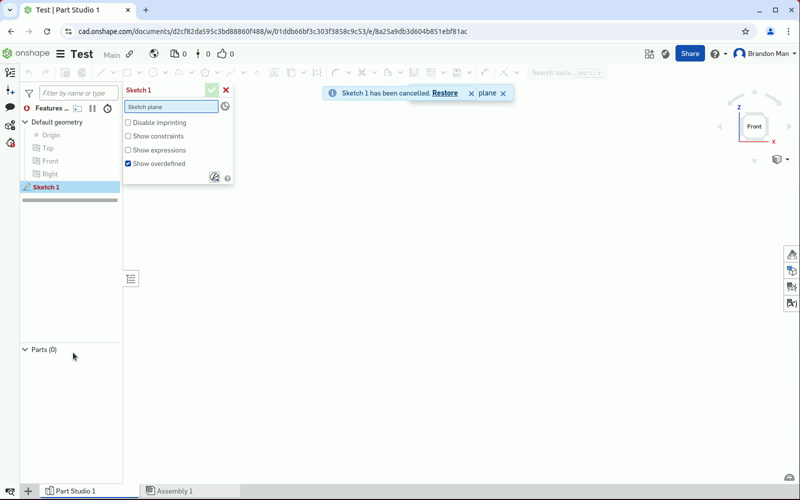
mouse_move(73, 163)
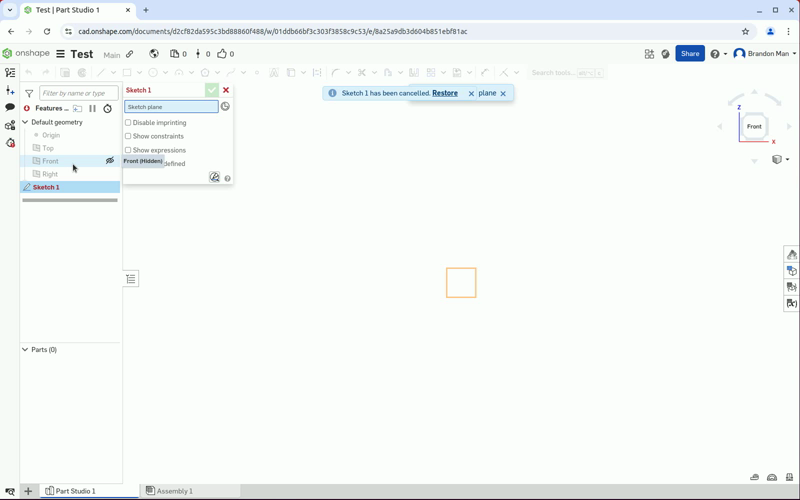
click(73, 163)
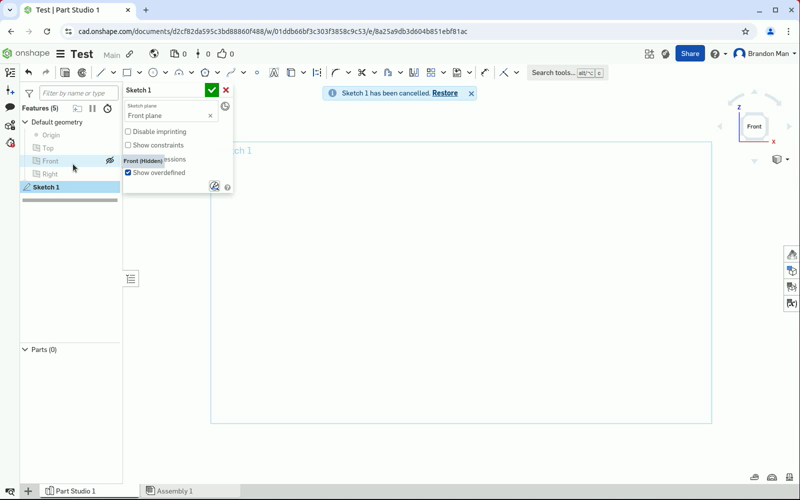
mouse_move(73, 352)
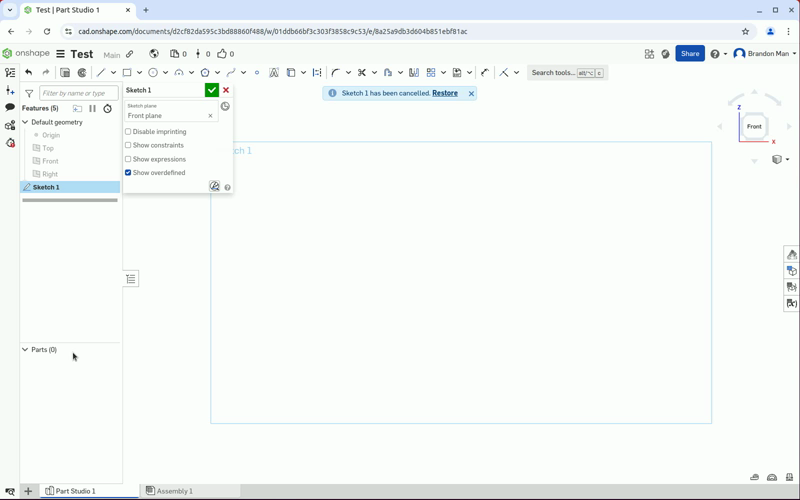
key(y)
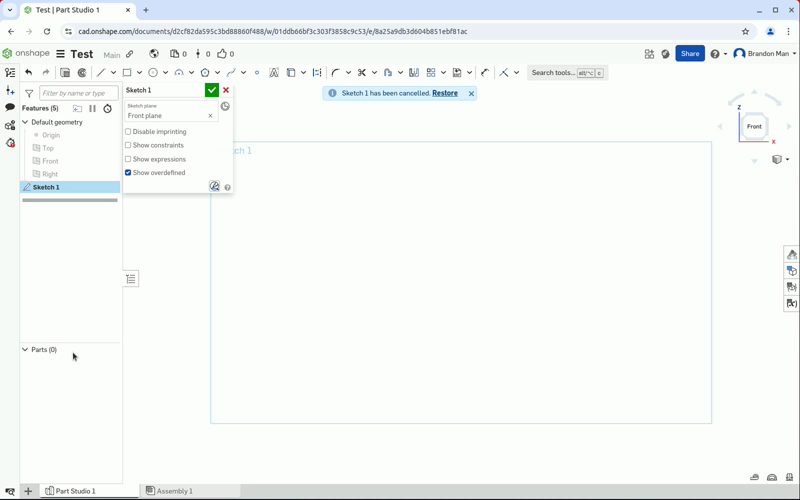
key(l)
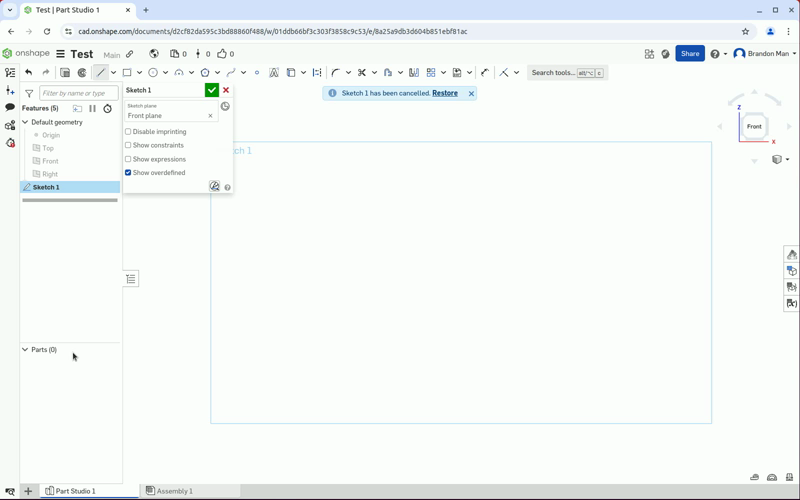
key_down(shift)
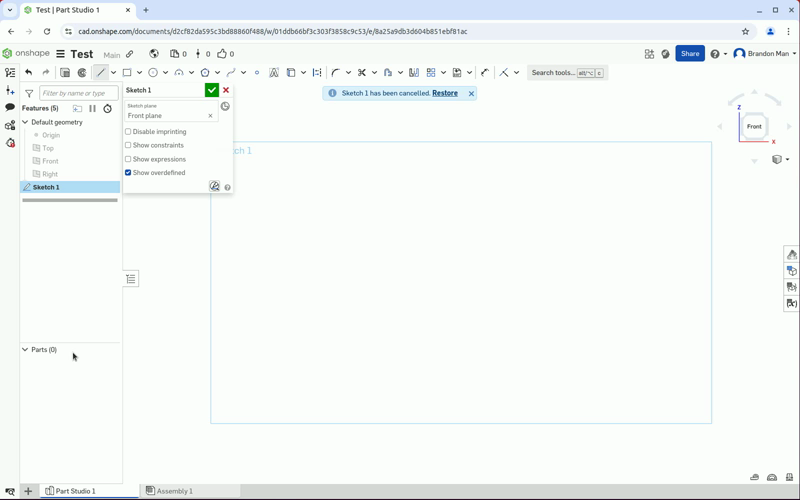
mouse_move(348, 293)
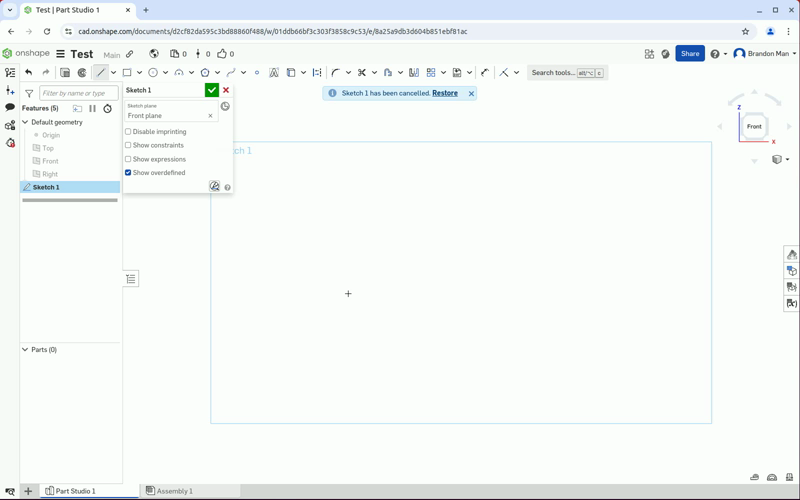
click(348, 293)
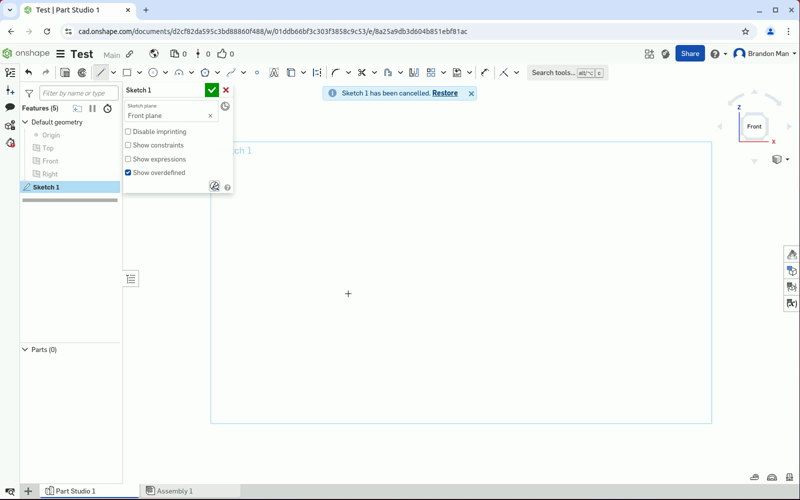
key_up(shift)
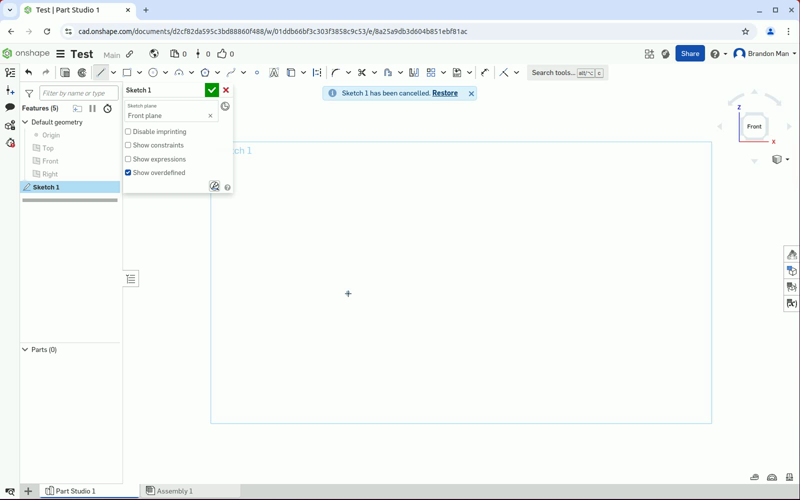
key_down(shift)
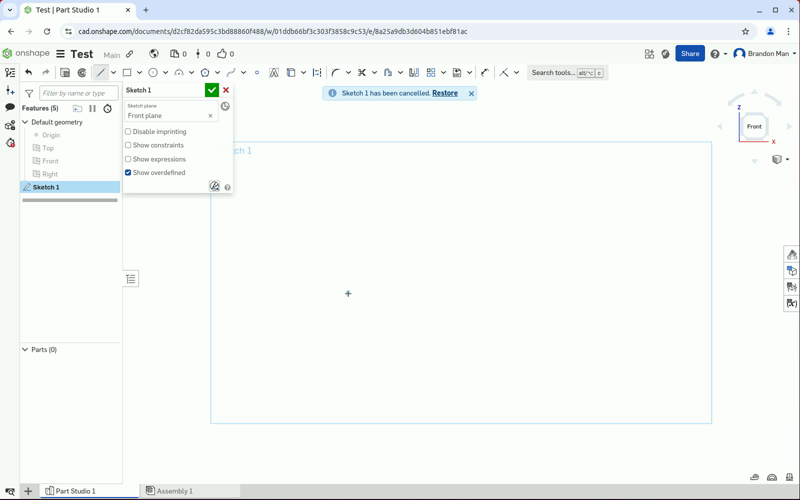
mouse_move(572, 293)
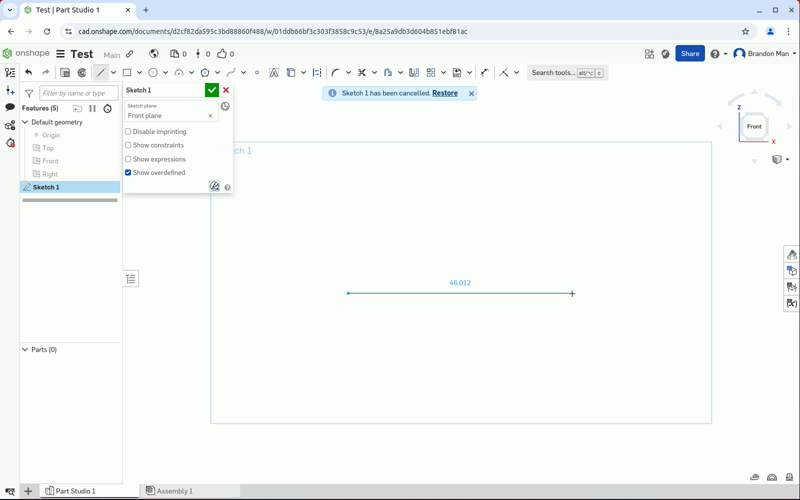
click(572, 293)
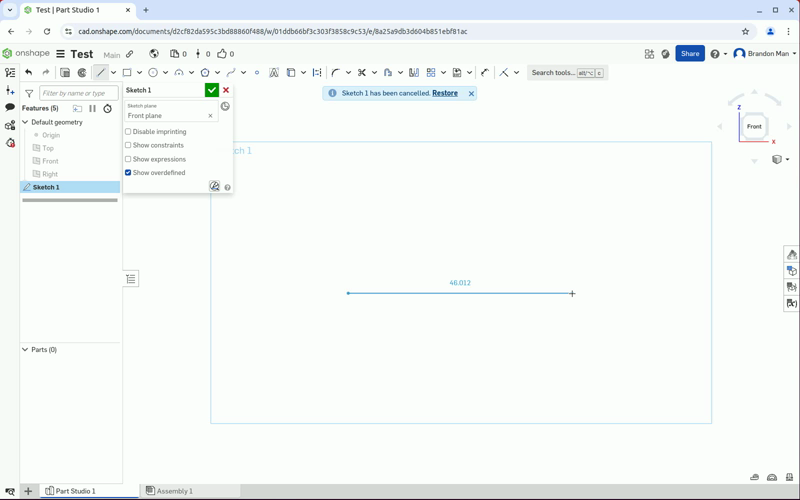
key_up(shift)
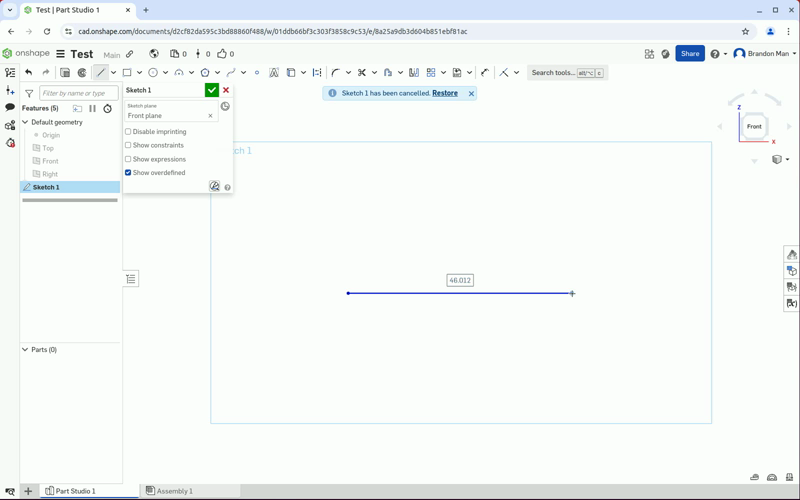
key_down(shift)
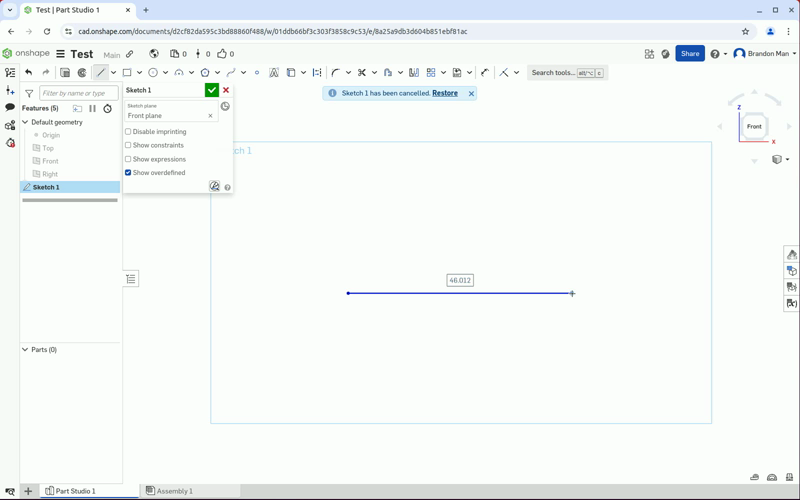
mouse_move(589, 293)
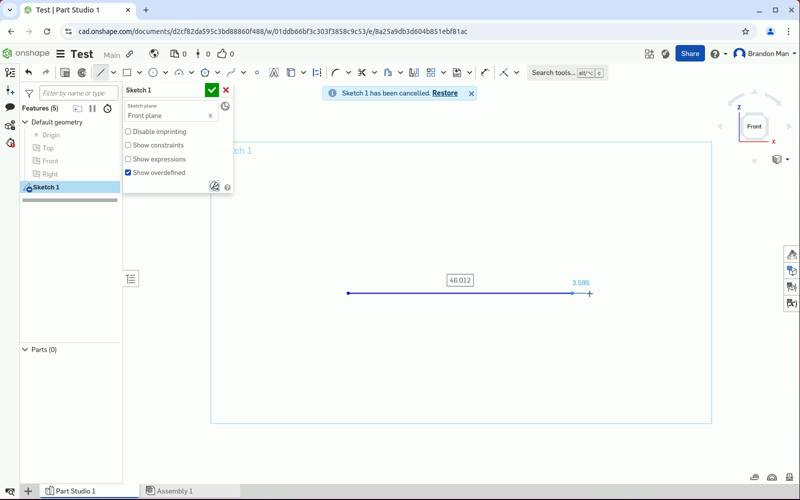
mouse_move(572, 272)
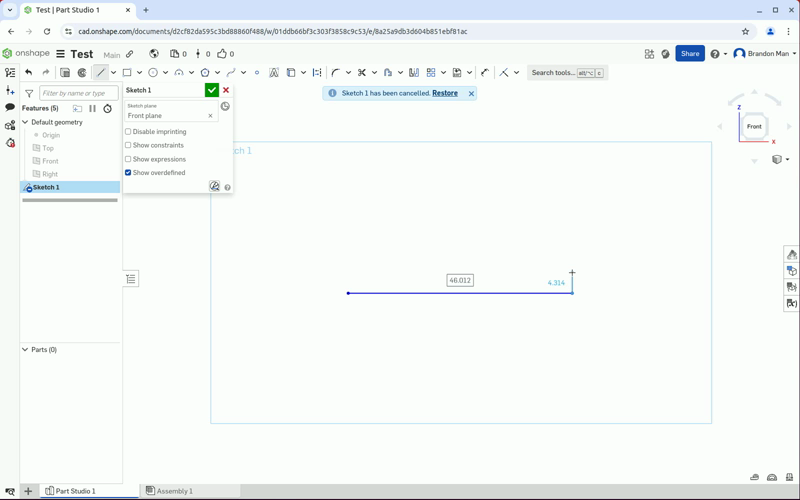
click(572, 272)
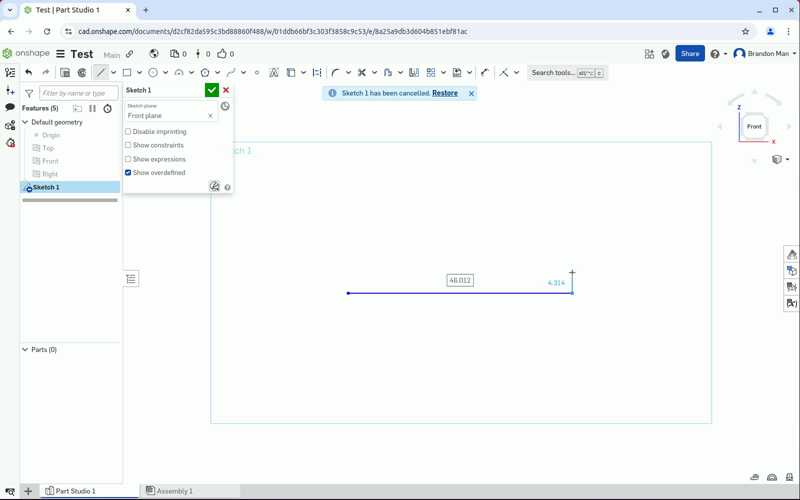
key_up(shift)
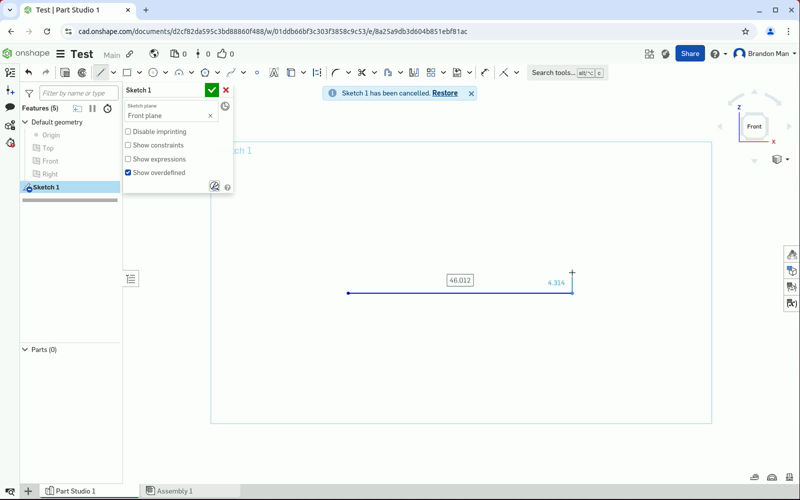
key_down(shift)
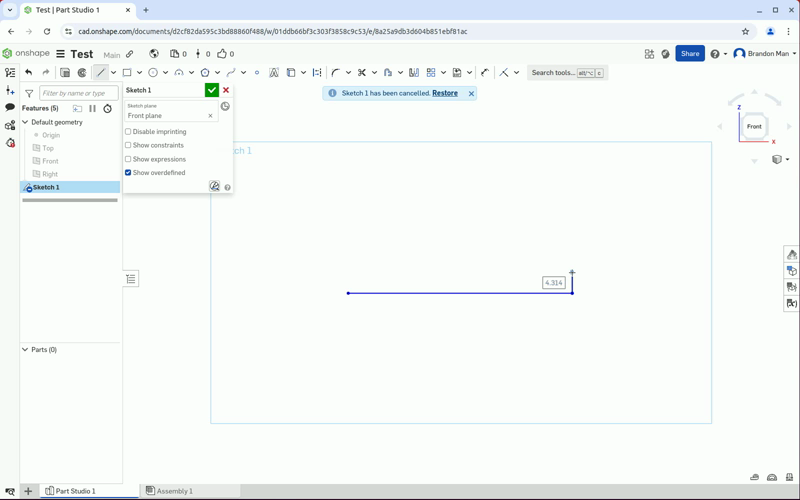
mouse_move(348, 272)
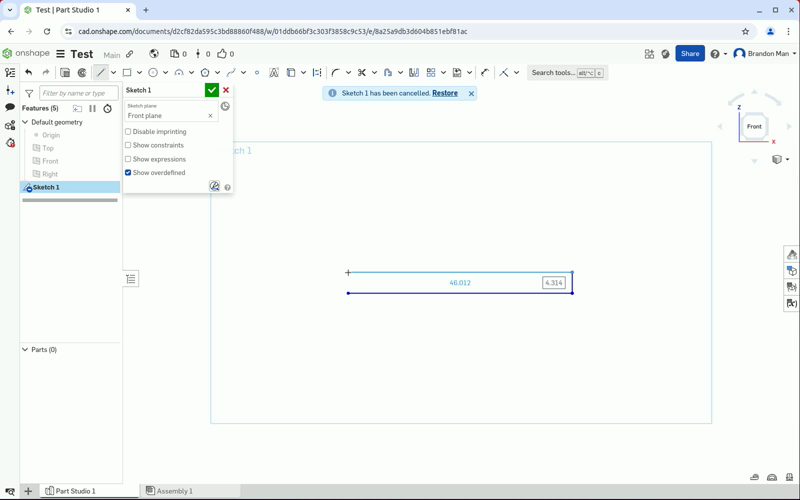
click(348, 272)
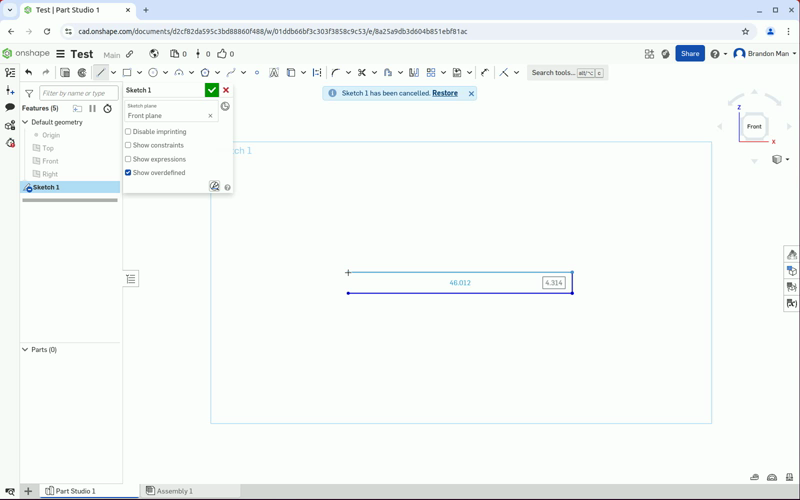
key_up(shift)
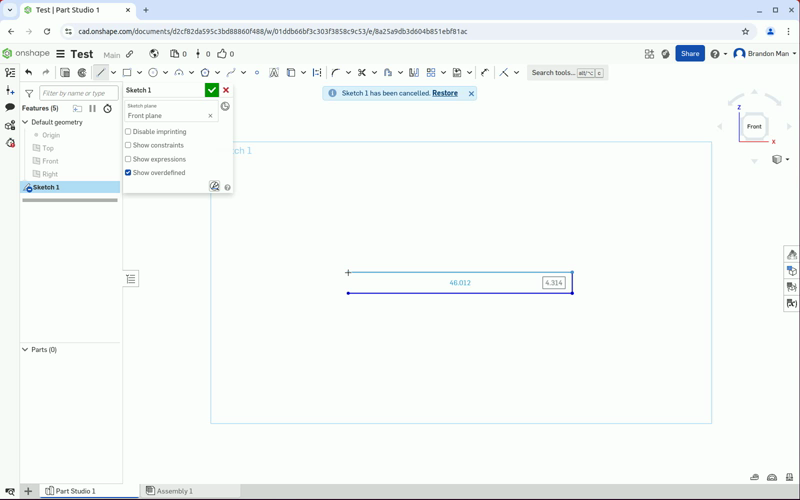
mouse_move(378, 272)
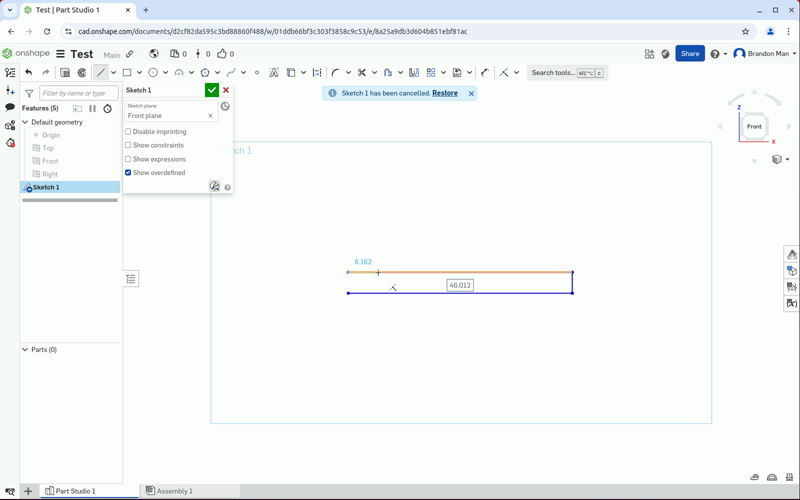
key_down(shift)
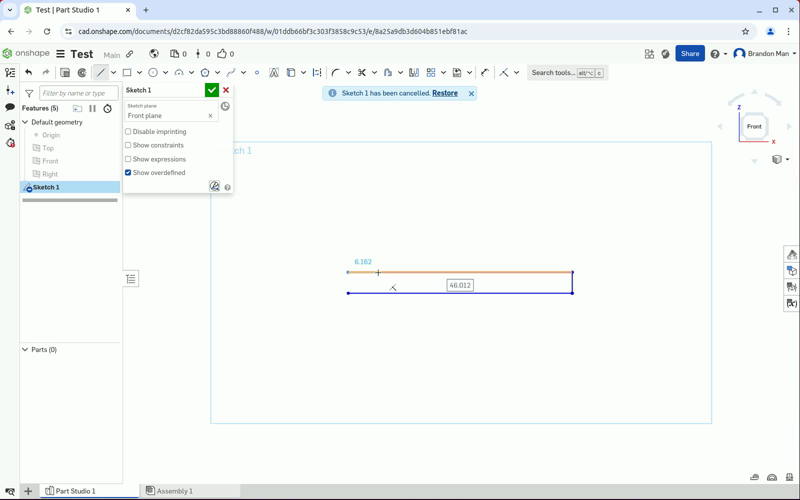
mouse_move(348, 293)
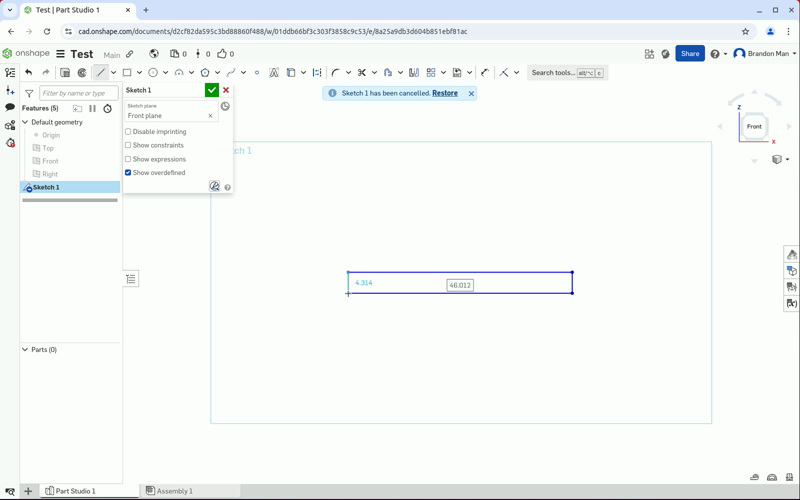
key_up(shift)
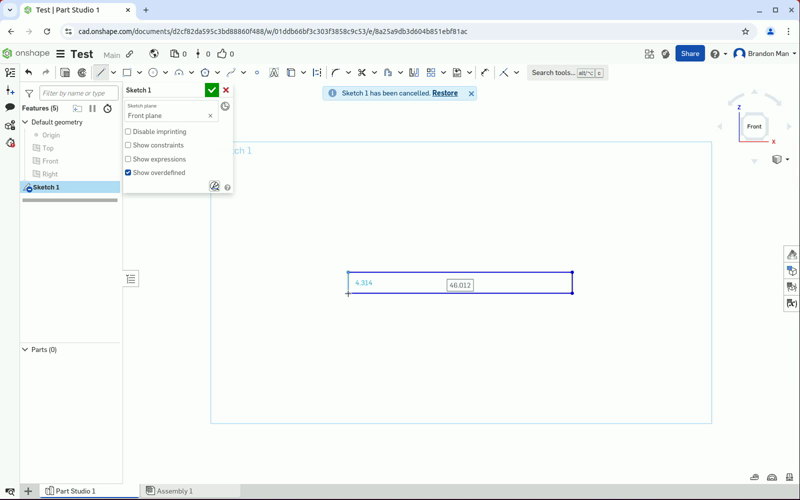
click(348, 293)
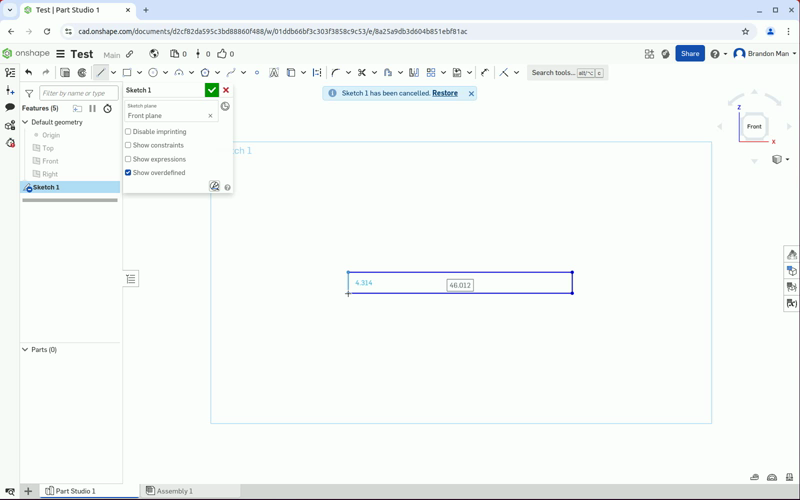
key(esc)
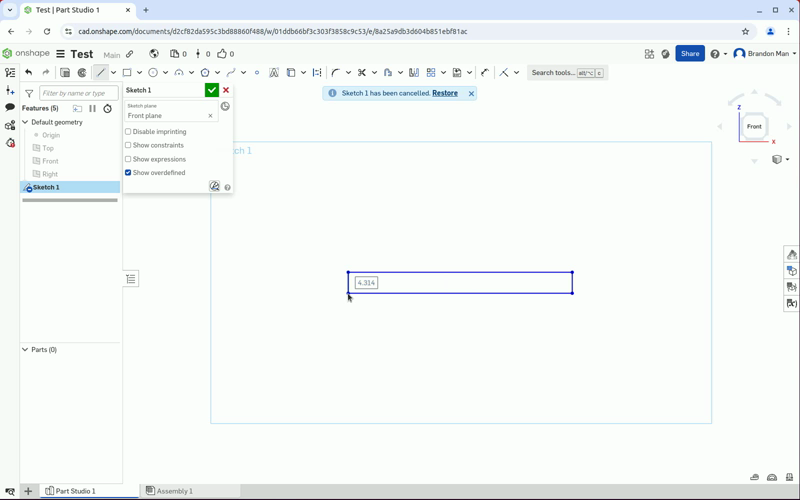
key(c)
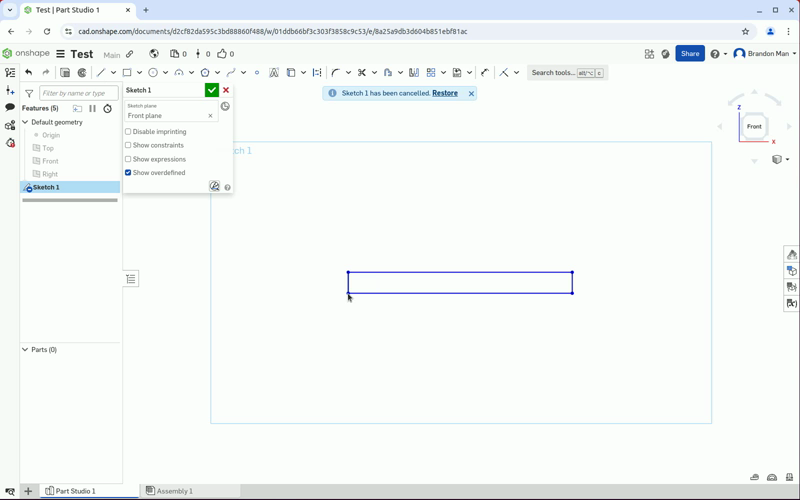
key_down(shift)
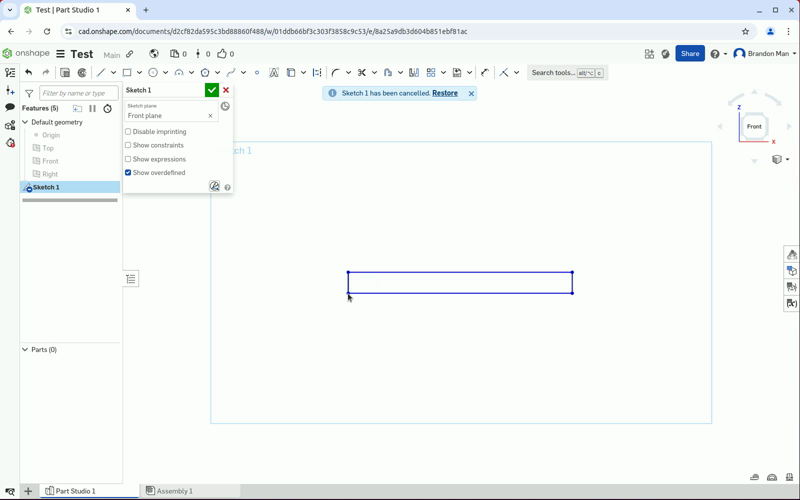
mouse_move(359, 281)
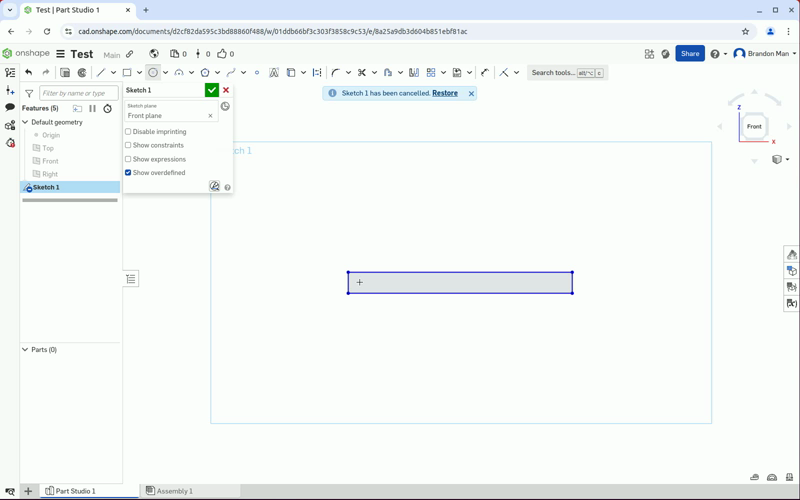
click(359, 281)
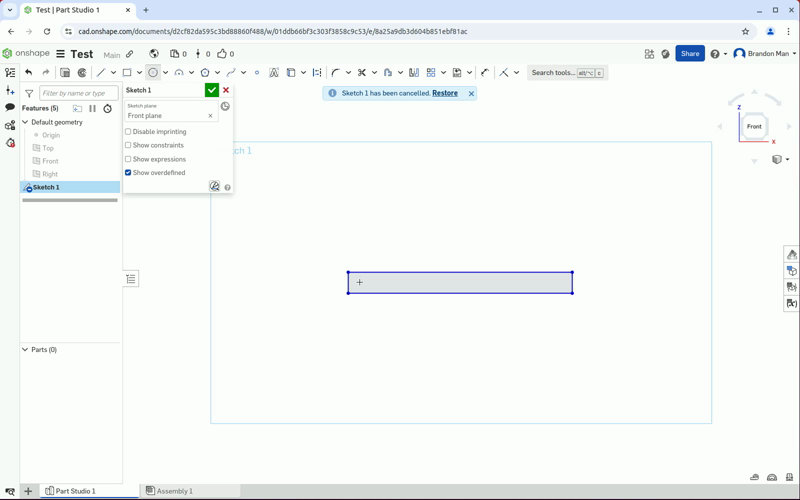
key_up(shift)
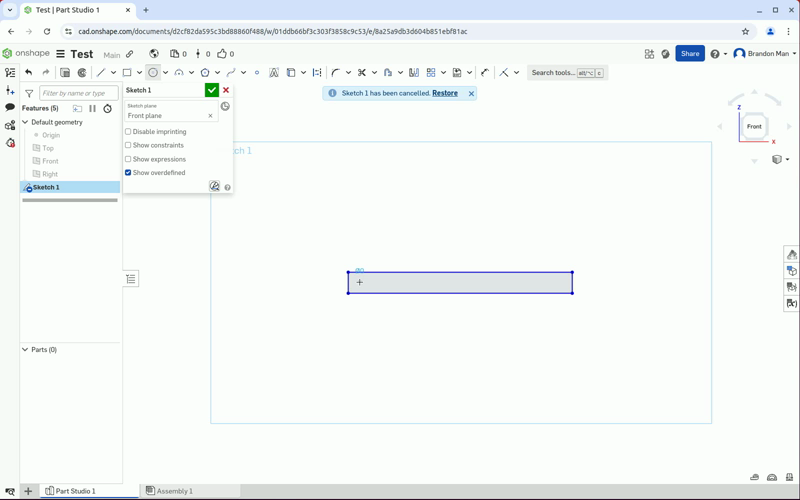
mouse_move(364, 281)
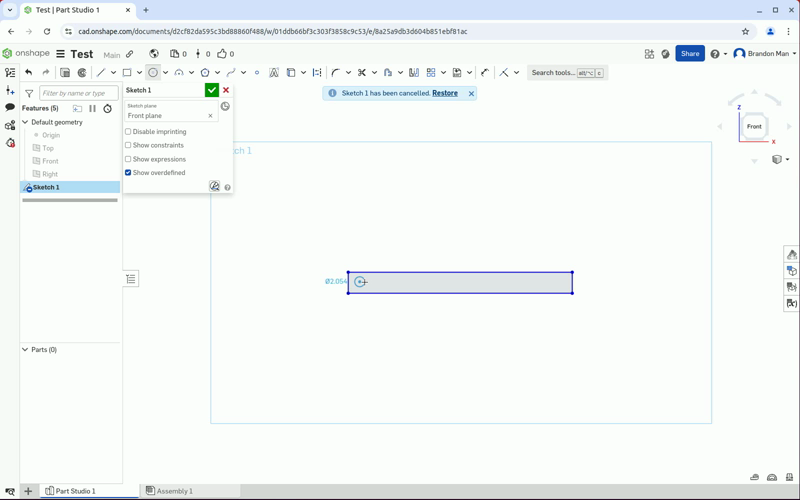
click(364, 281)
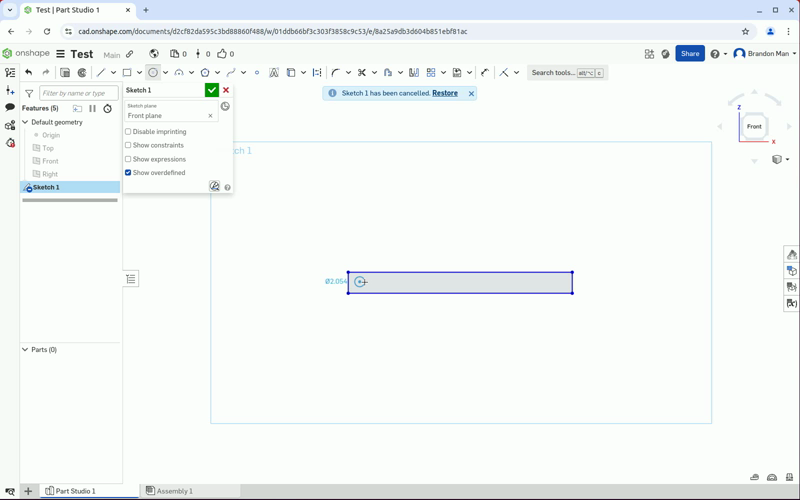
key(esc)
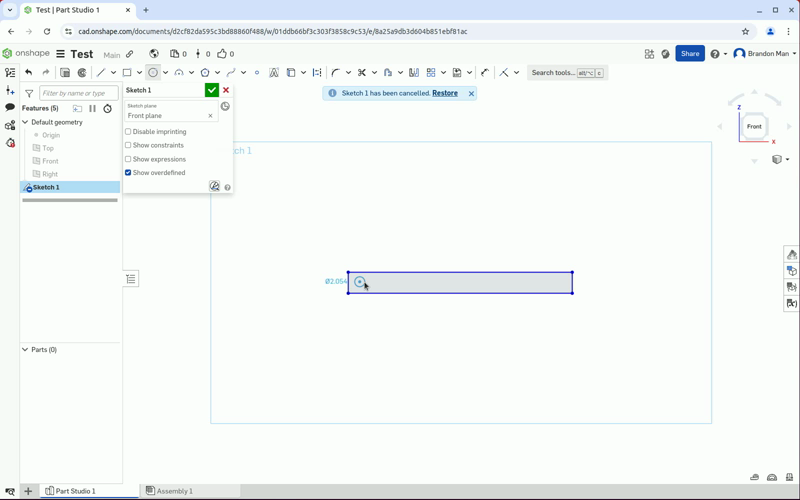
key(c)
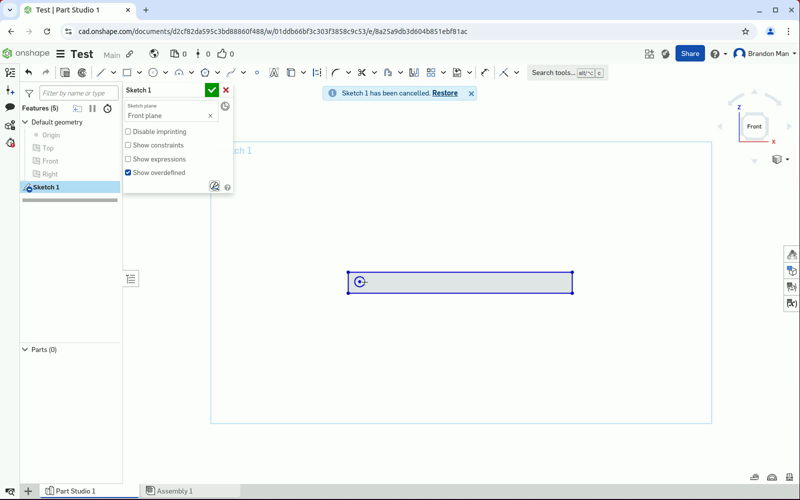
key_down(shift)
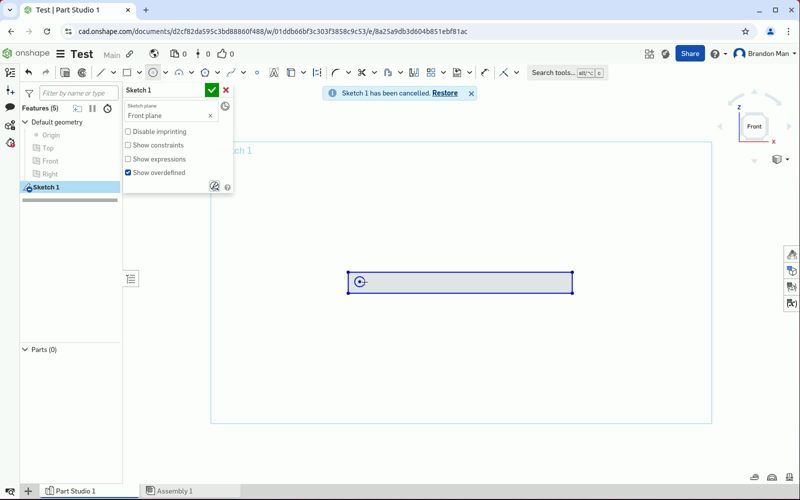
mouse_move(383, 284)
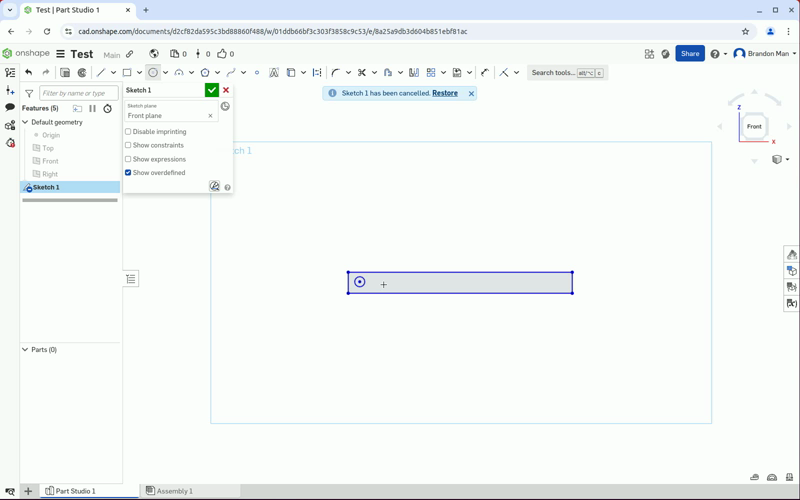
click(383, 284)
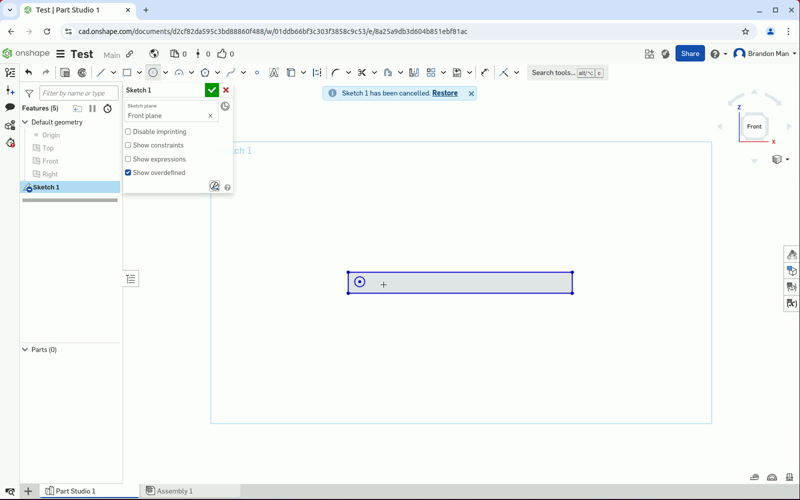
key_up(shift)
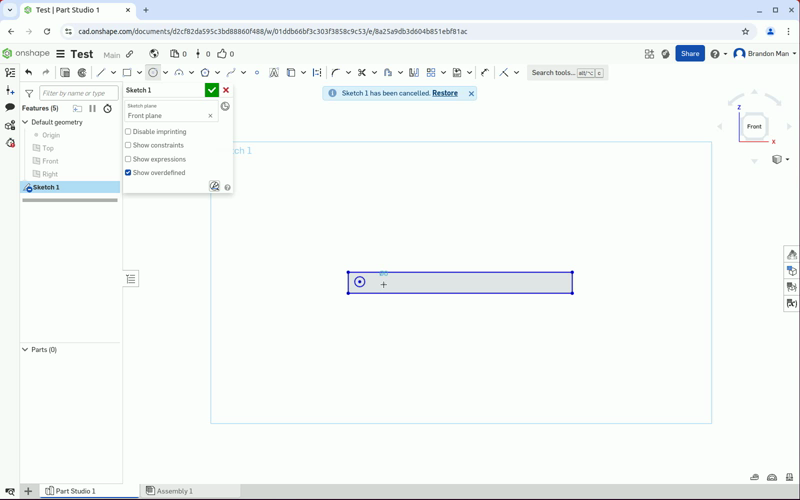
mouse_move(386, 284)
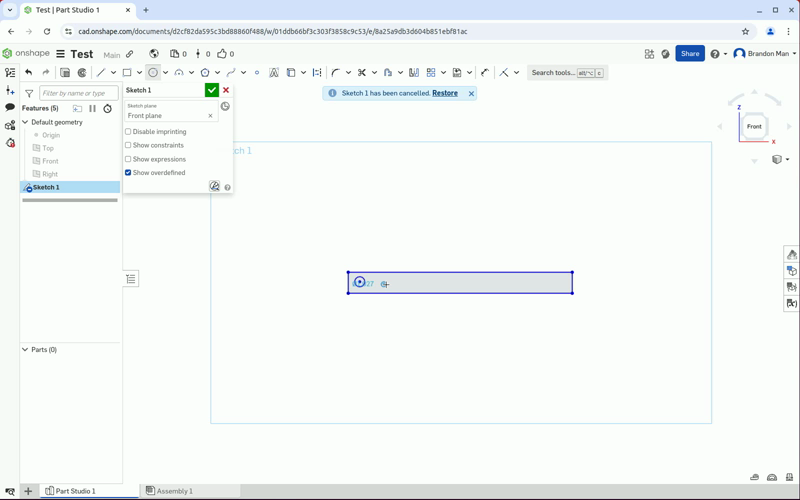
scroll(6)
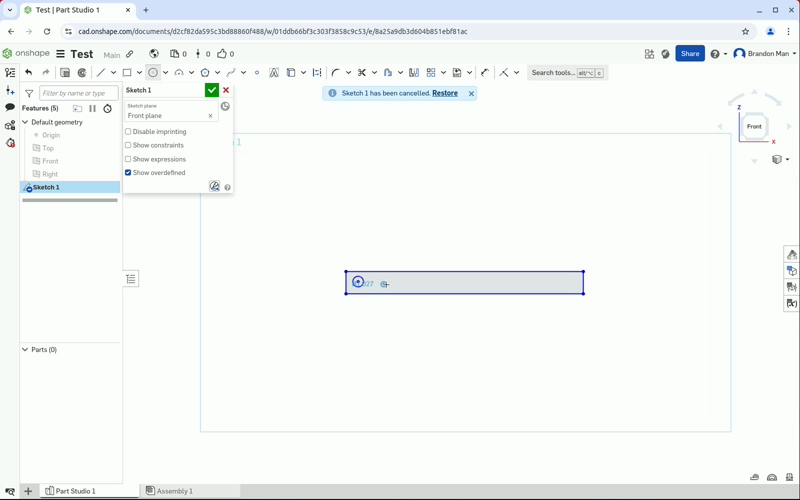
scroll(6)
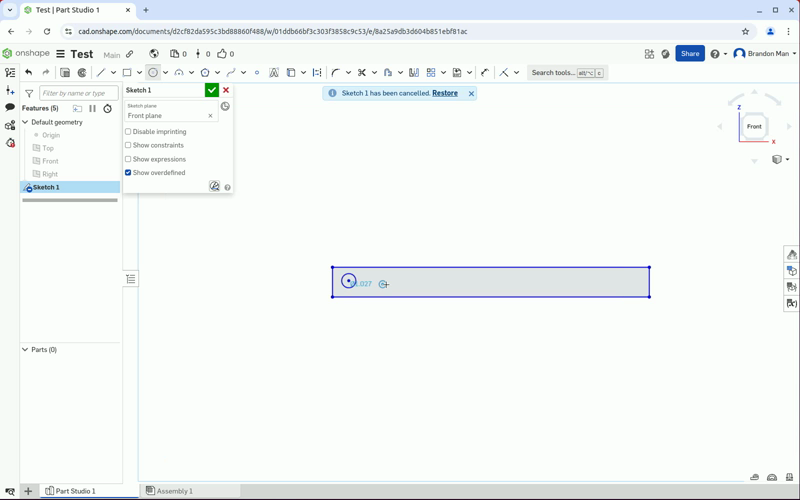
scroll(6)
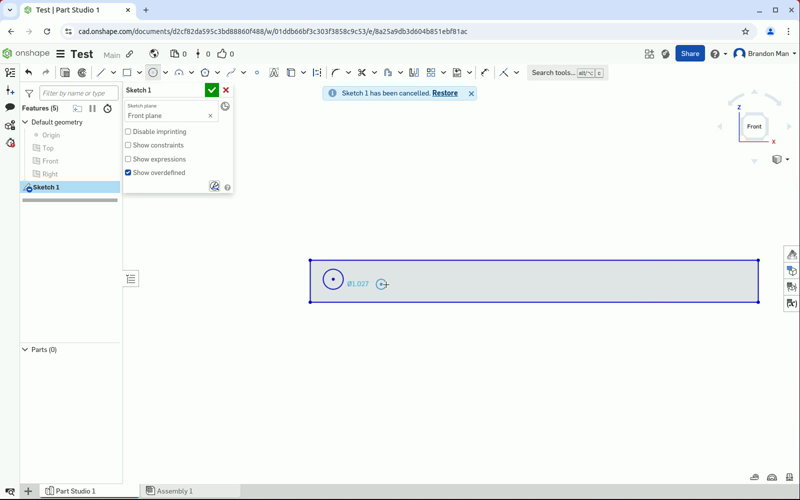
scroll(6)
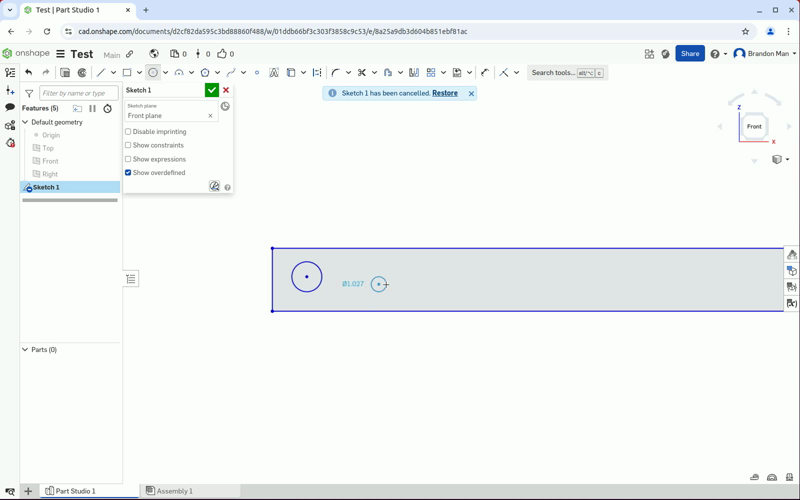
scroll(6)
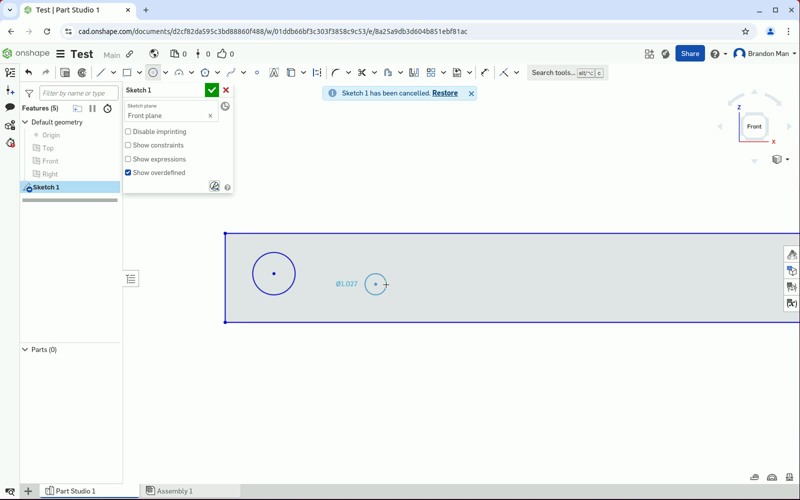
scroll(6)
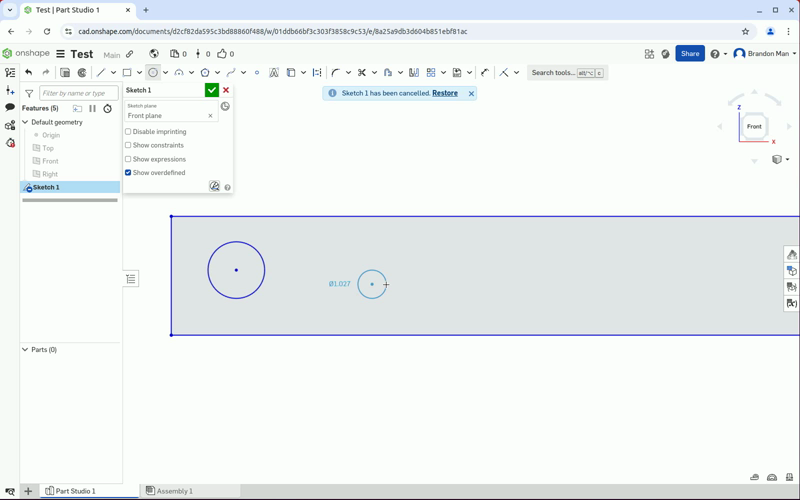
scroll(6)
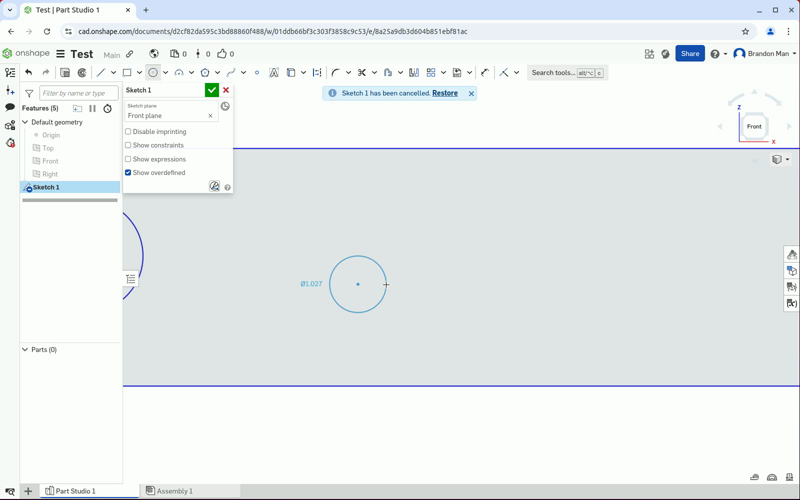
click(386, 284)
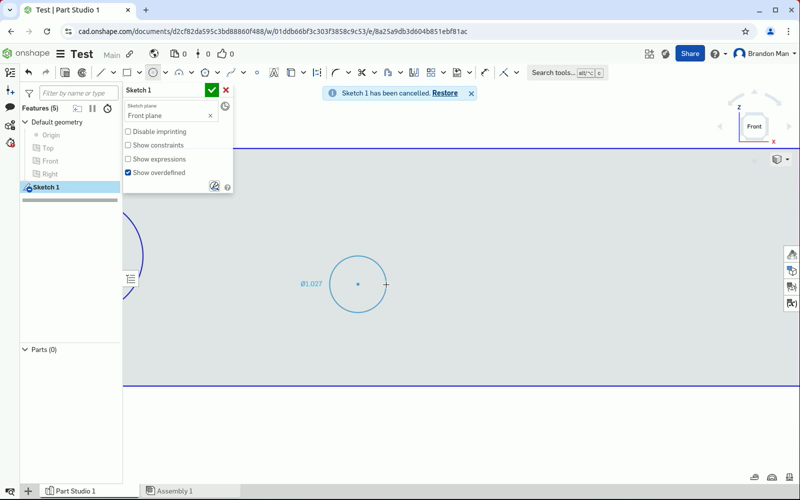
scroll(-6)
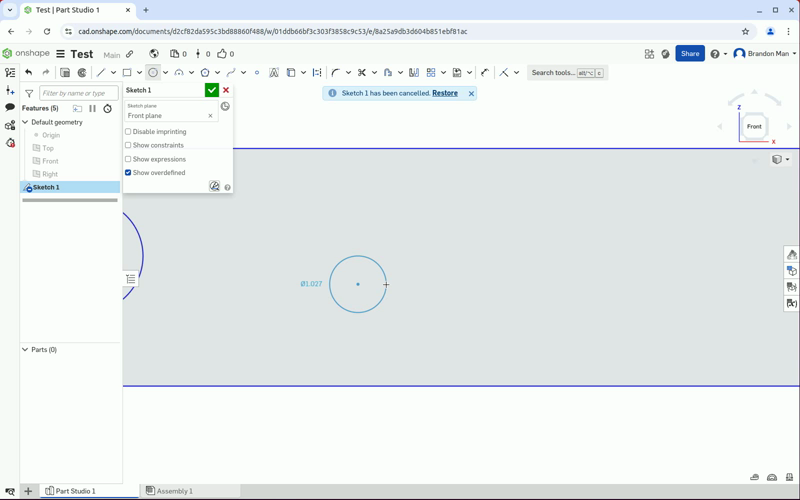
scroll(-6)
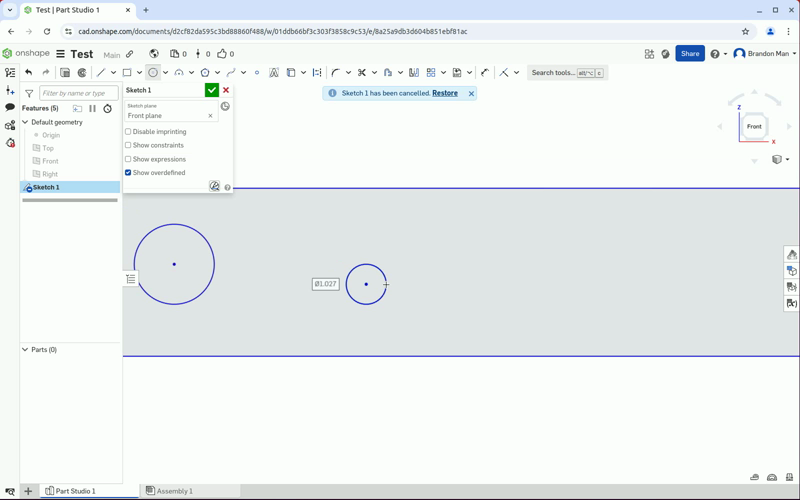
scroll(-6)
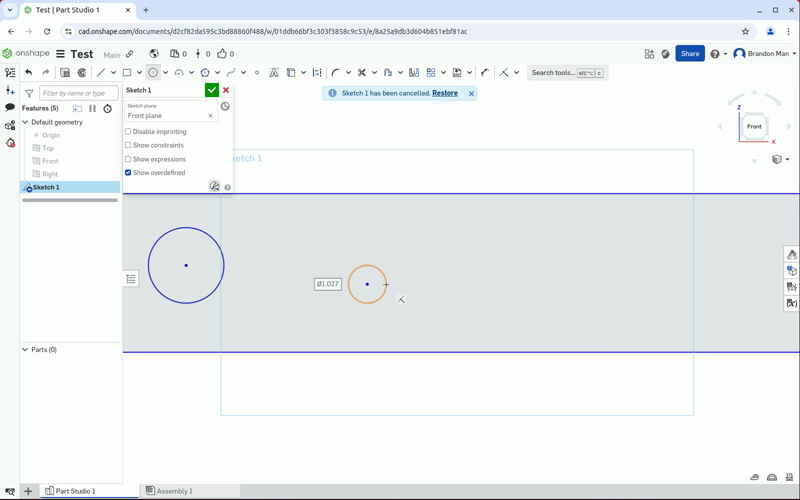
scroll(-6)
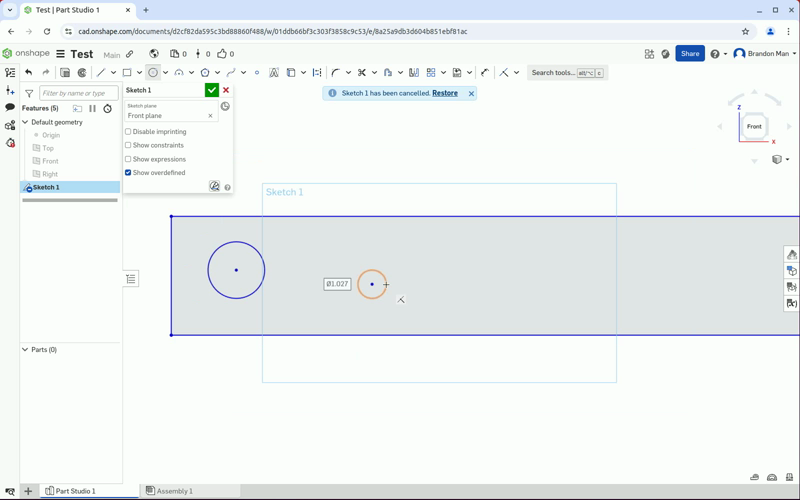
scroll(-6)
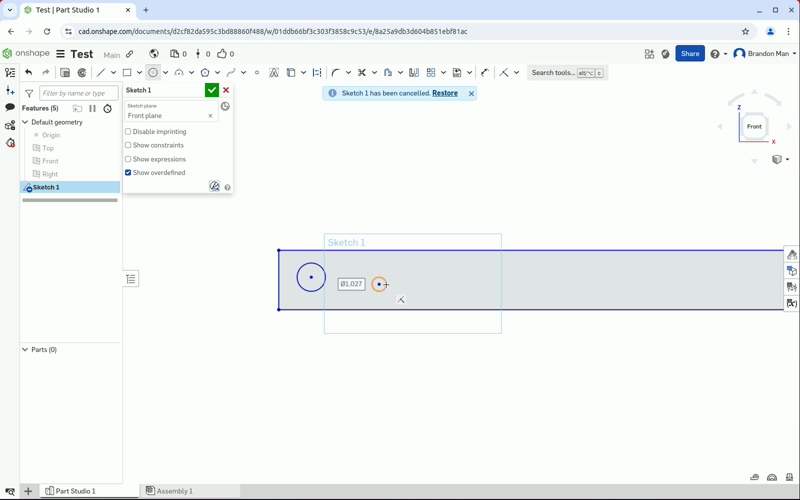
scroll(-6)
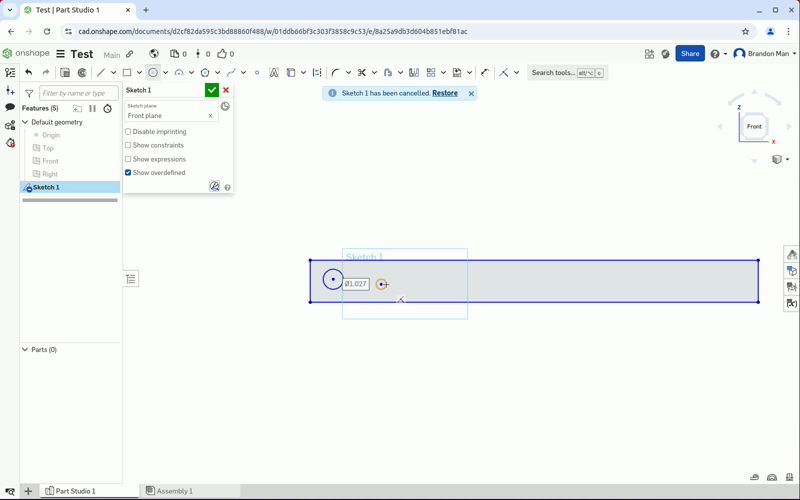
scroll(-6)
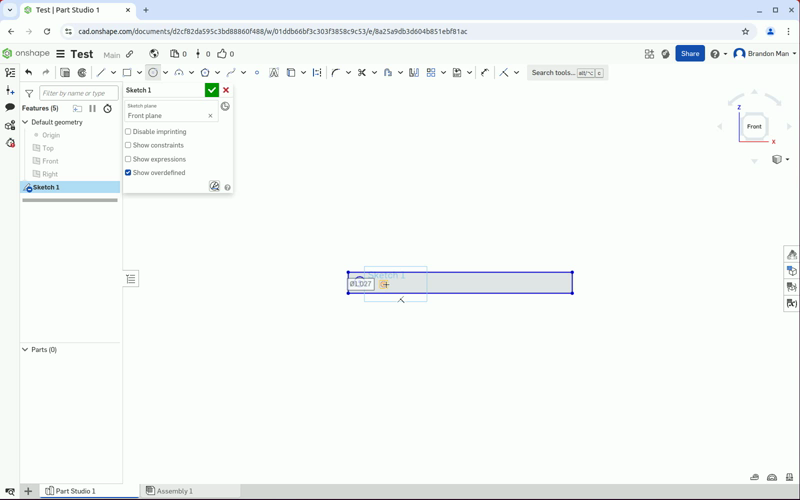
key(esc)
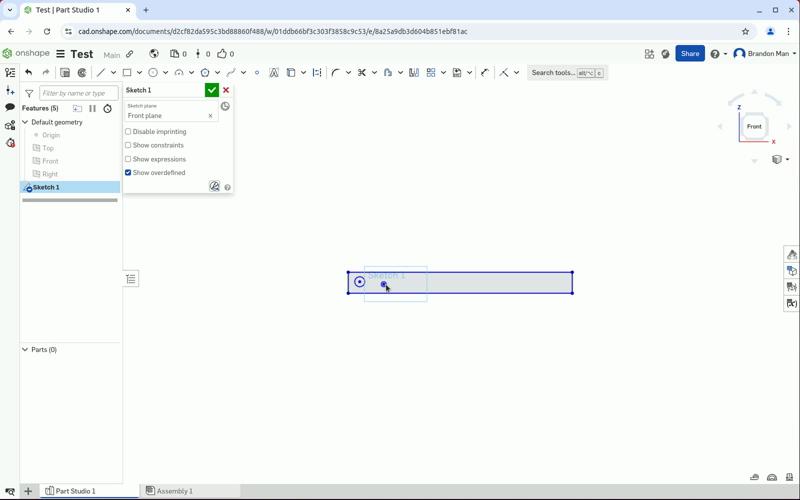
key(l)
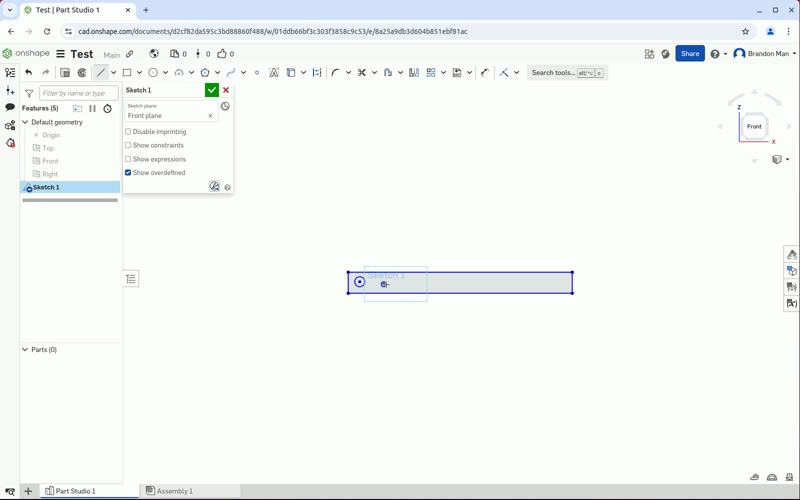
key_down(shift)
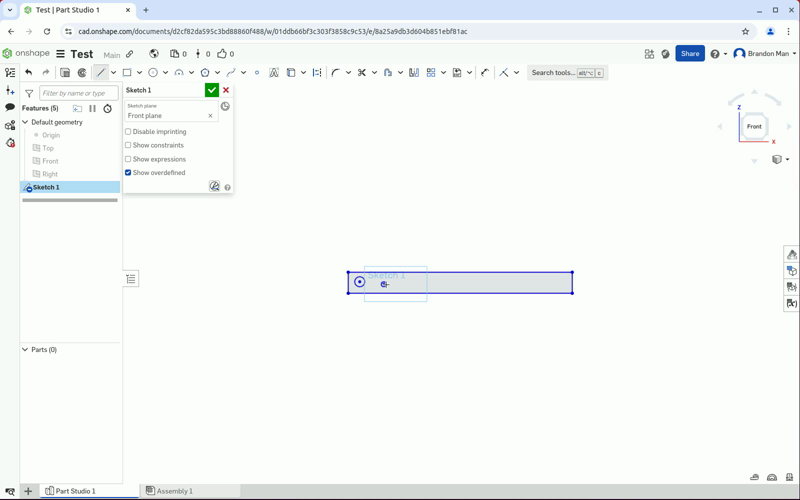
mouse_move(392, 286)
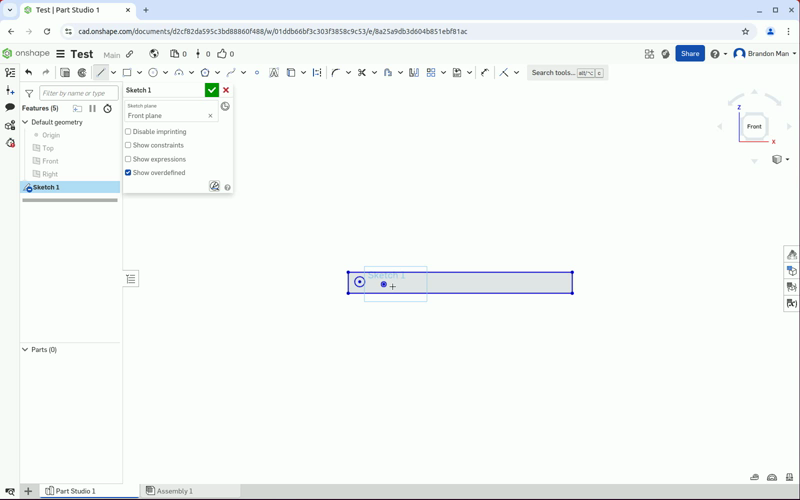
click(392, 286)
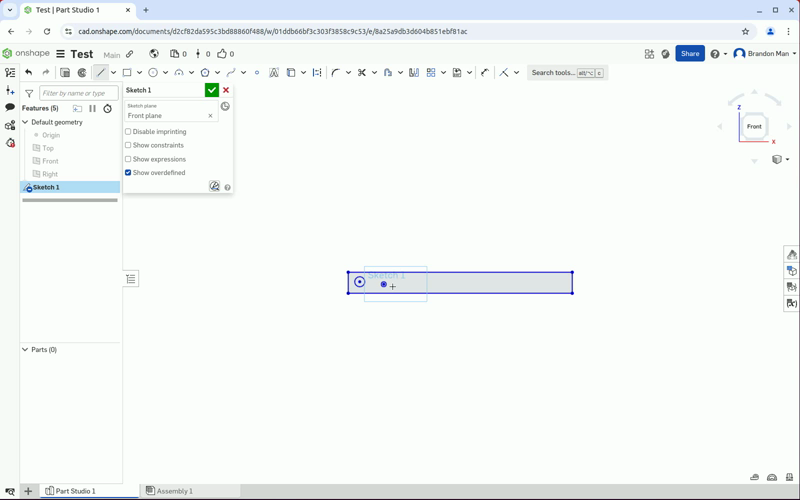
key_up(shift)
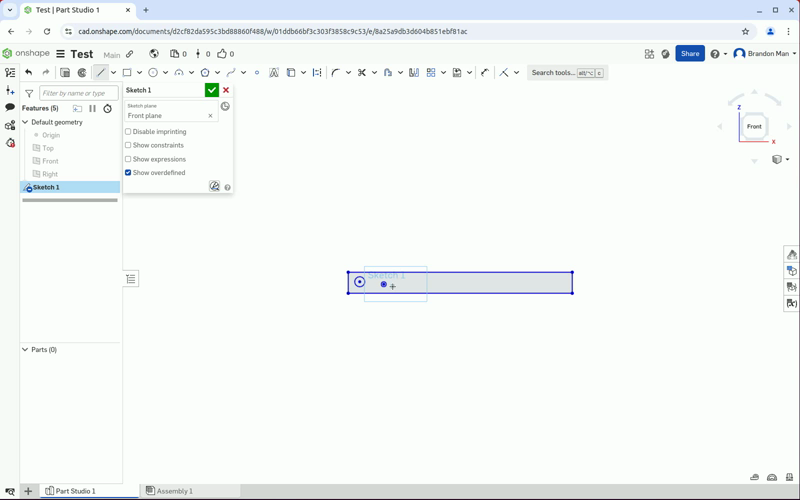
key_down(shift)
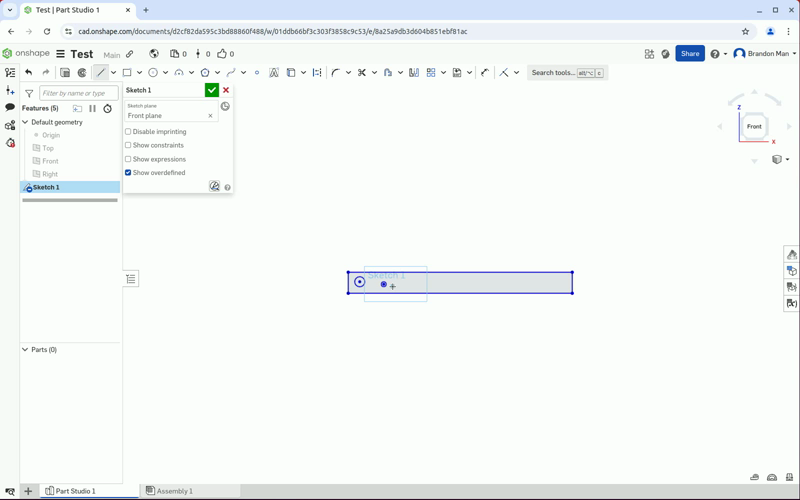
mouse_move(539, 286)
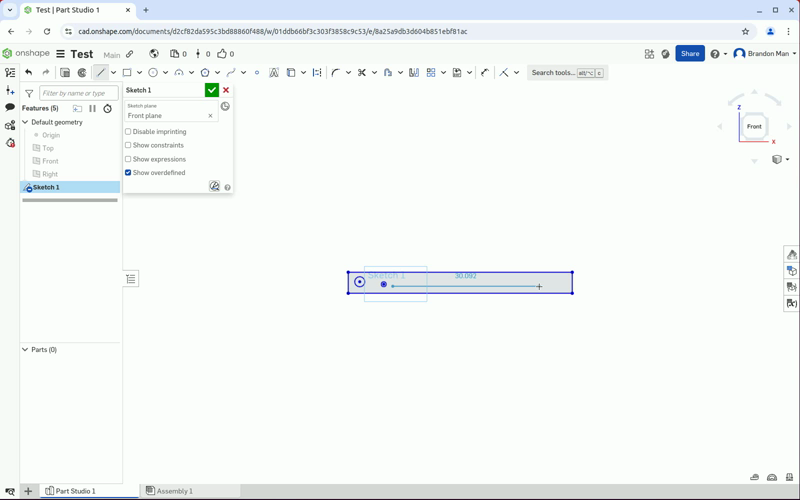
click(539, 286)
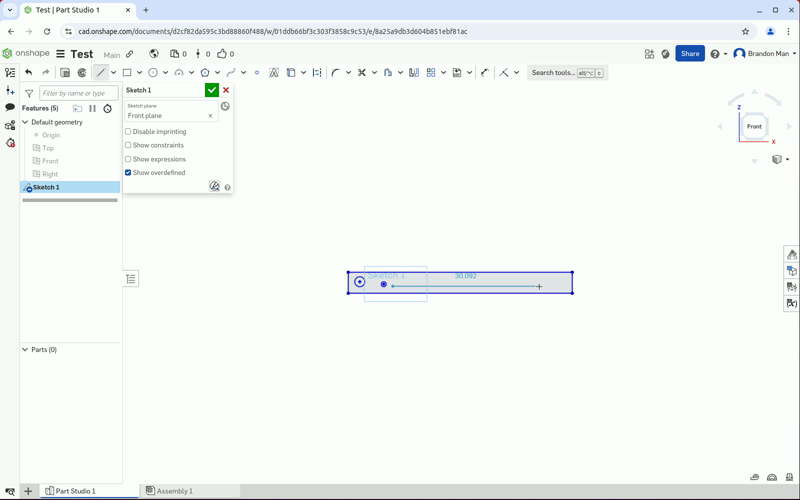
key_up(shift)
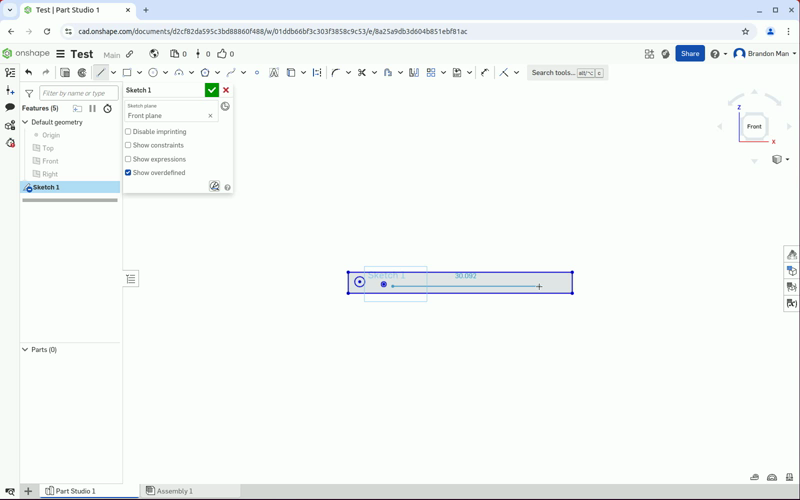
key_down(shift)
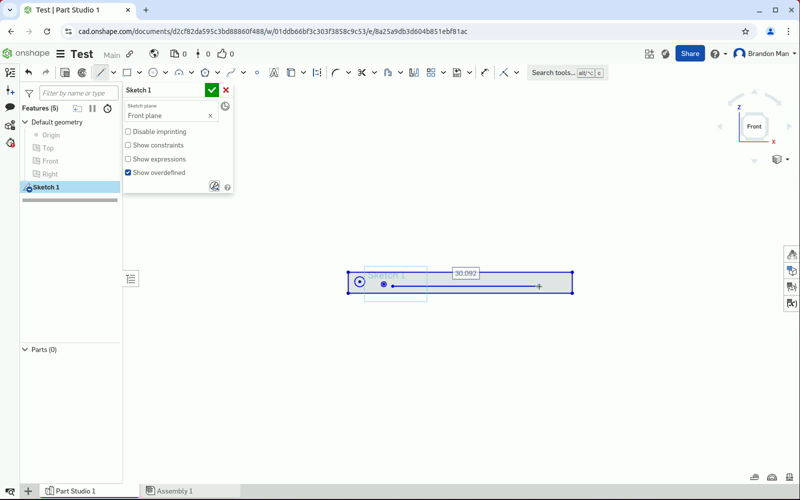
mouse_move(569, 286)
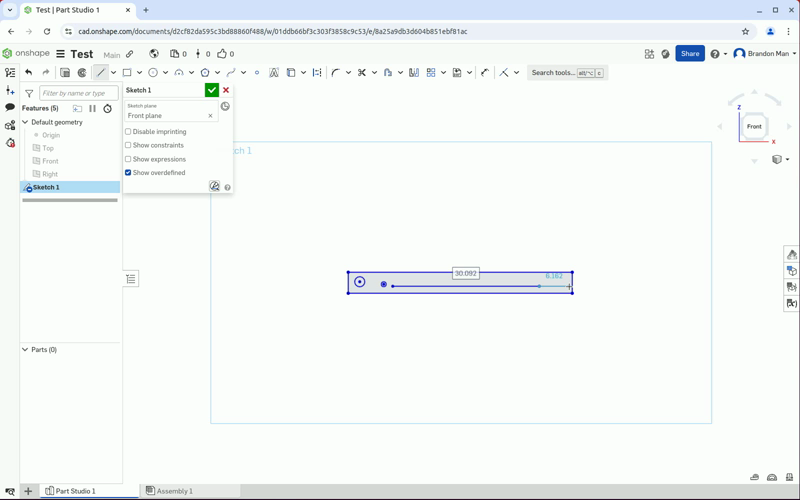
mouse_move(539, 279)
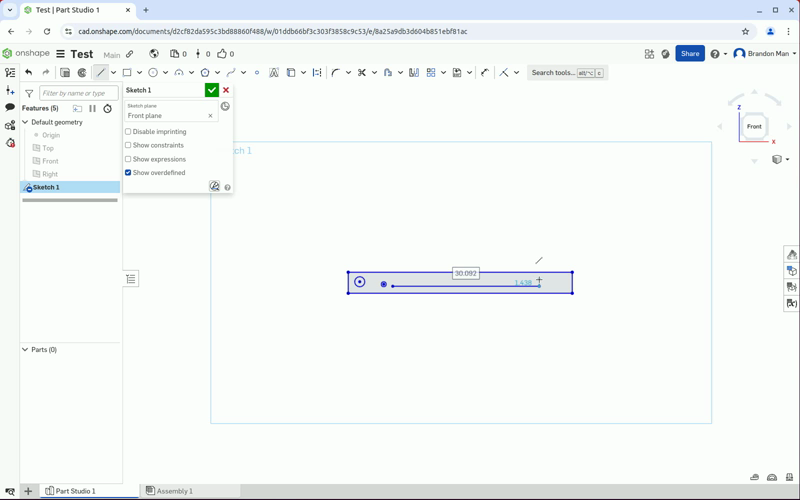
scroll(6)
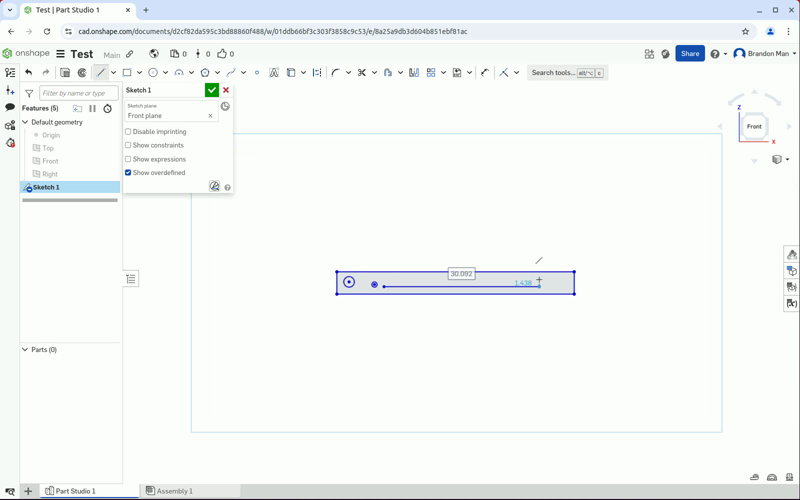
scroll(6)
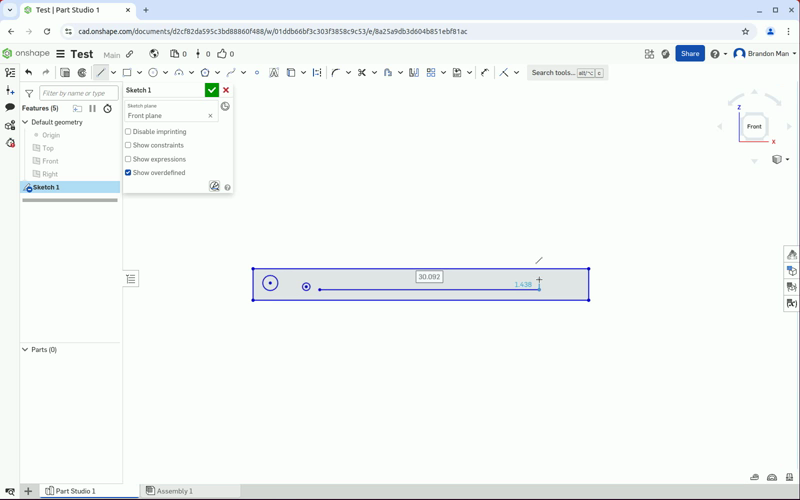
scroll(6)
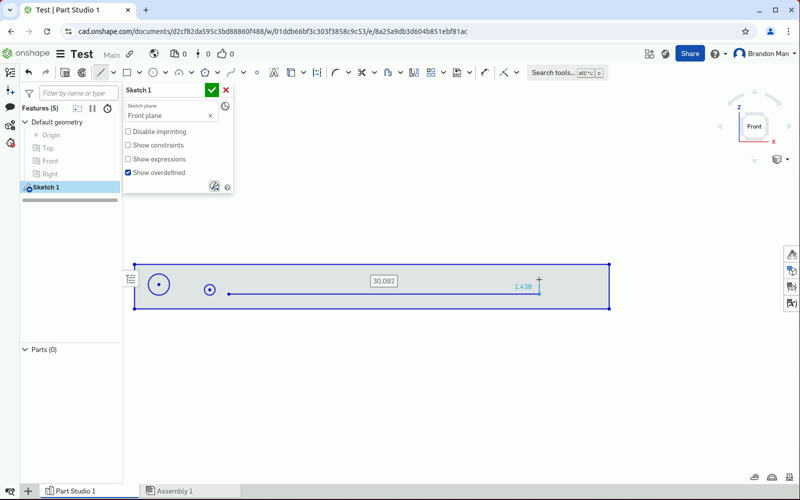
scroll(6)
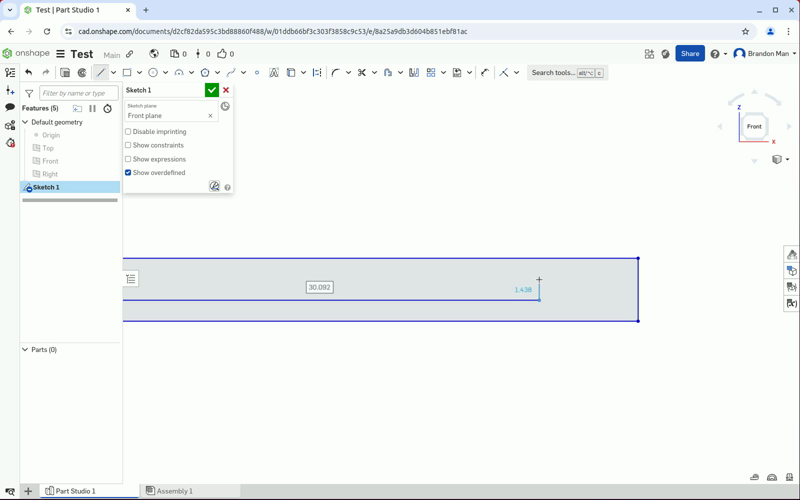
scroll(6)
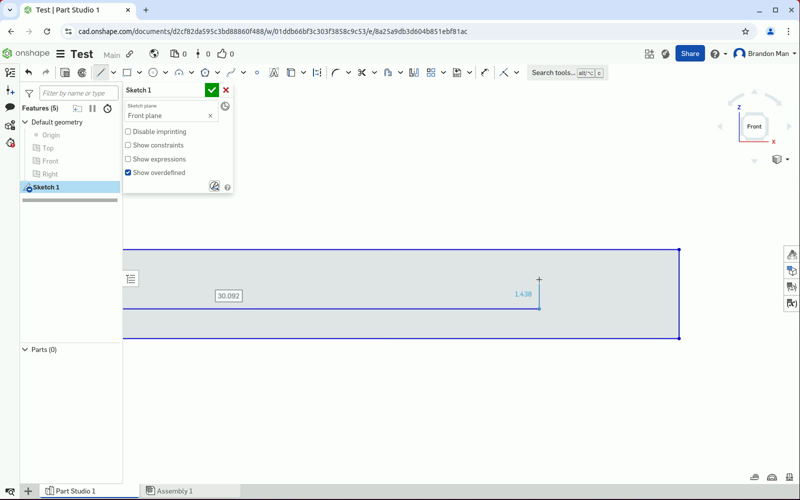
scroll(6)
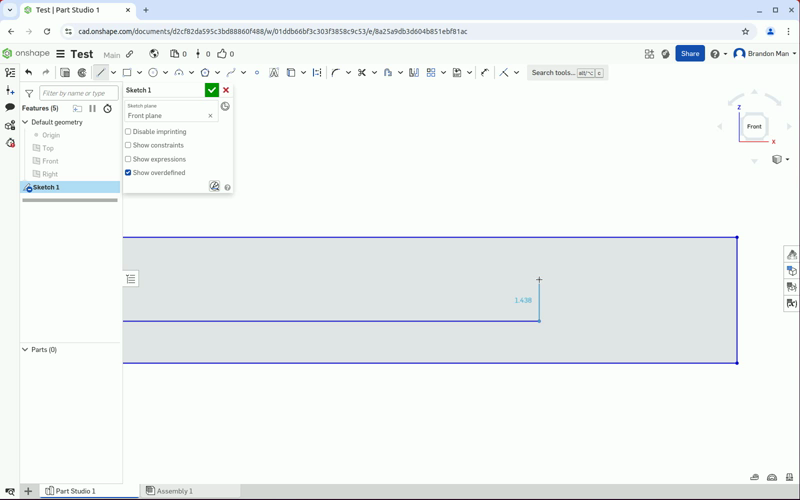
scroll(6)
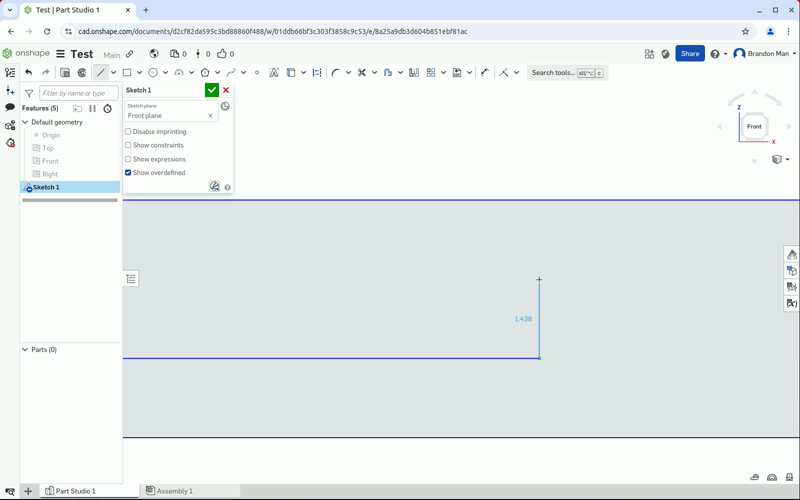
click(539, 279)
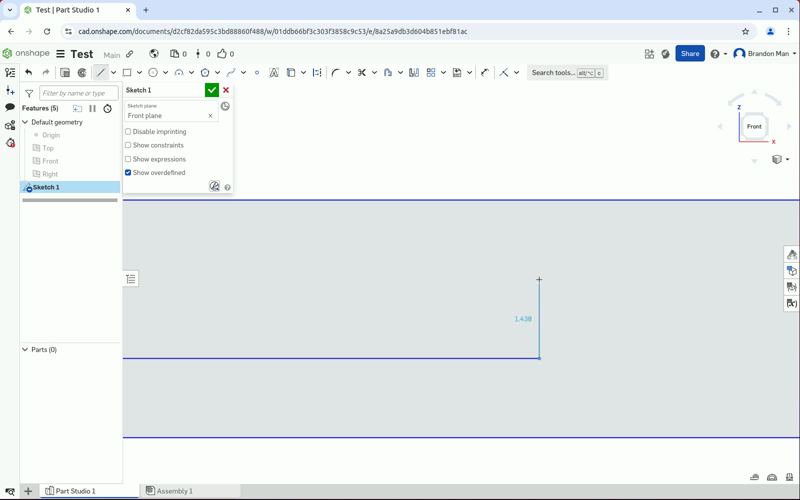
scroll(-6)
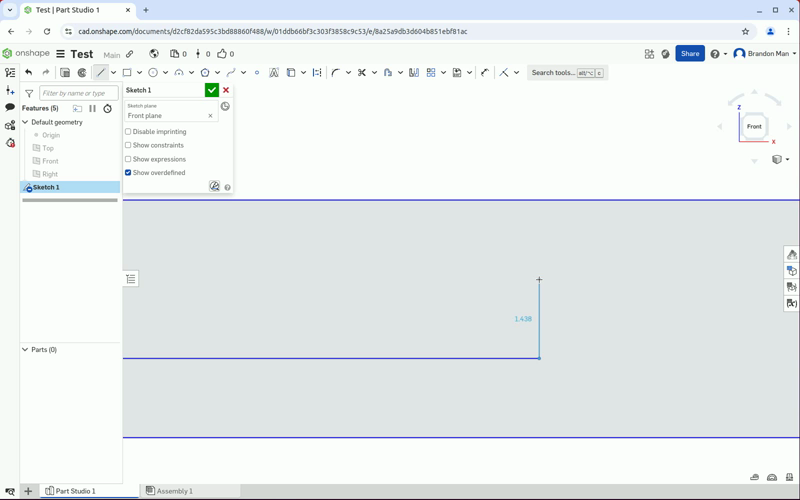
scroll(-6)
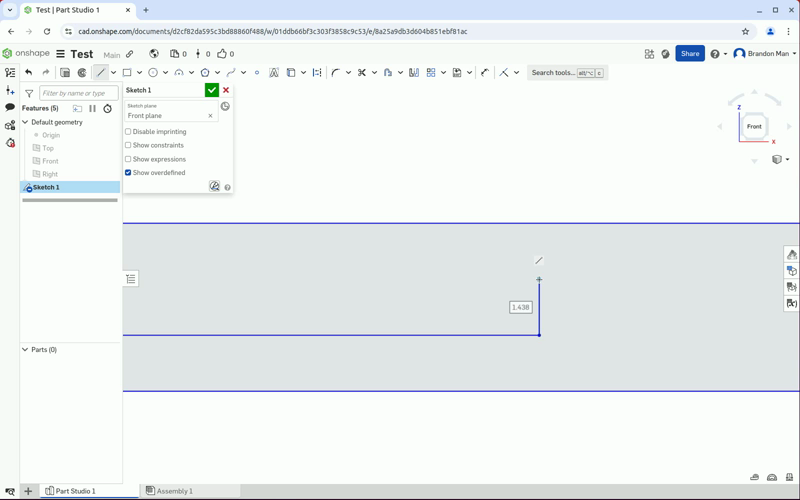
scroll(-6)
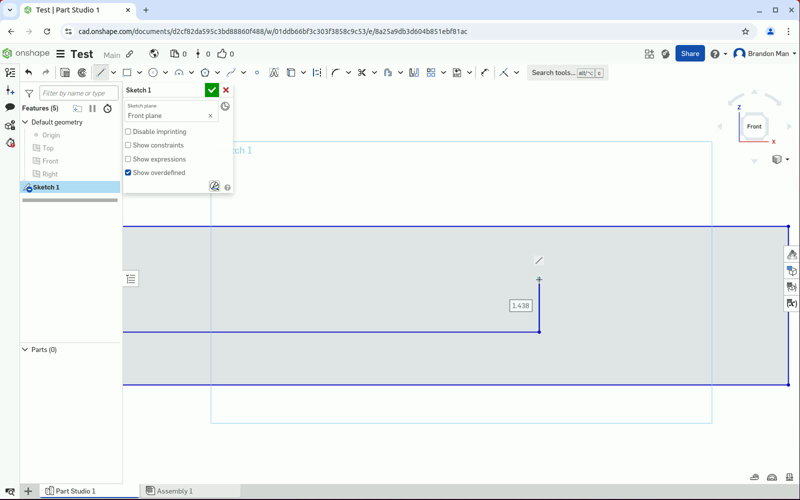
scroll(-6)
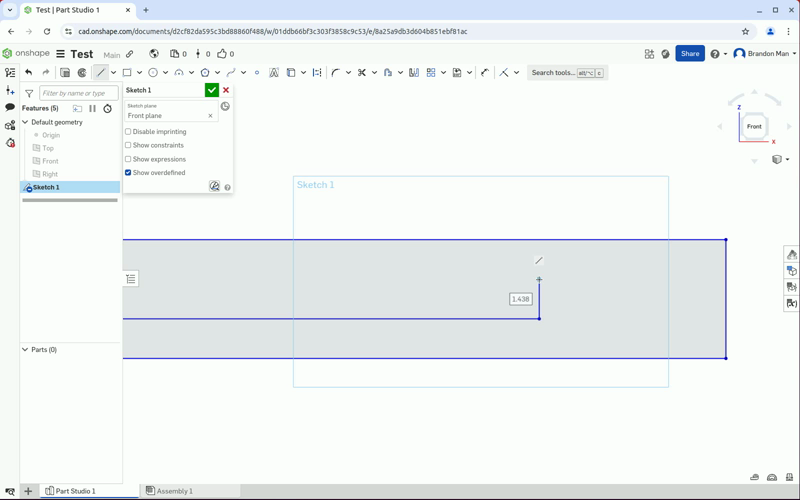
scroll(-6)
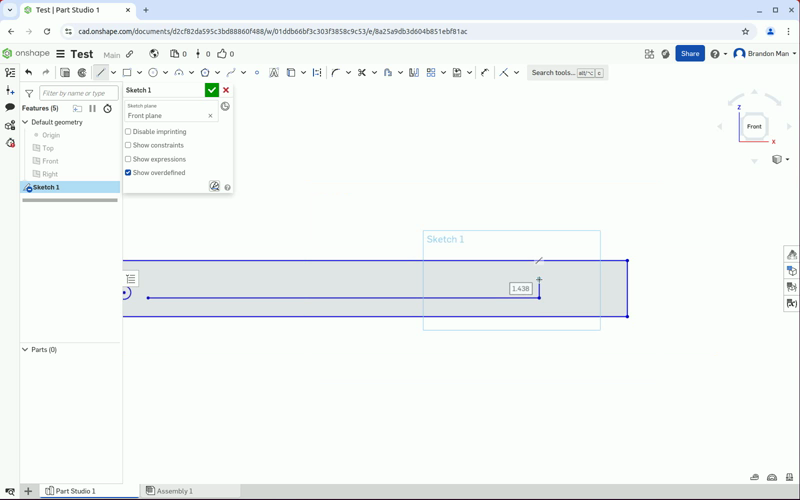
scroll(-6)
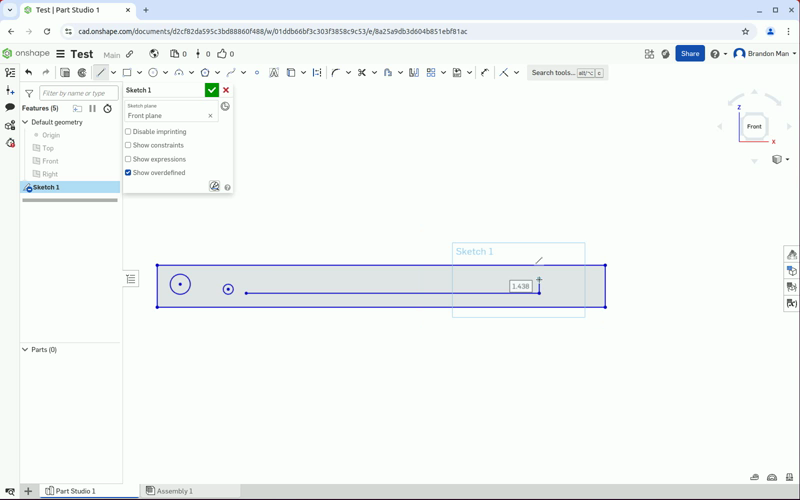
scroll(-6)
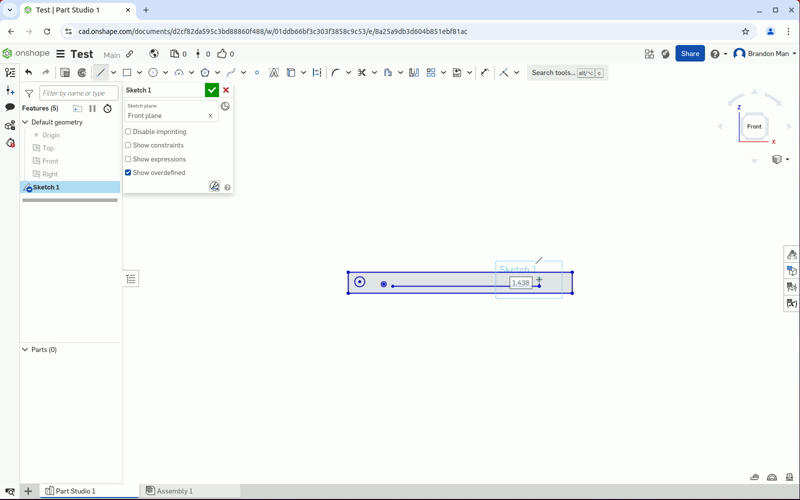
key_up(shift)
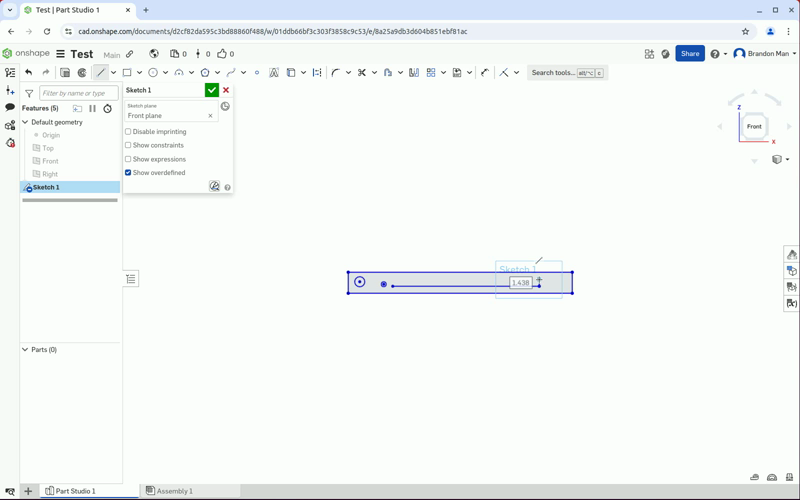
key_down(shift)
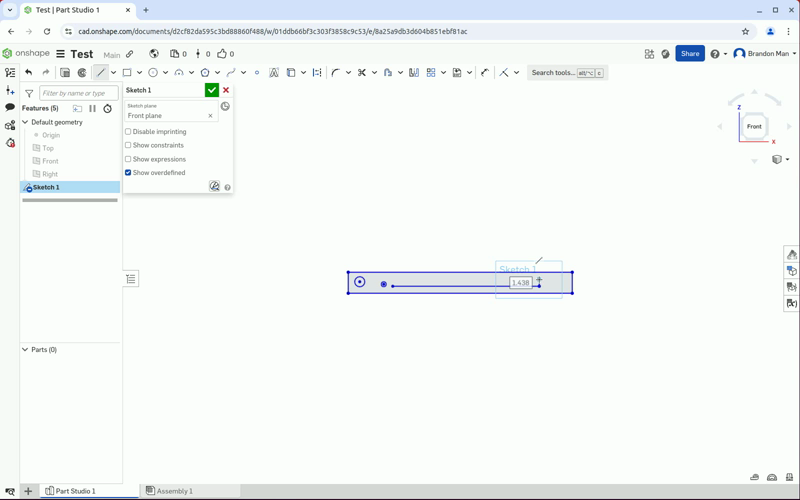
mouse_move(392, 279)
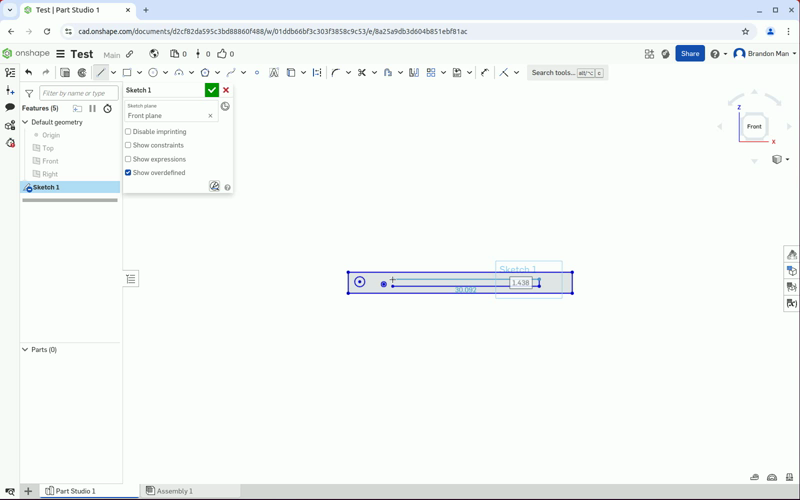
click(392, 279)
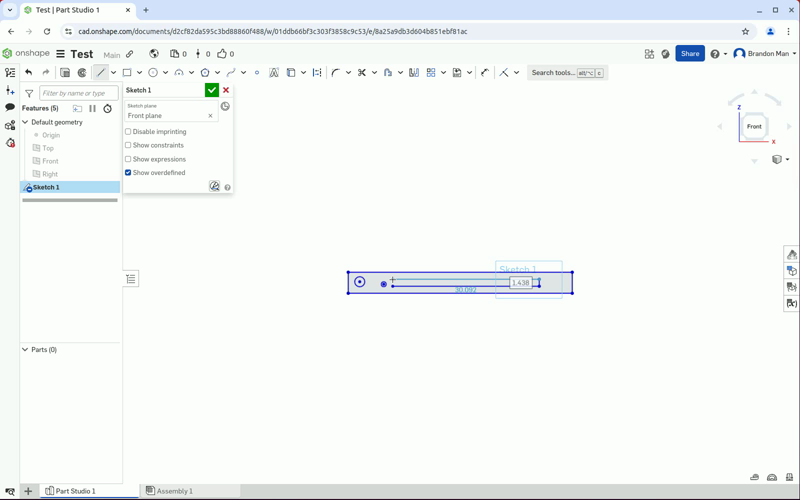
key_up(shift)
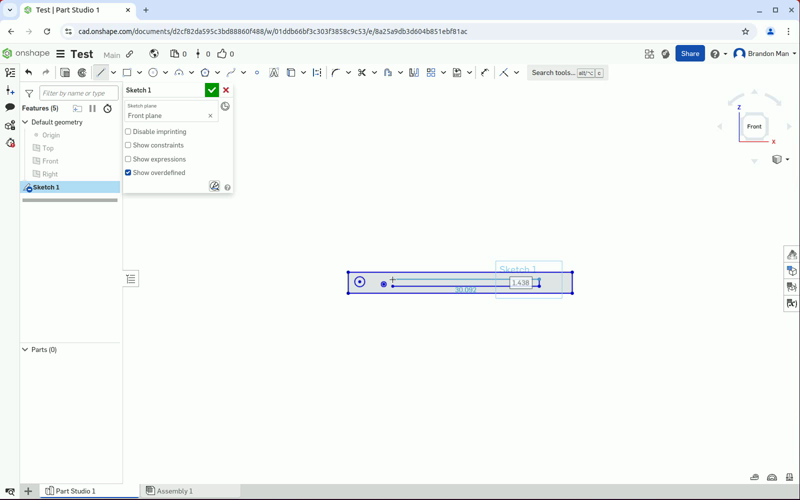
mouse_move(422, 279)
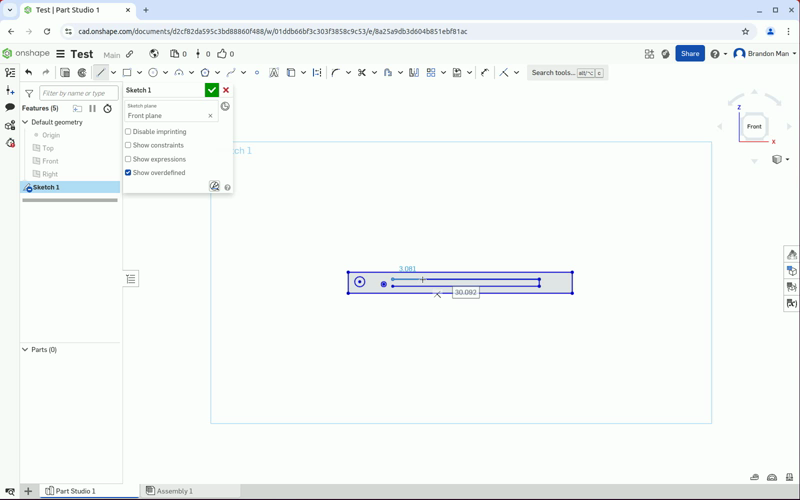
key_down(shift)
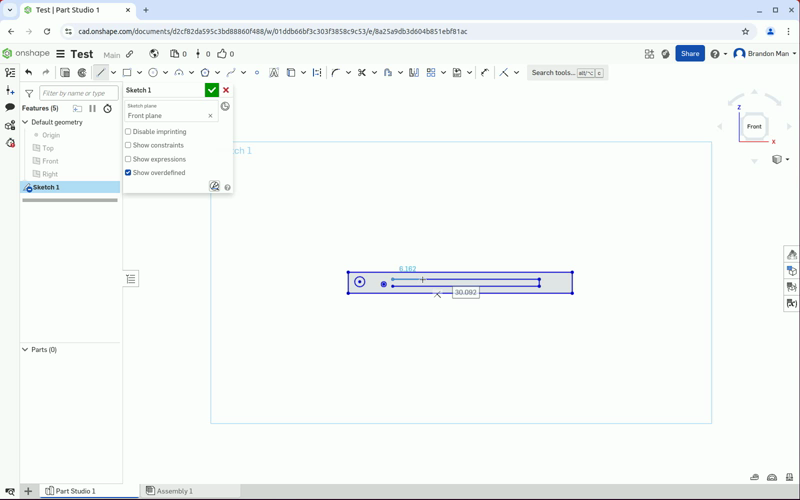
mouse_move(392, 286)
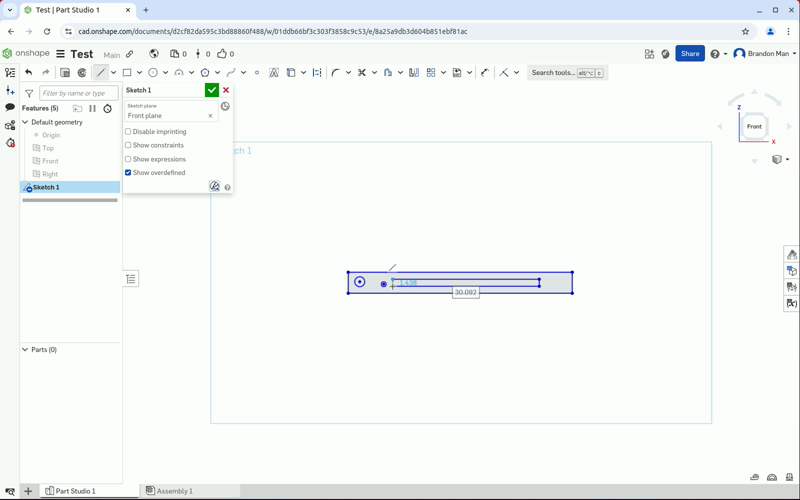
scroll(6)
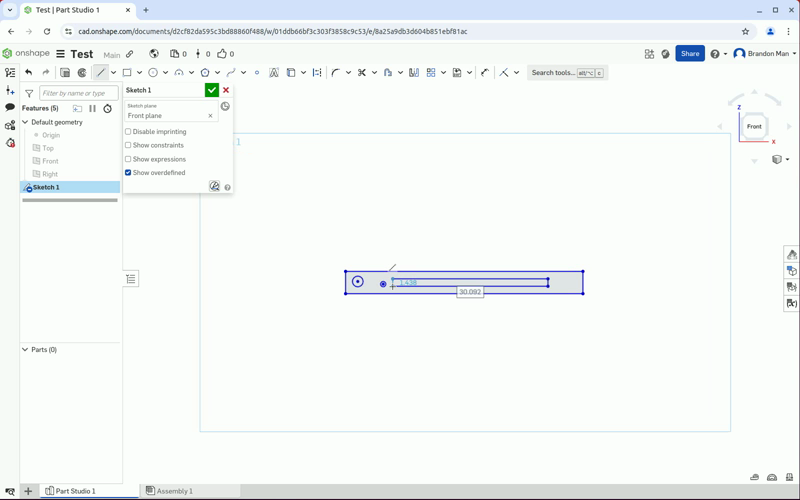
scroll(6)
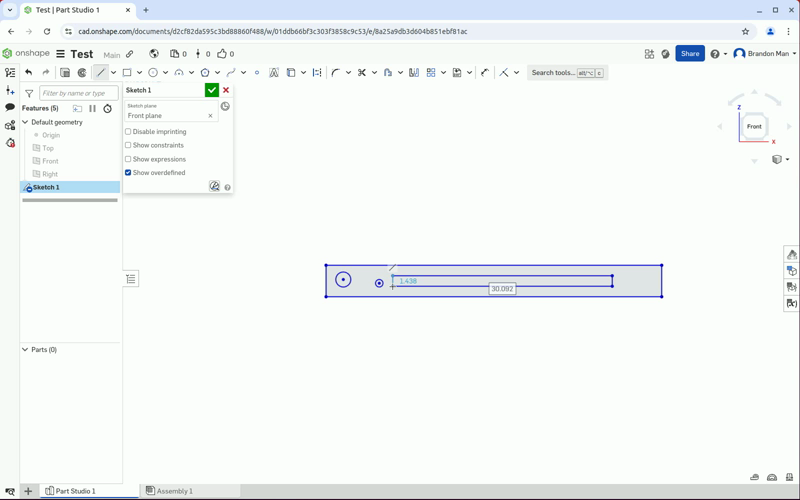
scroll(6)
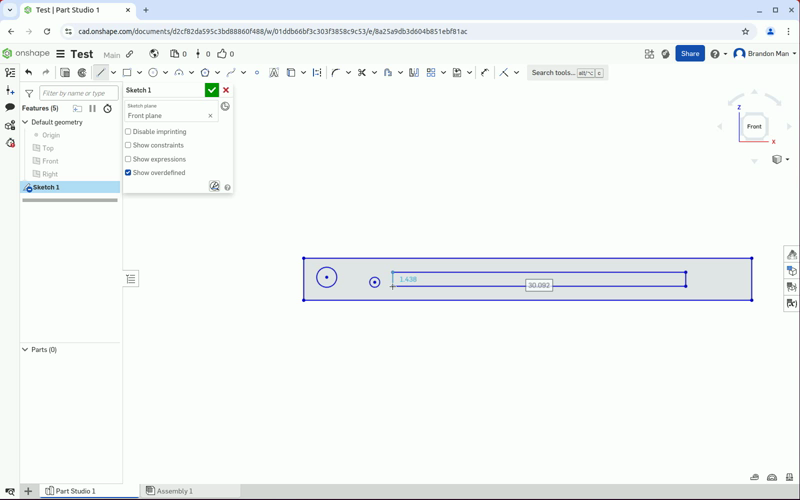
scroll(6)
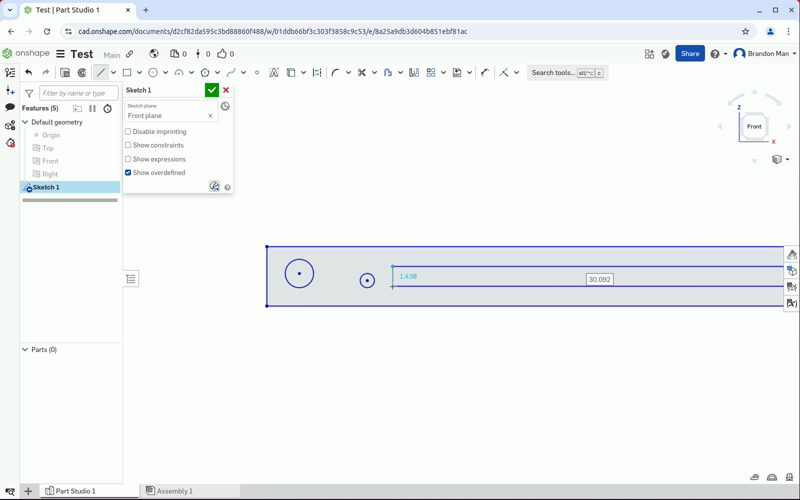
scroll(6)
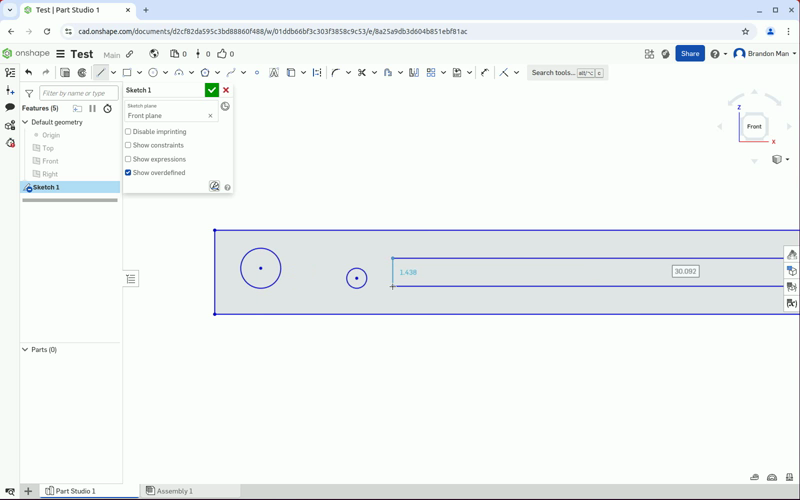
scroll(6)
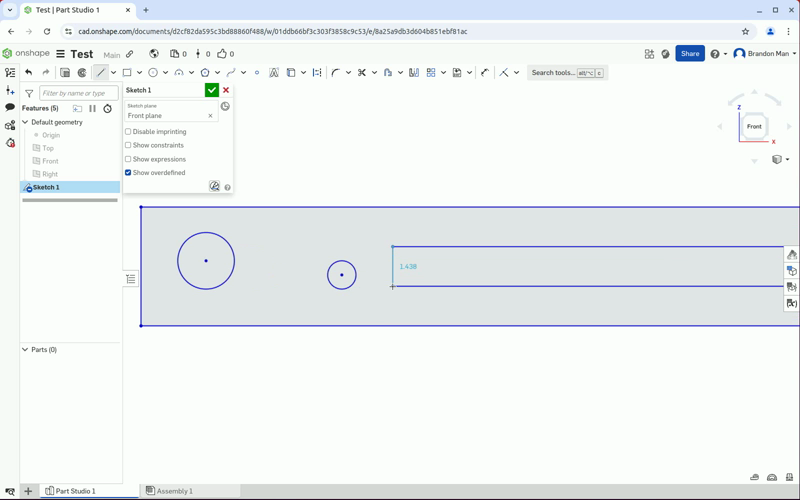
scroll(6)
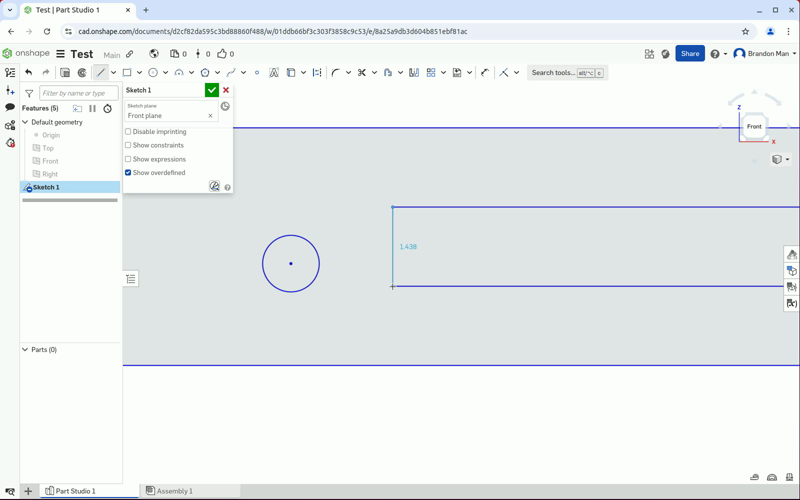
key_up(shift)
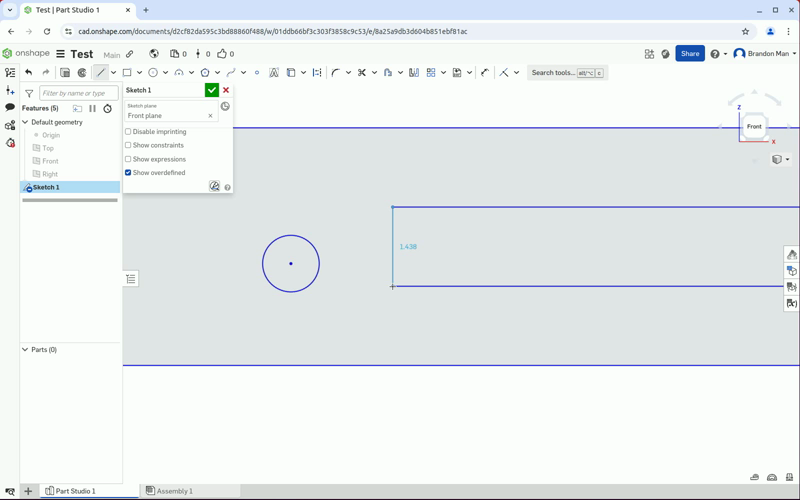
click(392, 286)
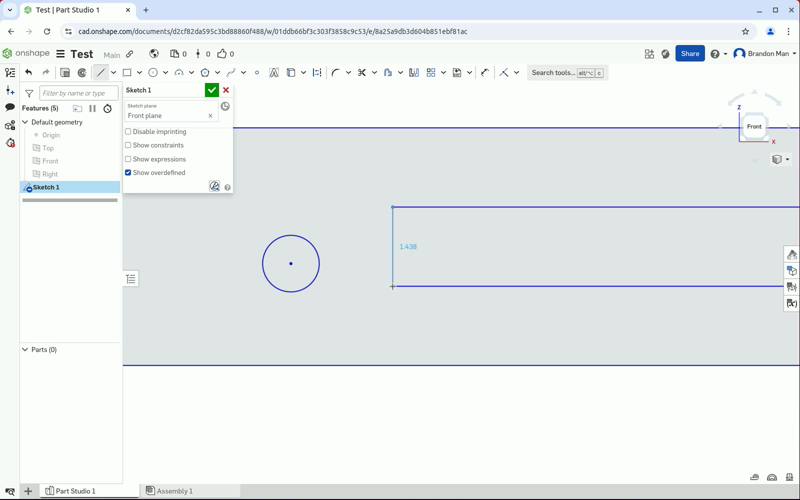
scroll(-6)
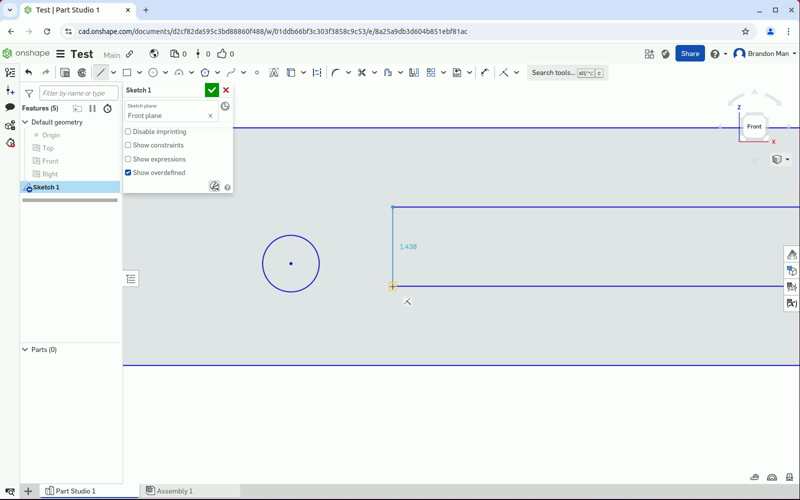
scroll(-6)
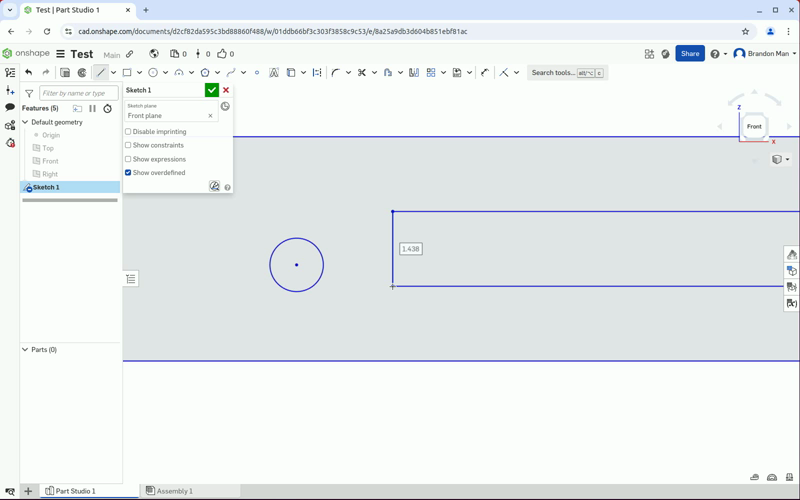
scroll(-6)
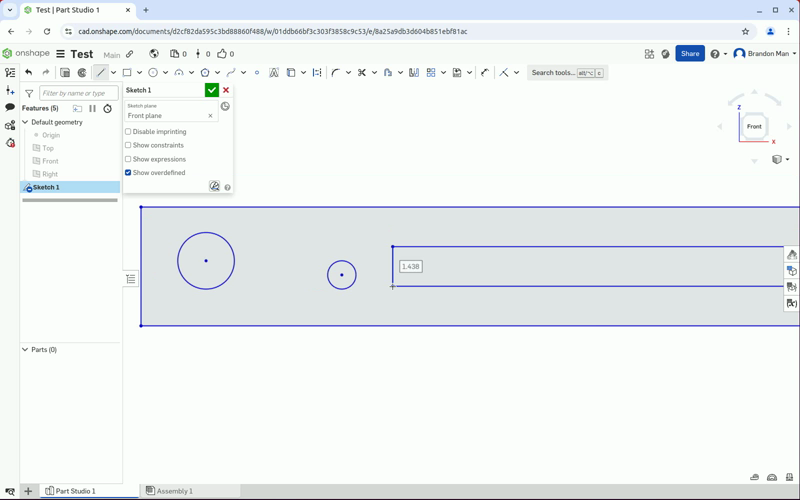
scroll(-6)
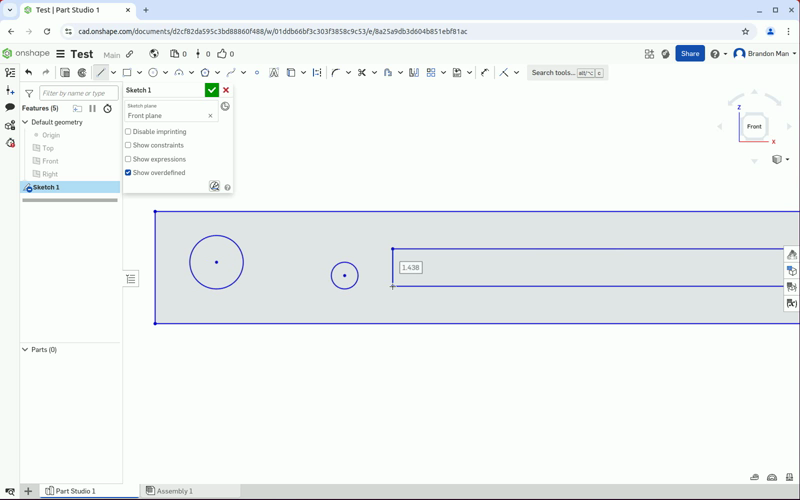
scroll(-6)
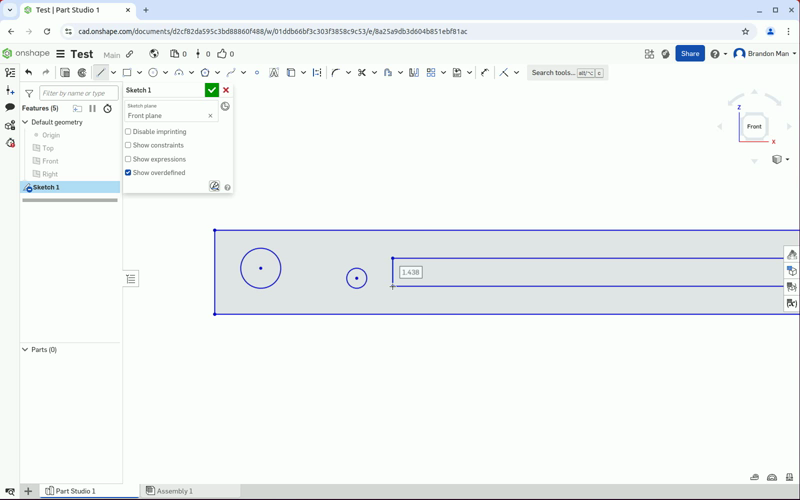
scroll(-6)
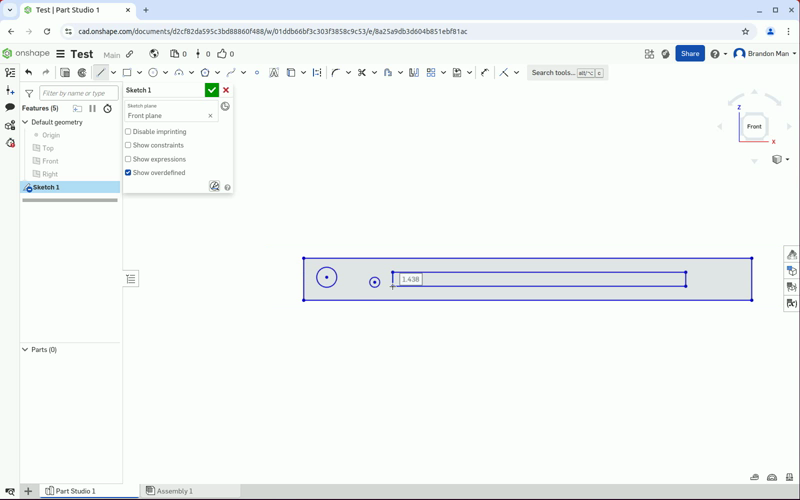
scroll(-6)
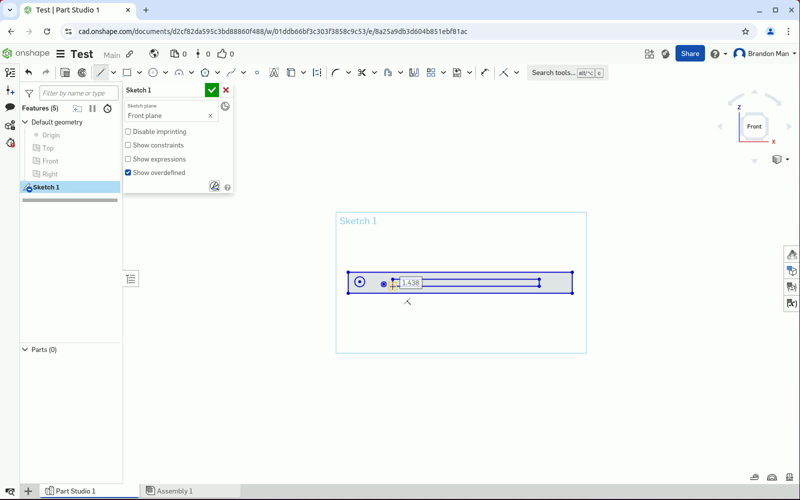
key(esc)
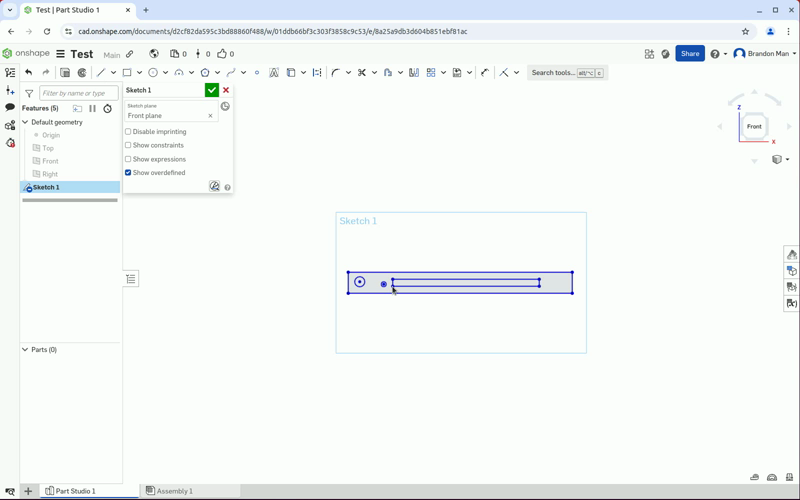
key(c)
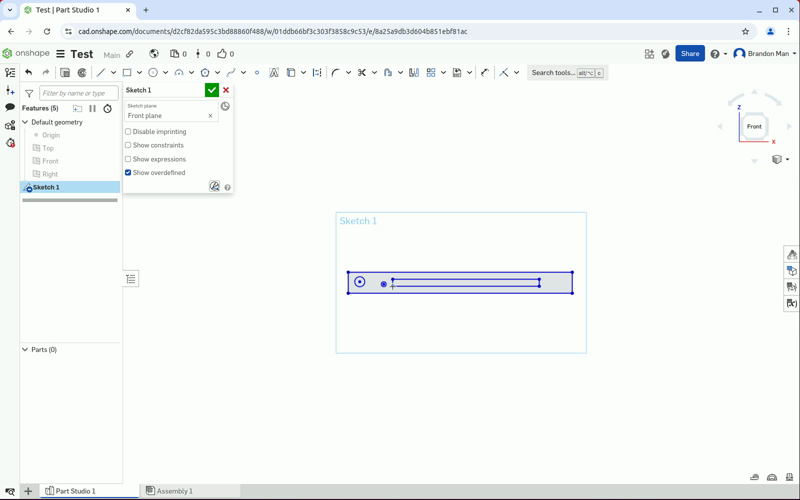
key_down(shift)
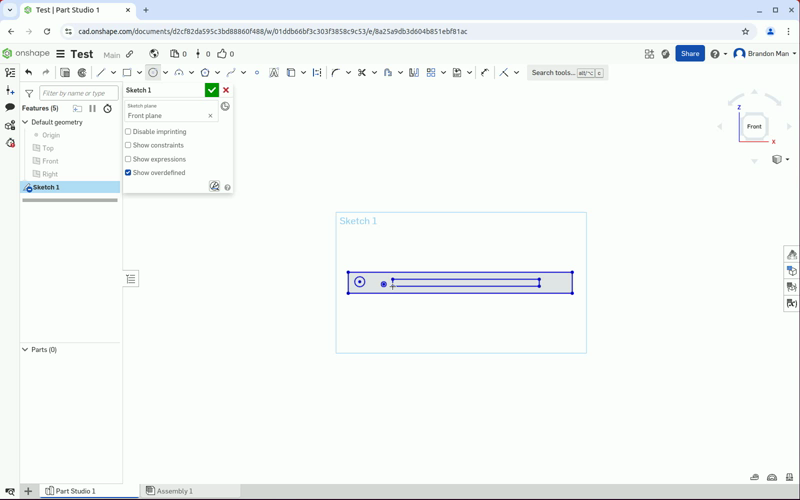
mouse_move(560, 281)
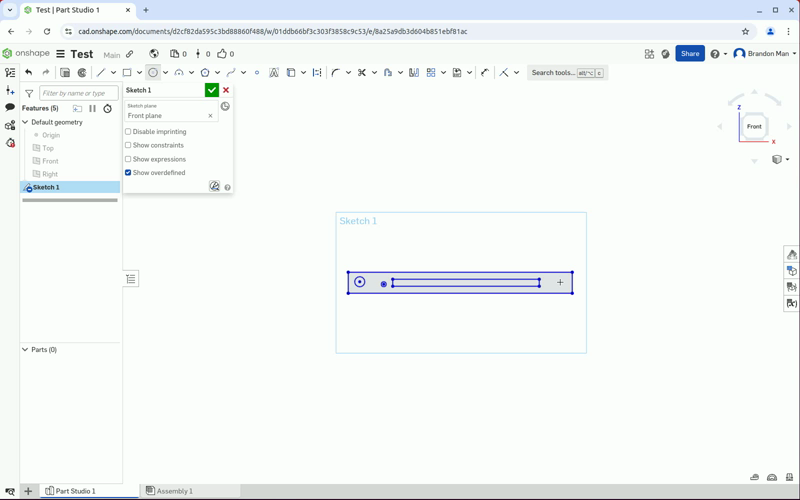
click(560, 281)
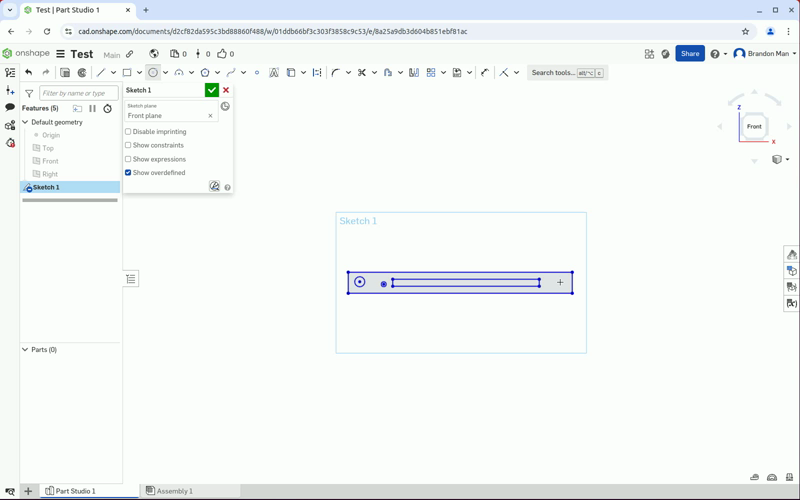
key_up(shift)
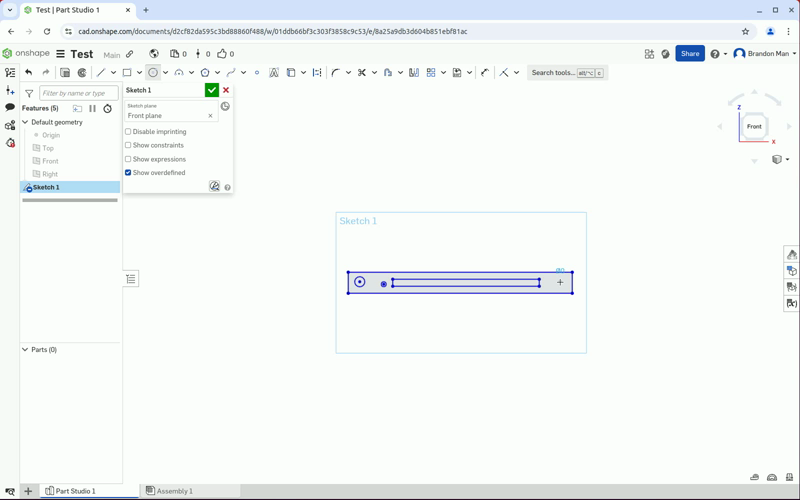
mouse_move(565, 281)
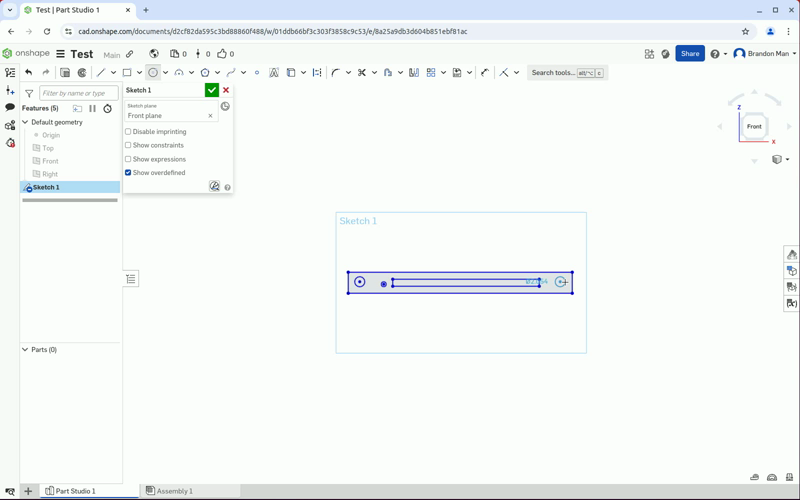
click(565, 281)
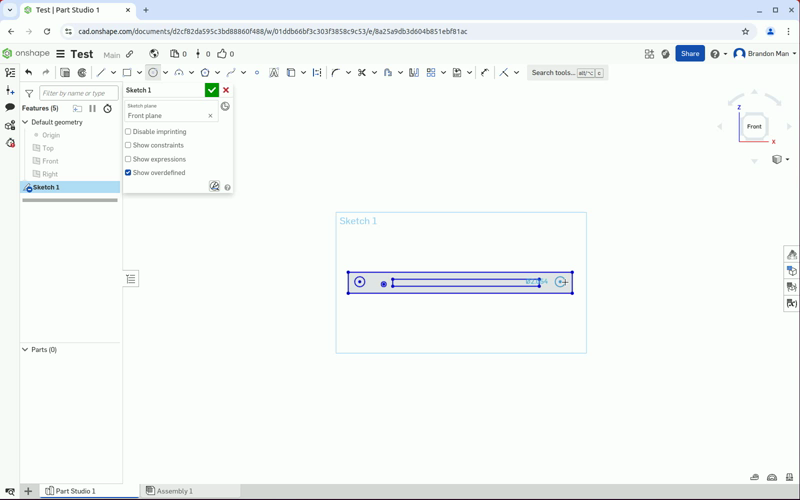
key(esc)
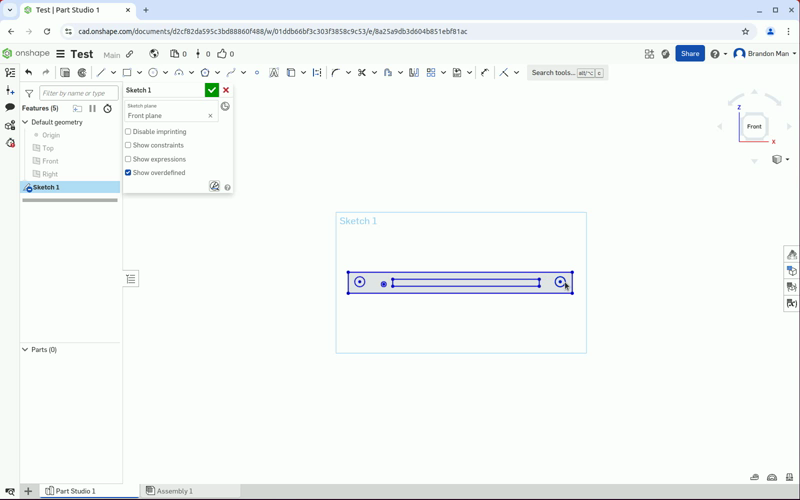
mouse_move(517, 289)
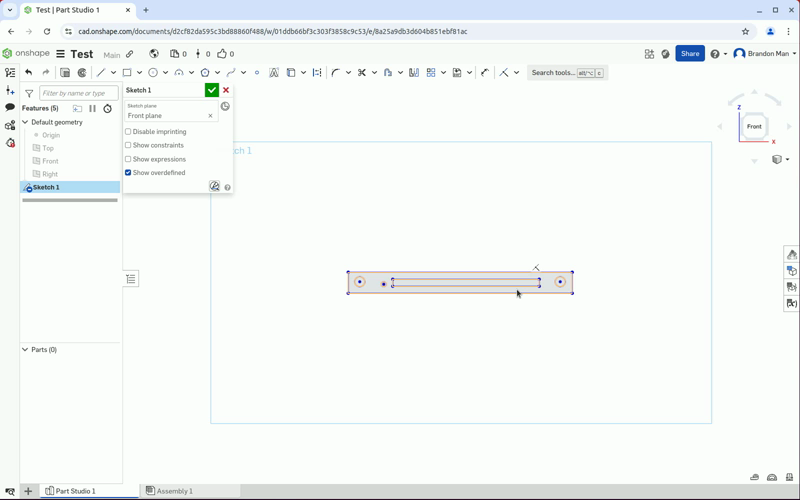
click(517, 289)
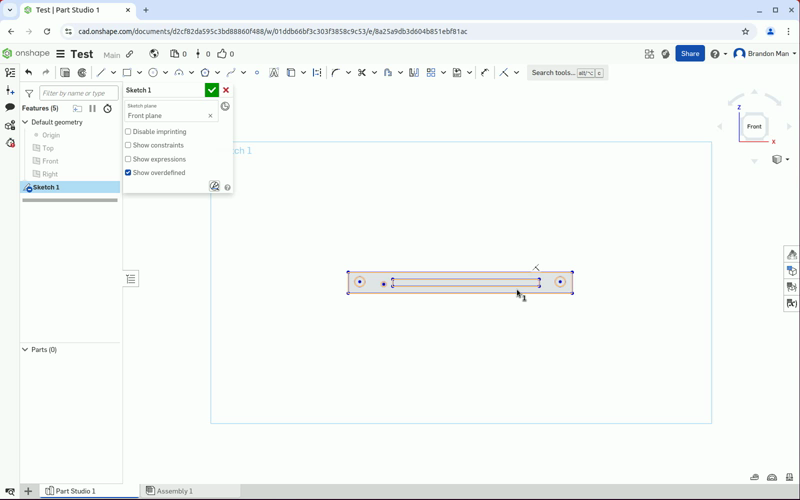
mouse_move(73, 352)
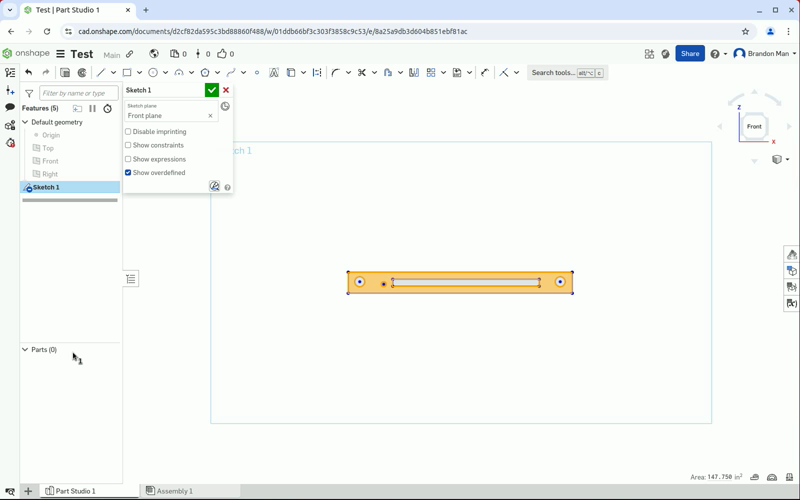
key(shift+y)
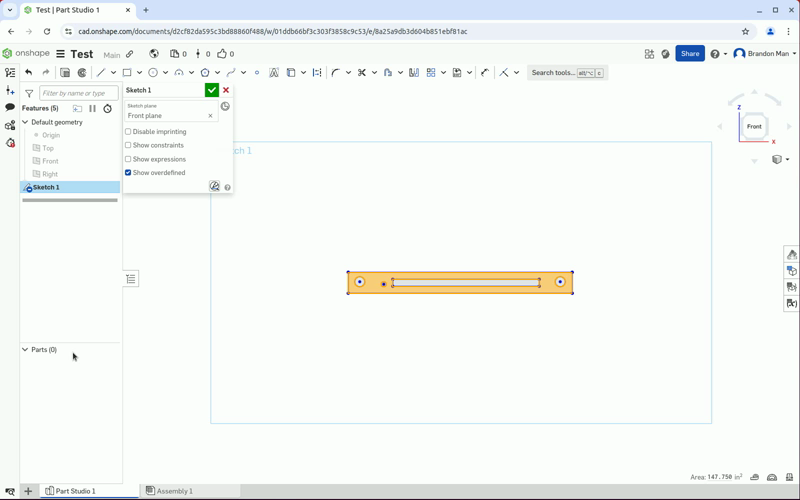
key(shift+e)
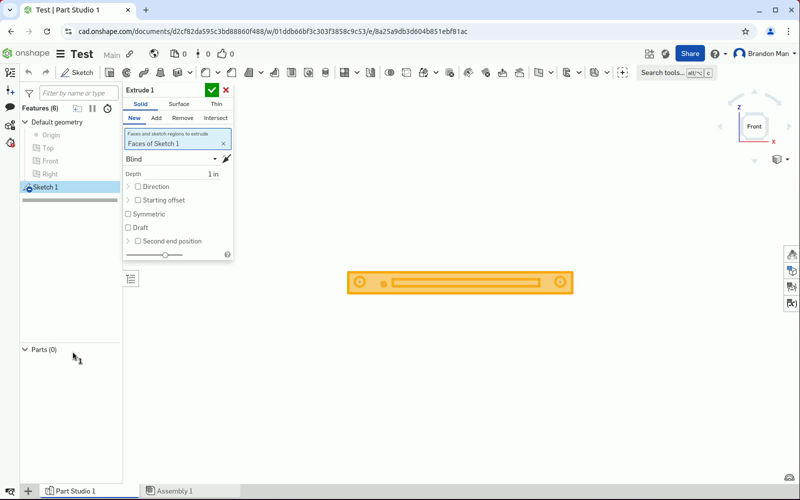
mouse_move(143, 106)
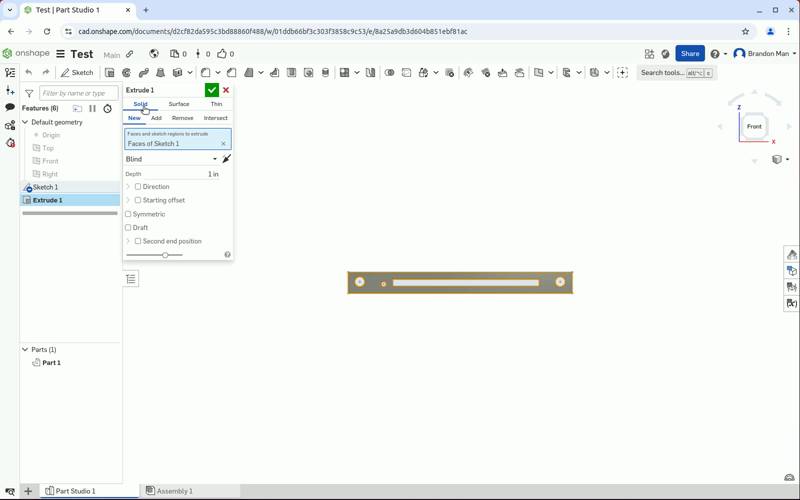
click(143, 106)
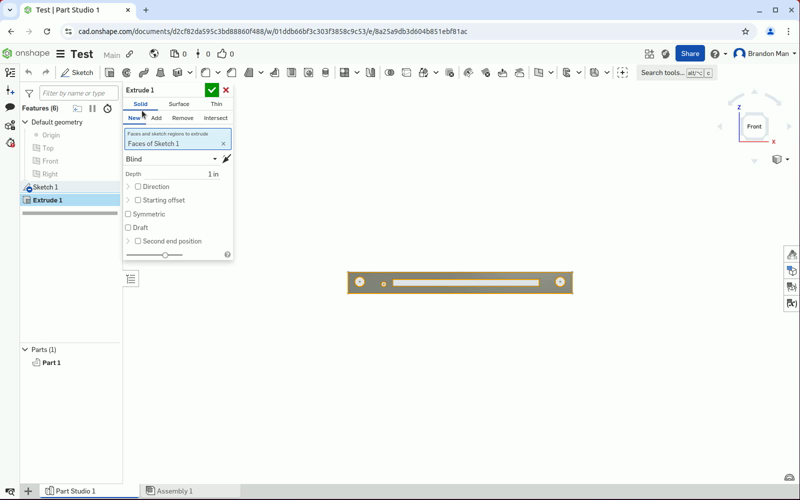
mouse_move(137, 120)
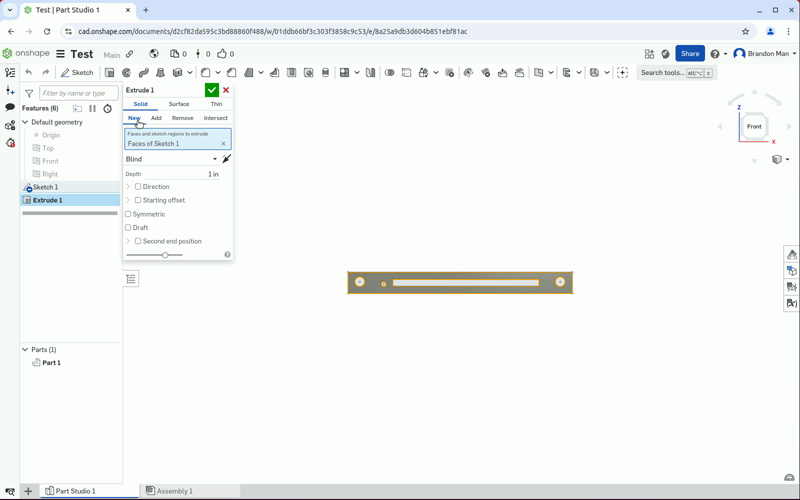
click(137, 120)
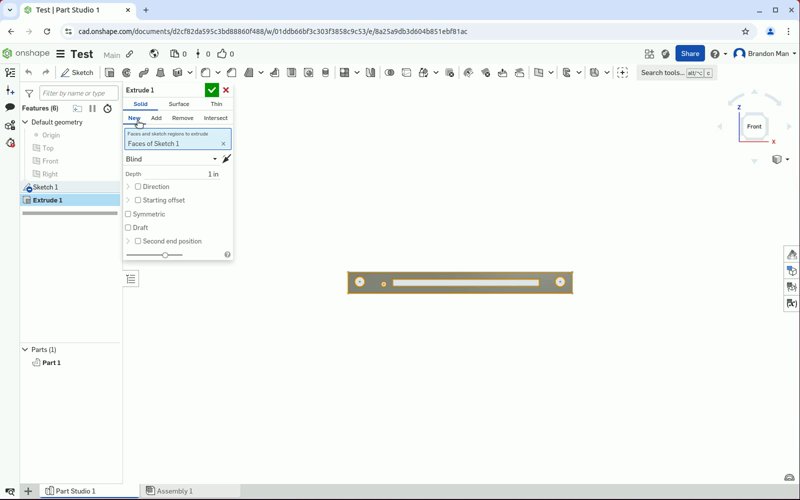
key(tab, 4)
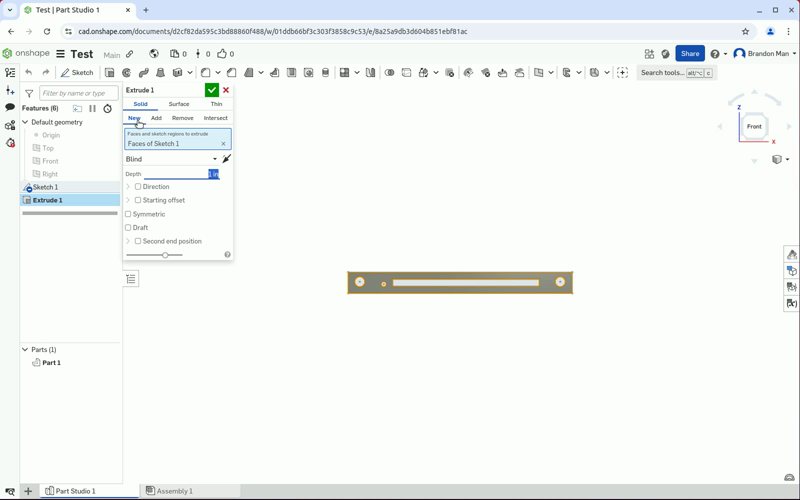
text(1.685)
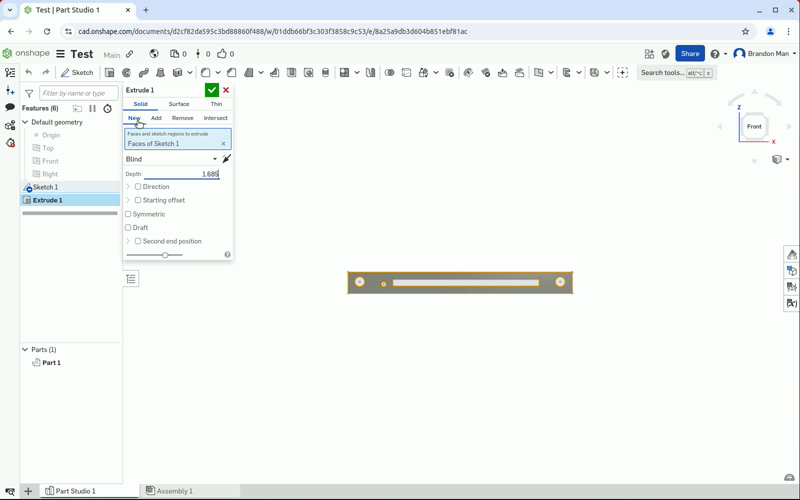
key(enter)
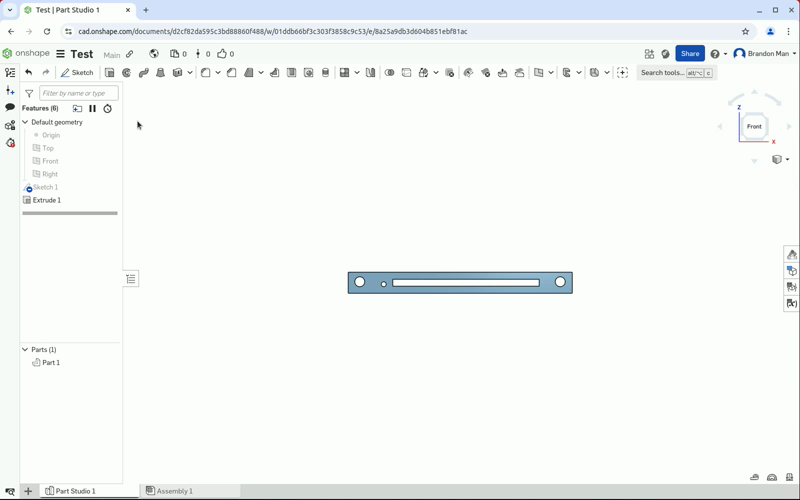
key(shift+h)
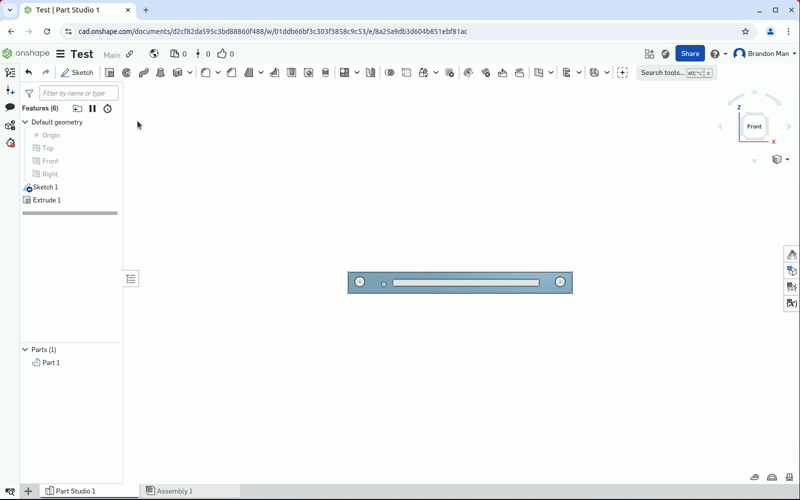
key(shift+h)
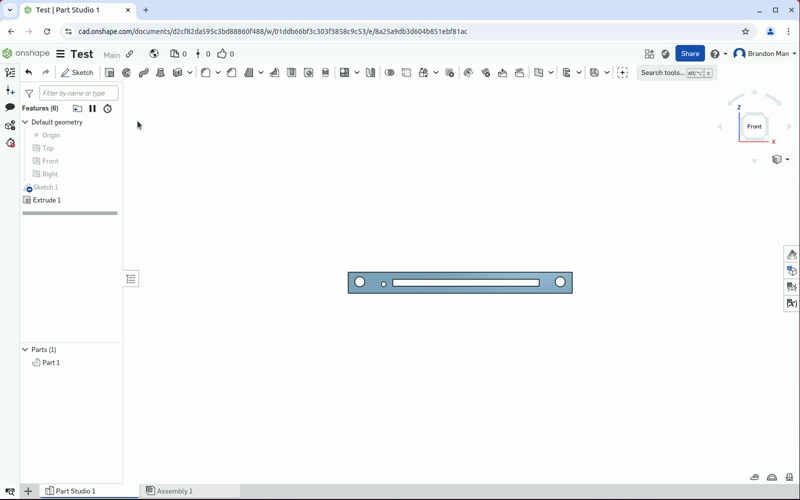
mouse_move(73, 189)
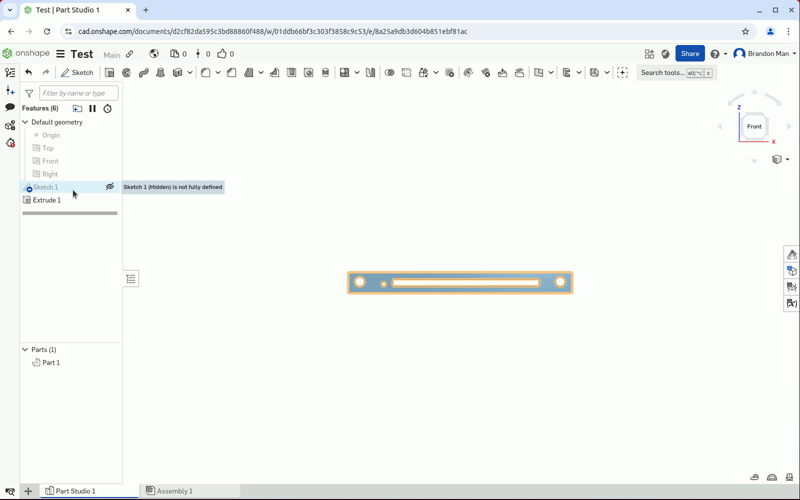
click(73, 189)
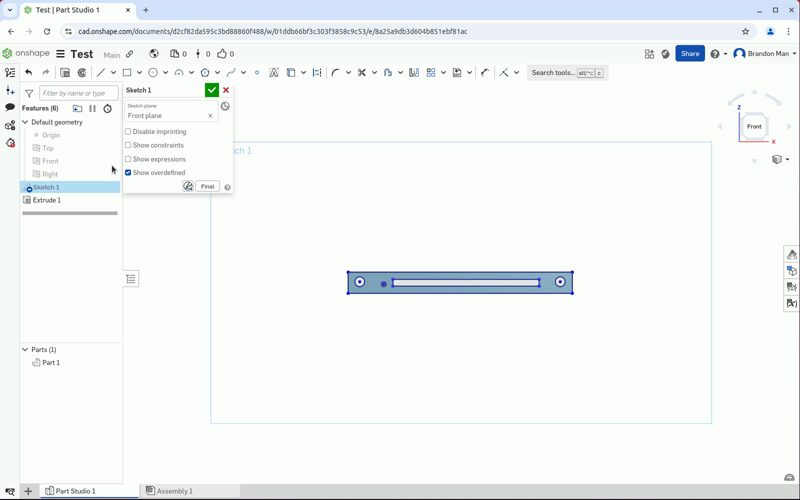
mouse_move(229, 92)
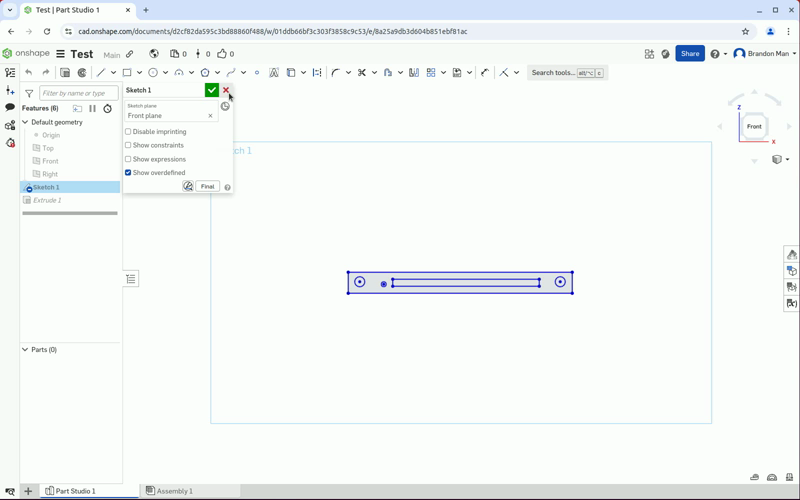
click(229, 92)
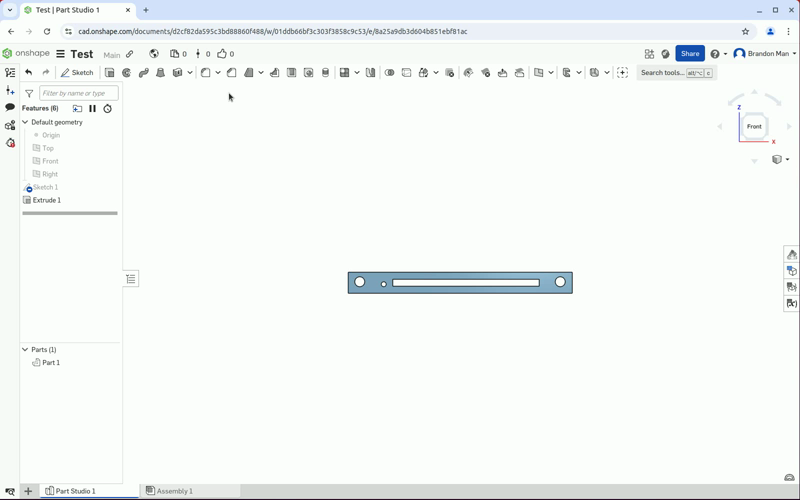
mouse_move(541, 75)
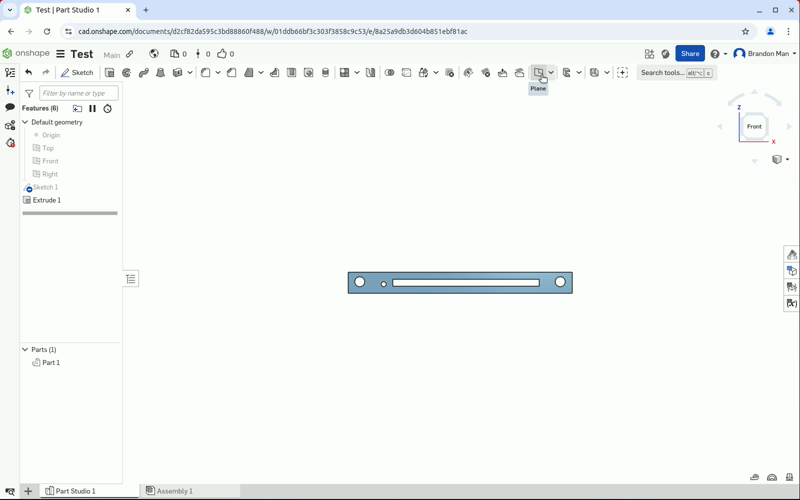
click(541, 75)
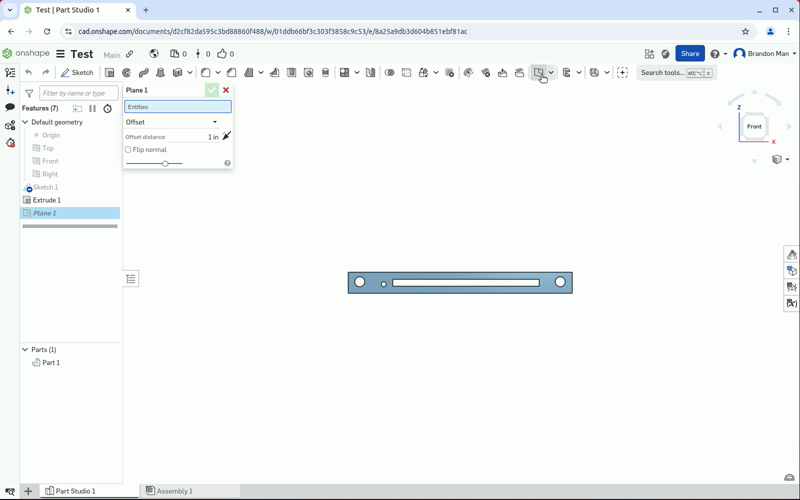
mouse_move(73, 163)
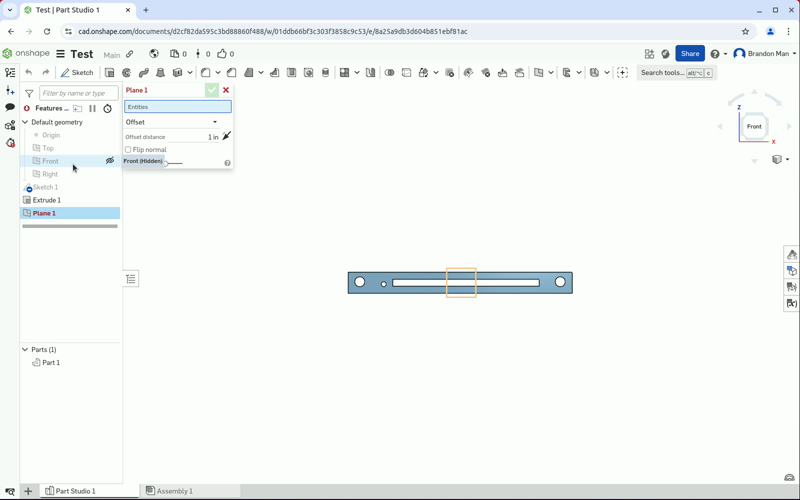
click(73, 163)
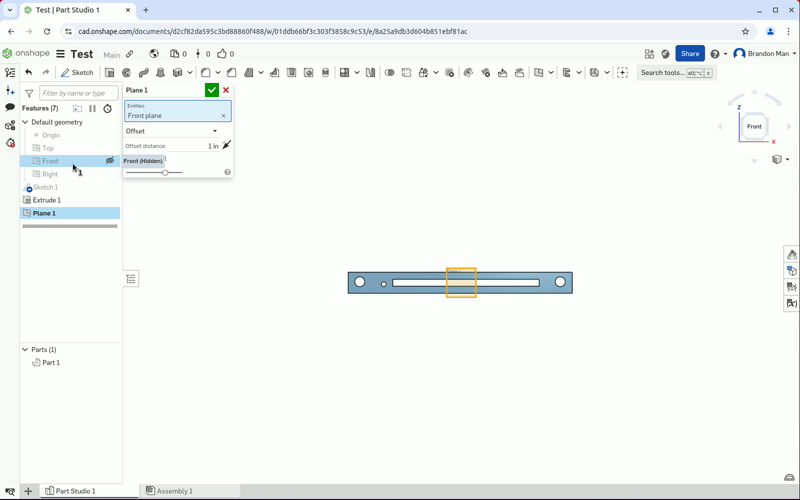
key(tab, 2)
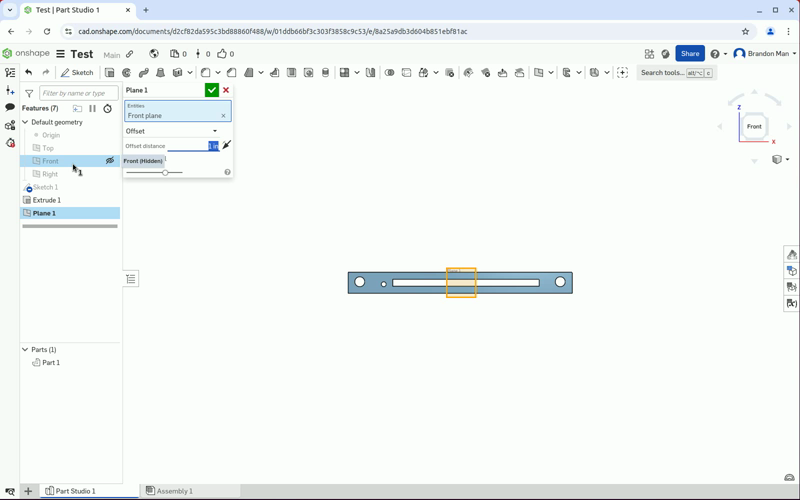
text(1.695)
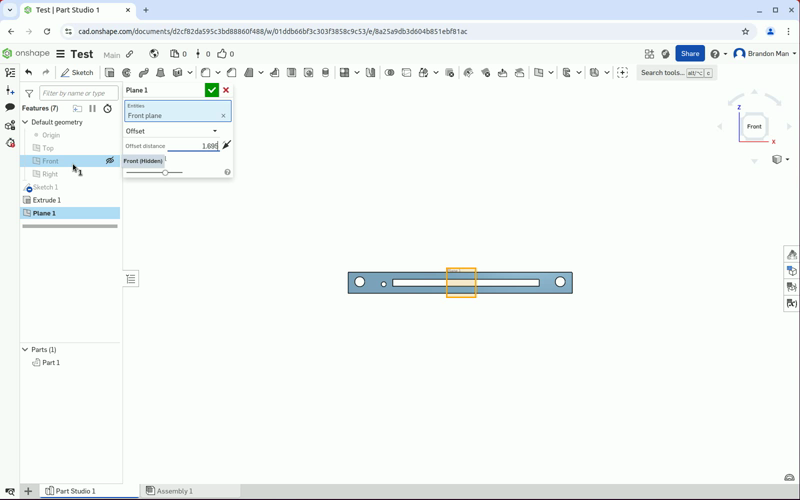
key(enter, 2)
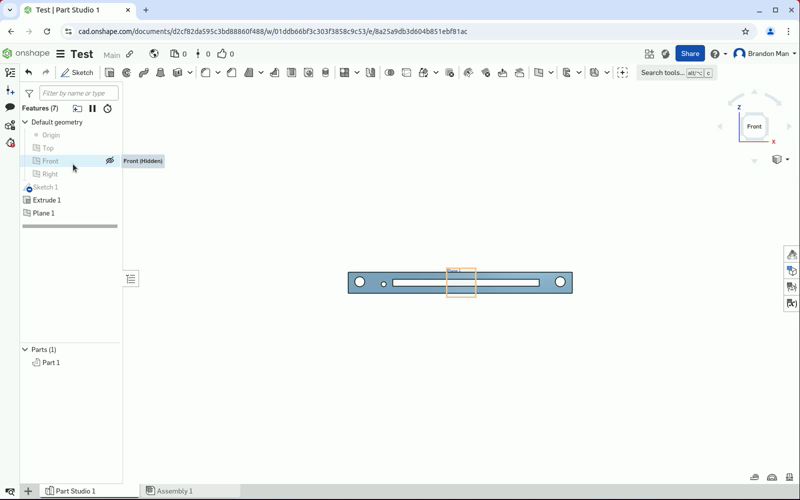
key(shift+s)
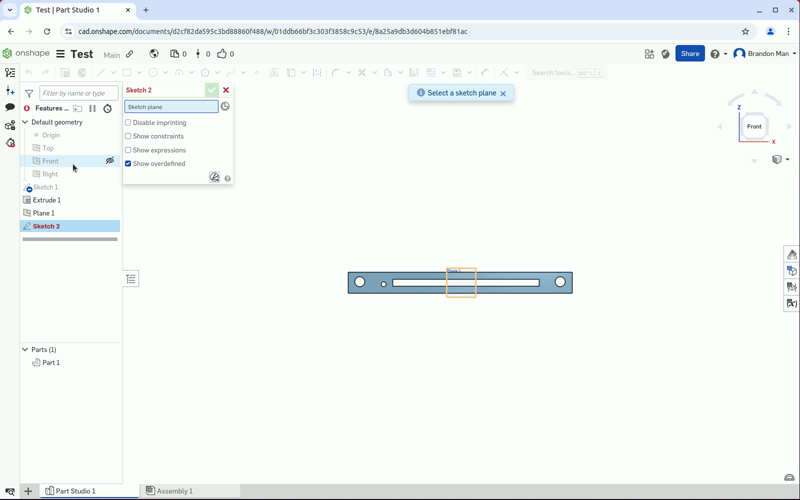
mouse_move(73, 215)
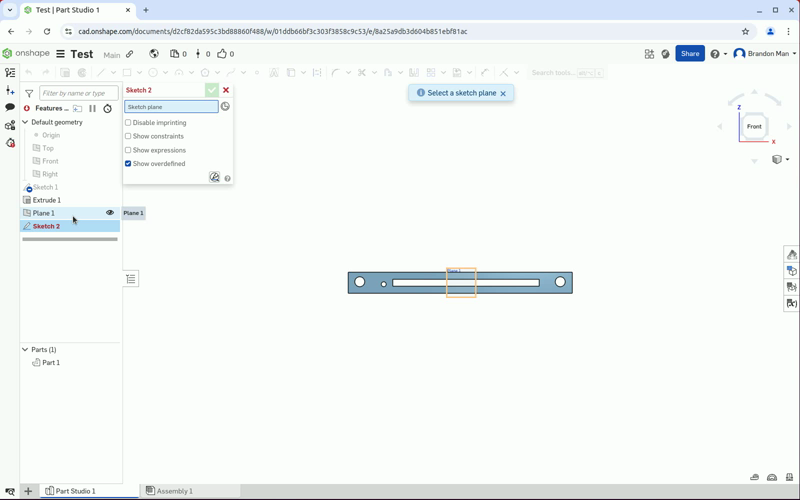
click(73, 215)
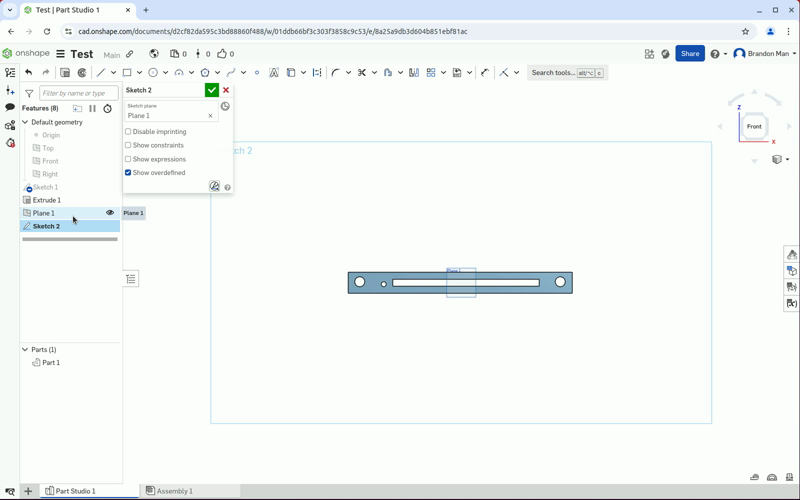
mouse_move(73, 352)
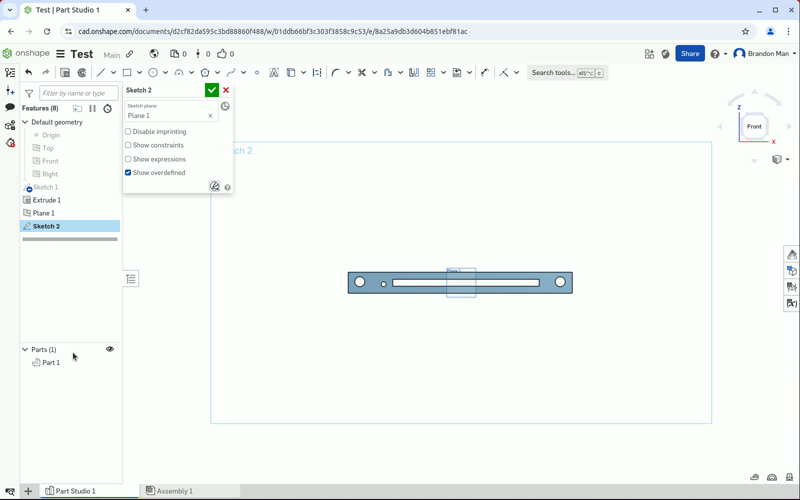
key(y)
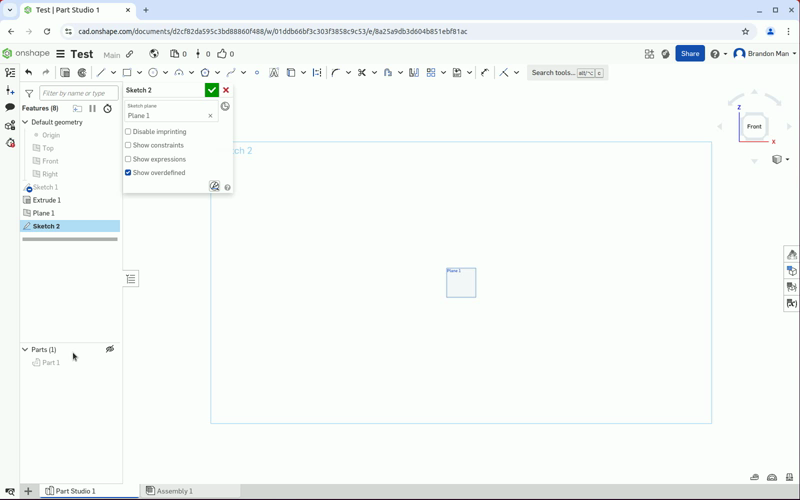
key(l)
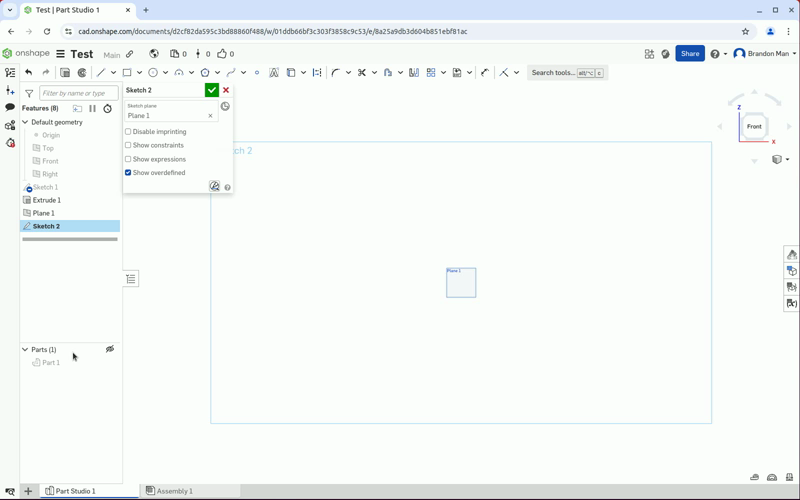
key_down(shift)
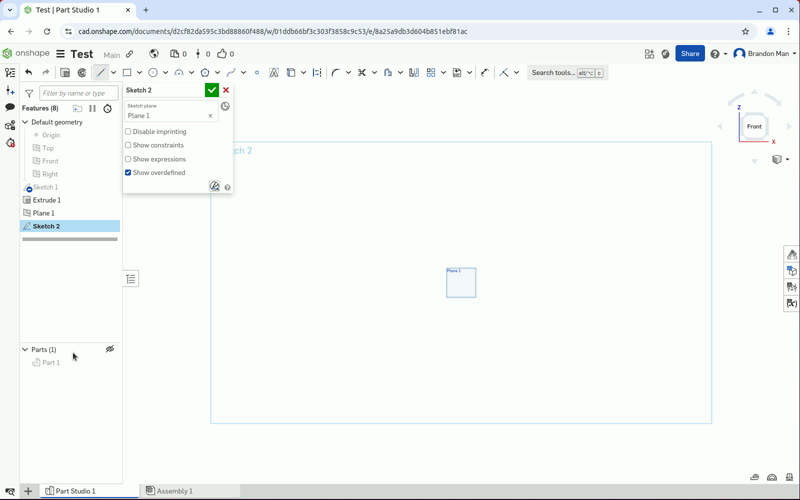
mouse_move(393, 287)
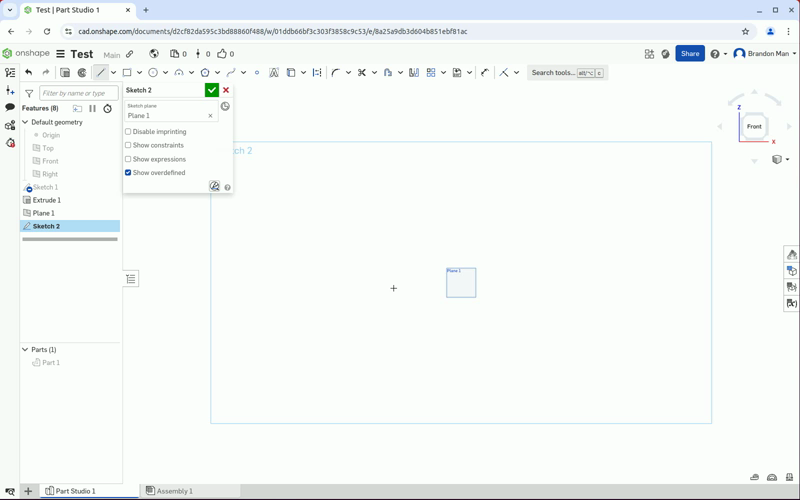
click(393, 287)
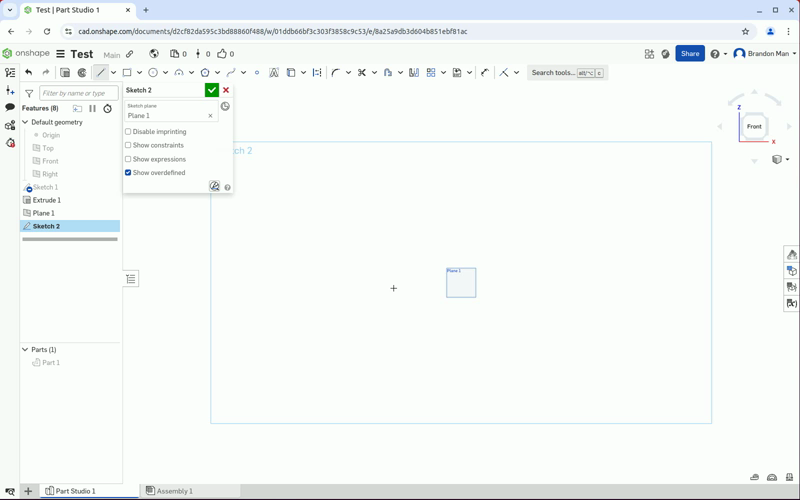
key_up(shift)
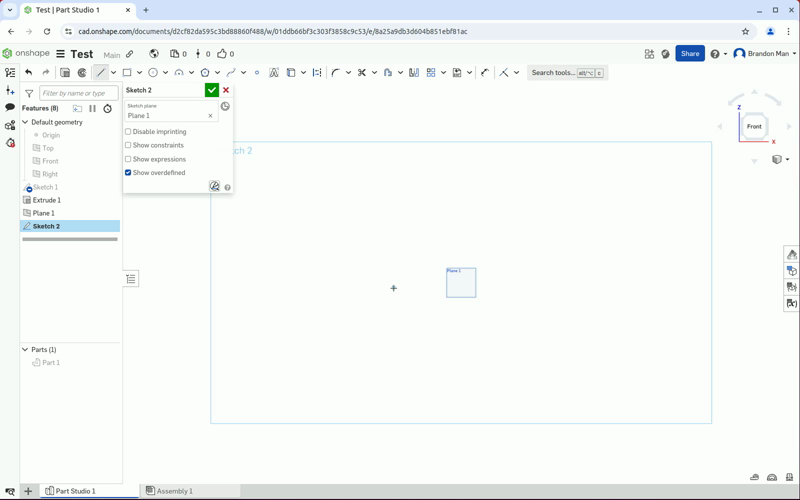
key_down(shift)
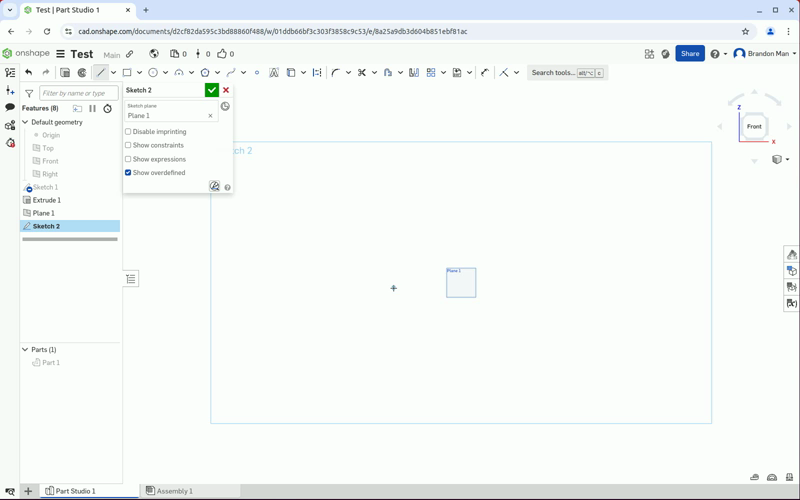
mouse_move(541, 287)
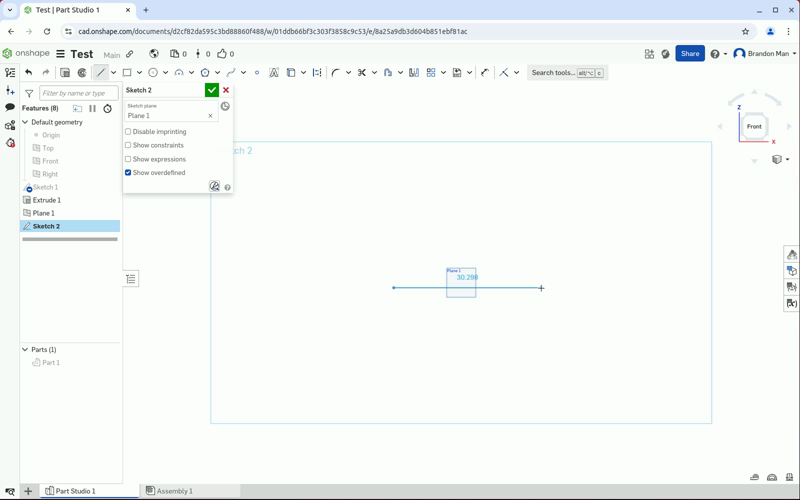
click(541, 287)
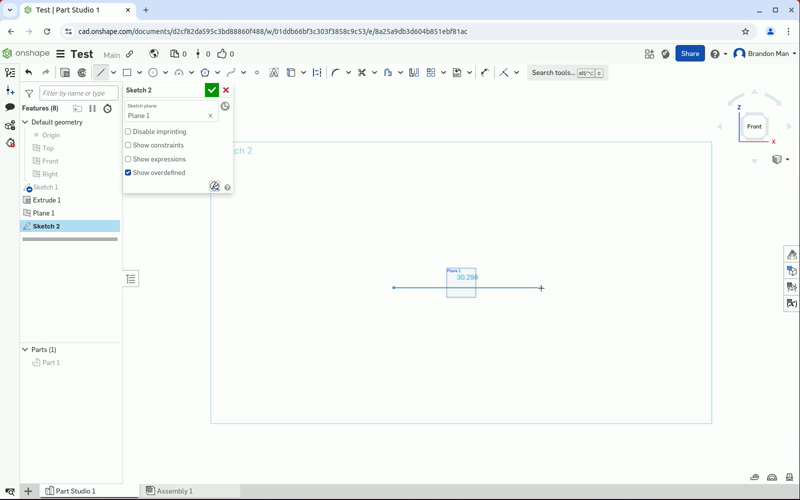
key_up(shift)
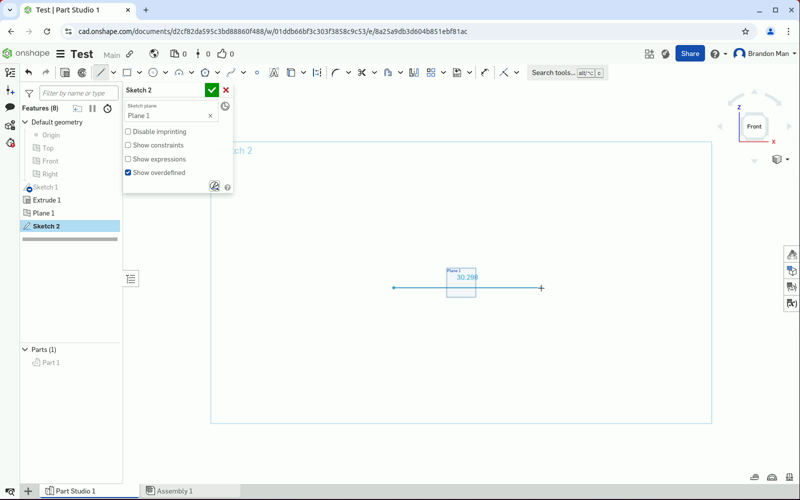
key_down(shift)
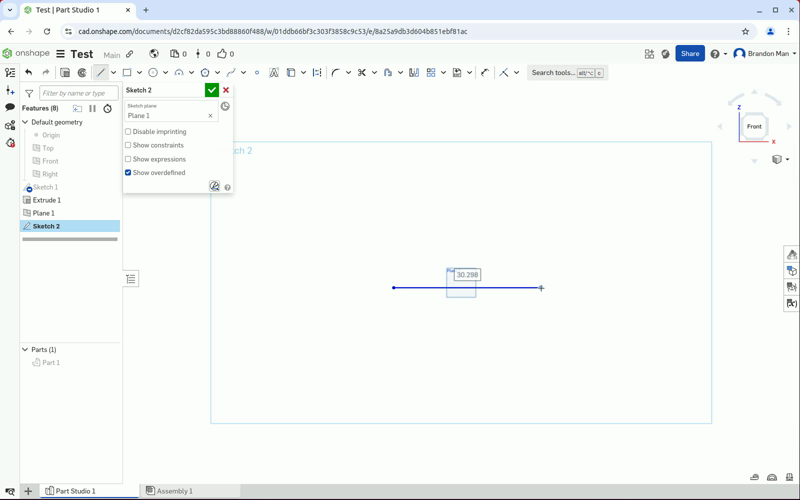
mouse_move(571, 287)
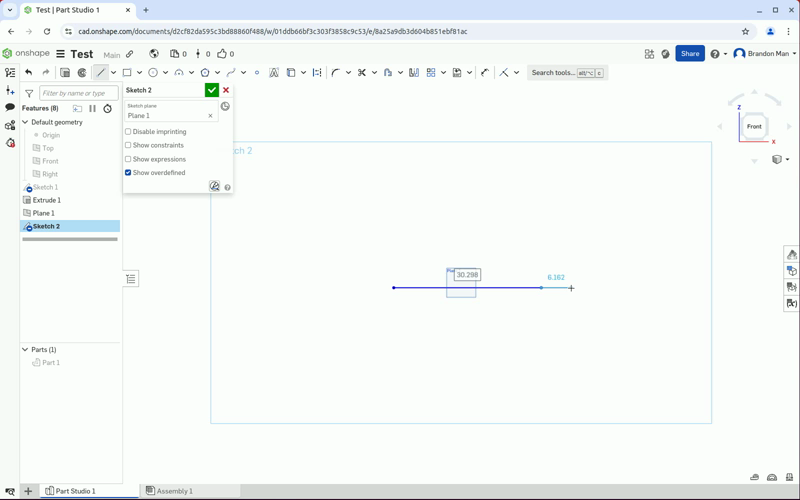
mouse_move(541, 281)
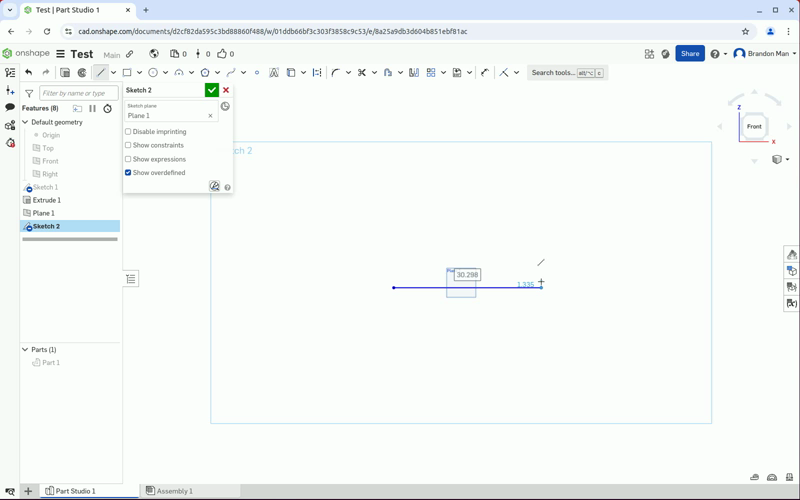
scroll(6)
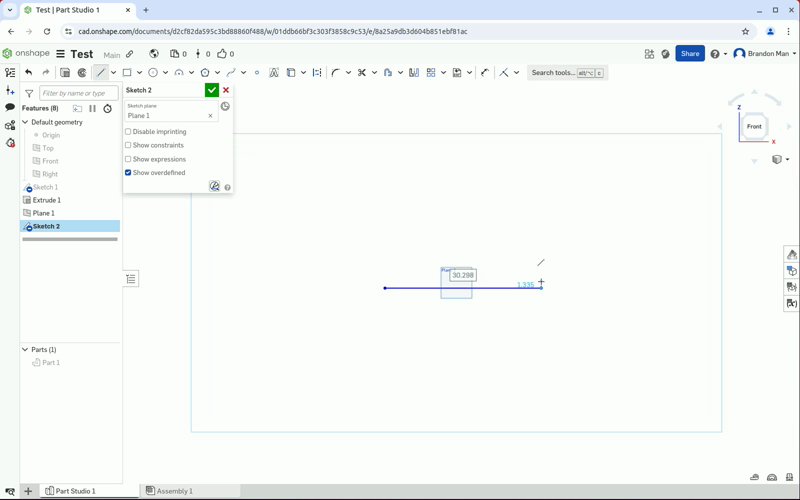
scroll(6)
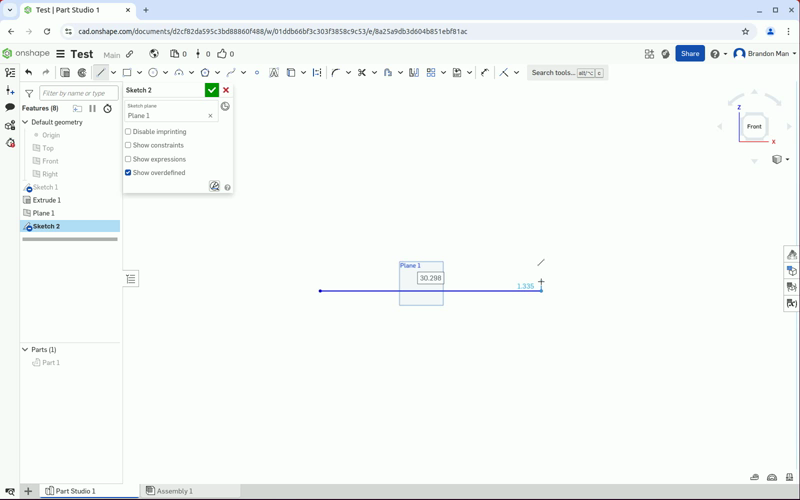
scroll(6)
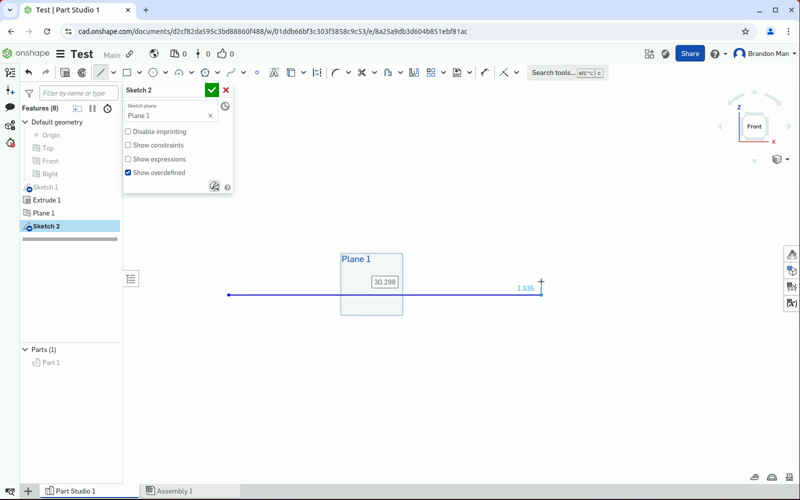
scroll(6)
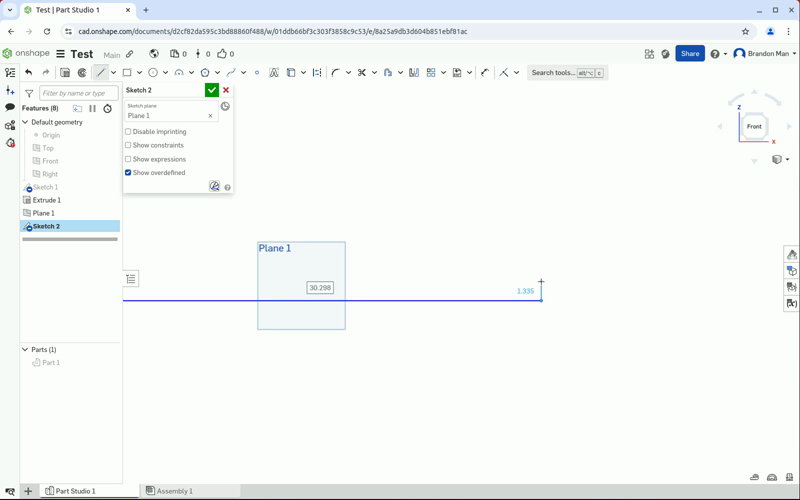
scroll(6)
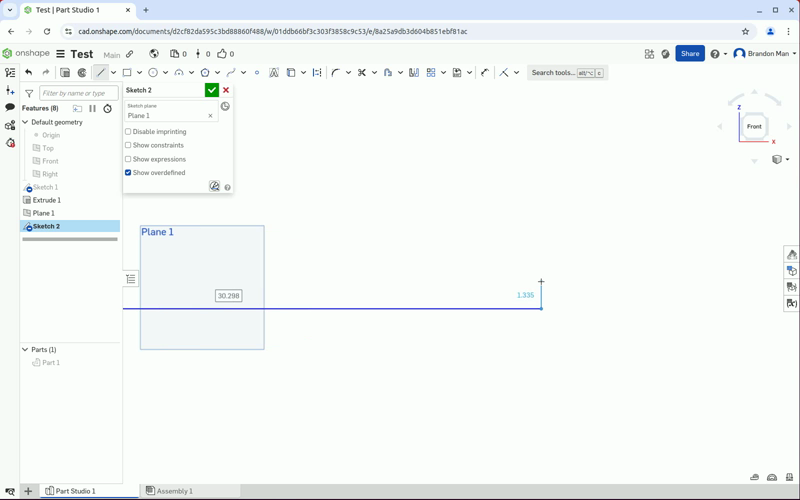
scroll(6)
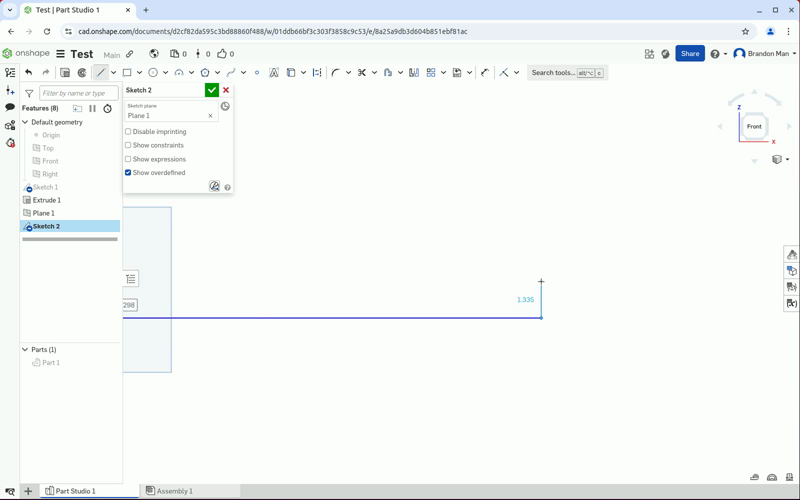
scroll(6)
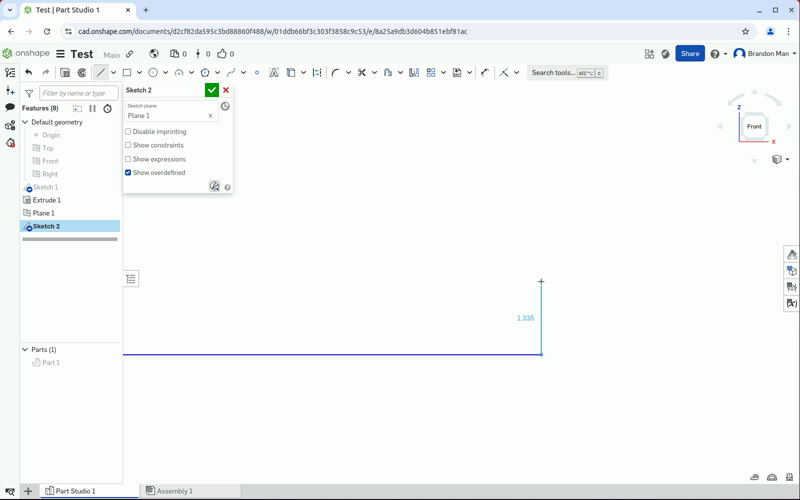
click(541, 281)
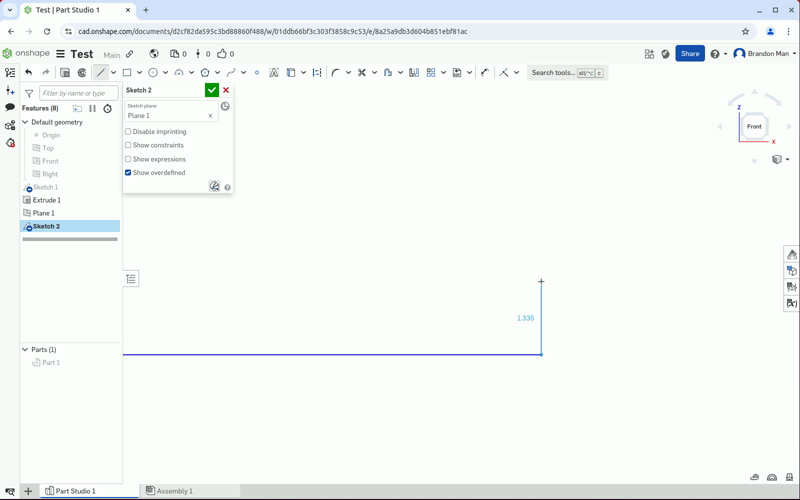
scroll(-6)
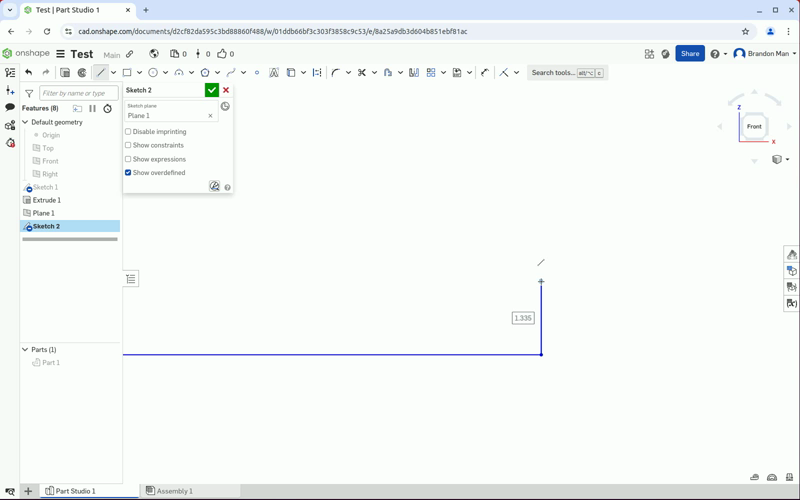
scroll(-6)
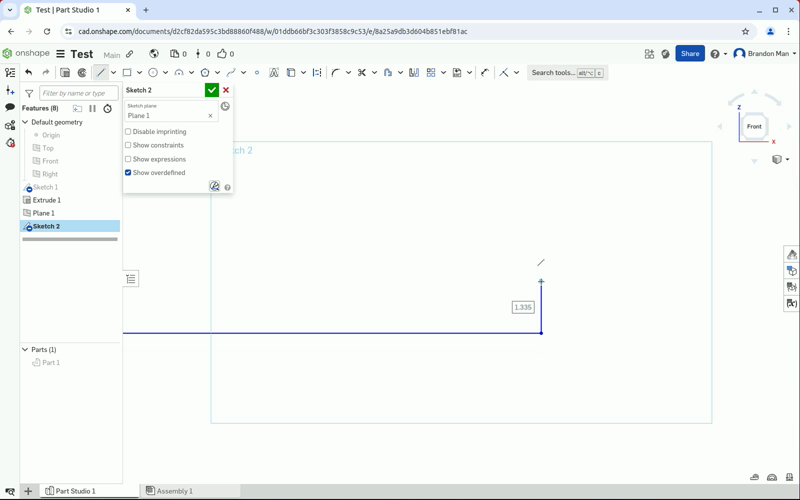
scroll(-6)
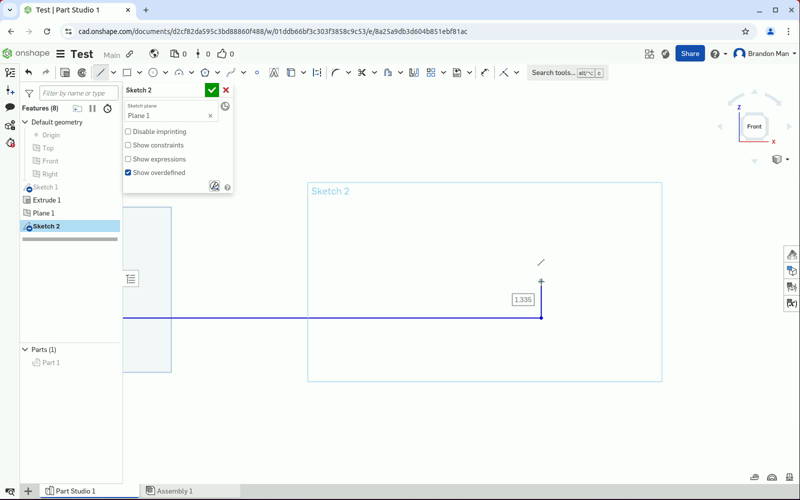
scroll(-6)
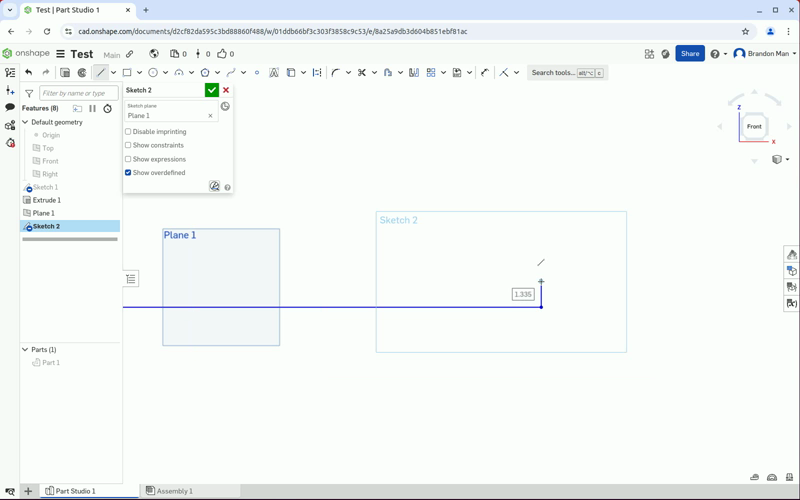
scroll(-6)
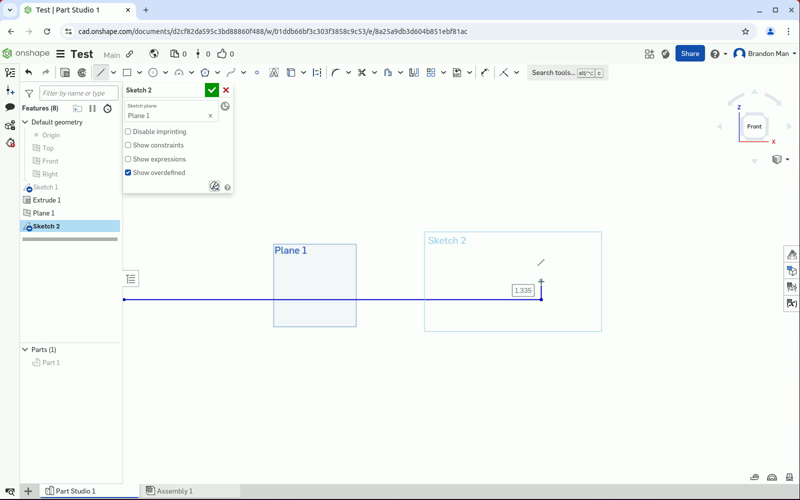
scroll(-6)
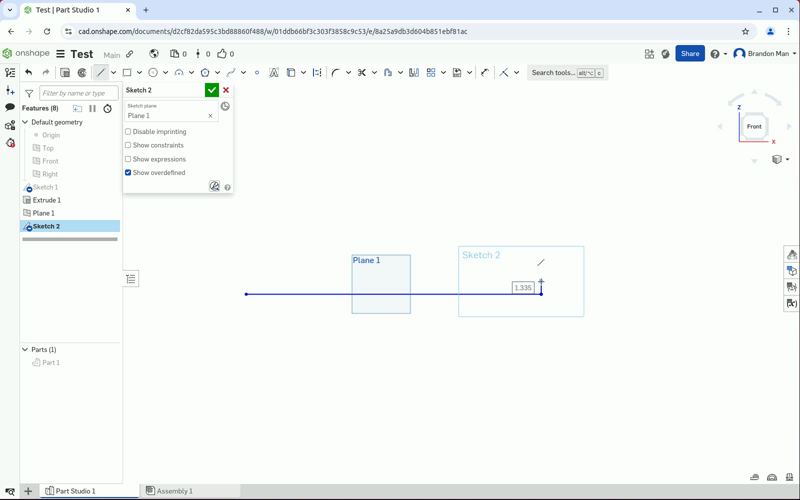
scroll(-6)
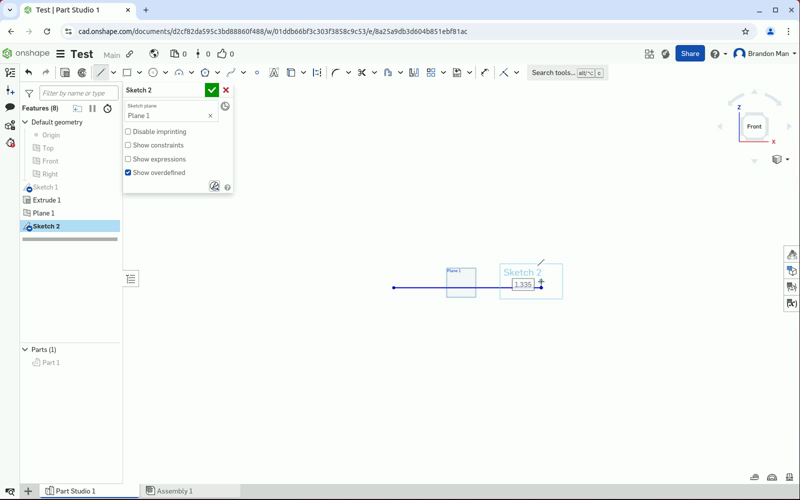
key_up(shift)
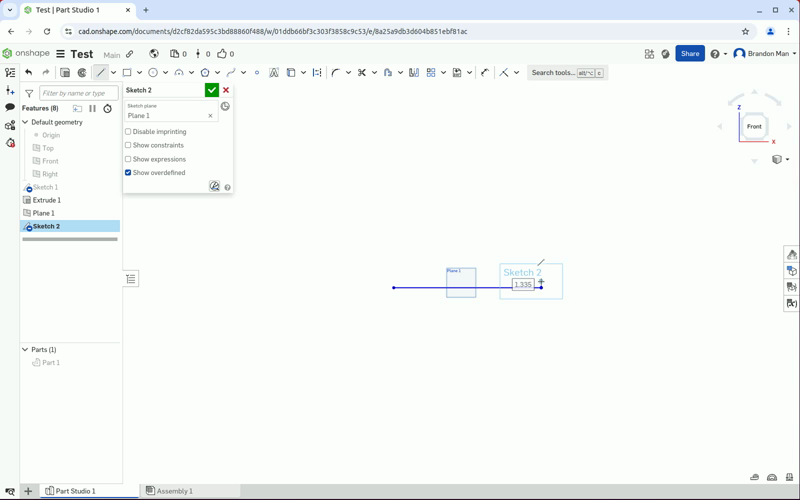
key_down(shift)
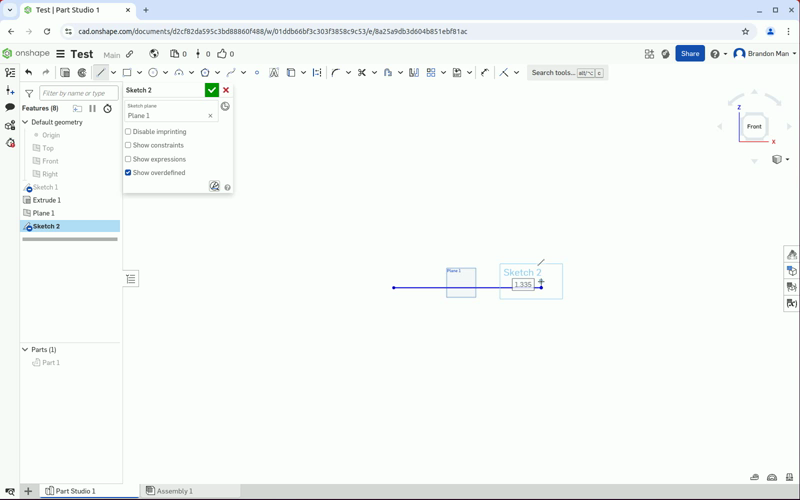
mouse_move(393, 281)
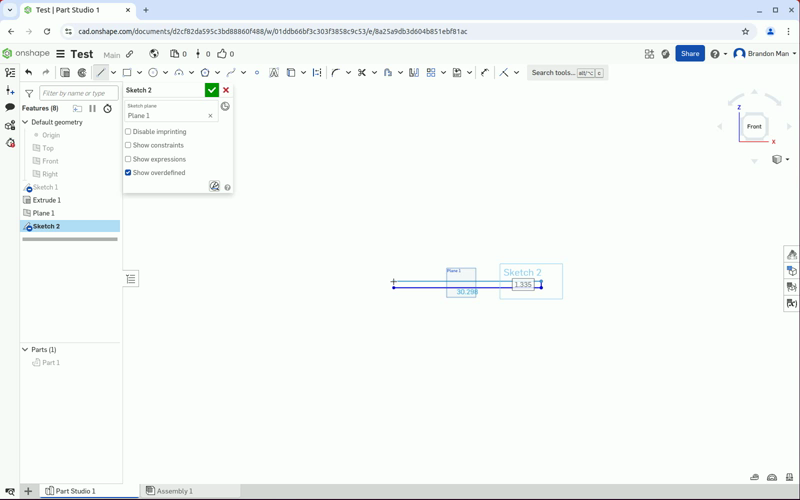
click(393, 281)
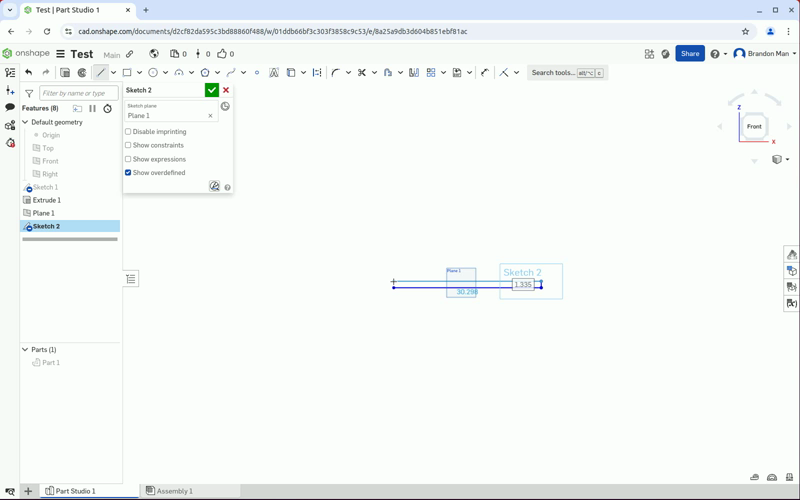
key_up(shift)
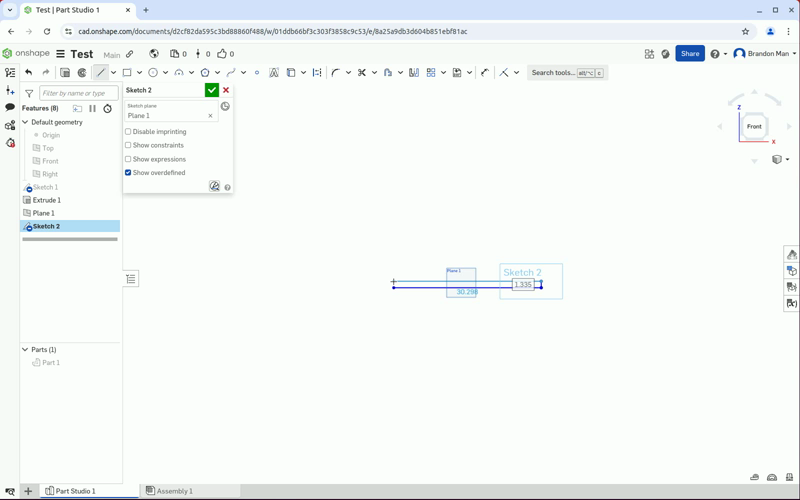
mouse_move(423, 281)
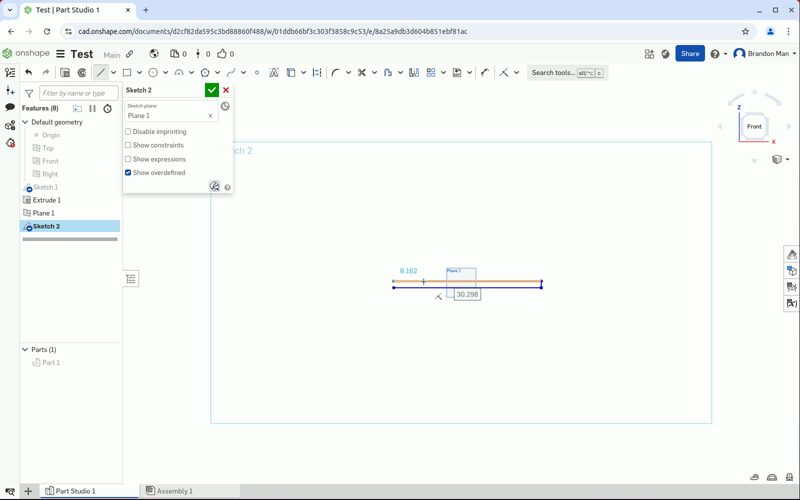
key_down(shift)
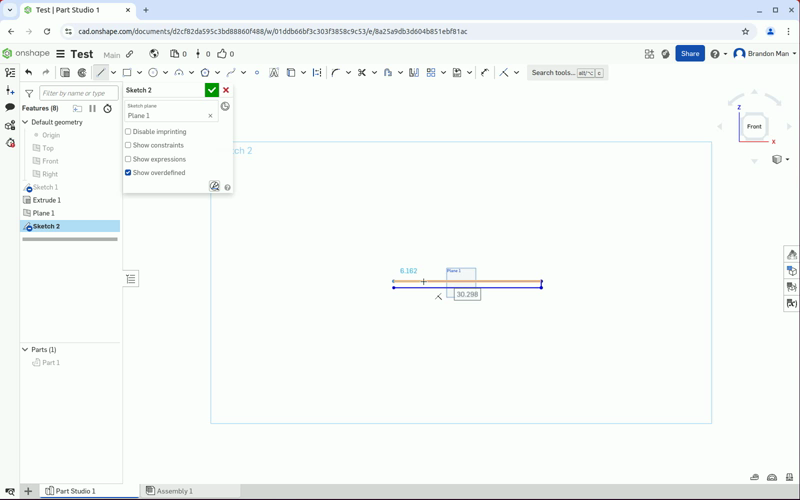
mouse_move(393, 287)
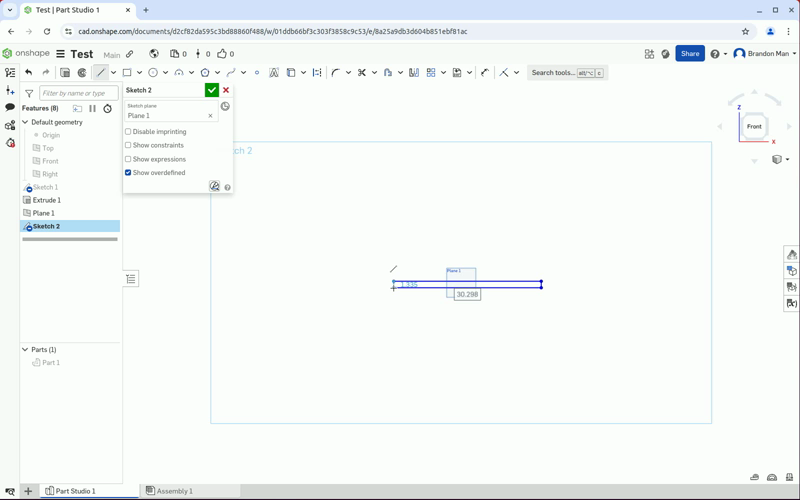
scroll(6)
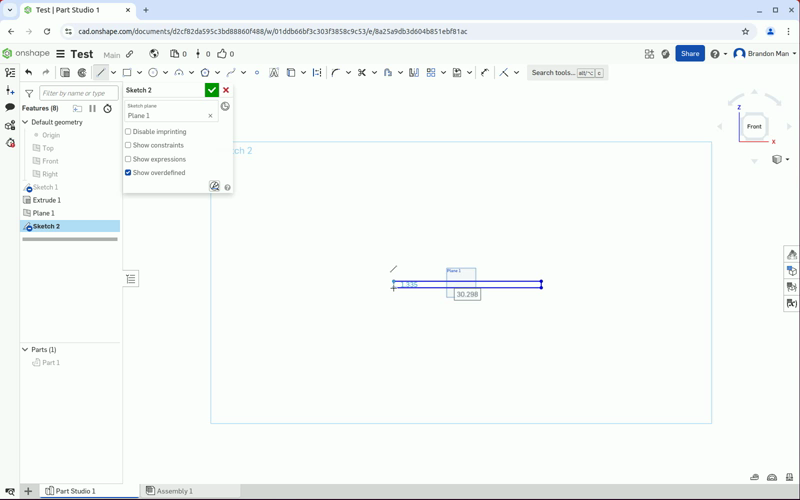
scroll(6)
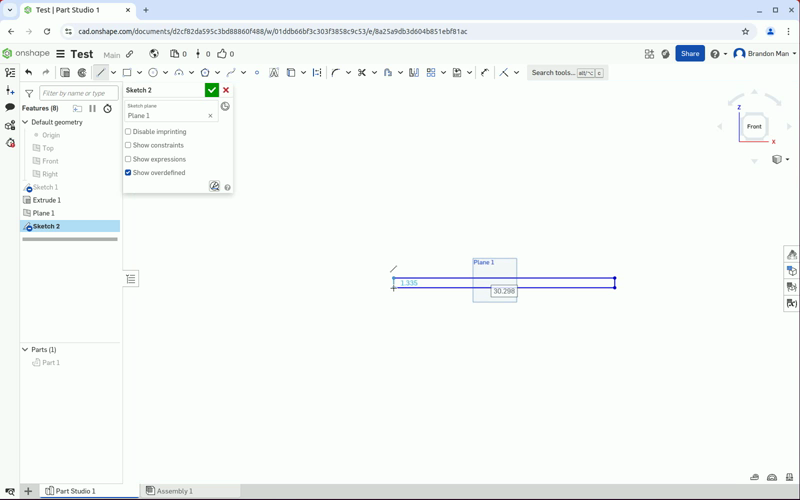
scroll(6)
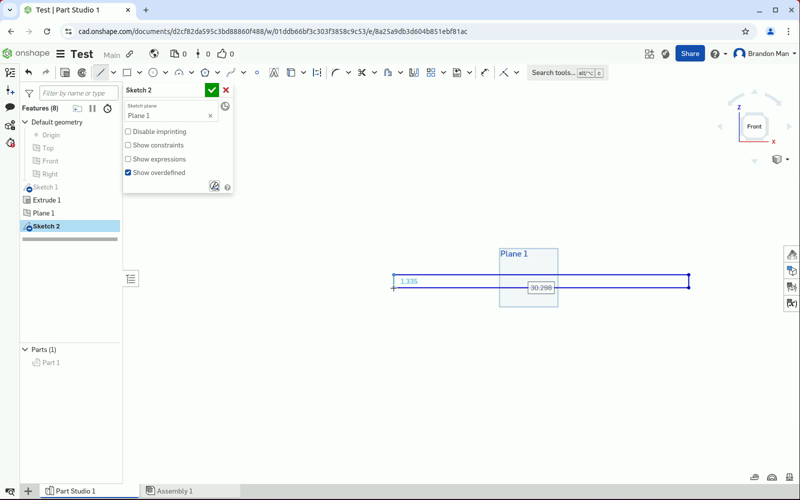
scroll(6)
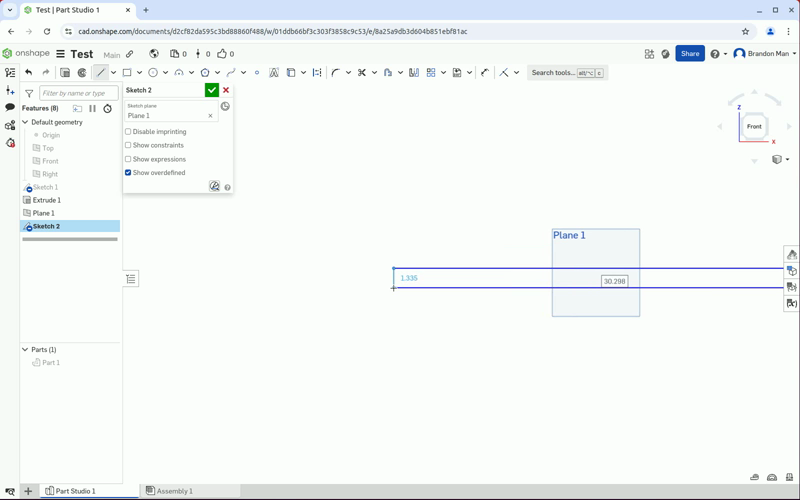
scroll(6)
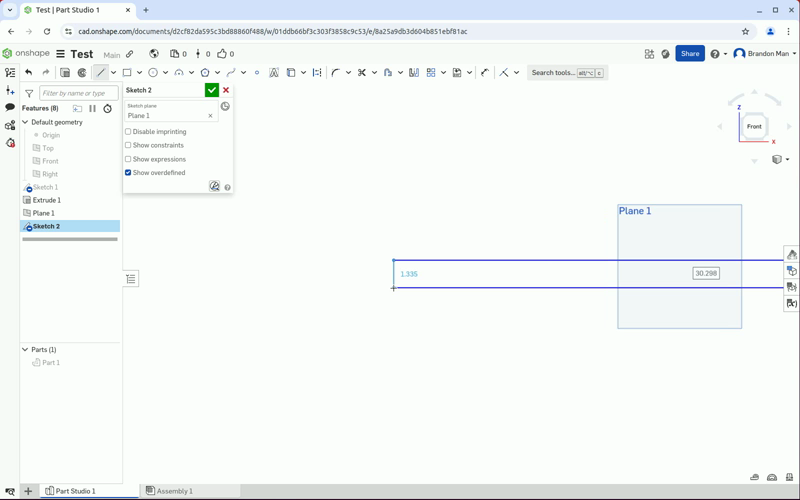
scroll(6)
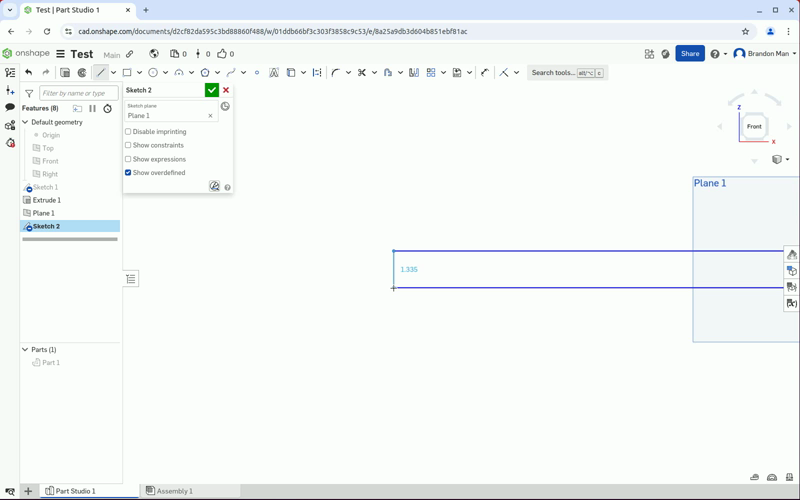
scroll(6)
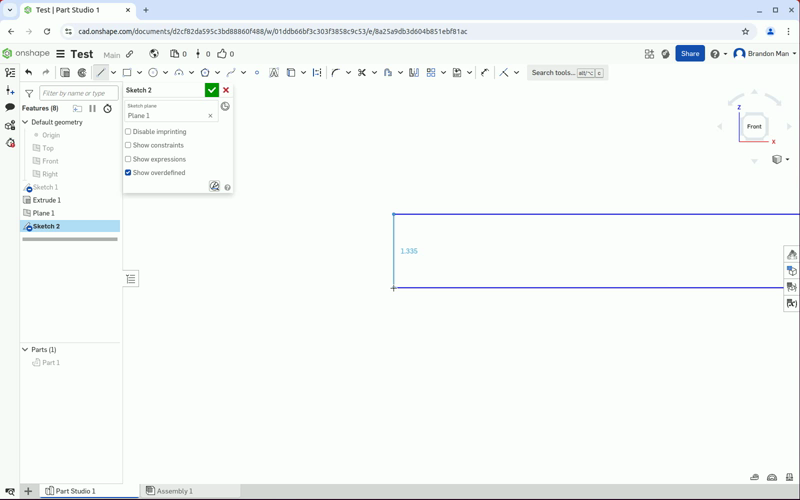
key_up(shift)
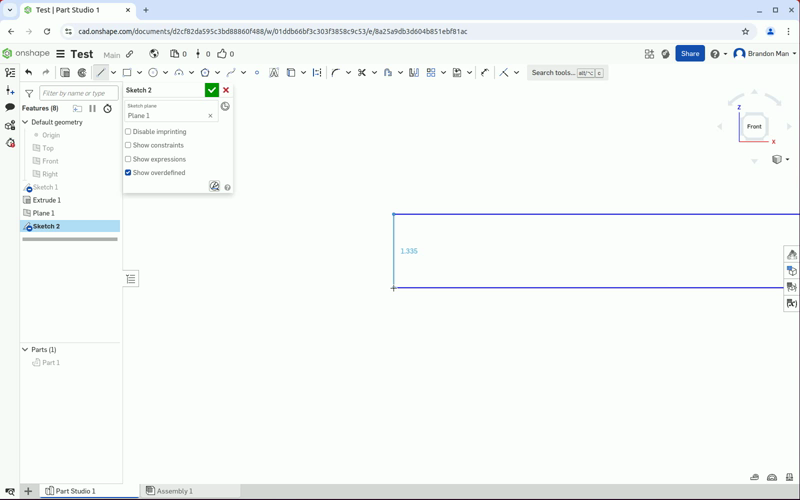
click(393, 287)
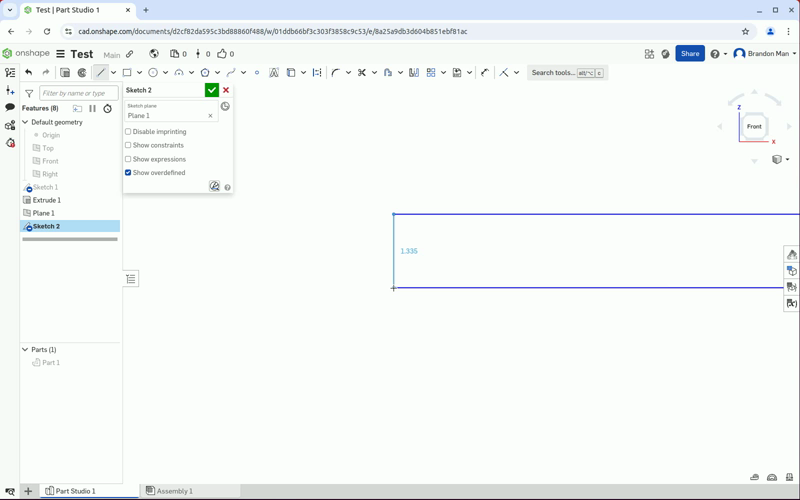
scroll(-6)
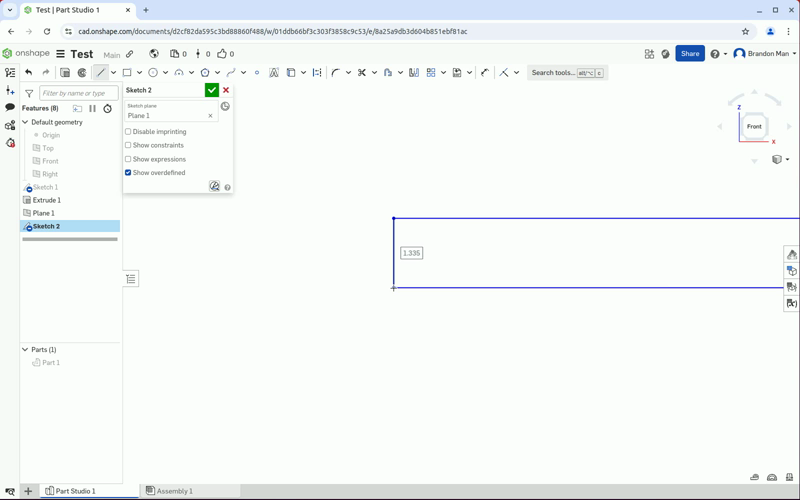
scroll(-6)
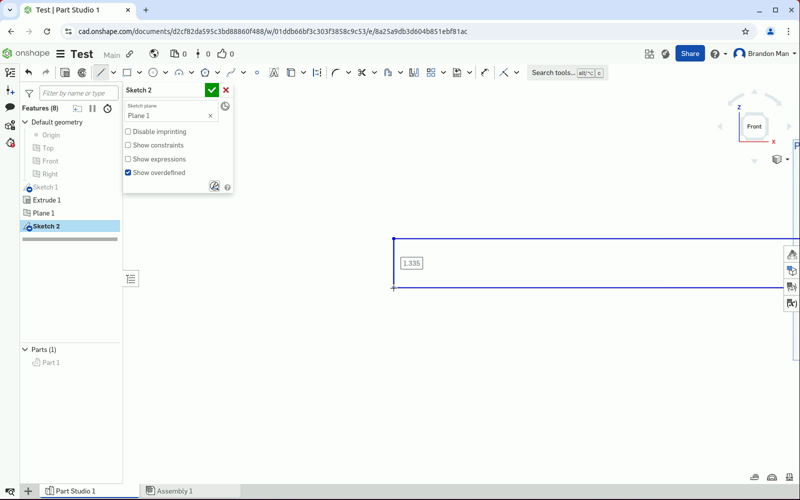
scroll(-6)
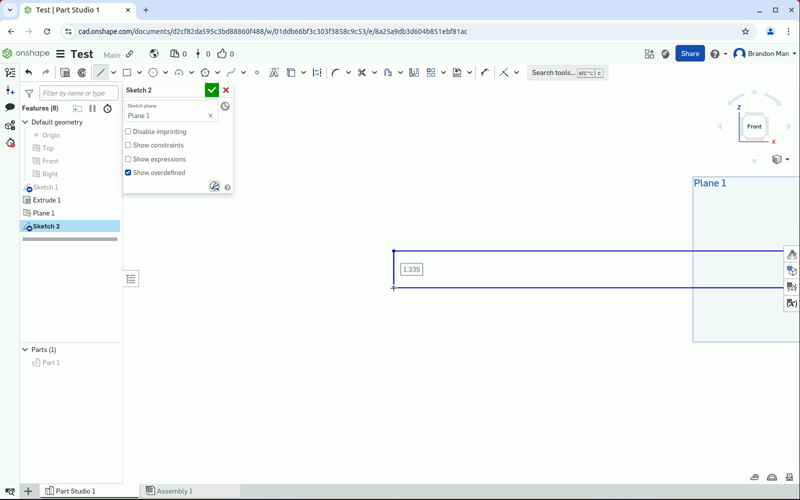
scroll(-6)
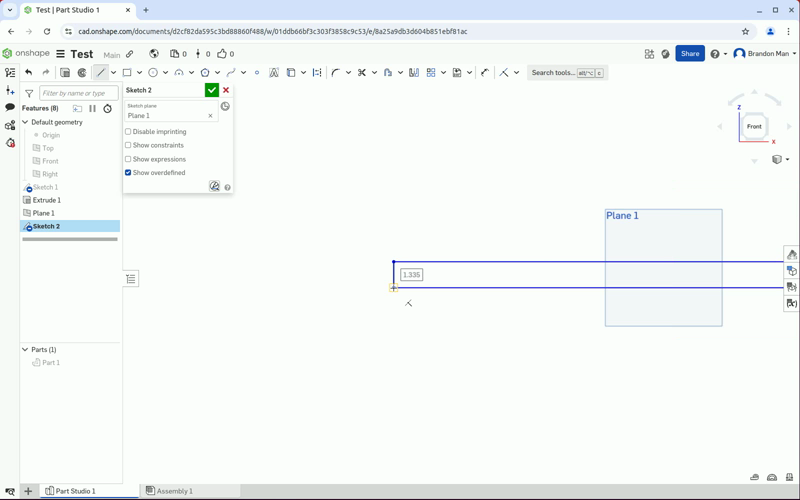
scroll(-6)
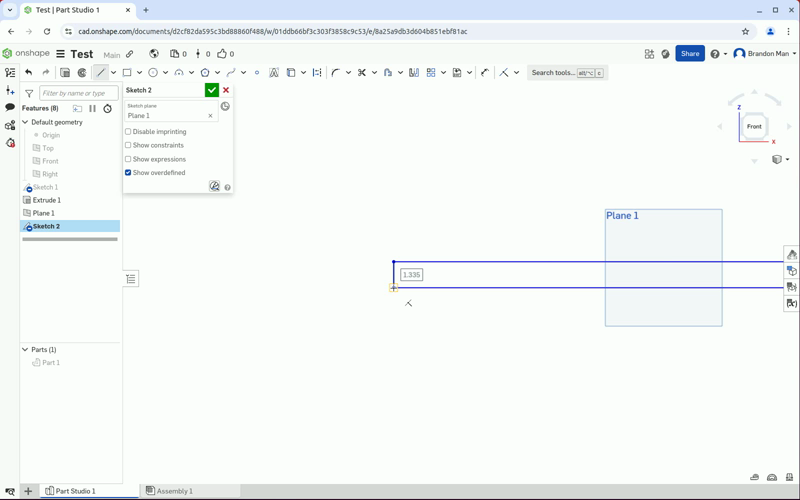
scroll(-6)
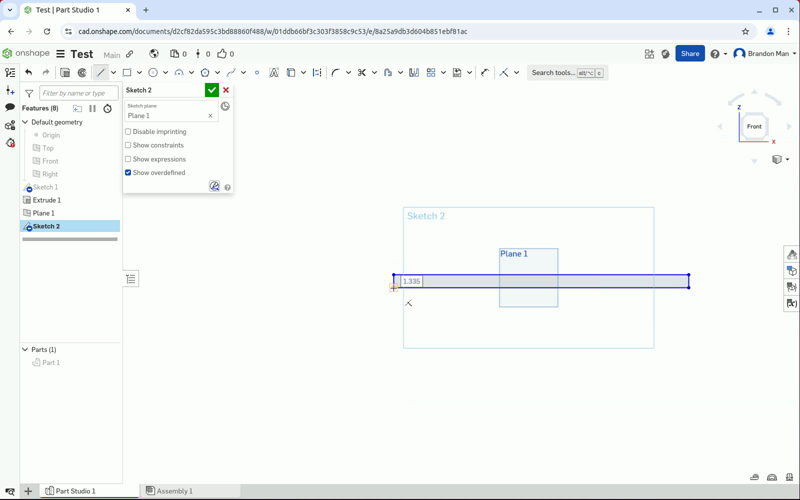
scroll(-6)
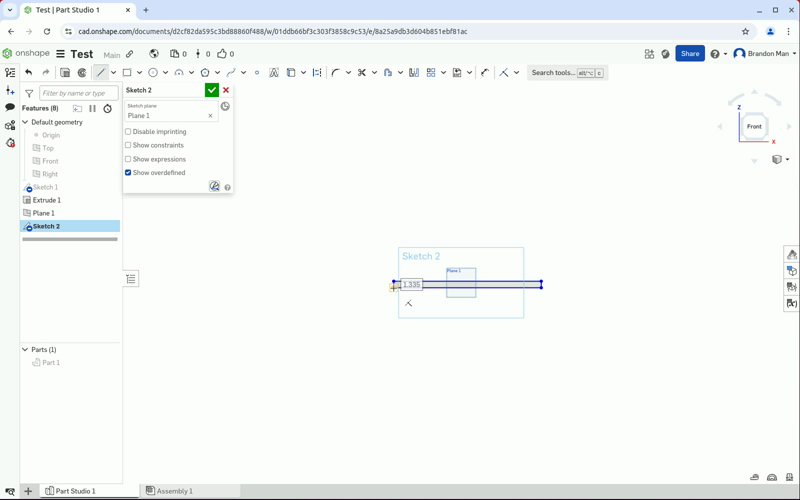
key(esc)
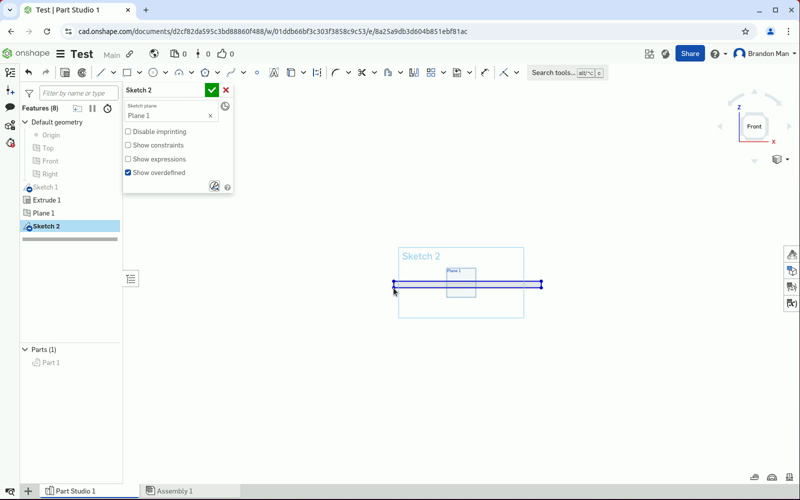
mouse_move(477, 286)
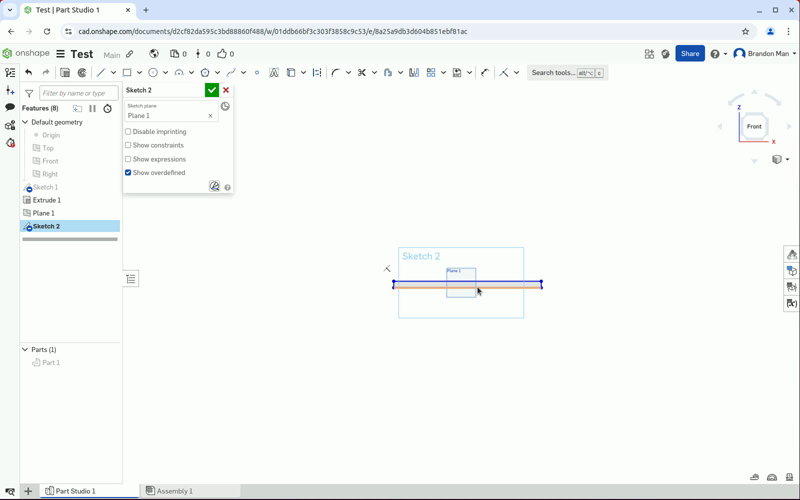
scroll(6)
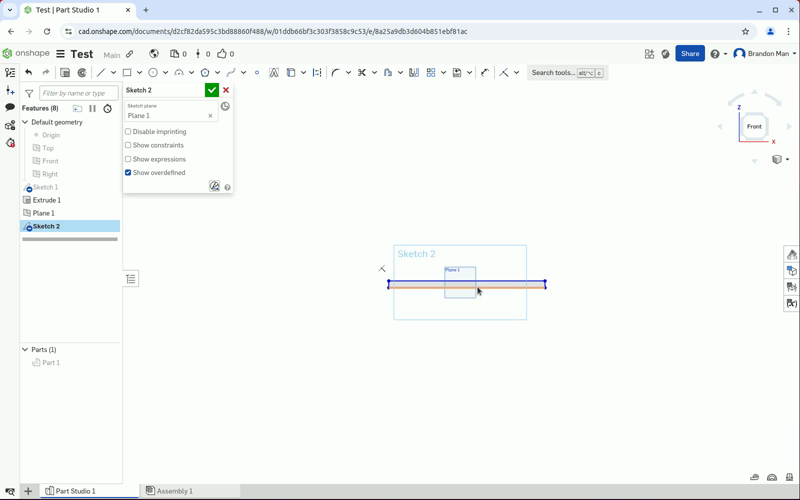
scroll(6)
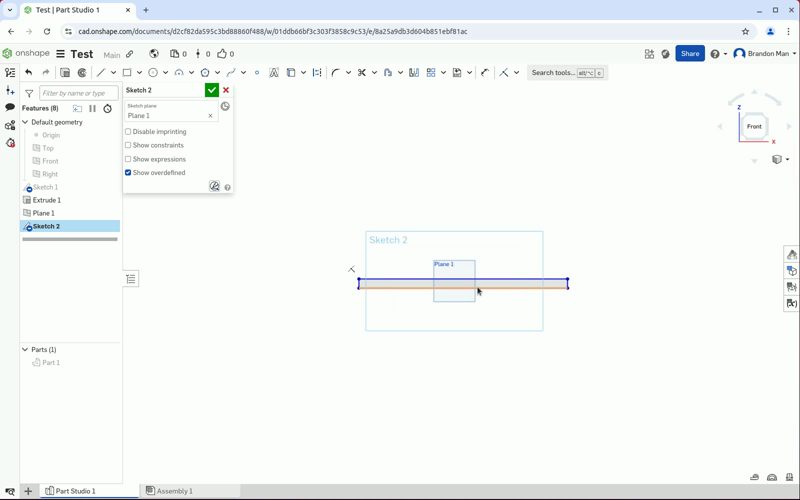
scroll(6)
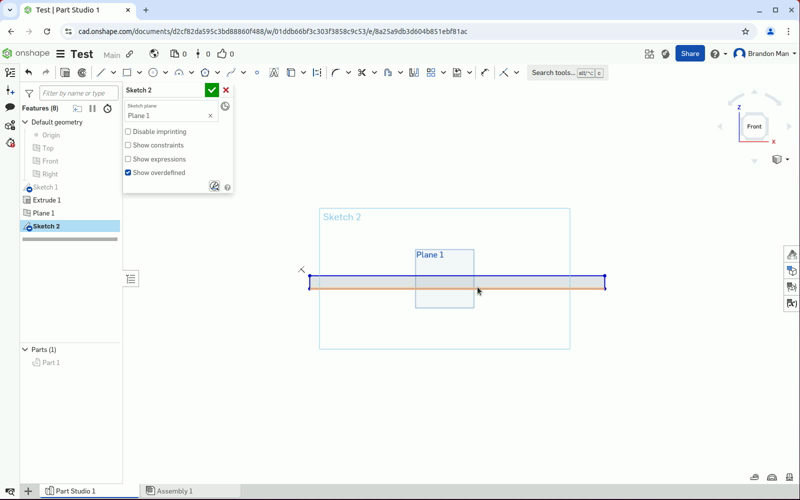
scroll(6)
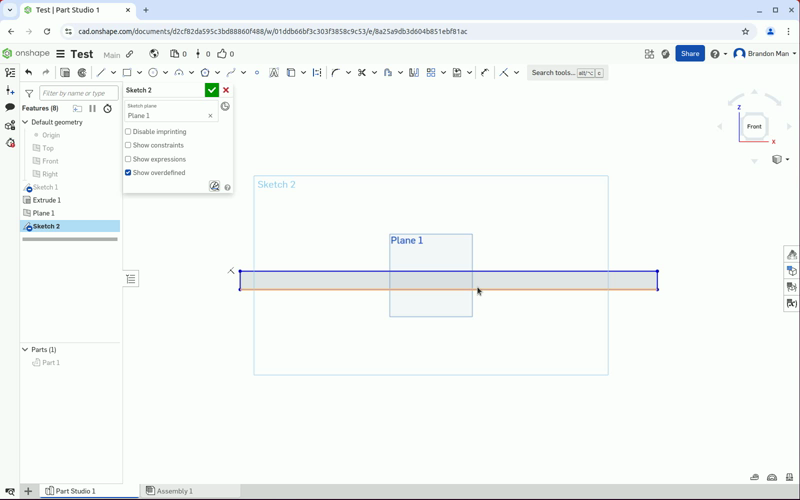
scroll(6)
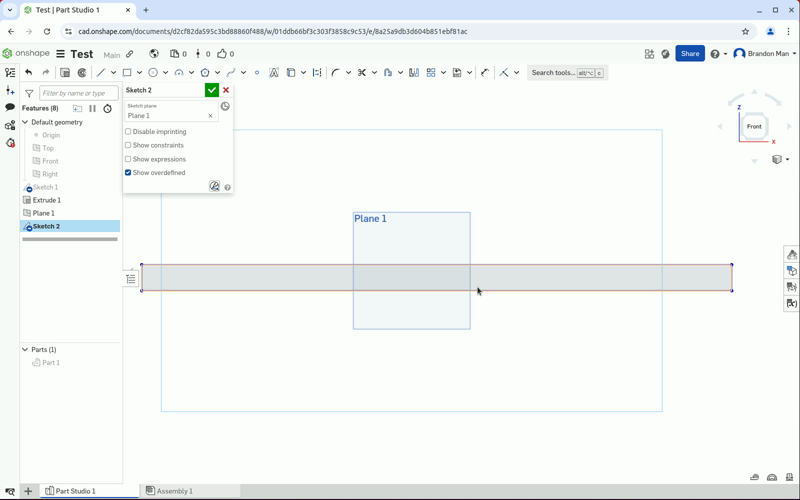
scroll(6)
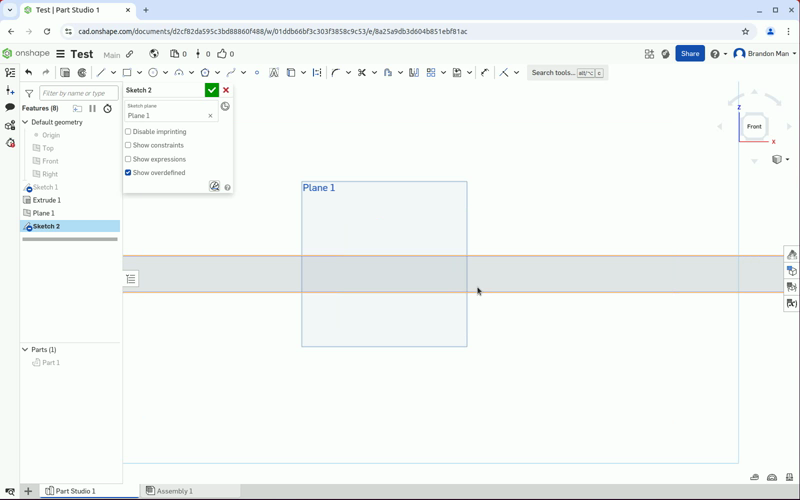
scroll(6)
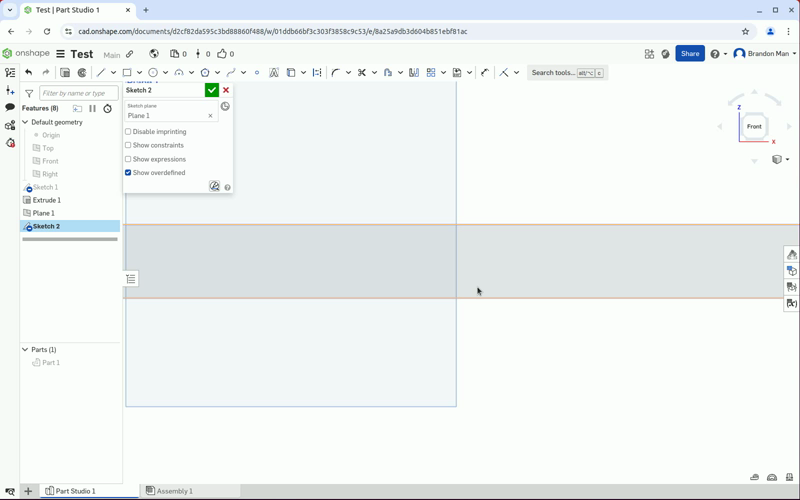
click(477, 286)
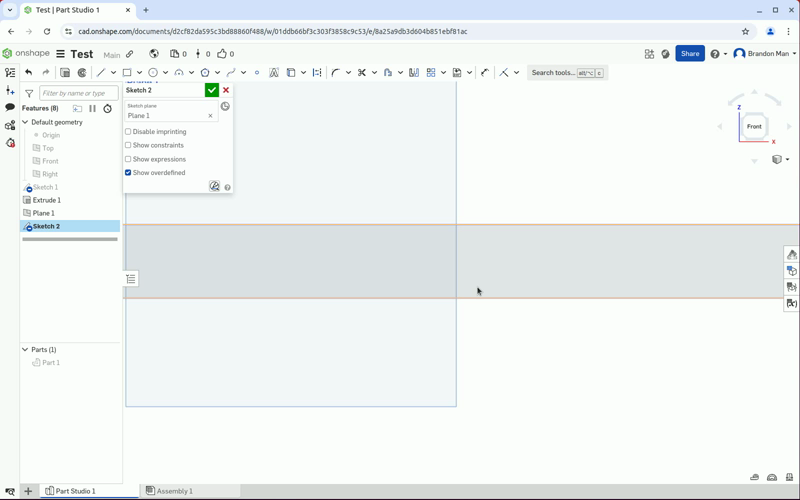
scroll(-6)
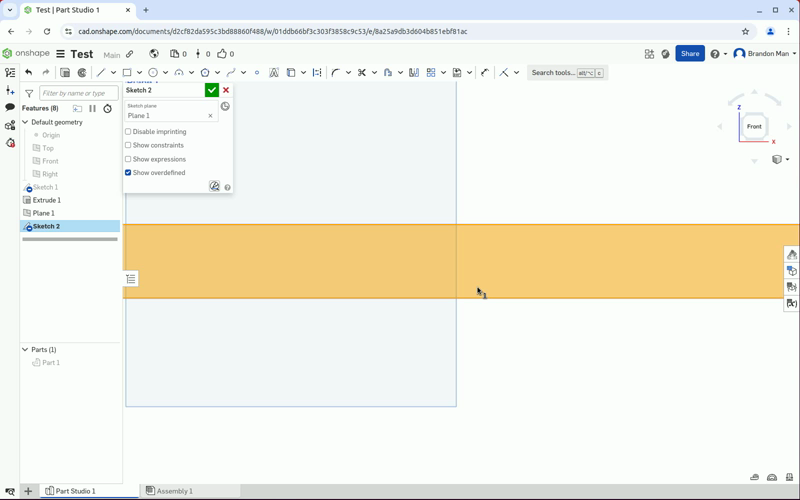
scroll(-6)
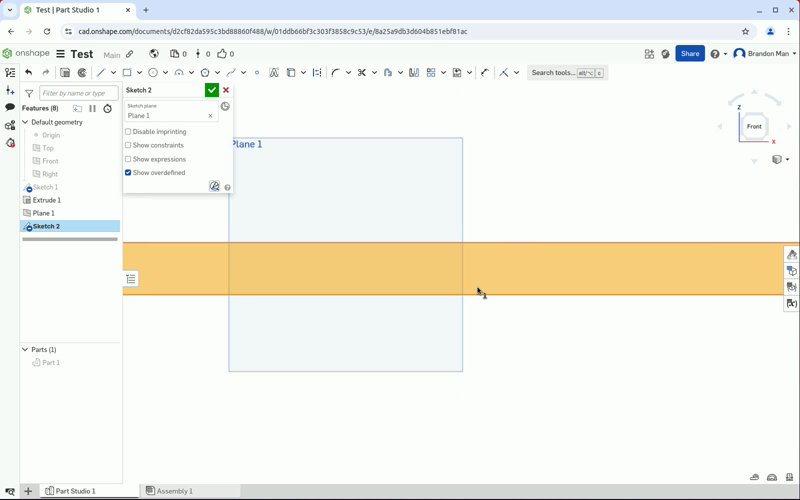
scroll(-6)
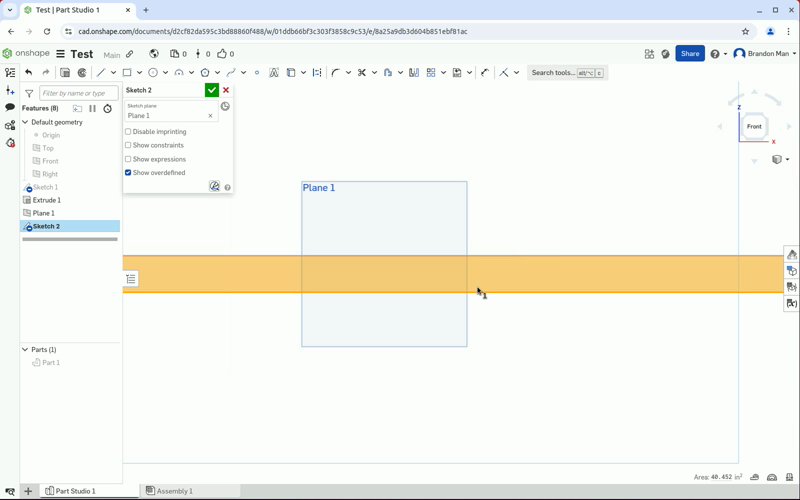
scroll(-6)
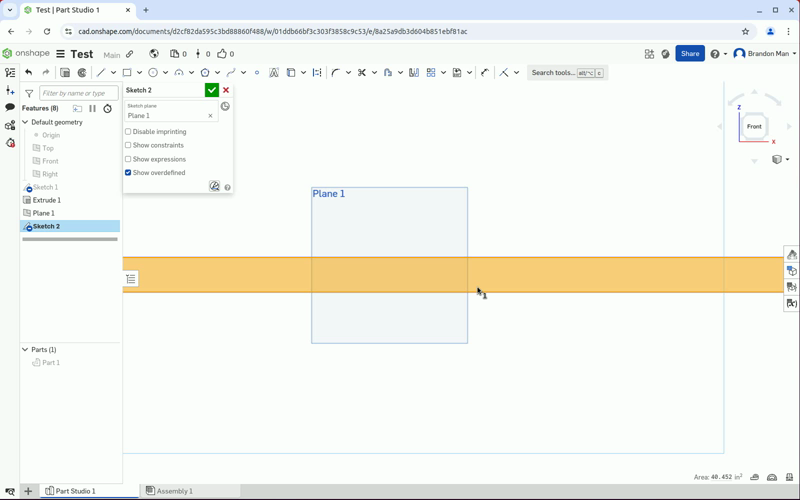
scroll(-6)
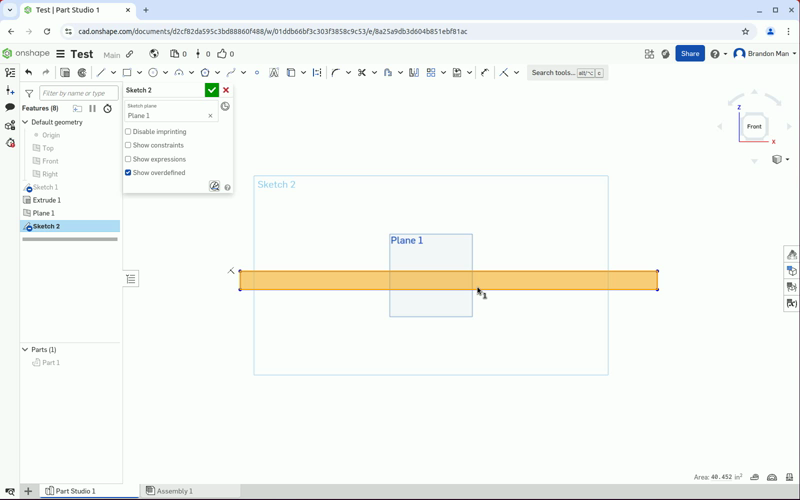
scroll(-6)
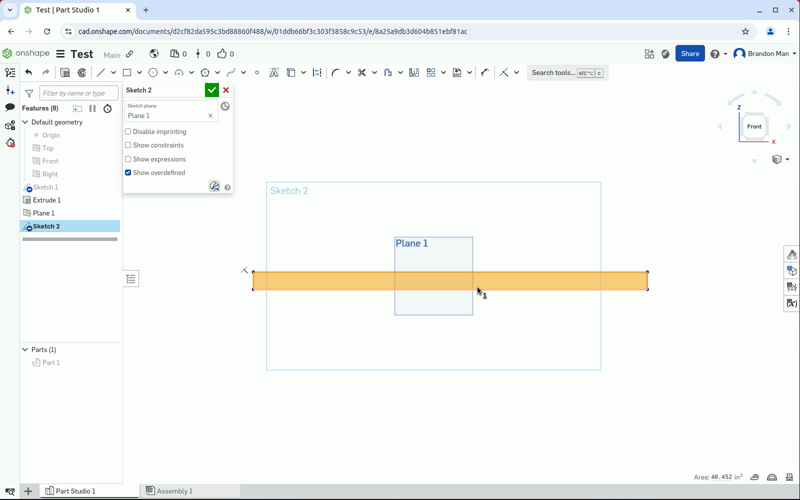
scroll(-6)
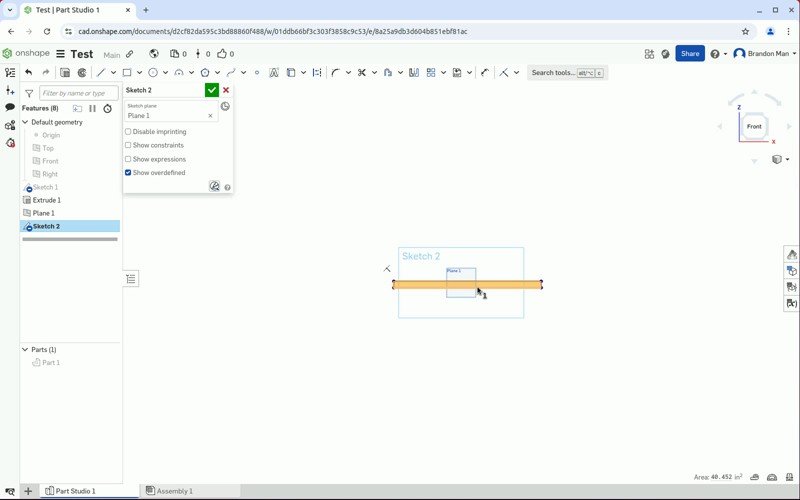
mouse_move(73, 352)
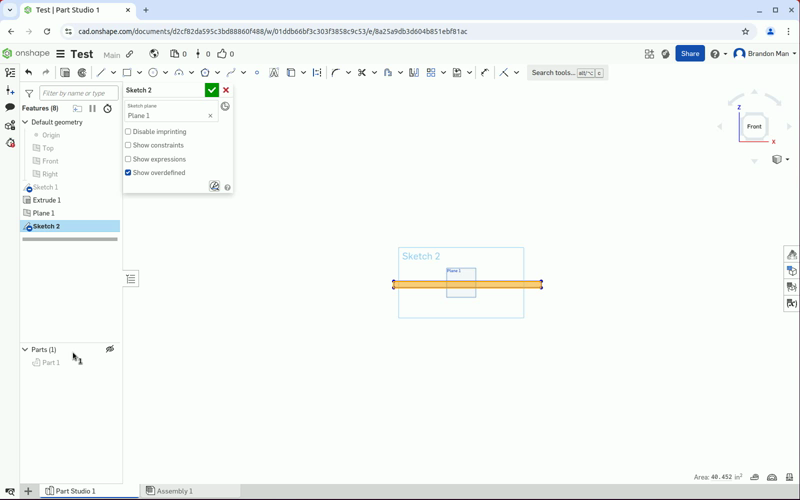
key(shift+y)
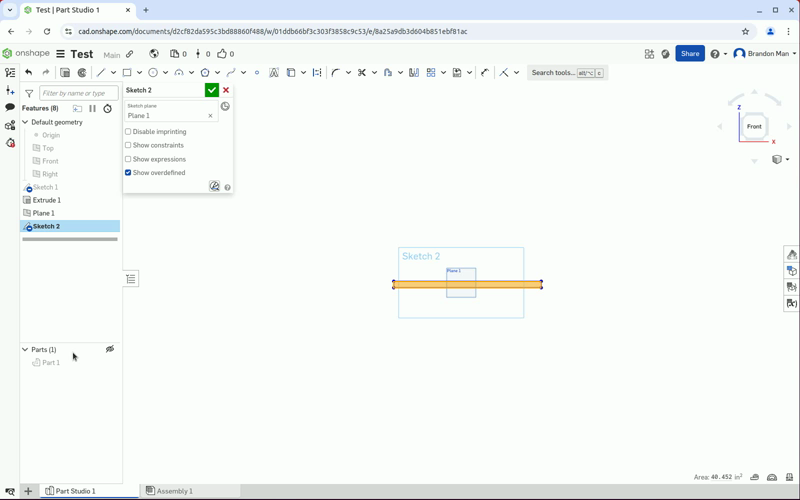
key(shift+e)
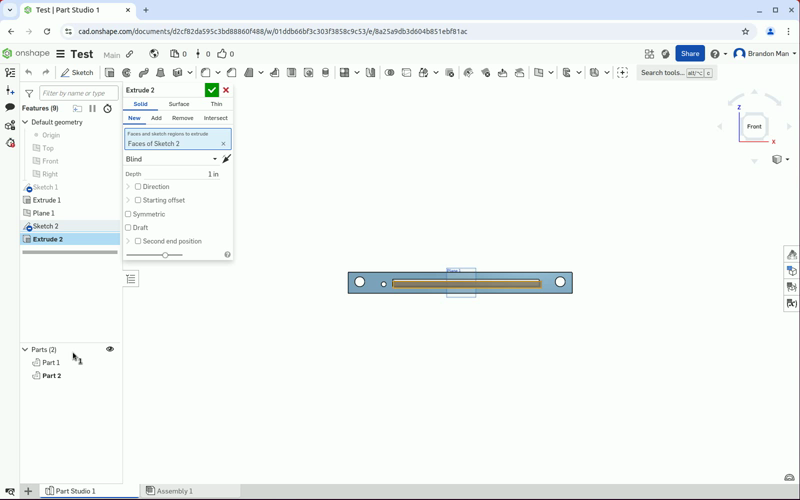
mouse_move(143, 106)
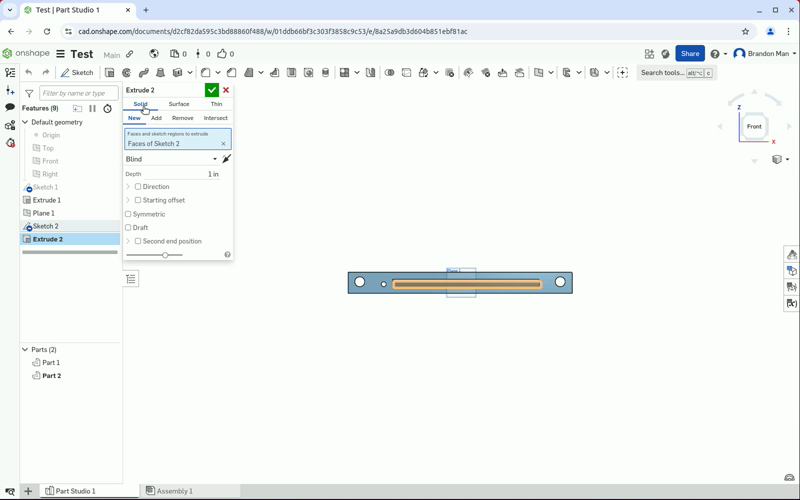
click(143, 106)
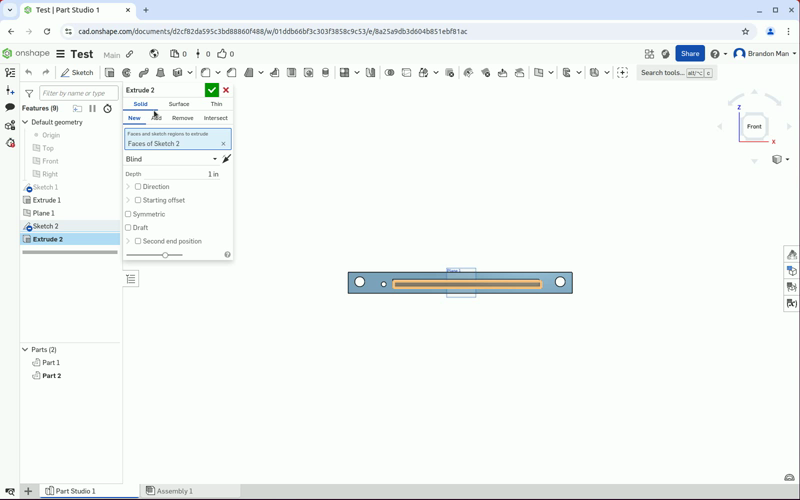
mouse_move(186, 120)
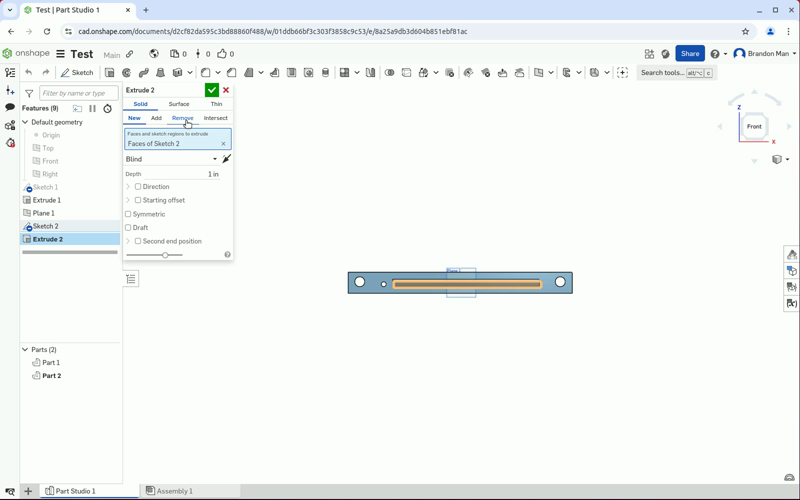
click(186, 120)
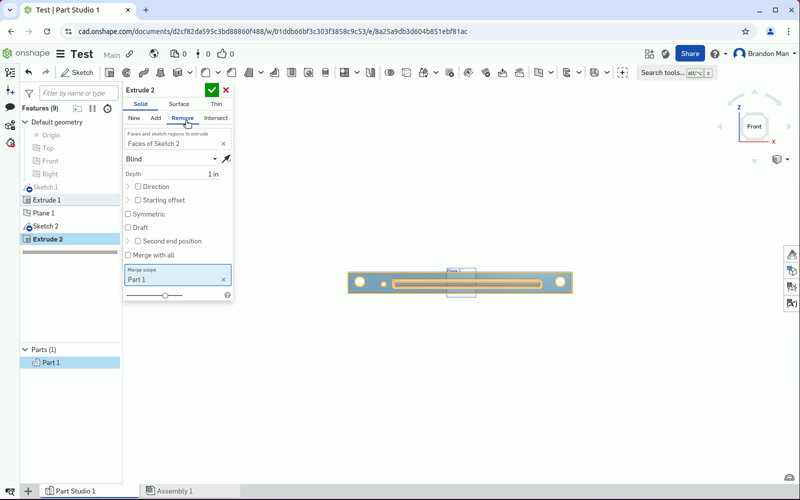
key(tab, 4)
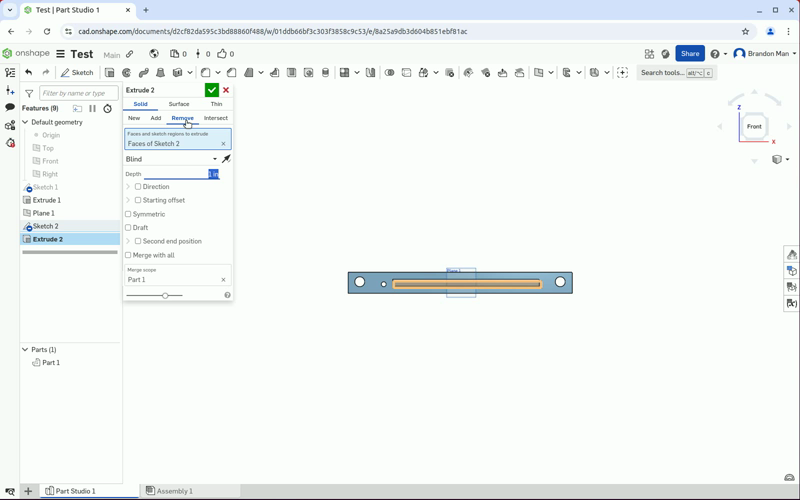
text(0.241)
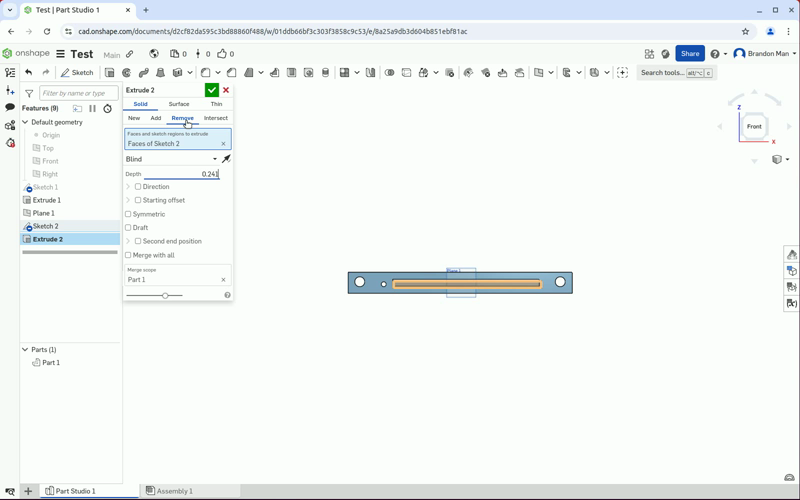
key(tab, 6)
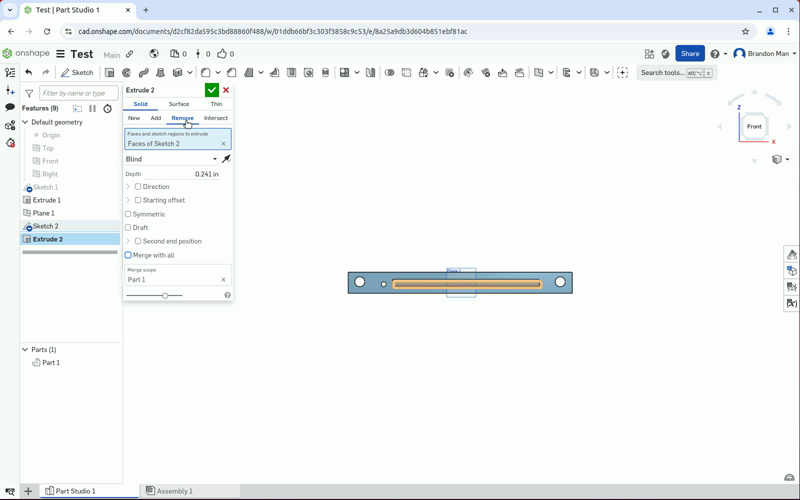
key(space)
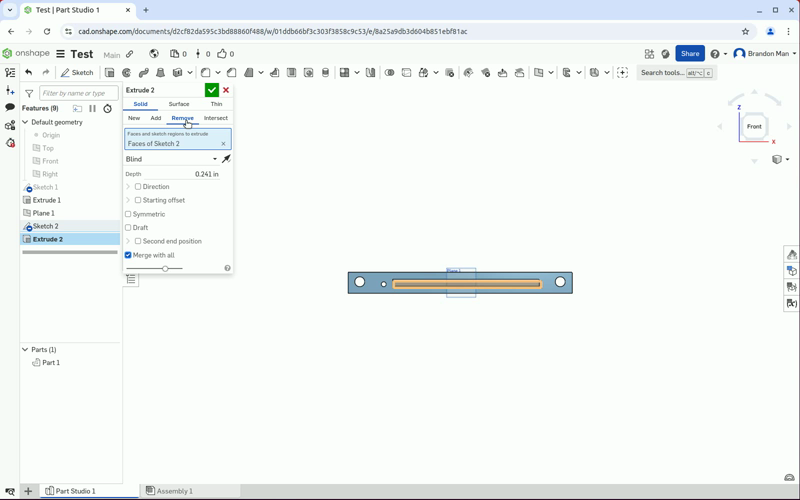
key(enter)
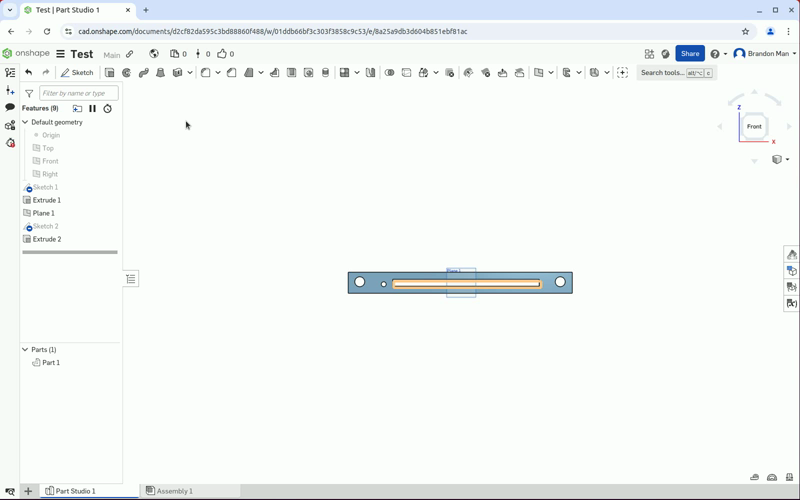
key(shift+h)
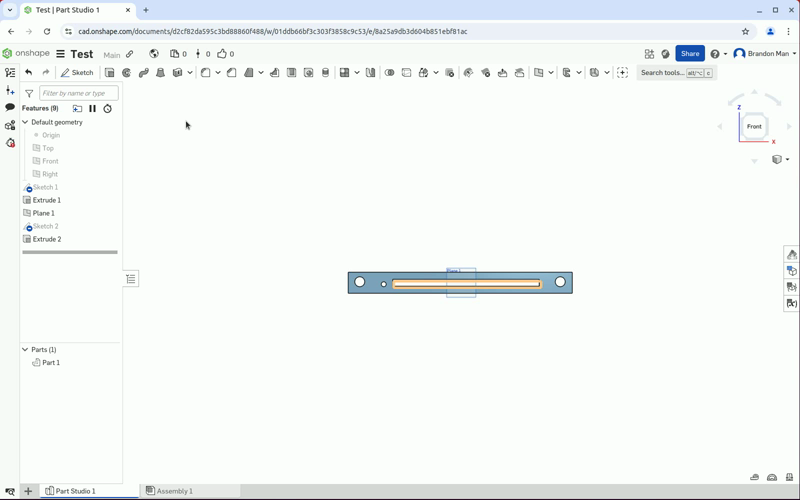
key(shift+h)
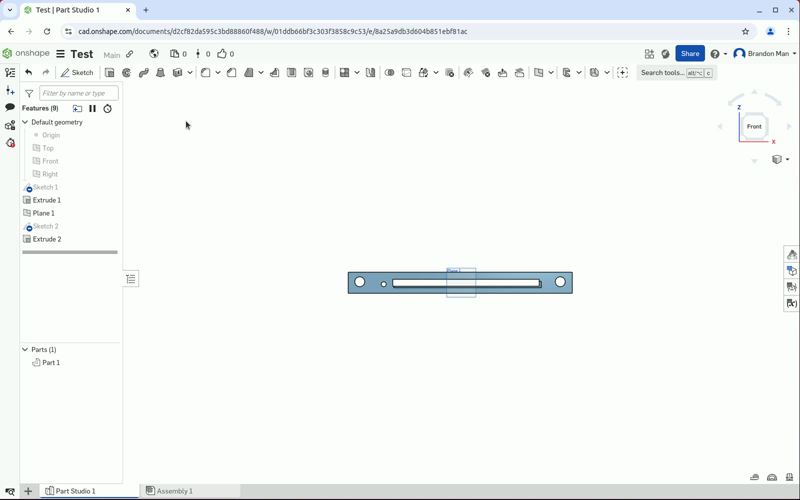
mouse_move(73, 189)
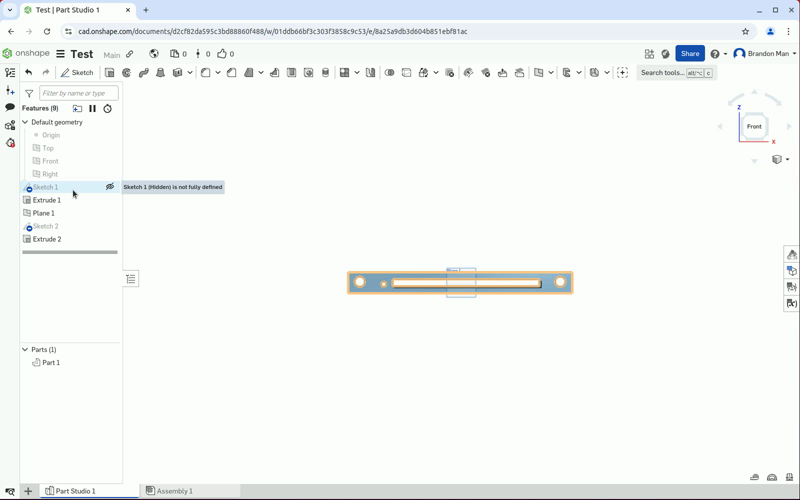
click(73, 189)
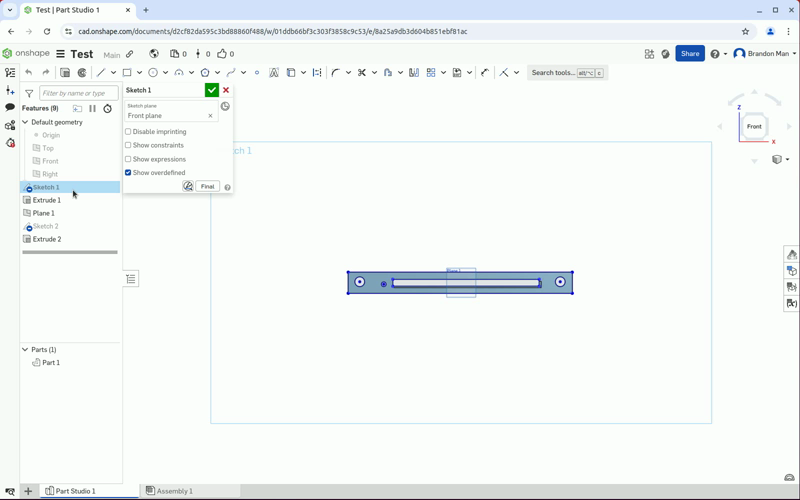
mouse_move(229, 92)
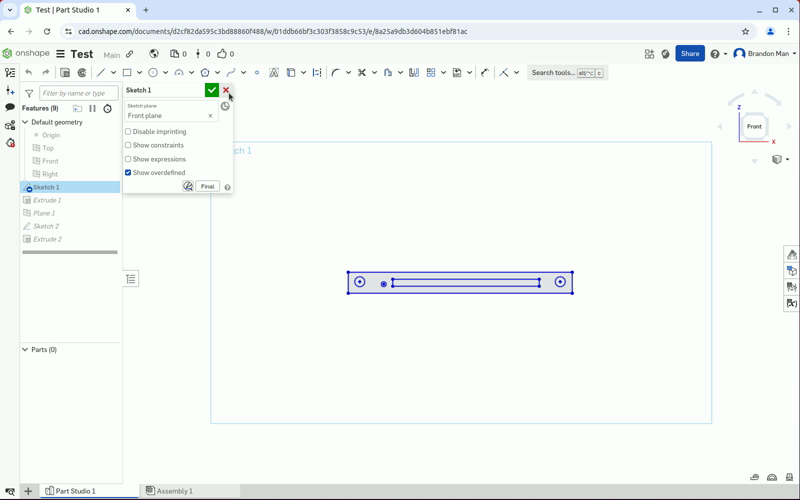
click(229, 92)
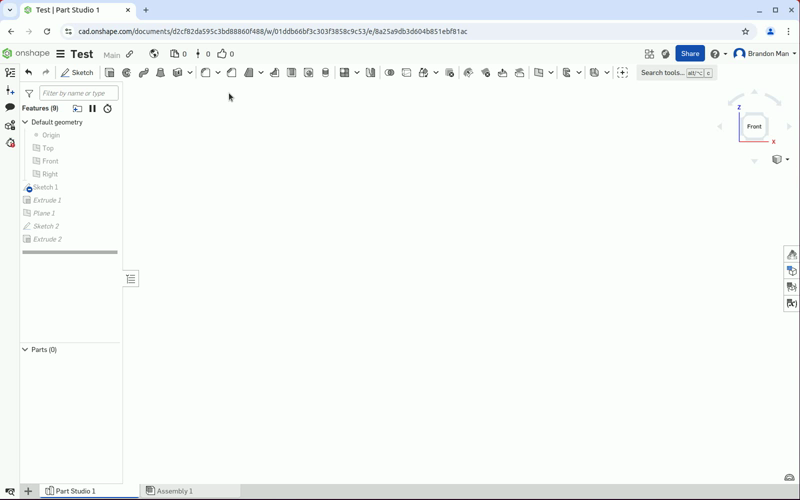
key(shift+s)
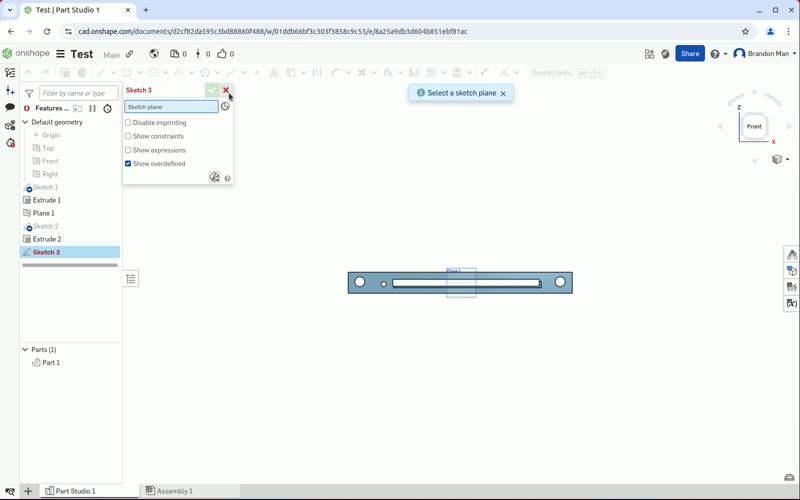
mouse_move(73, 215)
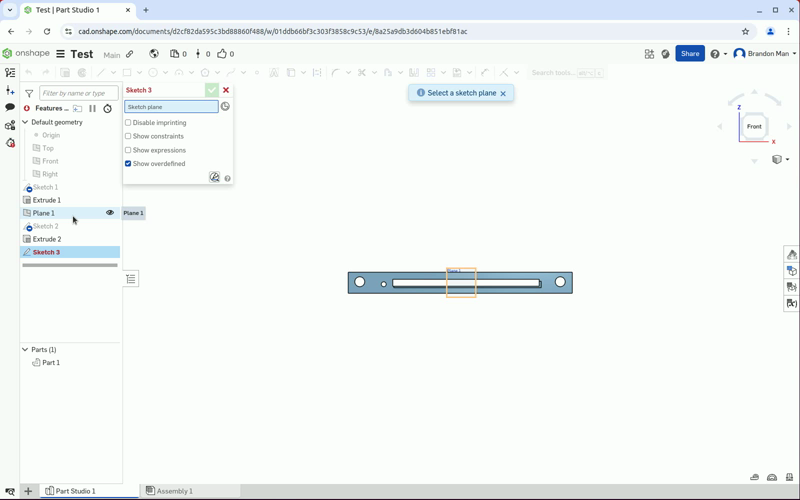
click(73, 215)
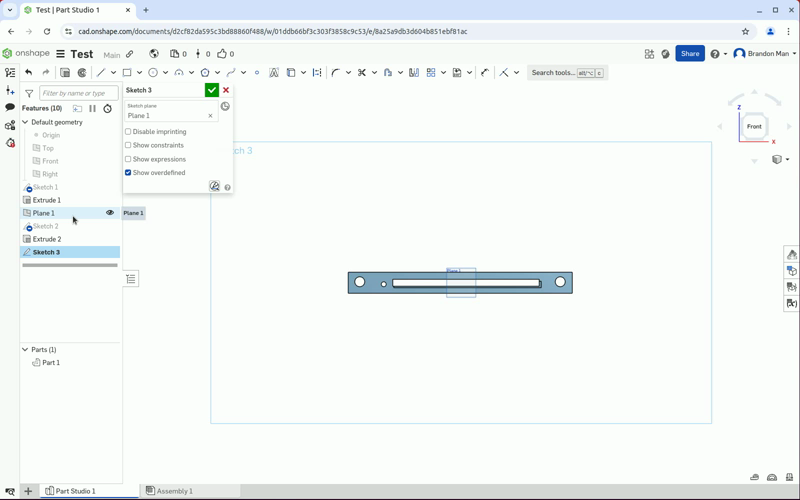
mouse_move(73, 352)
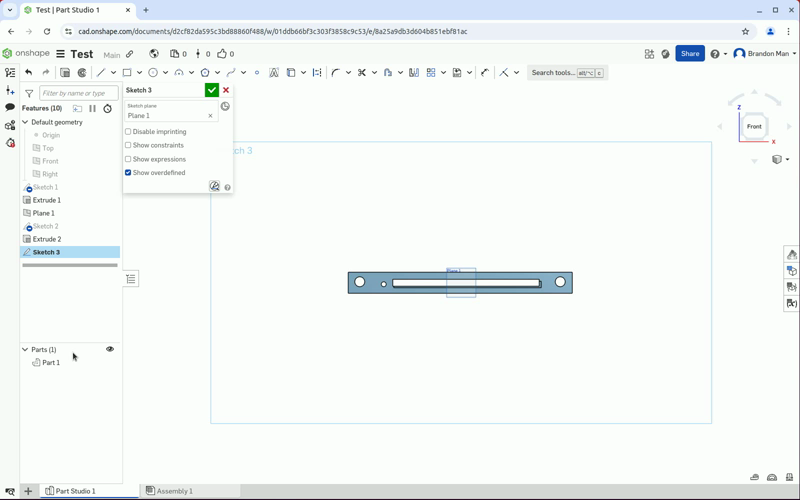
key(y)
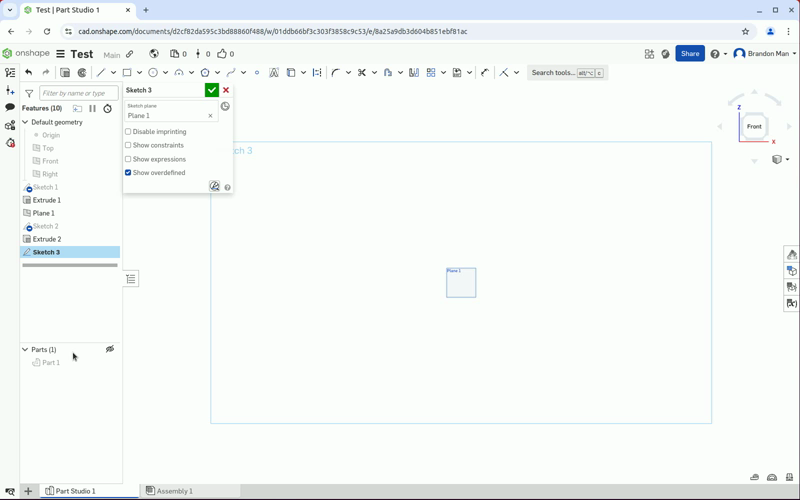
key(c)
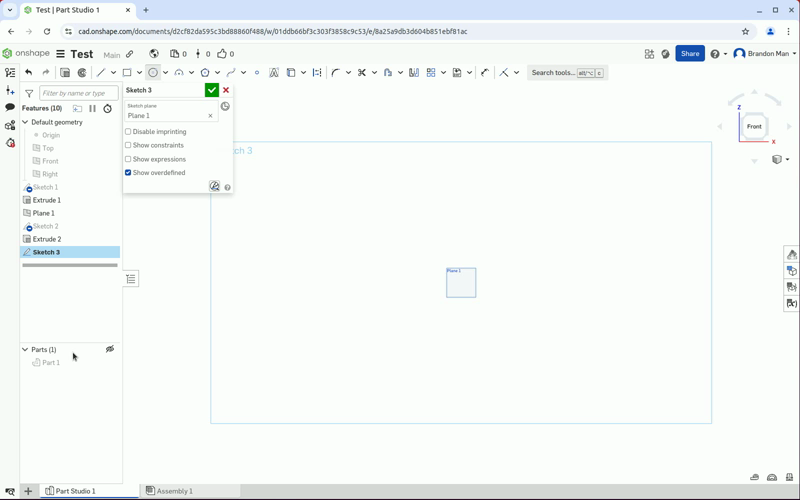
key_down(shift)
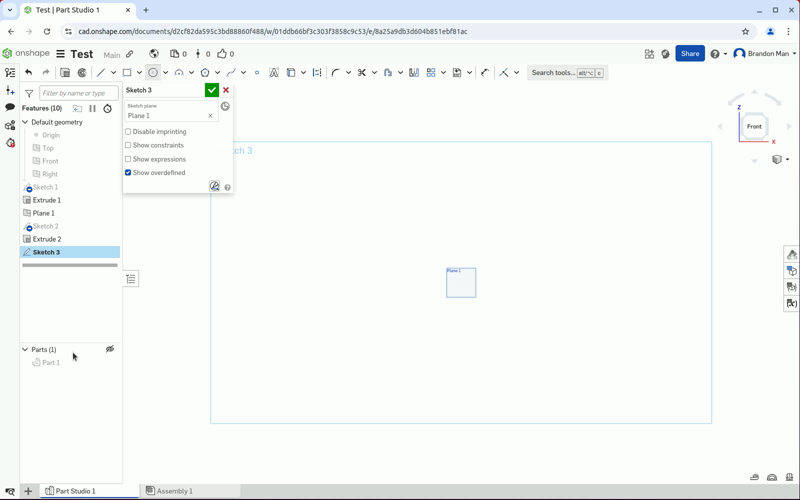
mouse_move(383, 284)
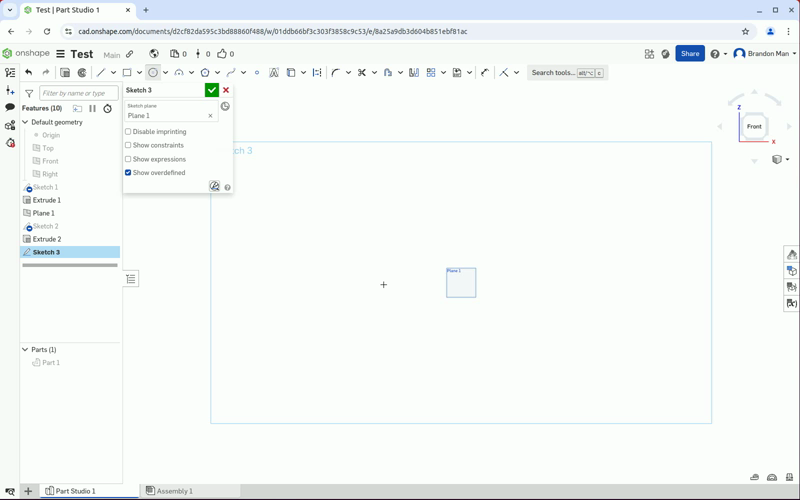
click(383, 284)
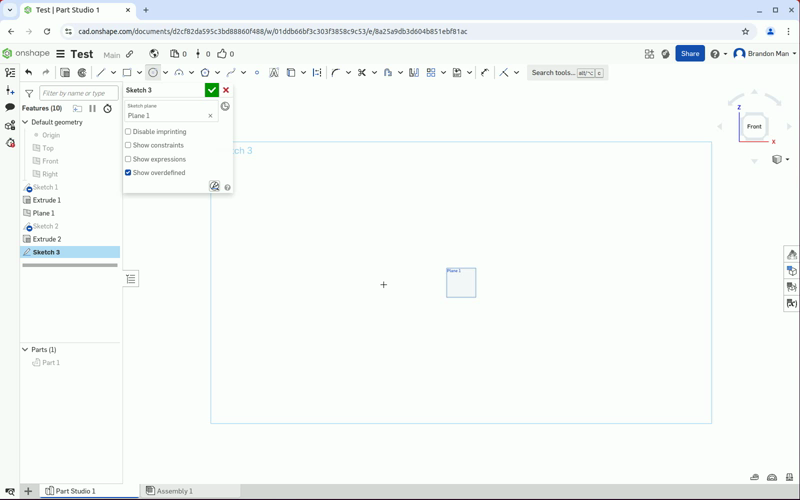
key_up(shift)
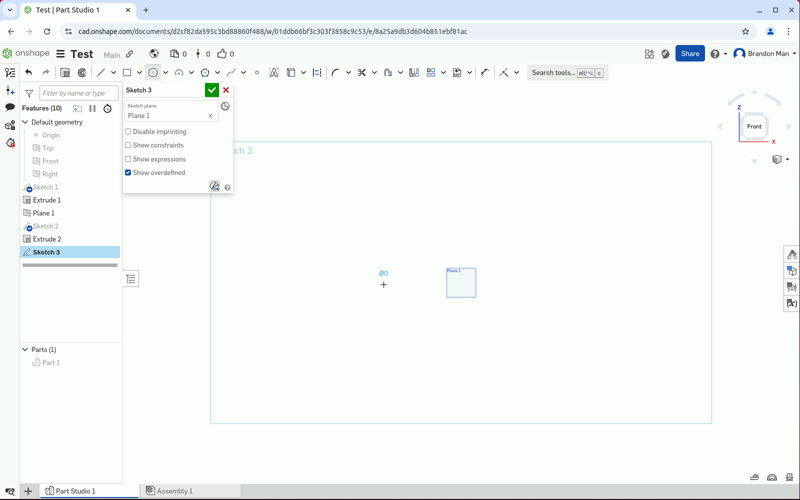
mouse_move(387, 284)
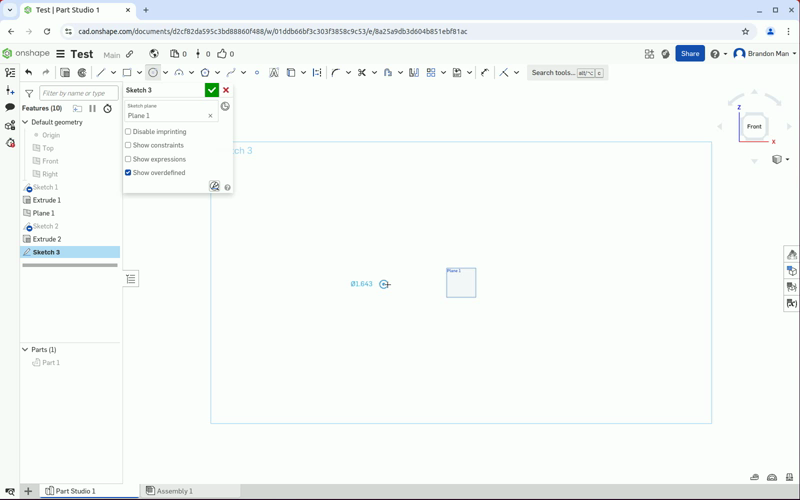
click(387, 284)
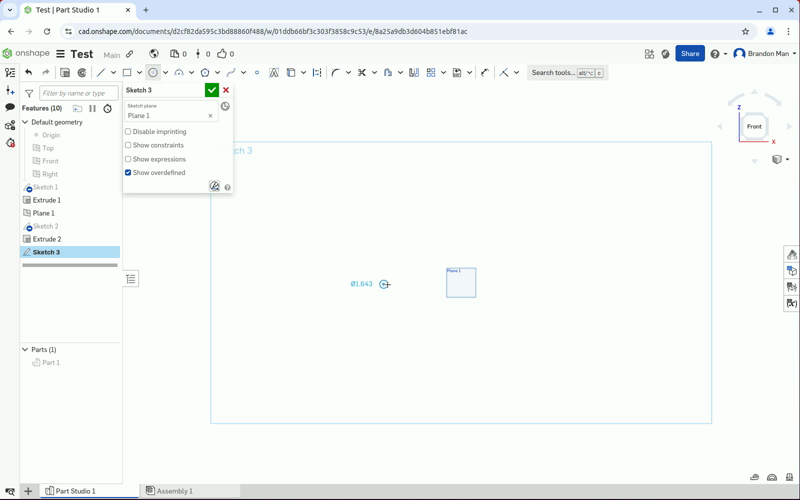
key(esc)
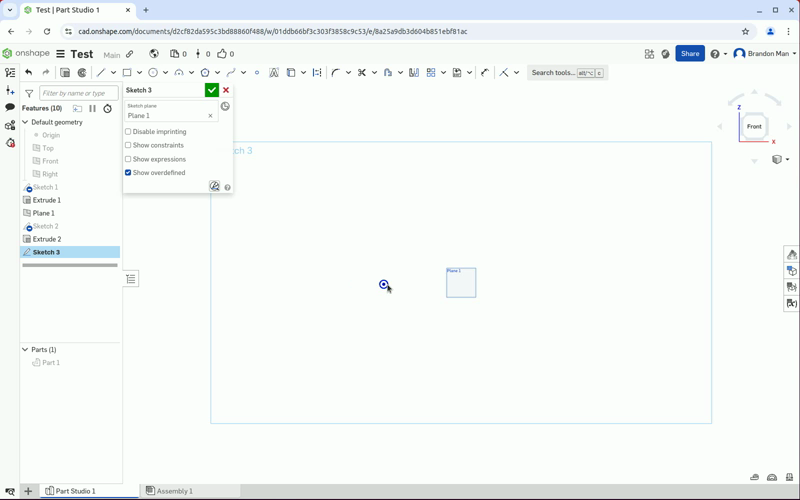
mouse_move(382, 284)
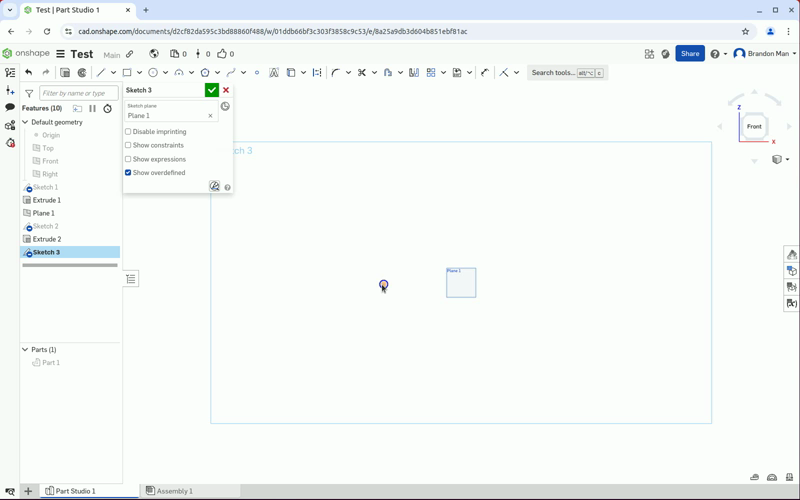
scroll(6)
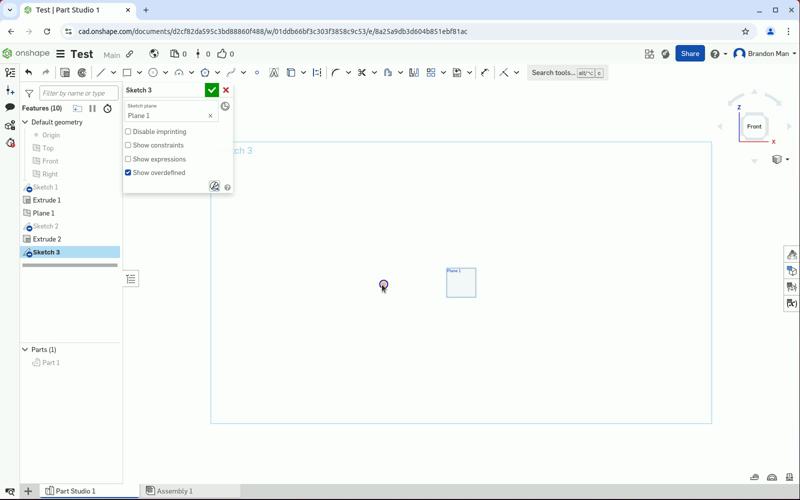
scroll(6)
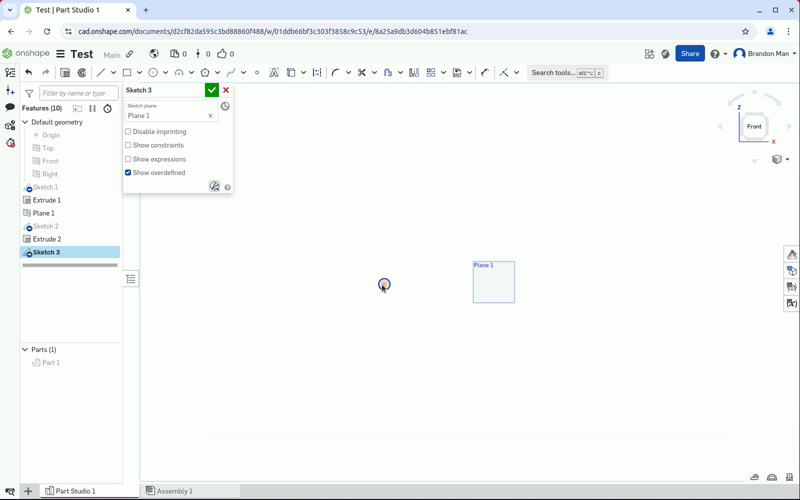
scroll(6)
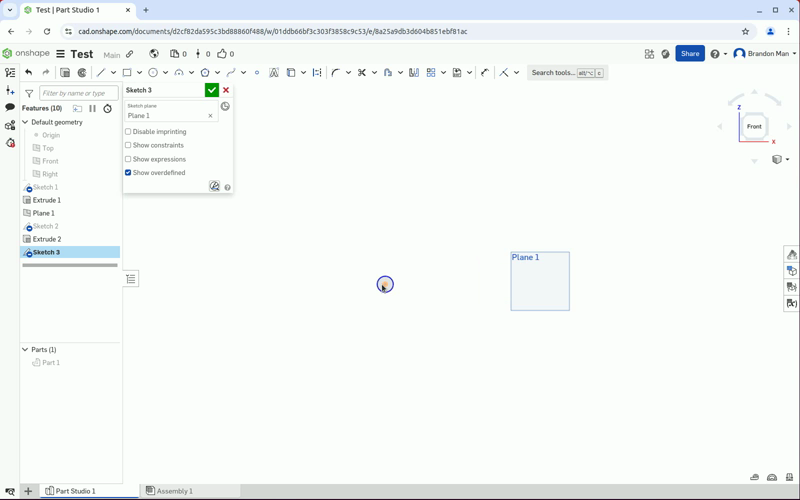
scroll(6)
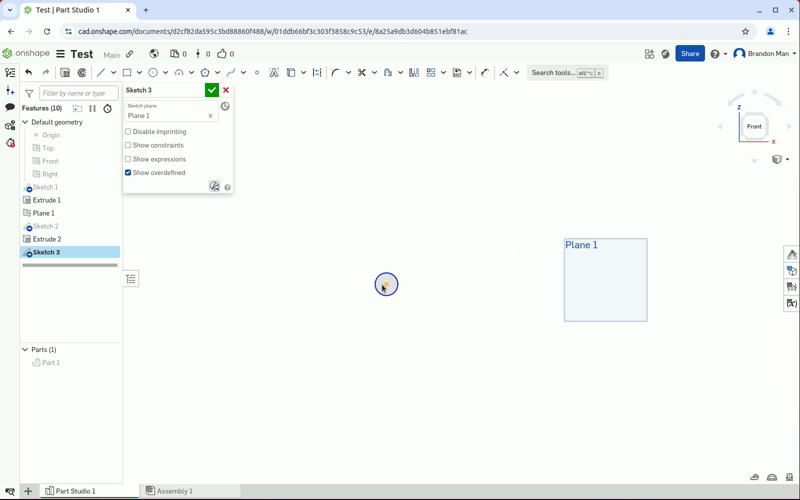
scroll(6)
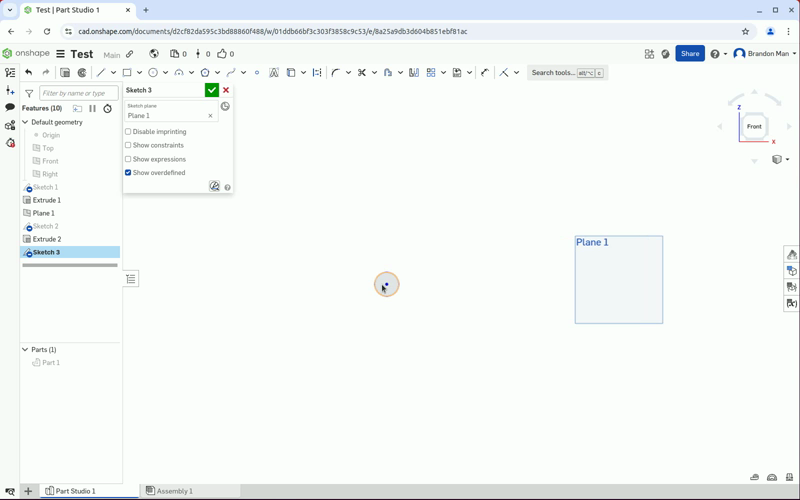
scroll(6)
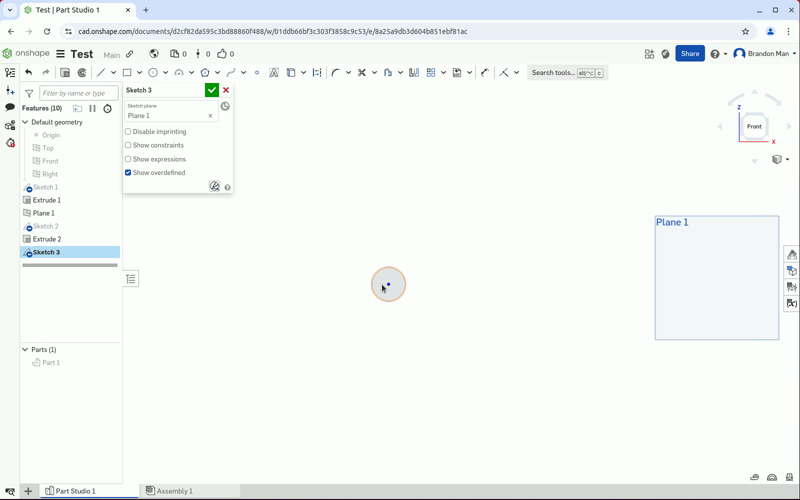
scroll(6)
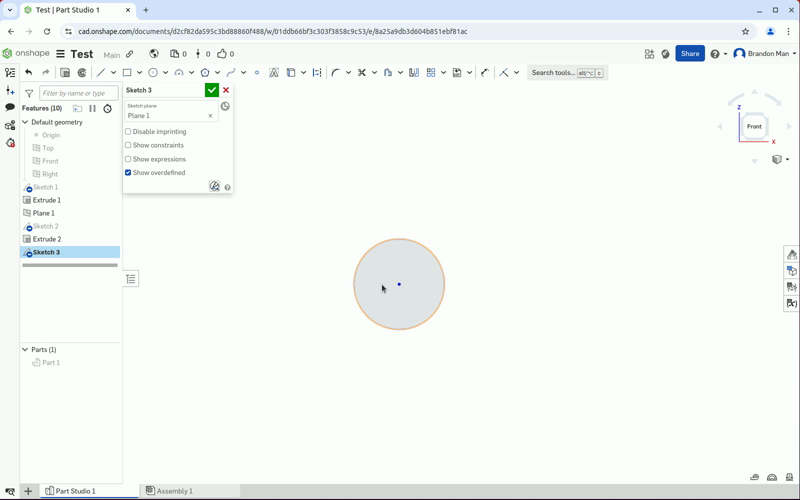
click(382, 284)
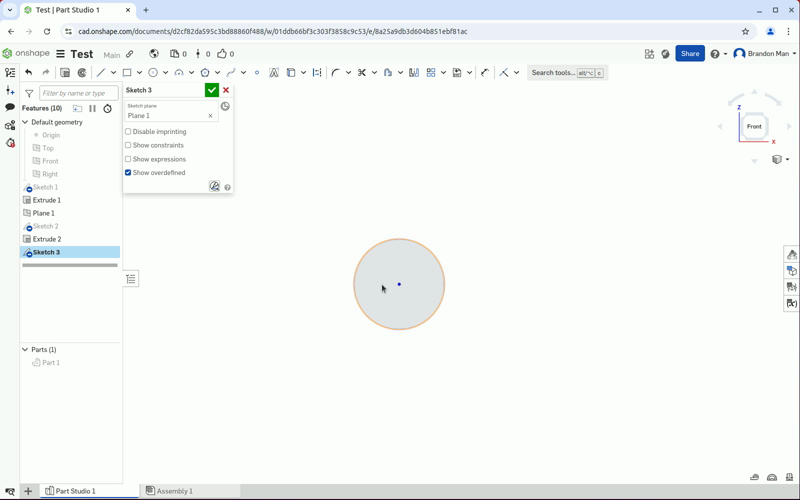
scroll(-6)
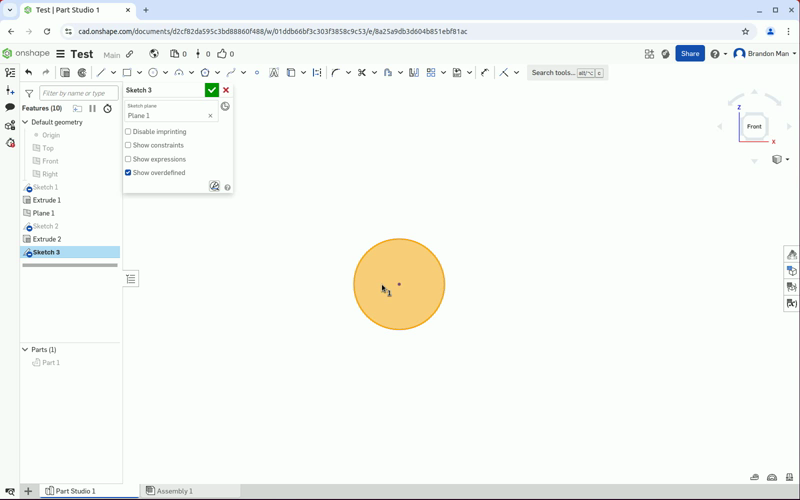
scroll(-6)
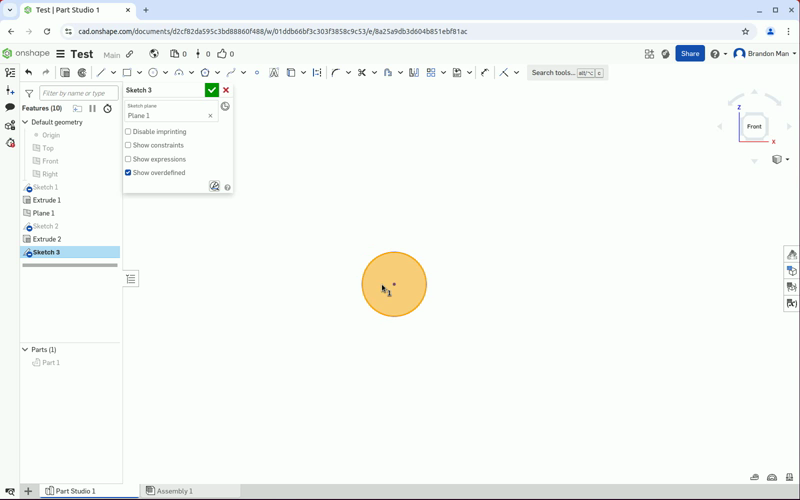
scroll(-6)
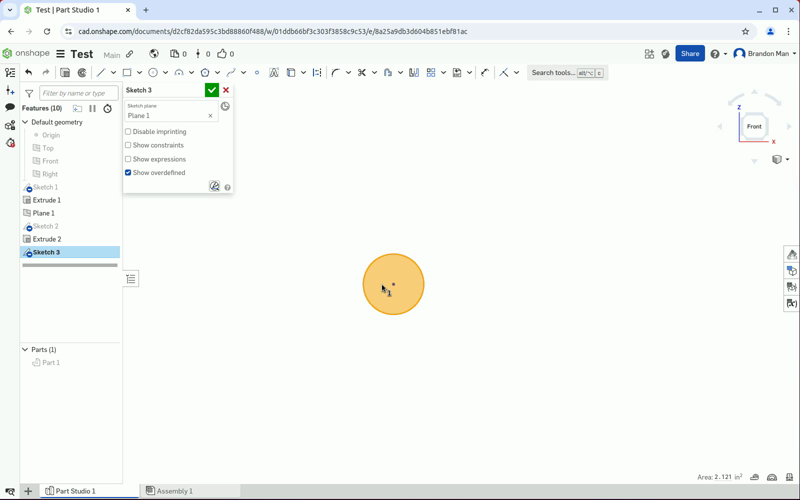
scroll(-6)
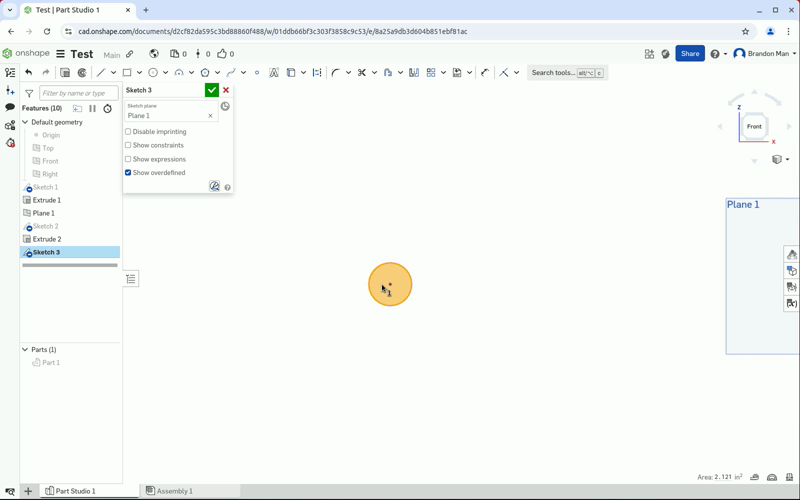
scroll(-6)
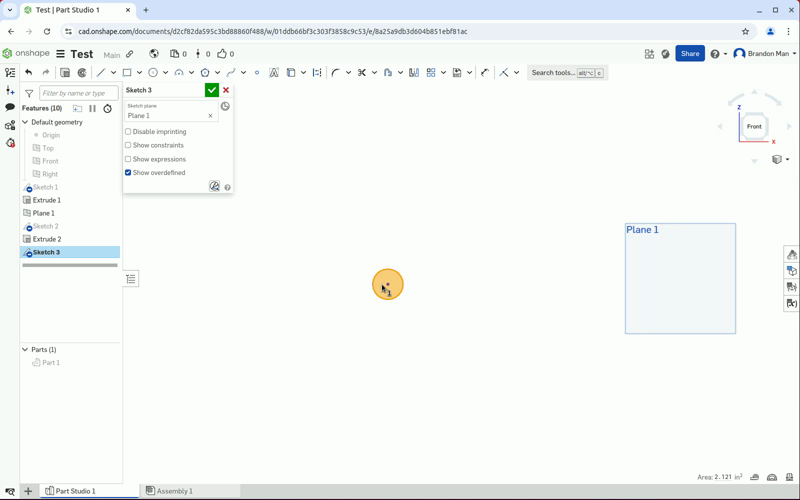
scroll(-6)
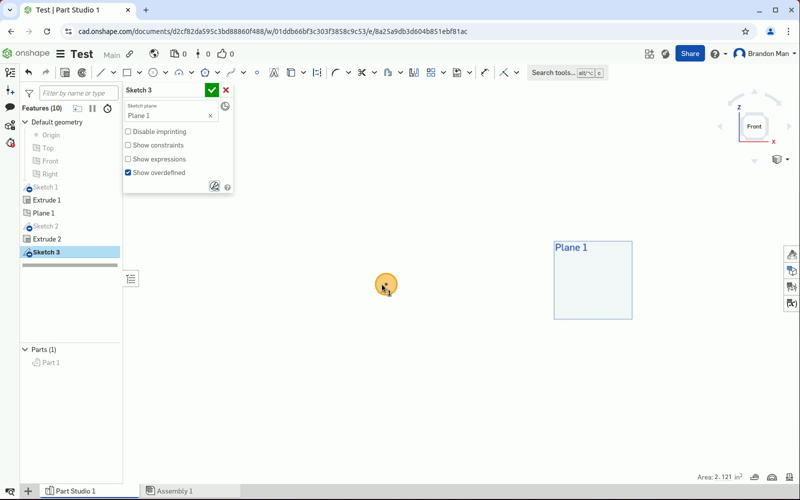
scroll(-6)
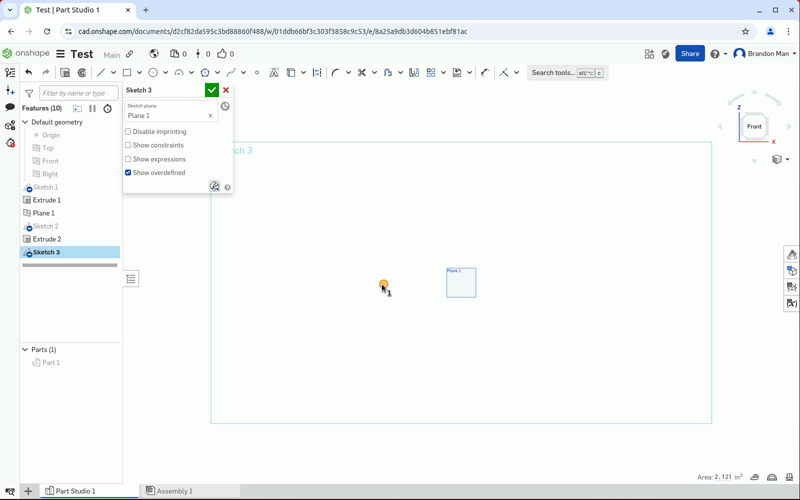
mouse_move(73, 352)
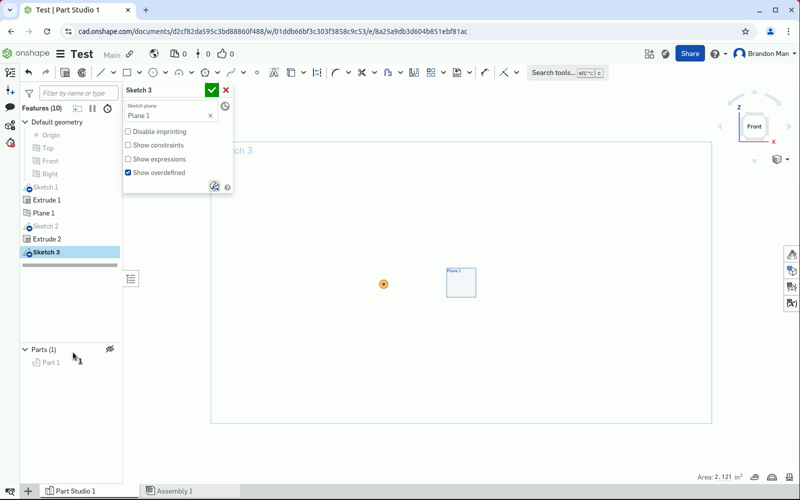
key(shift+y)
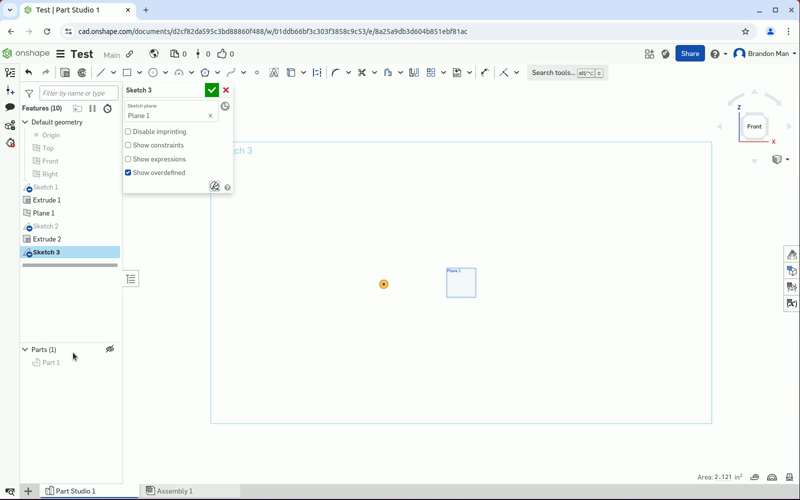
key(shift+e)
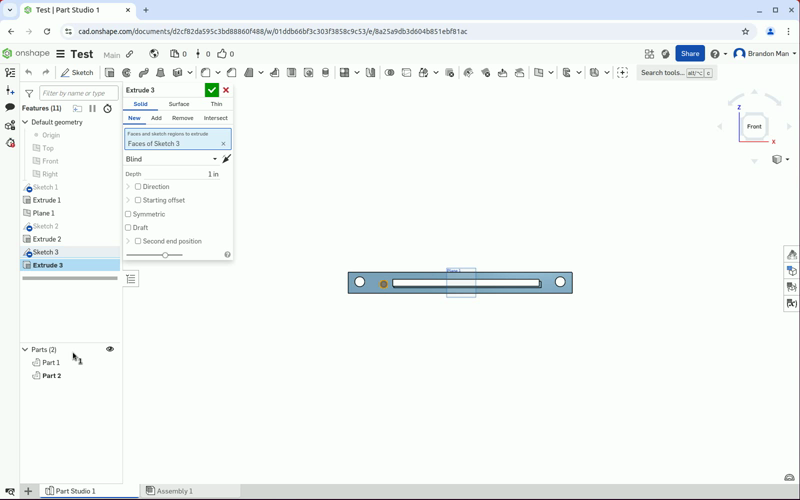
mouse_move(143, 106)
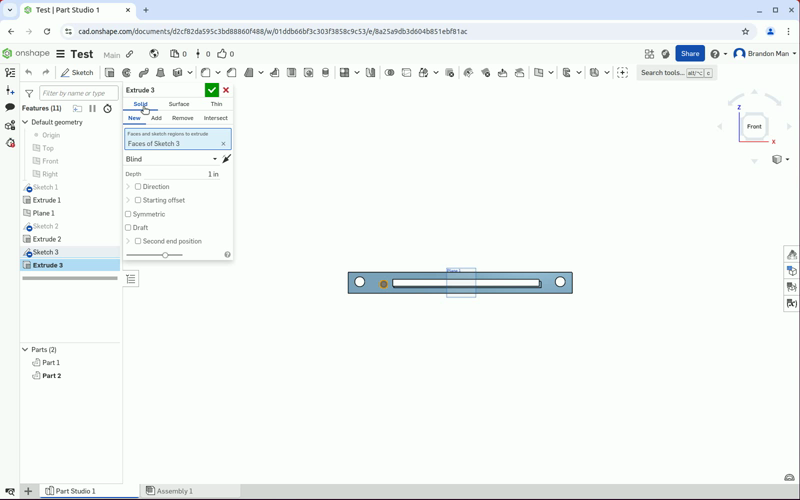
click(143, 106)
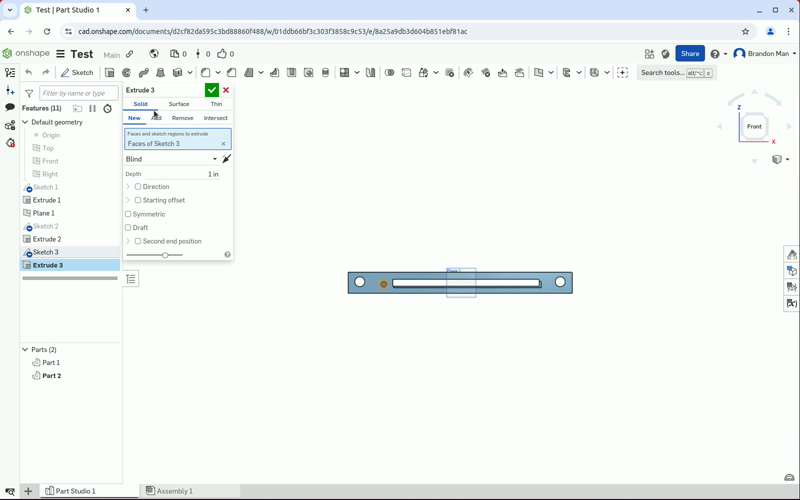
mouse_move(186, 120)
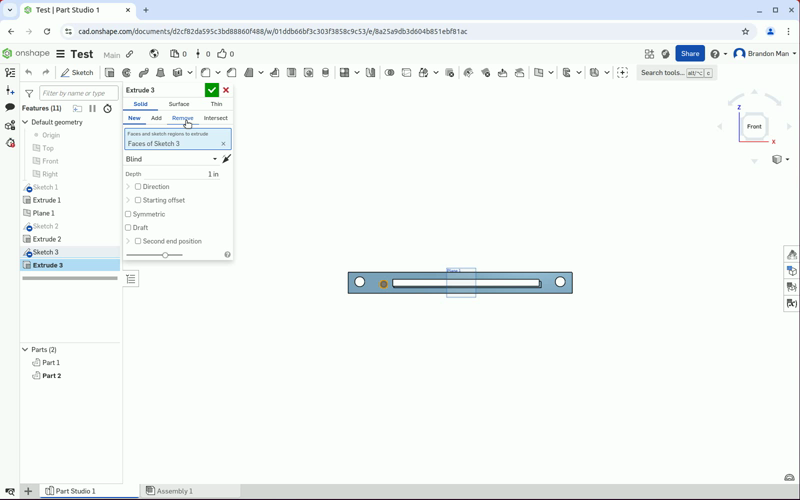
click(186, 120)
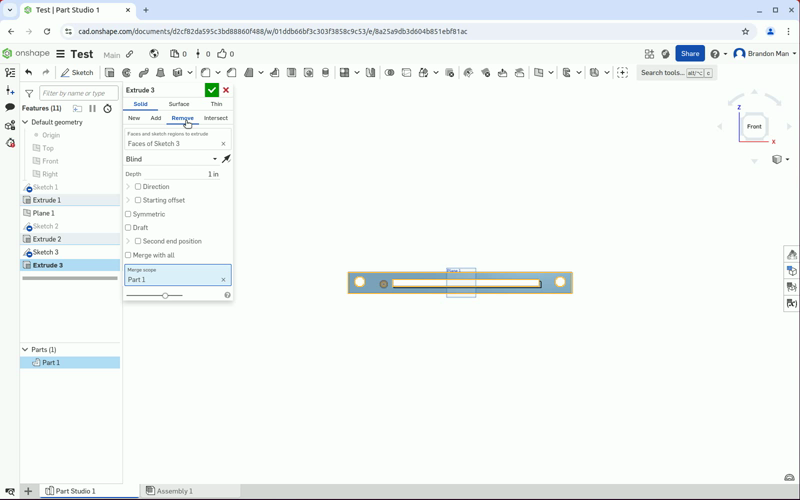
key(tab, 4)
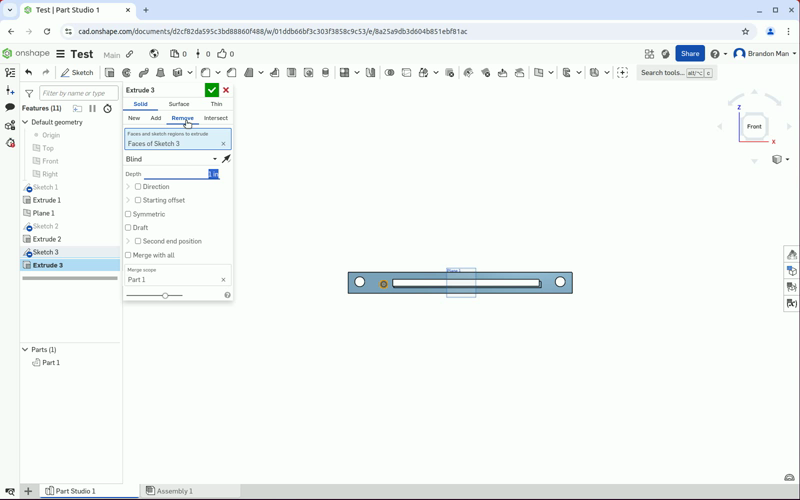
text(0.241)
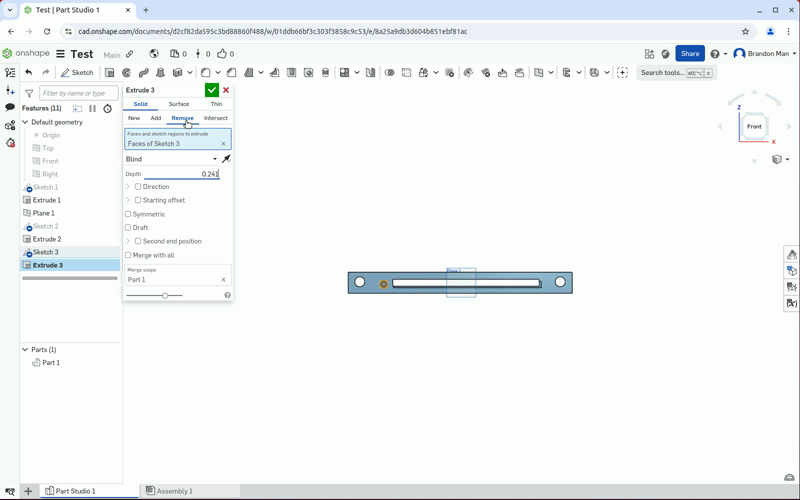
key(tab, 6)
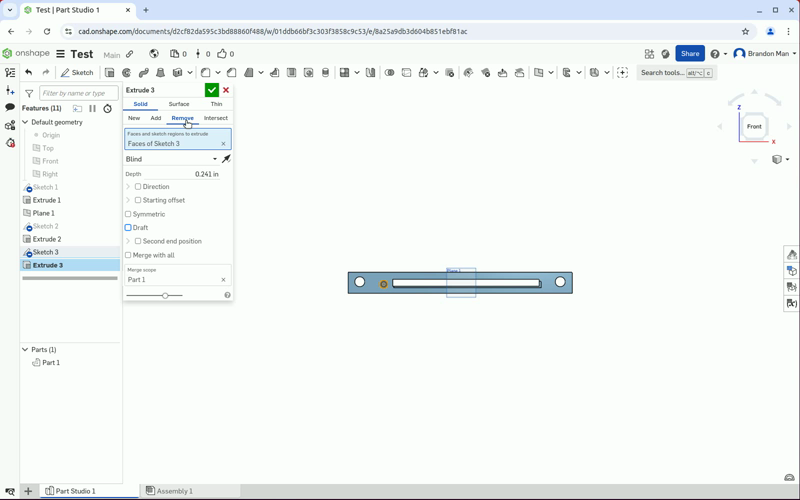
key(space)
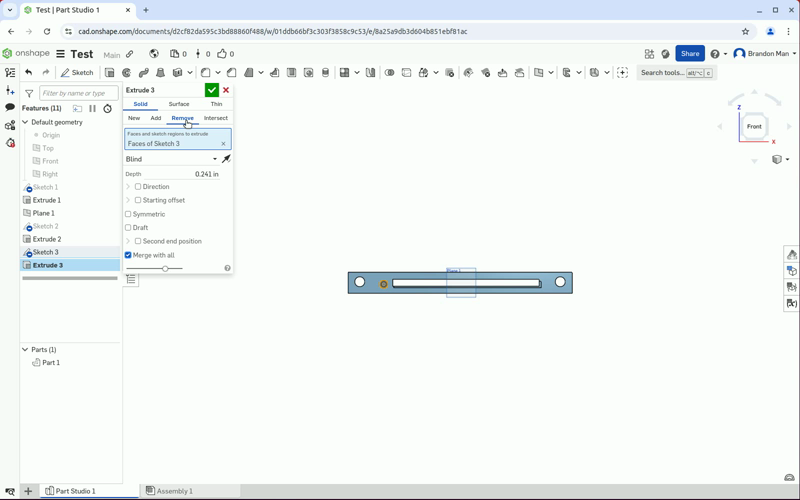
key(enter)
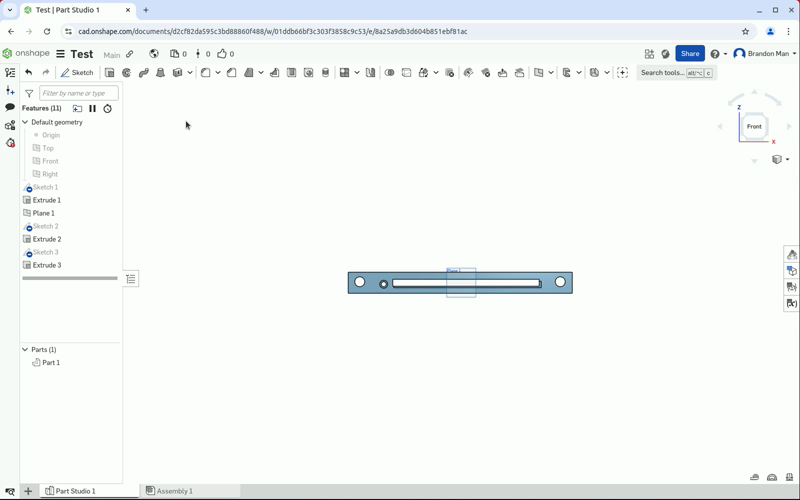
key(shift+h)
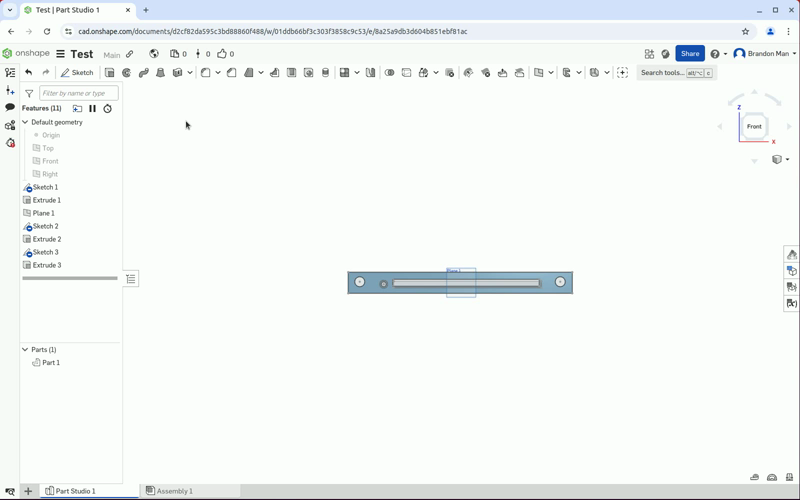
key(shift+h)
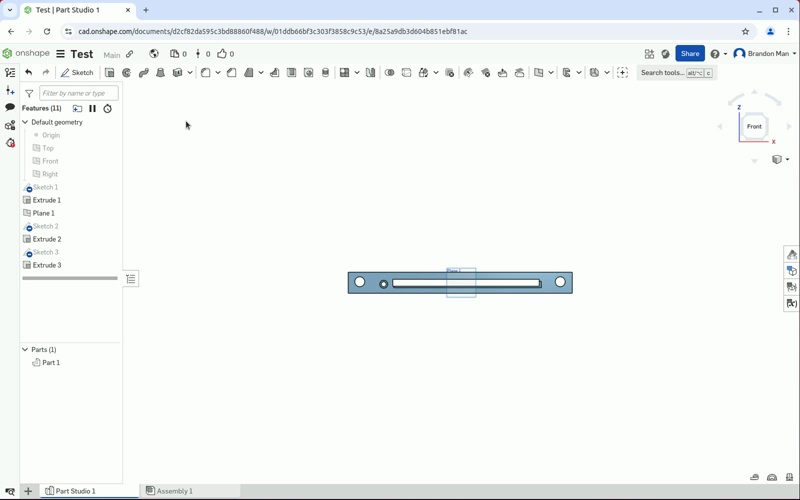
mouse_move(73, 189)
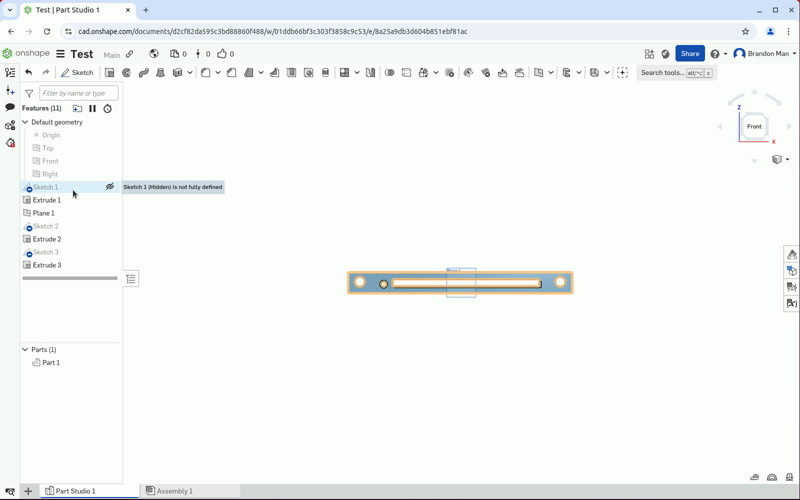
click(73, 189)
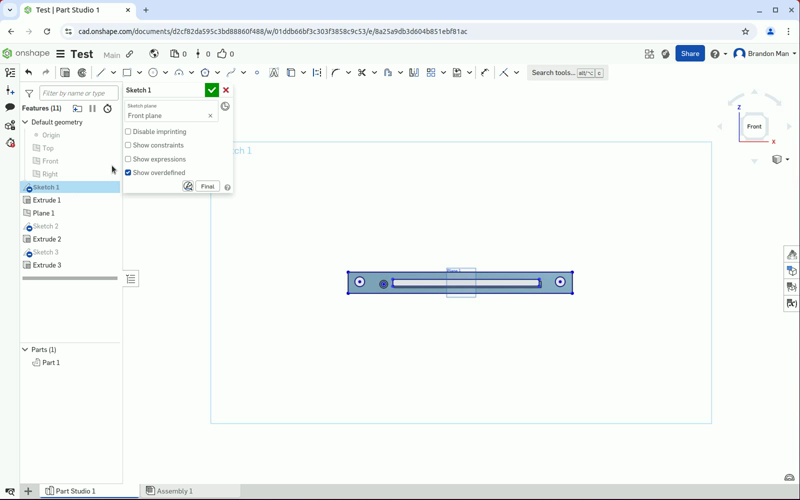
mouse_move(229, 92)
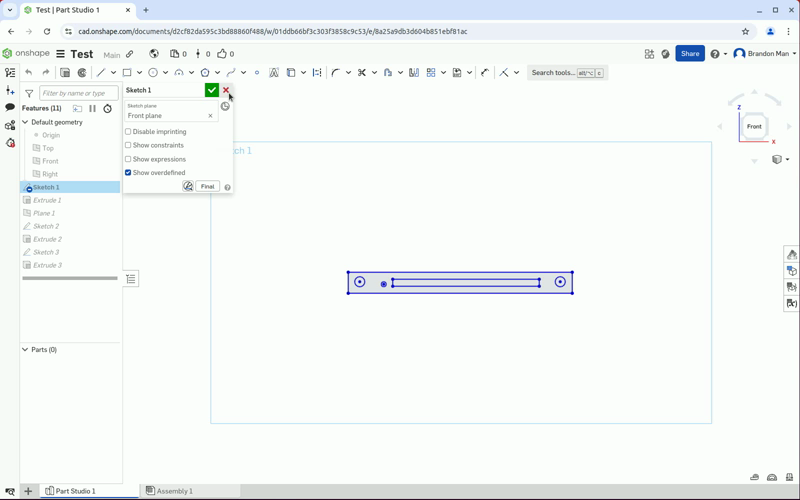
click(229, 92)
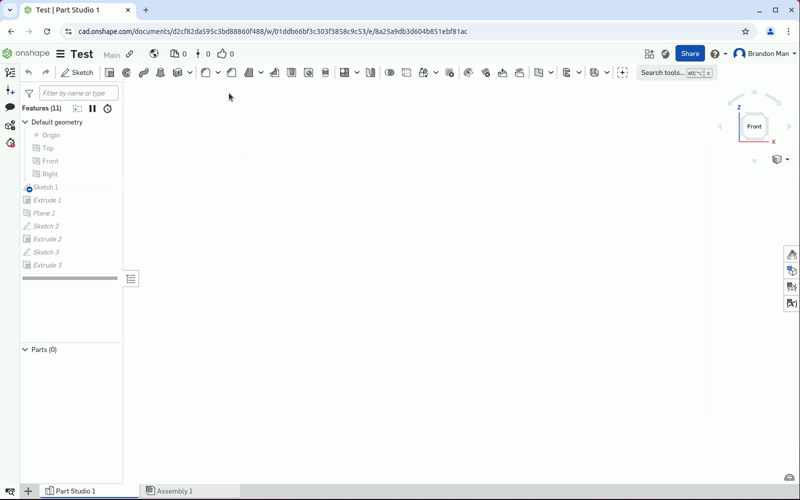
key(shift+s)
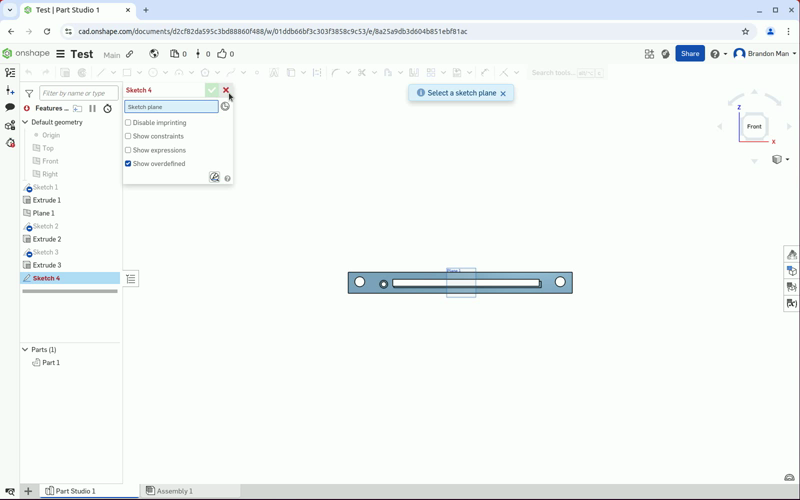
mouse_move(73, 215)
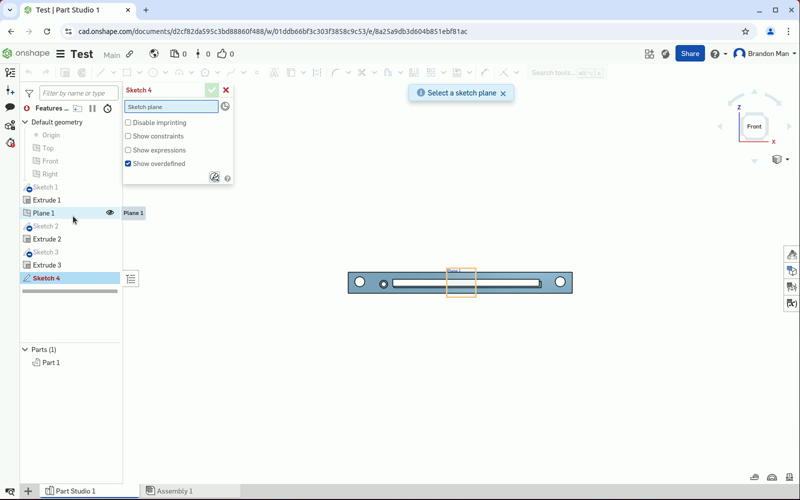
click(73, 215)
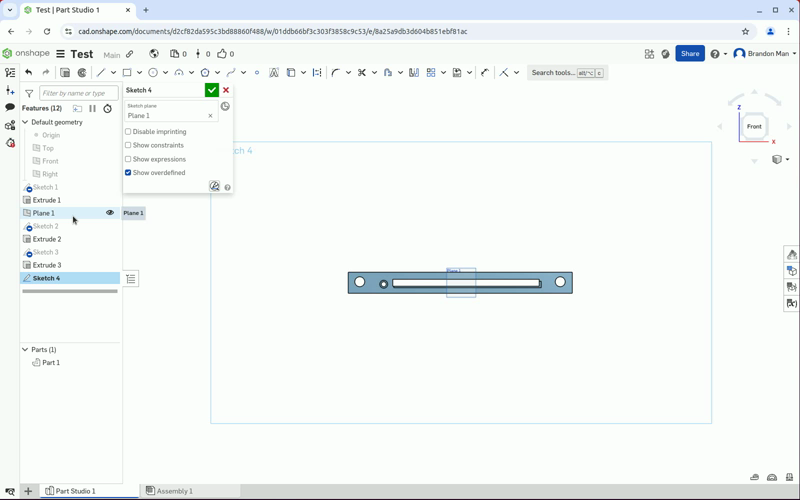
mouse_move(73, 352)
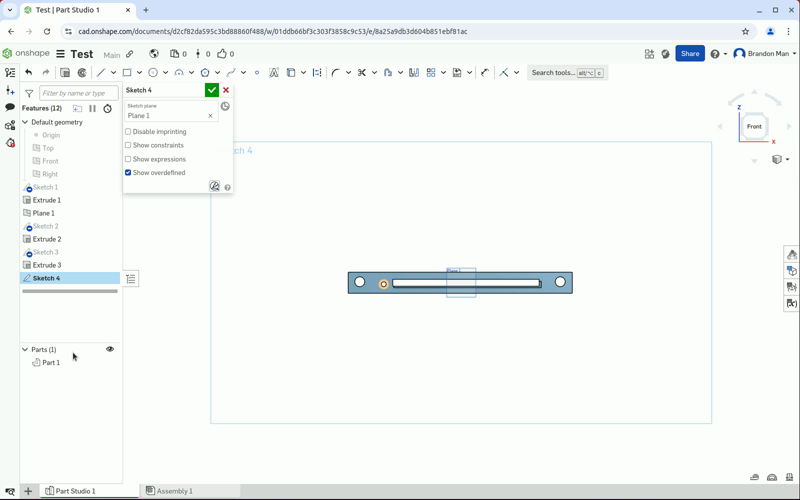
key(y)
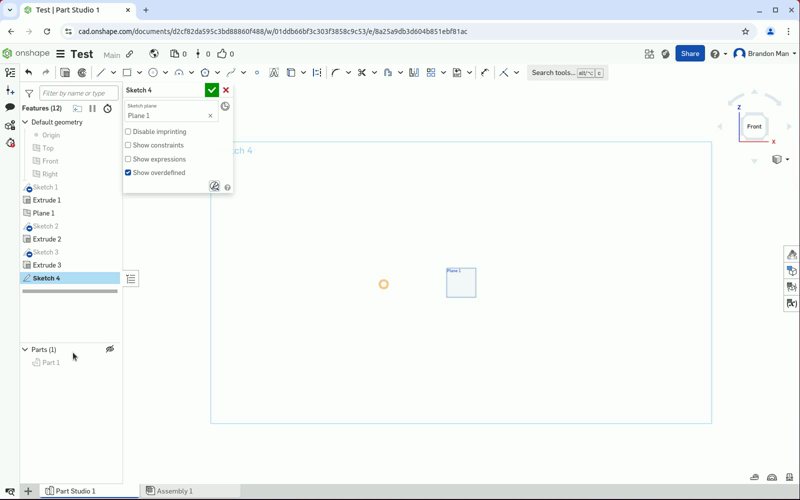
key(l)
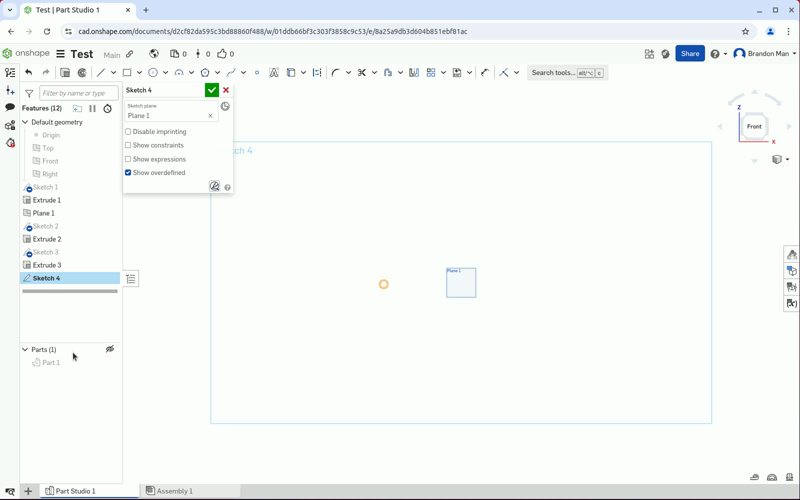
key_down(shift)
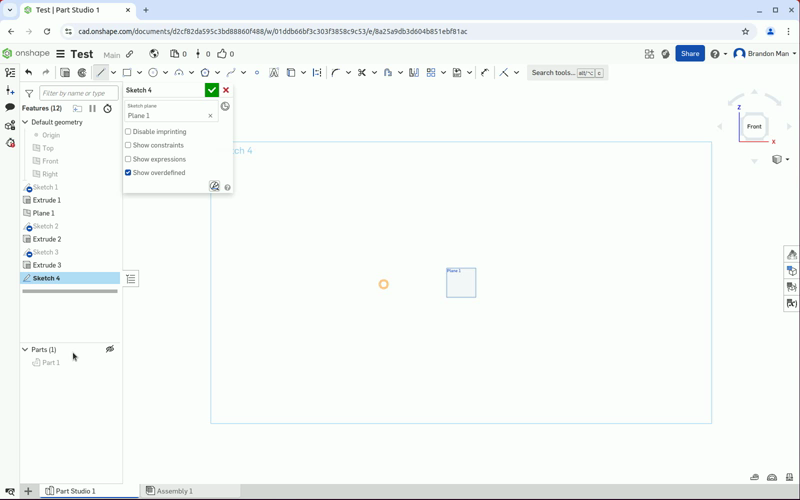
mouse_move(374, 293)
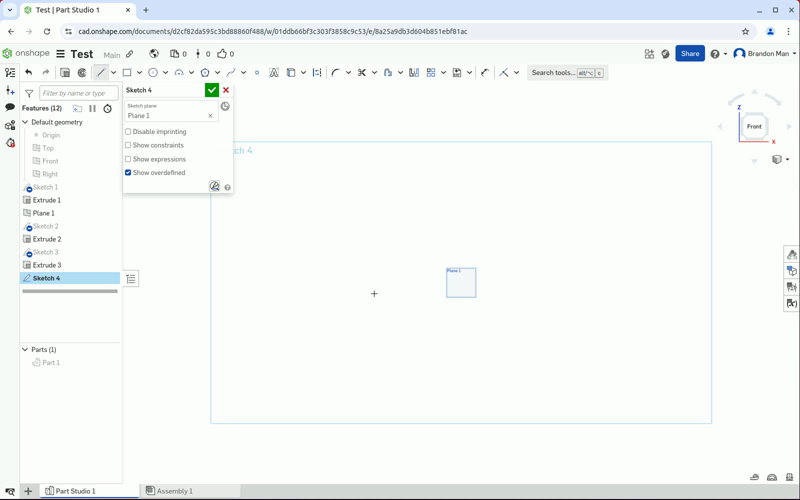
click(374, 293)
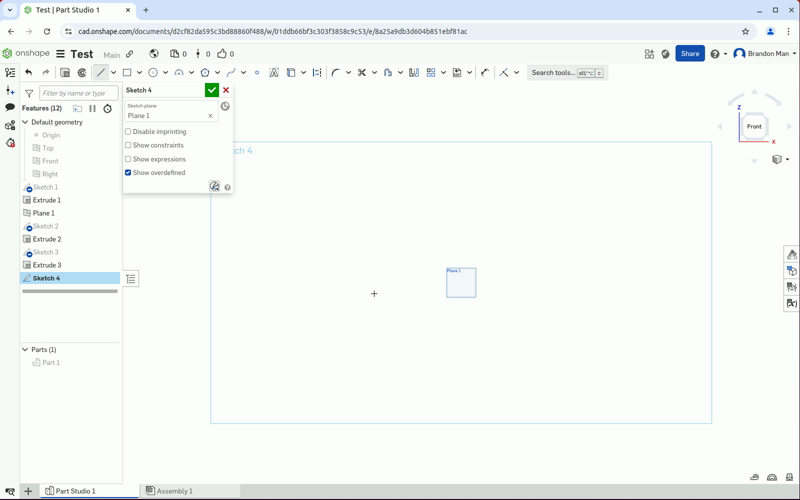
key_up(shift)
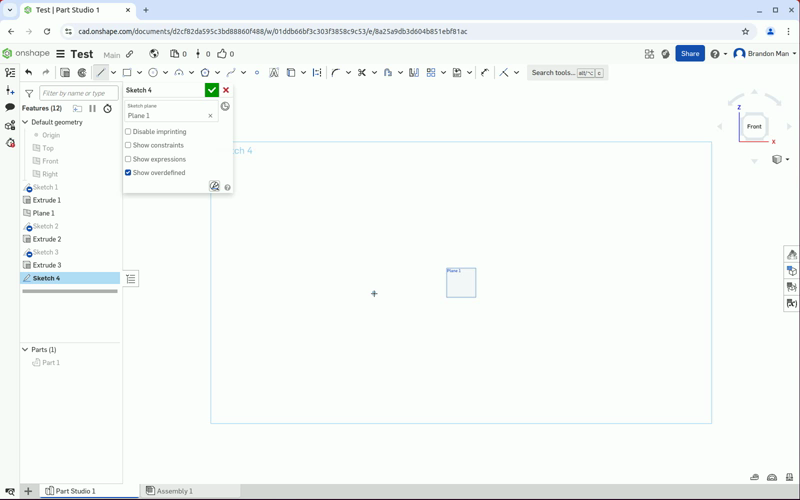
key_down(shift)
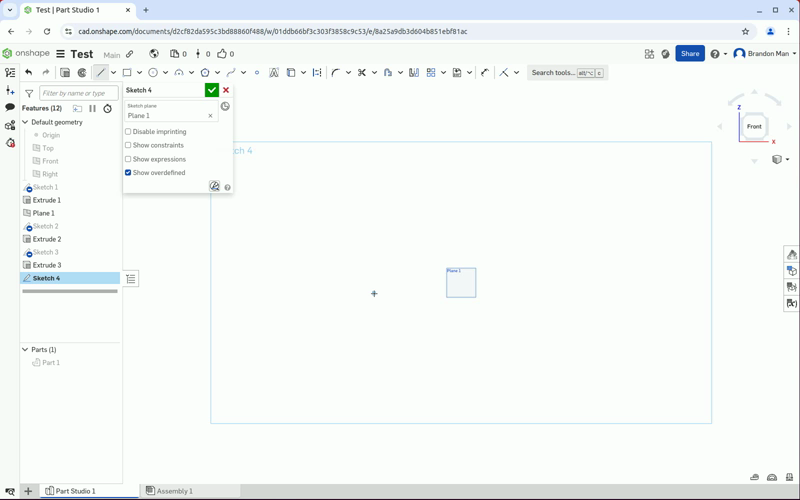
mouse_move(546, 293)
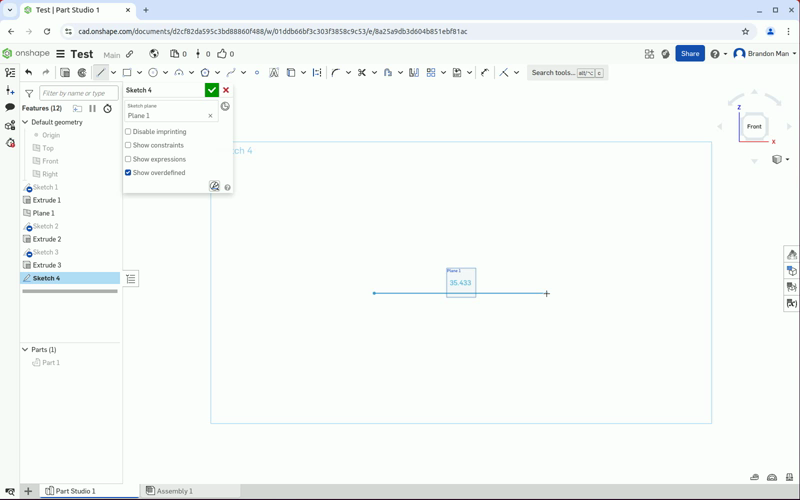
click(546, 293)
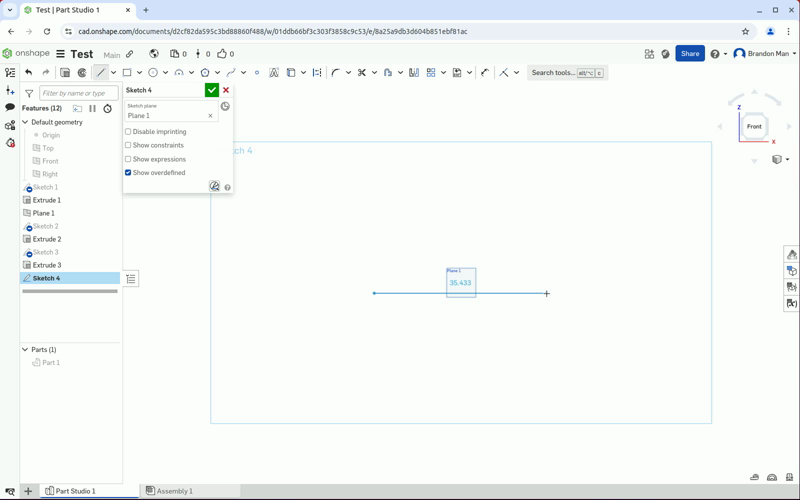
key_up(shift)
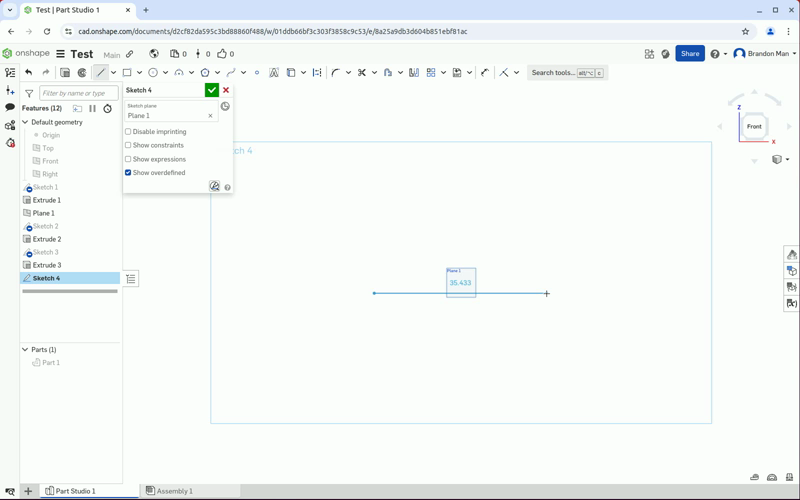
key_down(shift)
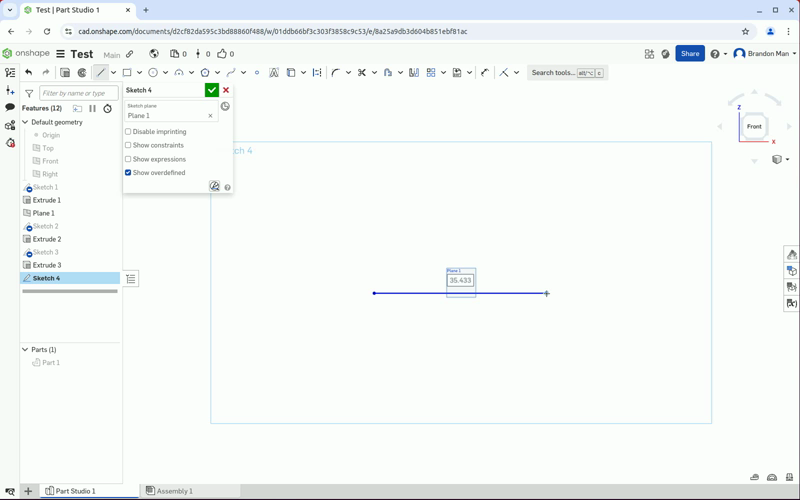
mouse_move(576, 293)
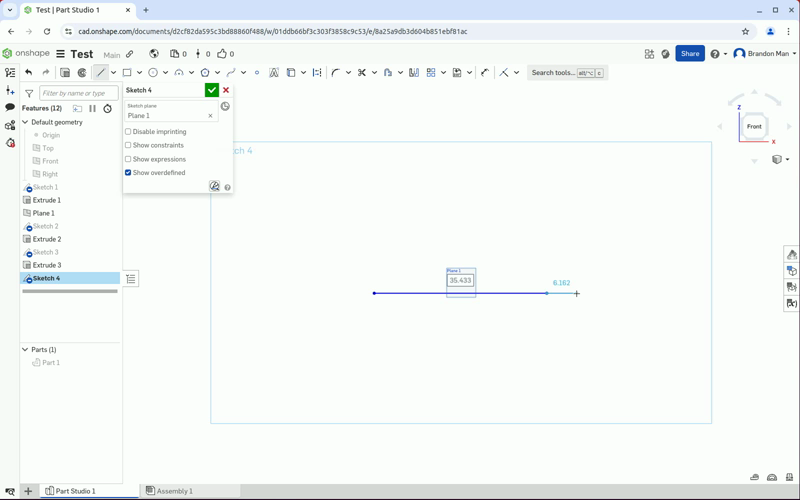
mouse_move(546, 271)
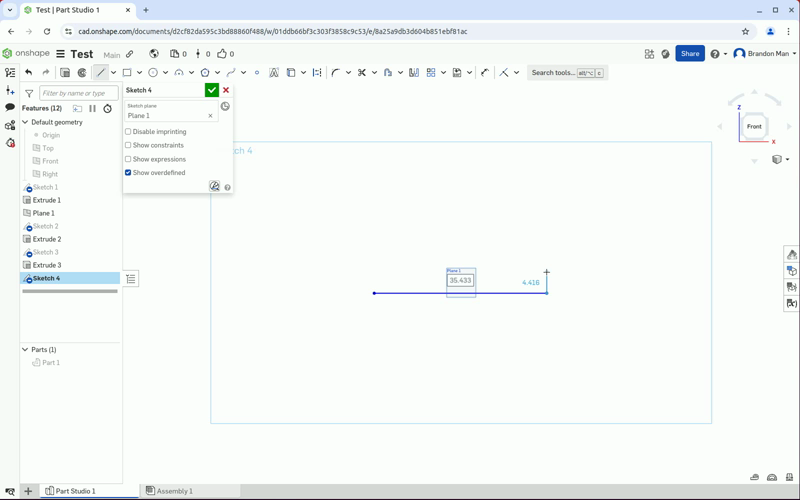
click(546, 271)
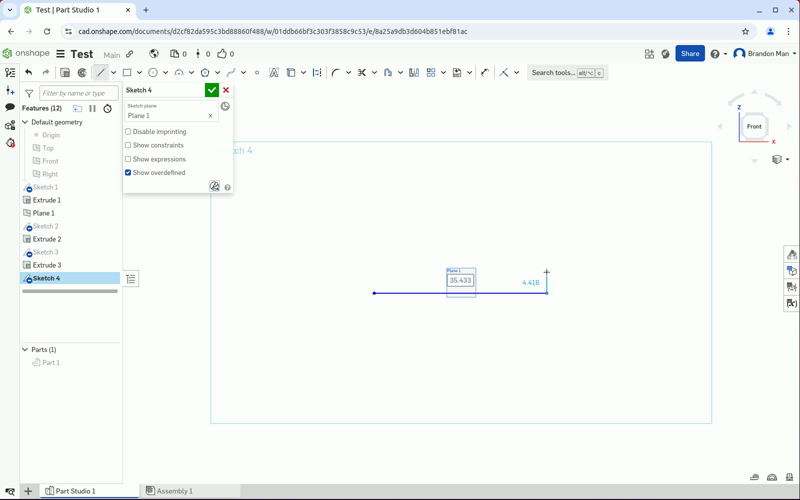
key_up(shift)
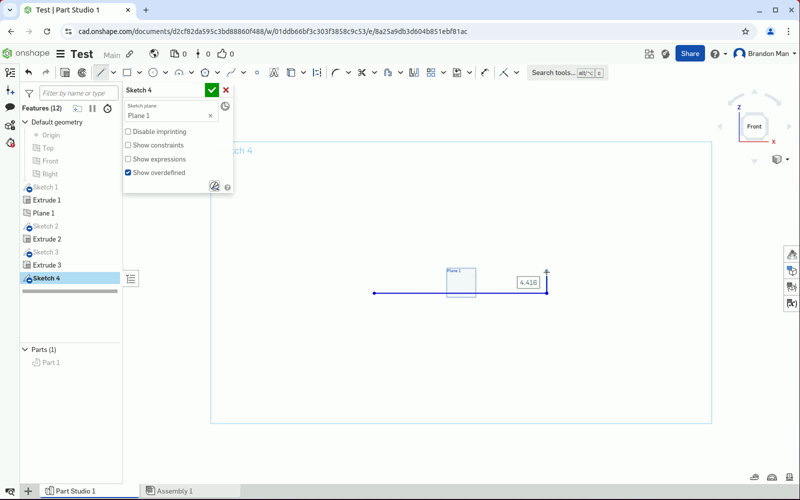
key_down(shift)
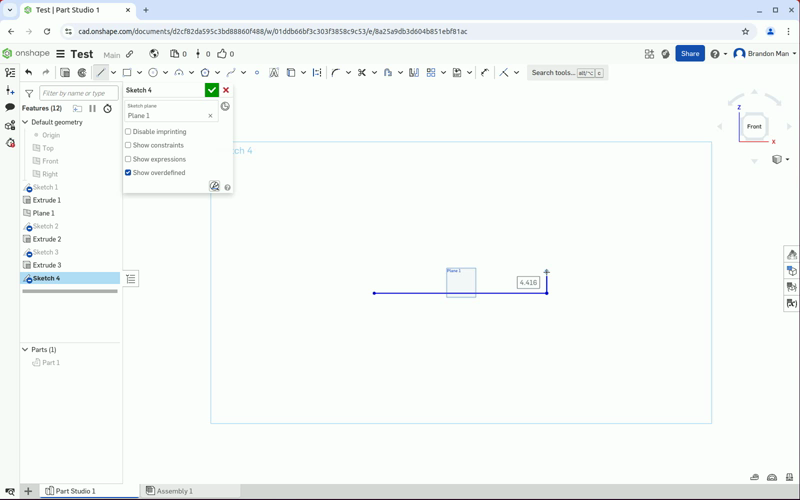
mouse_move(374, 271)
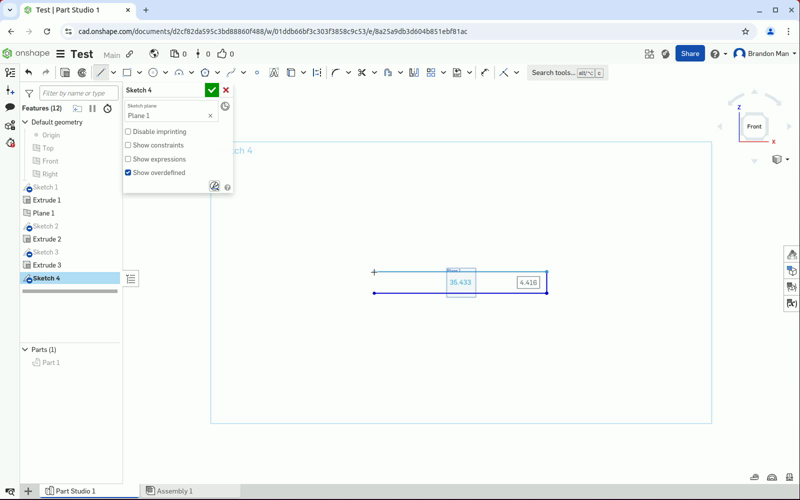
click(374, 271)
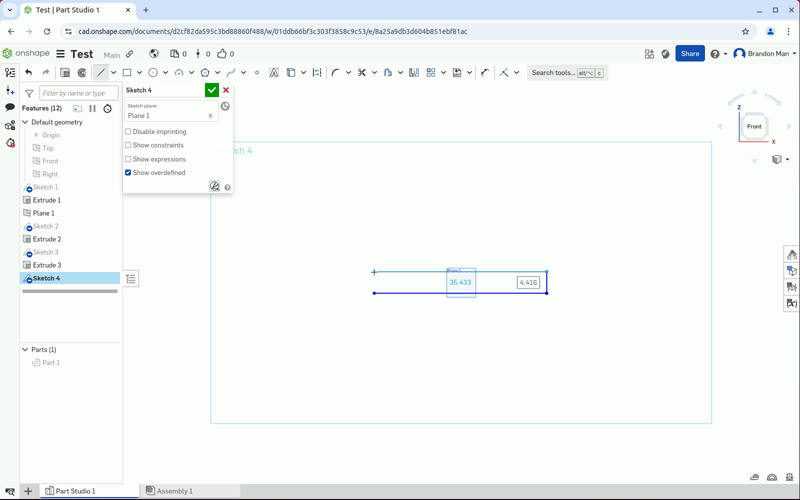
key_up(shift)
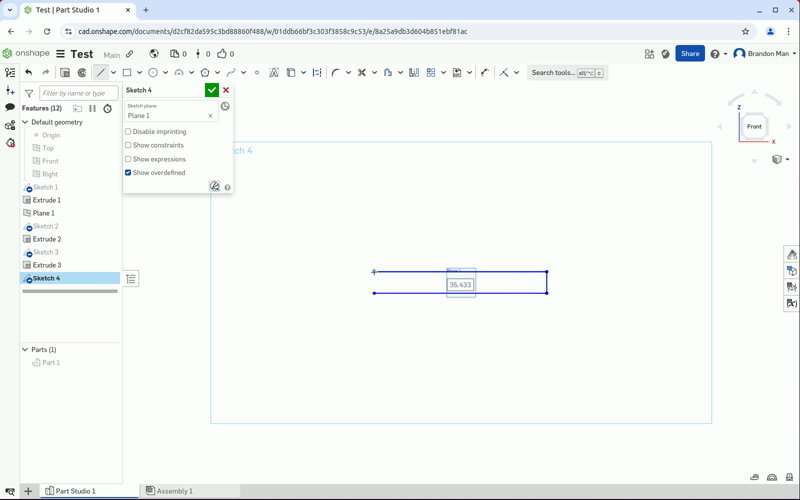
mouse_move(404, 271)
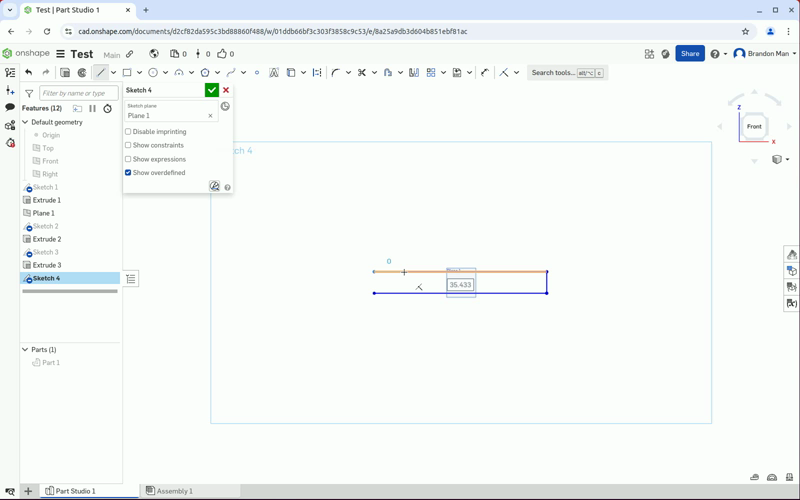
key_down(shift)
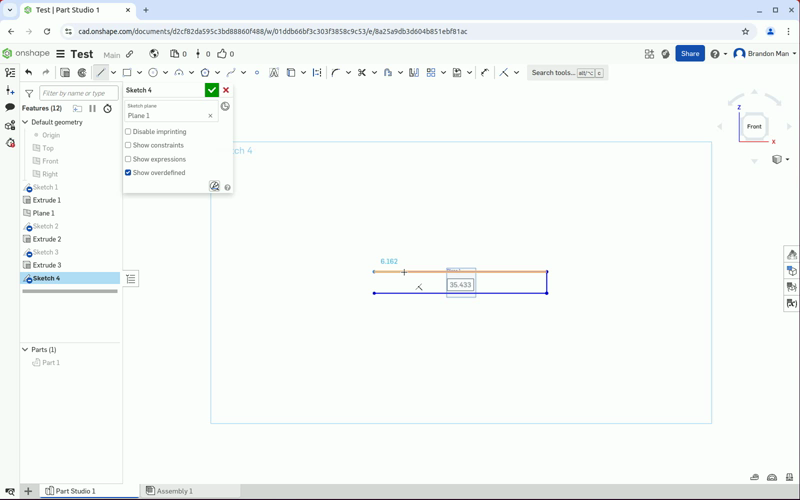
mouse_move(374, 293)
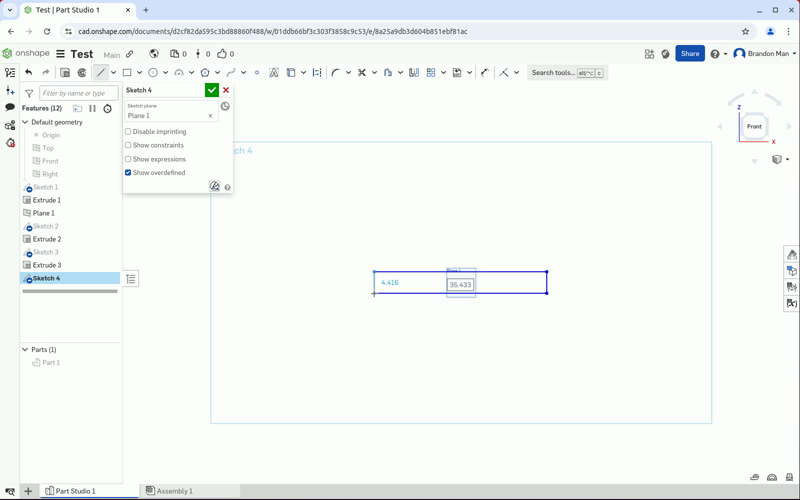
key_up(shift)
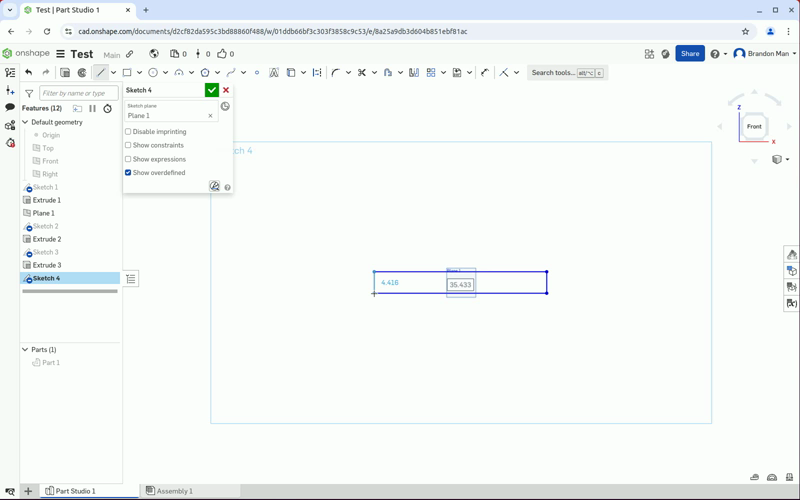
click(374, 293)
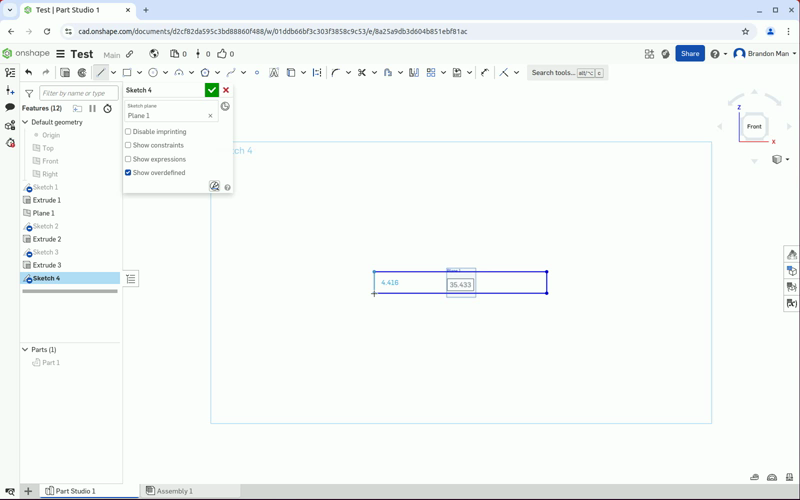
key(esc)
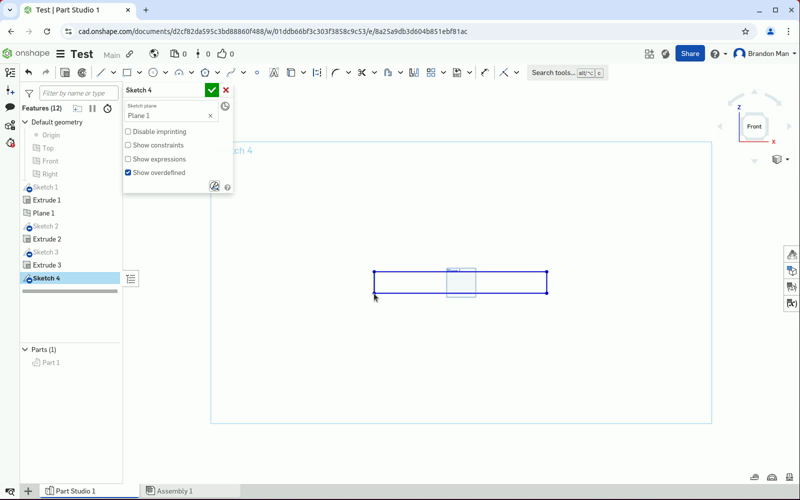
key(c)
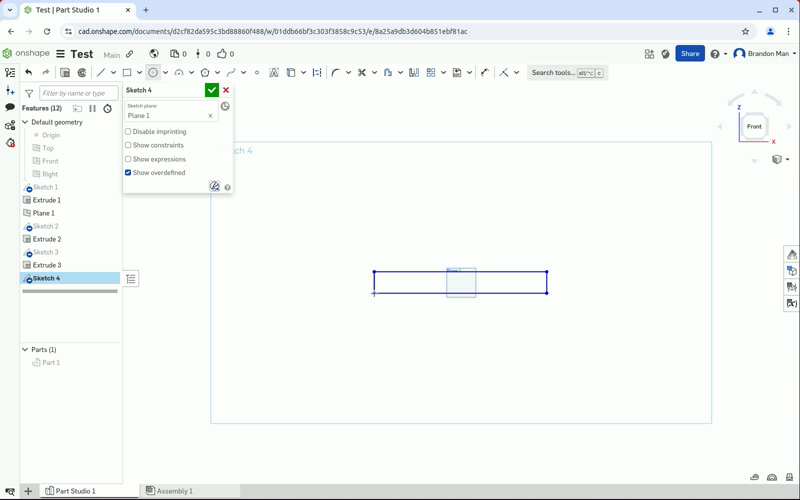
key_down(shift)
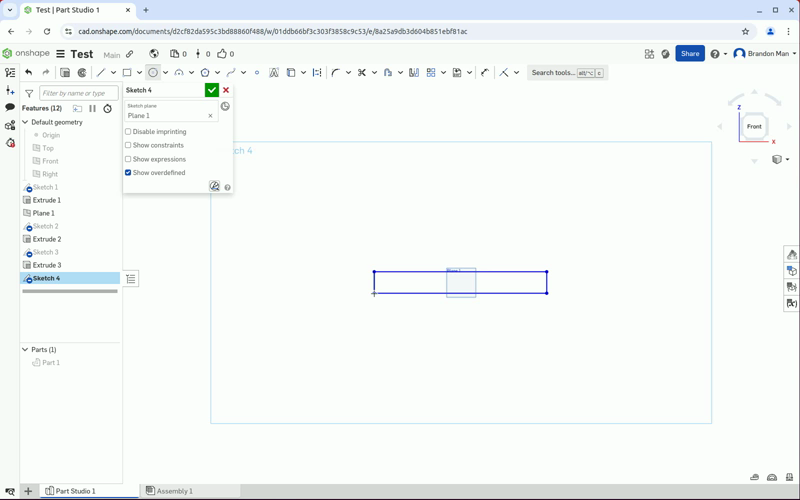
mouse_move(383, 284)
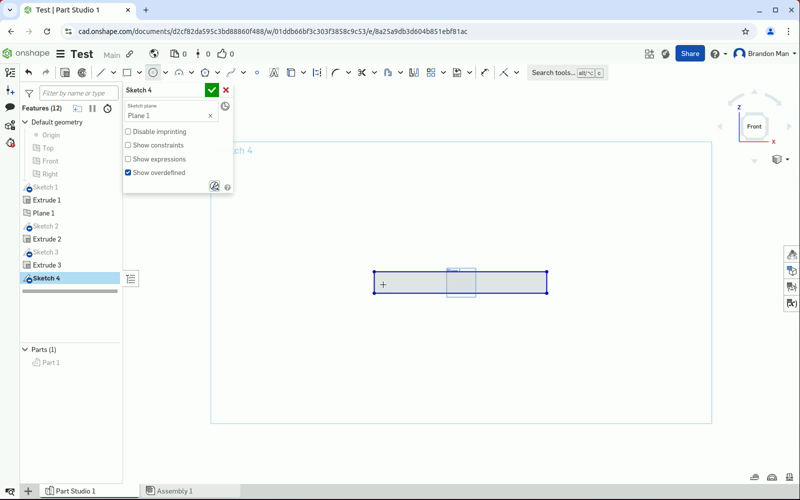
click(383, 284)
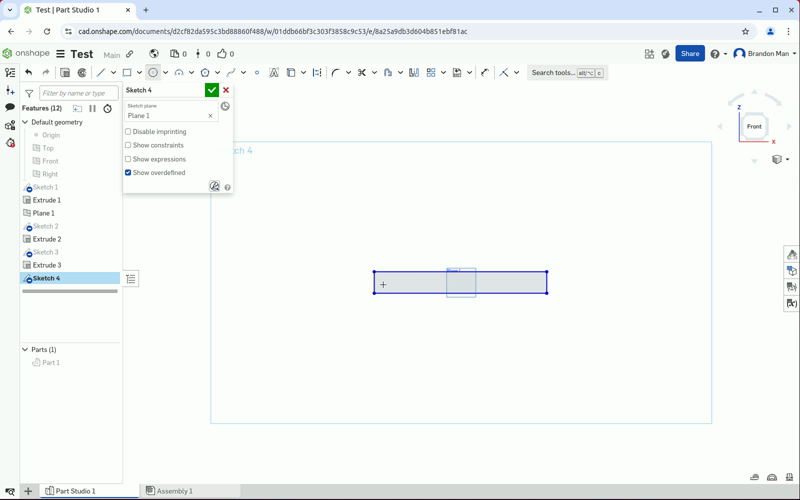
key_up(shift)
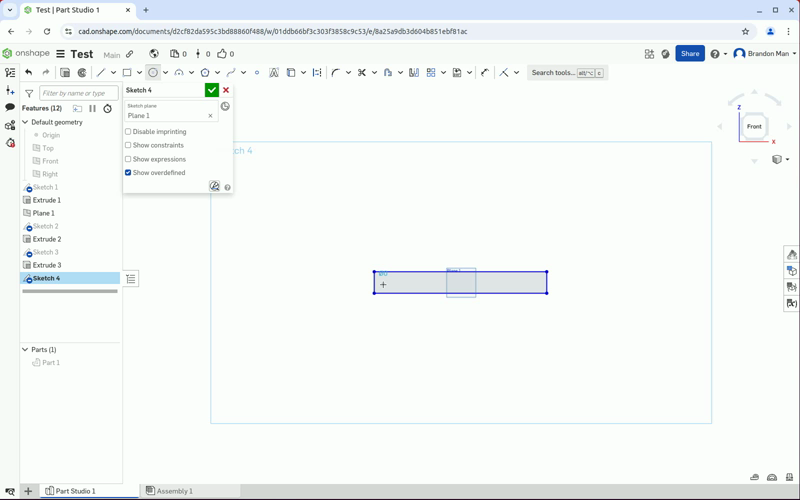
mouse_move(386, 284)
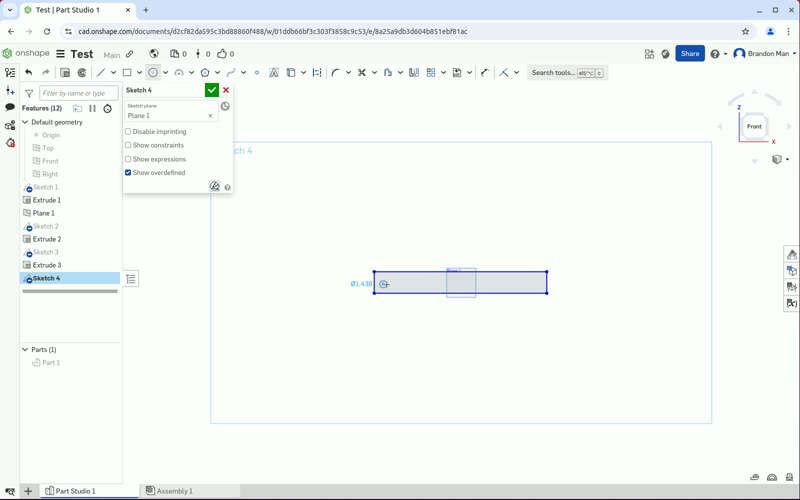
click(386, 284)
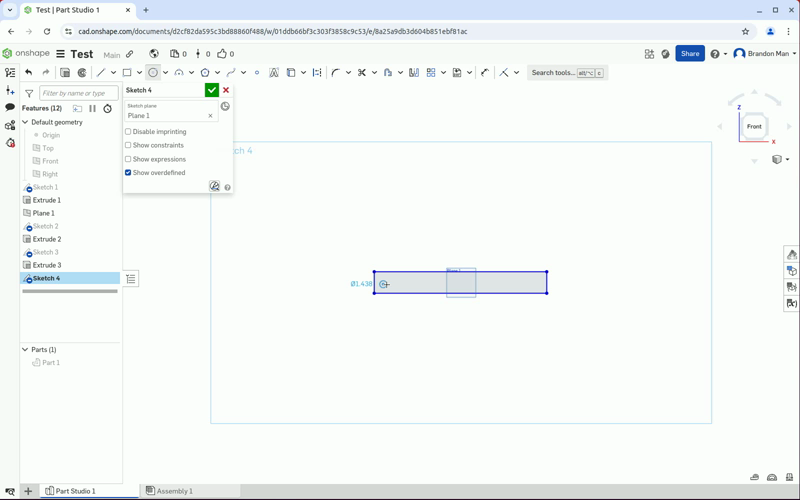
key(esc)
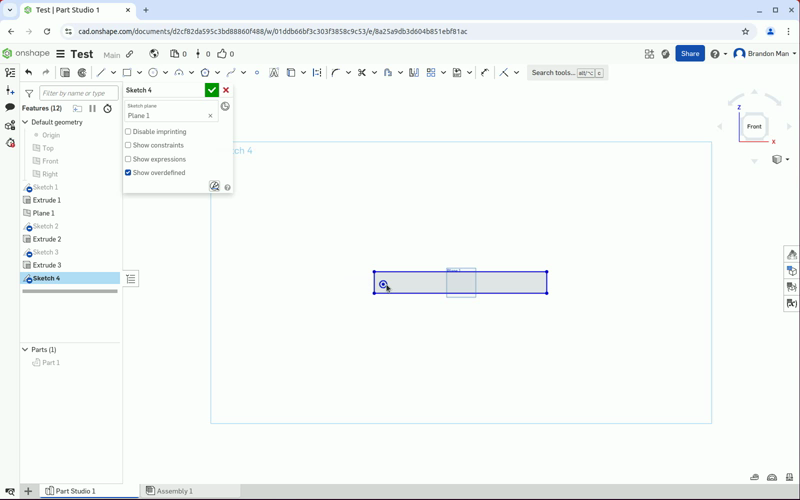
key(l)
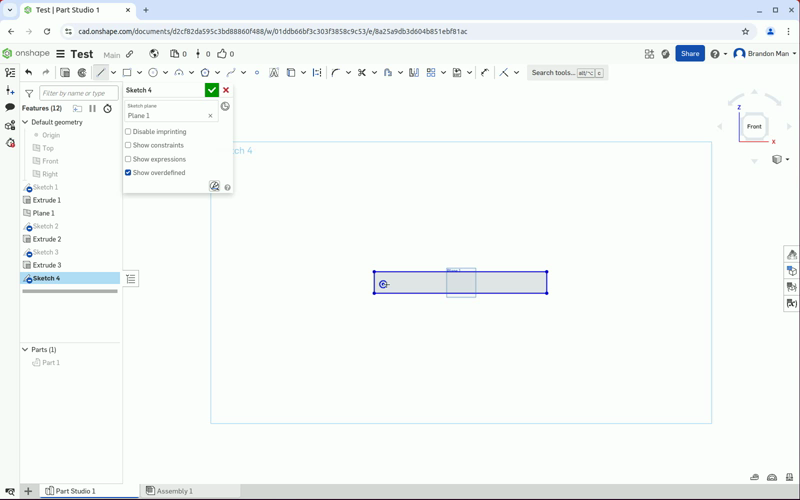
key_down(shift)
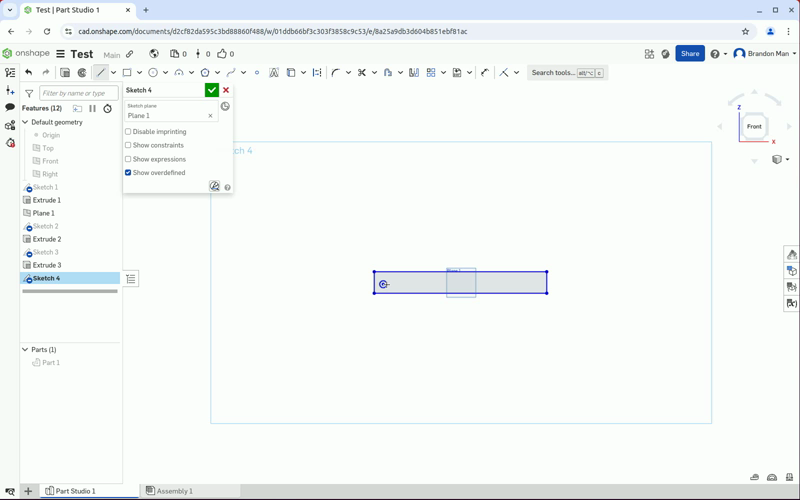
mouse_move(394, 286)
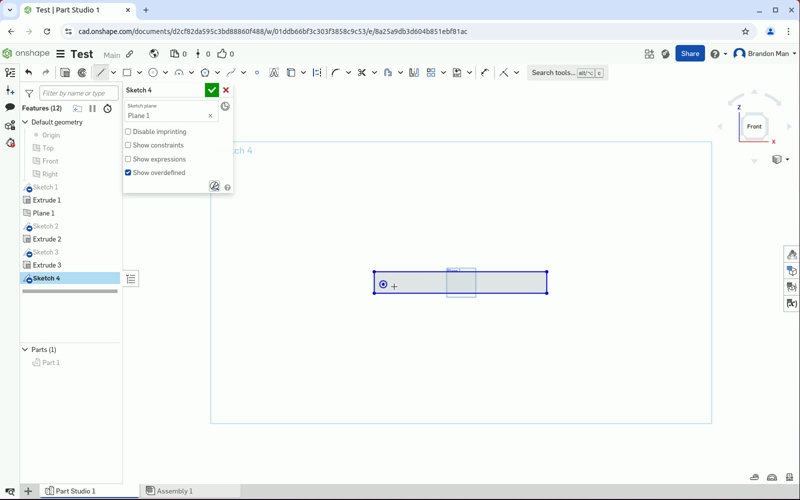
click(394, 286)
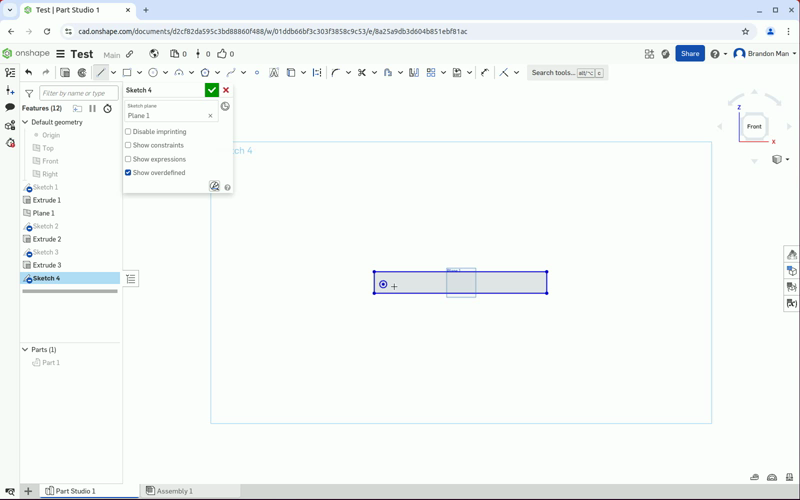
key_up(shift)
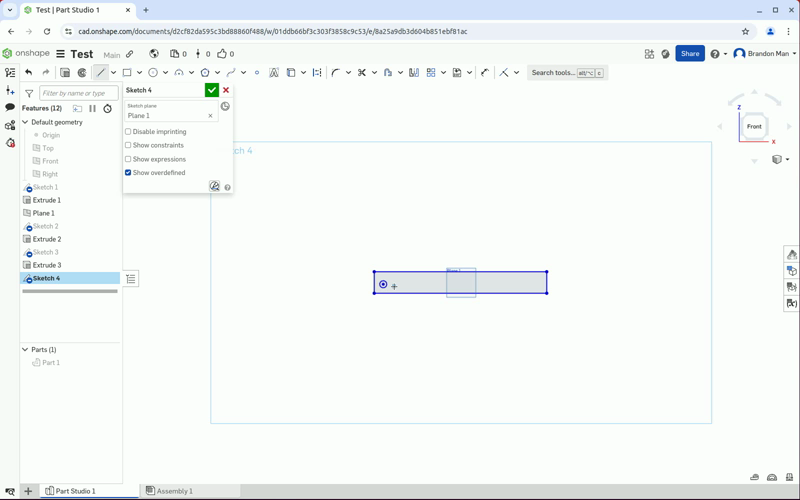
key_down(shift)
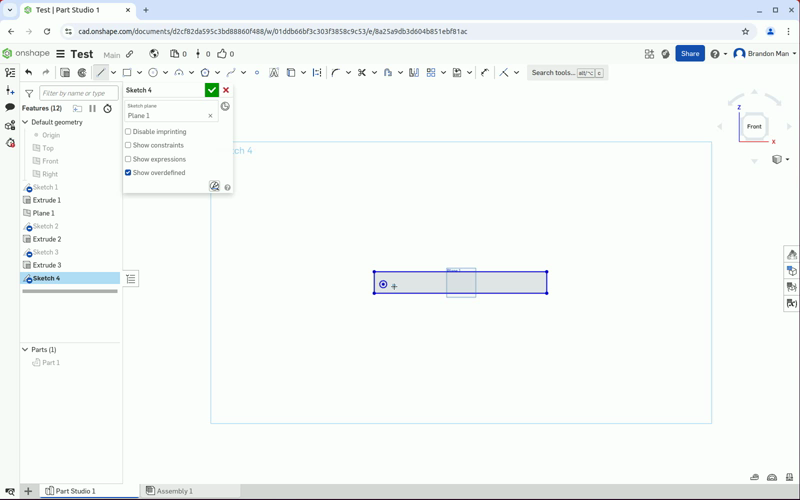
mouse_move(539, 286)
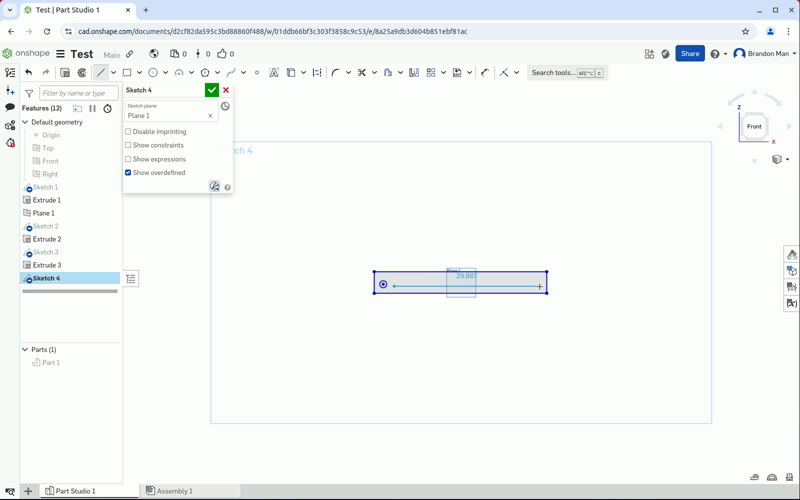
click(539, 286)
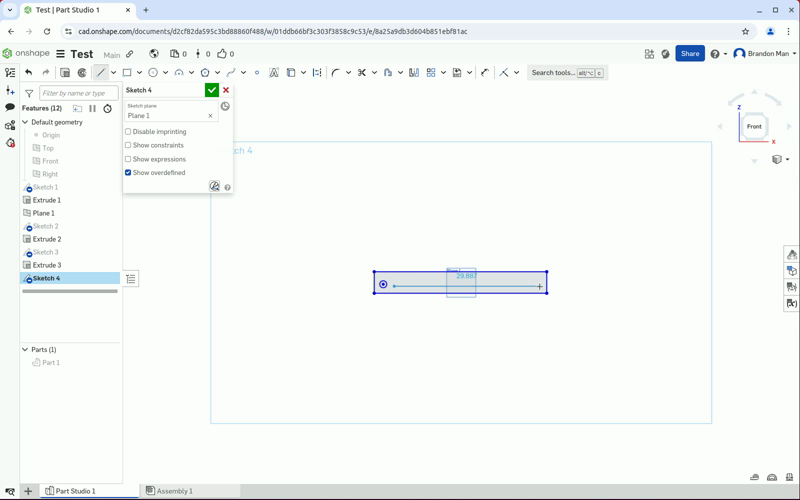
key_up(shift)
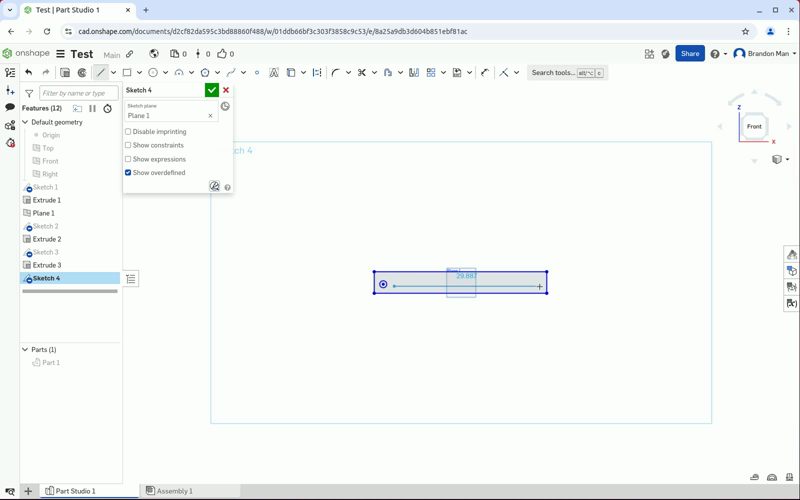
key_down(shift)
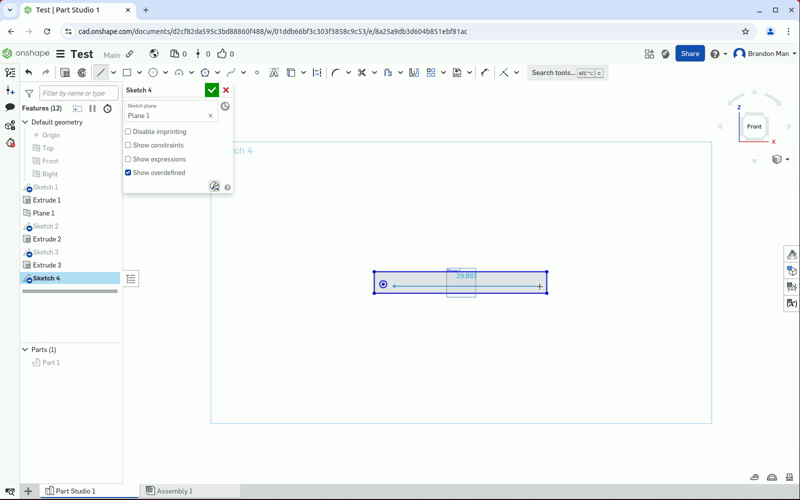
mouse_move(569, 286)
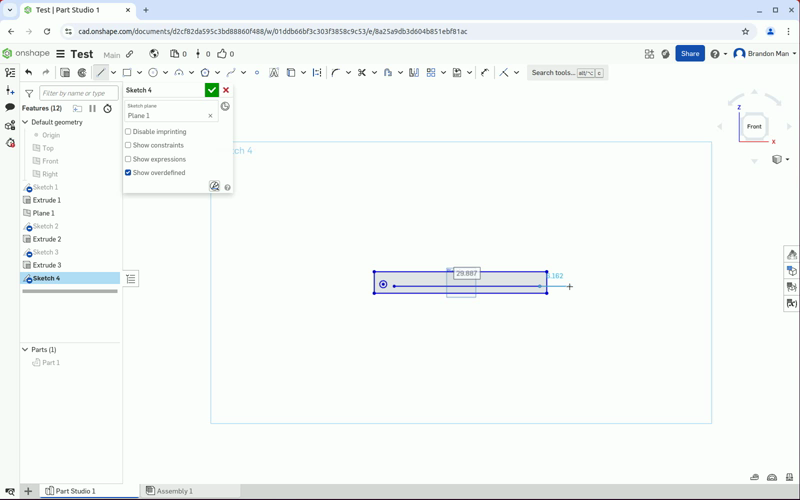
mouse_move(539, 280)
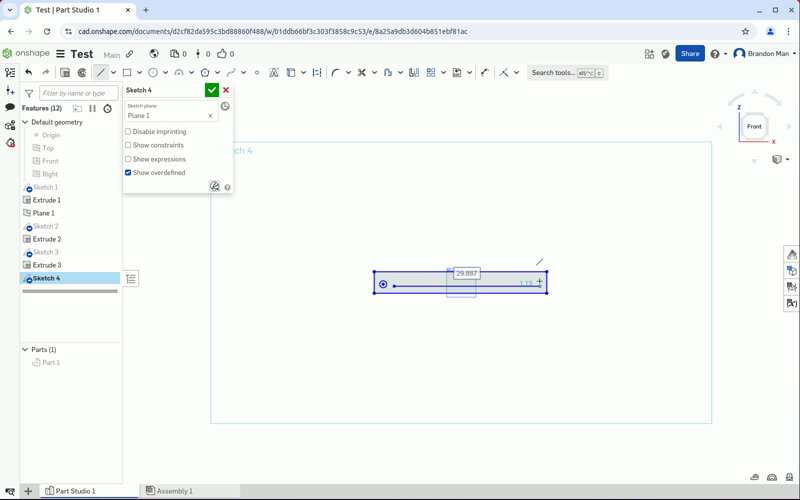
scroll(6)
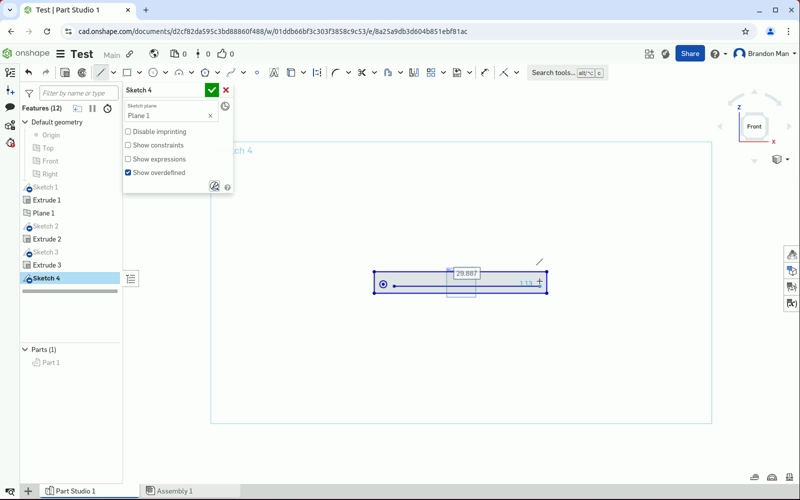
scroll(6)
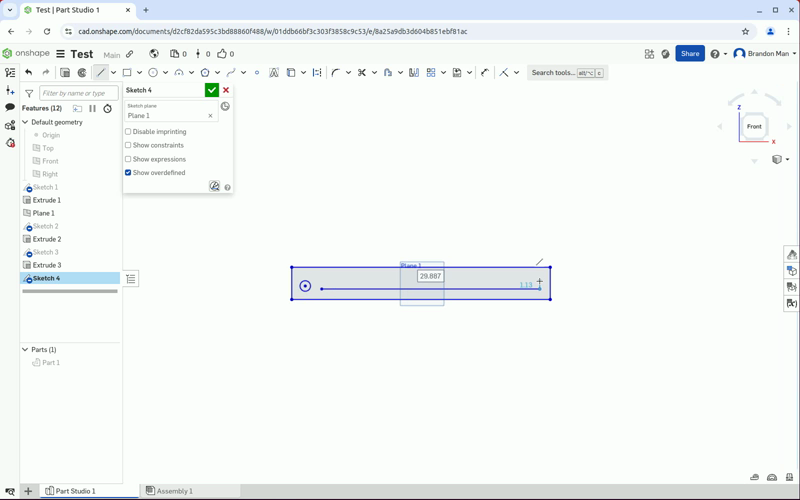
scroll(6)
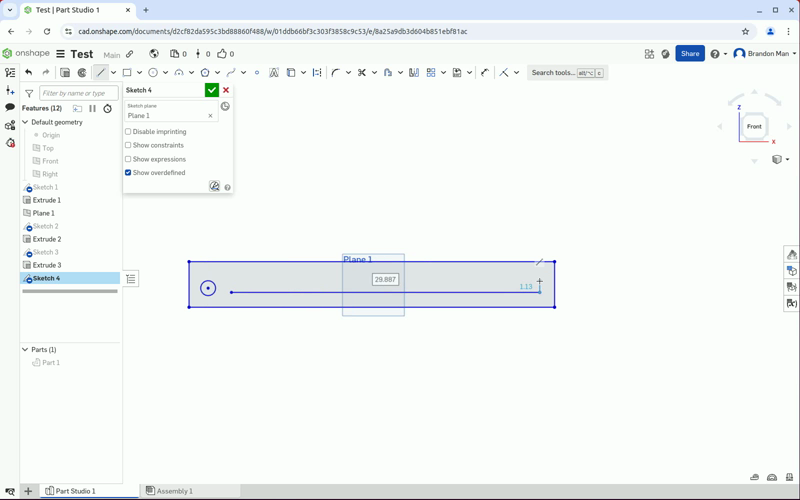
scroll(6)
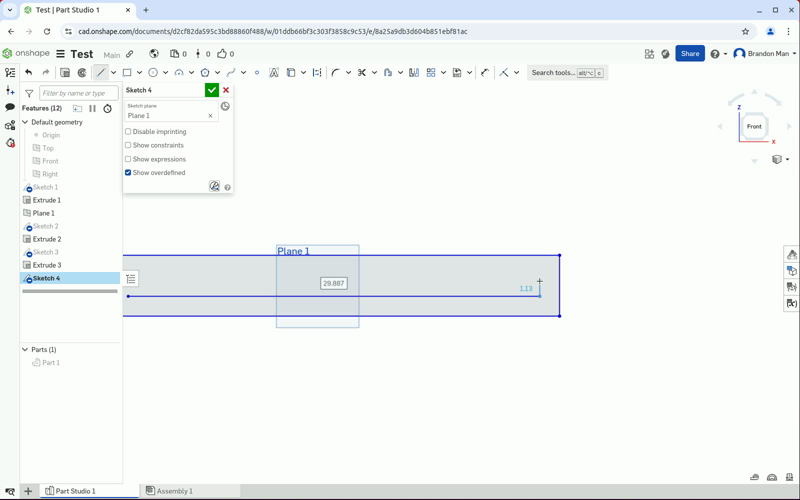
scroll(6)
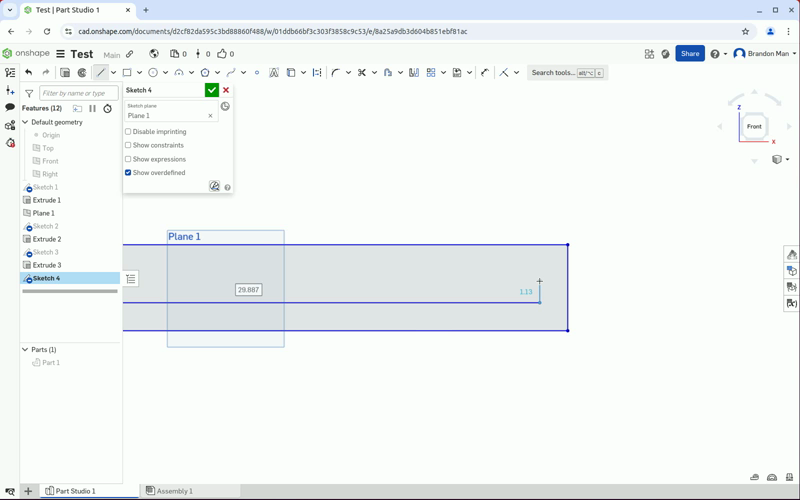
scroll(6)
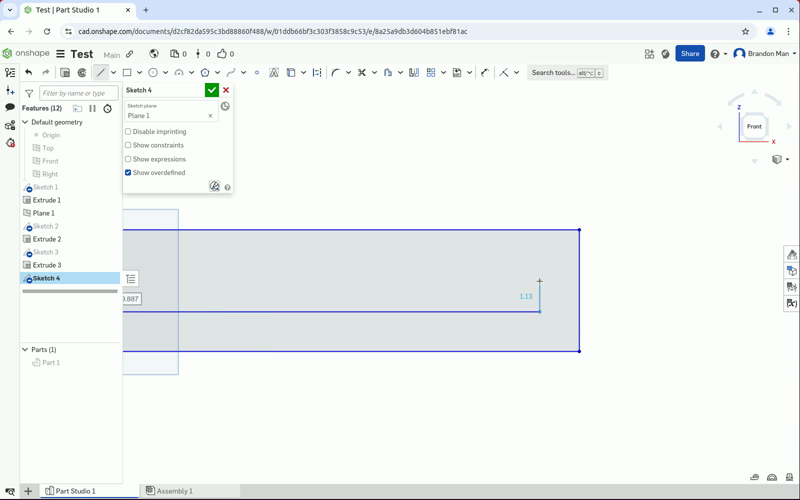
scroll(6)
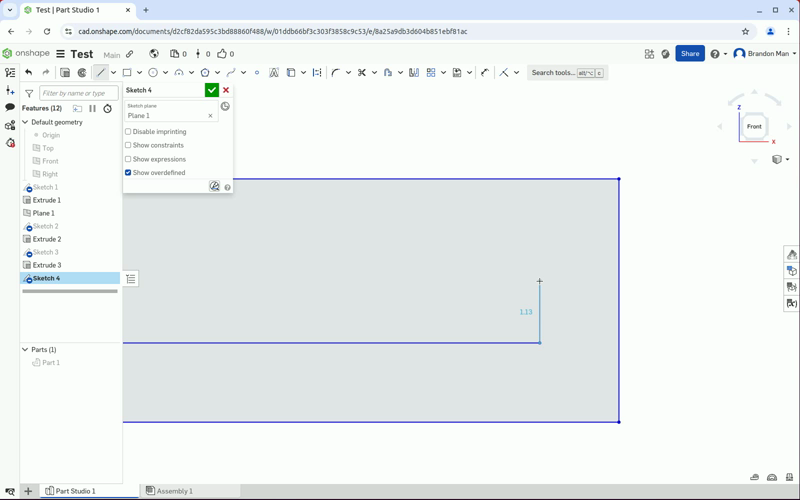
click(539, 280)
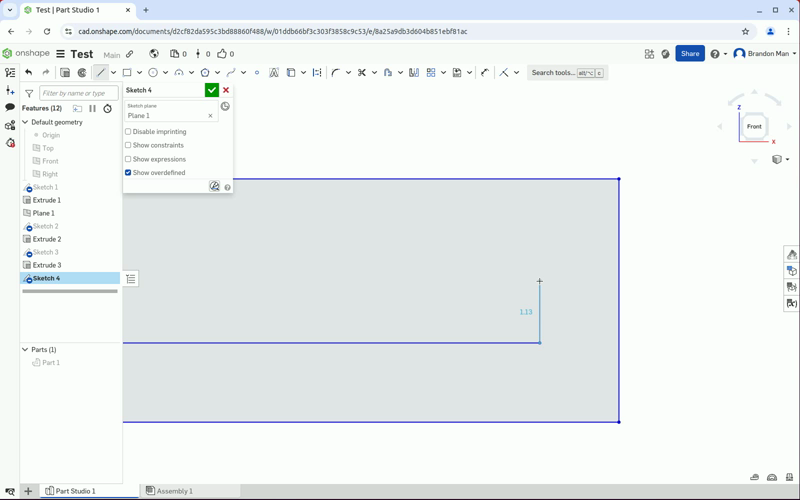
scroll(-6)
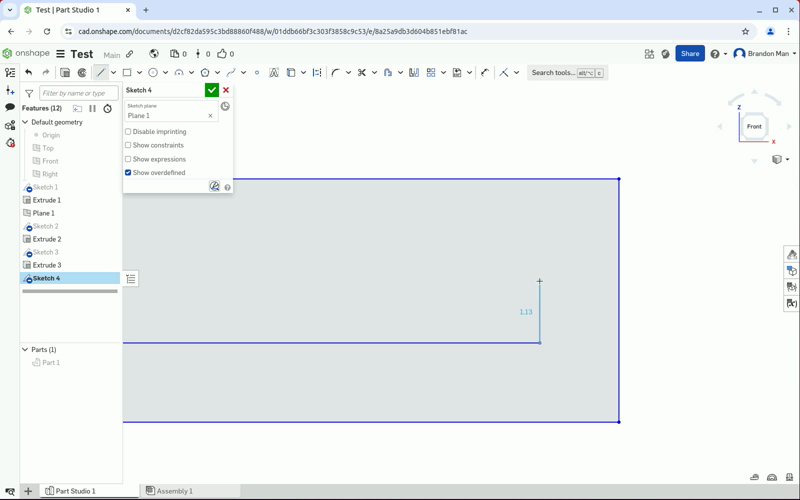
scroll(-6)
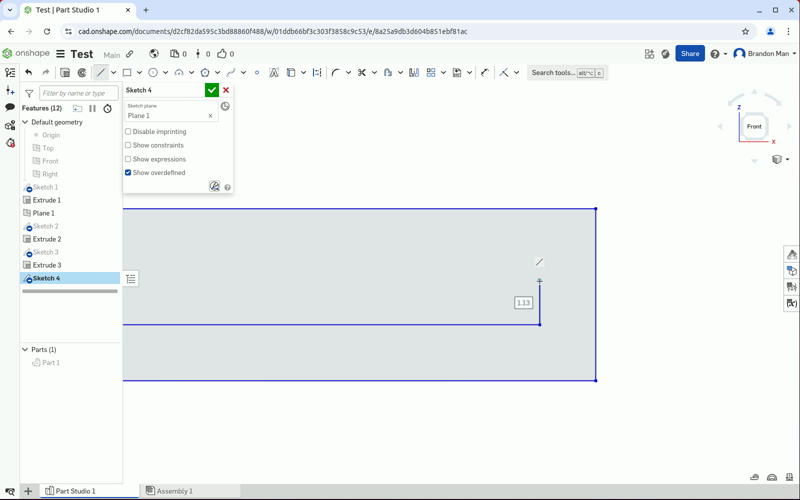
scroll(-6)
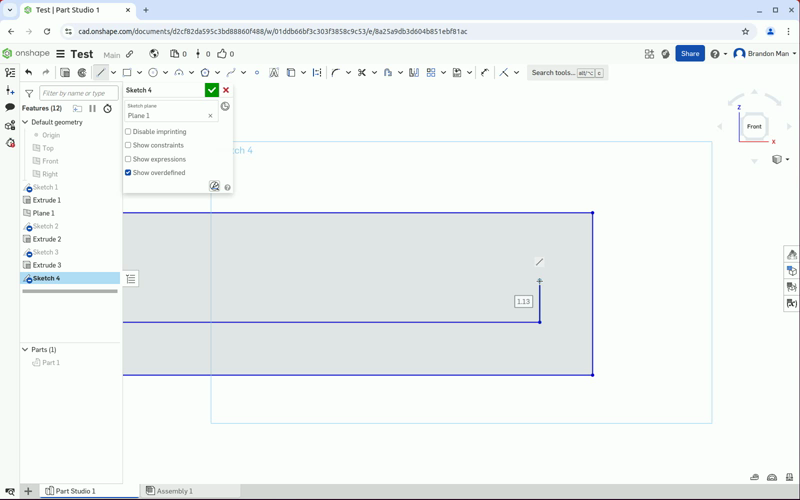
scroll(-6)
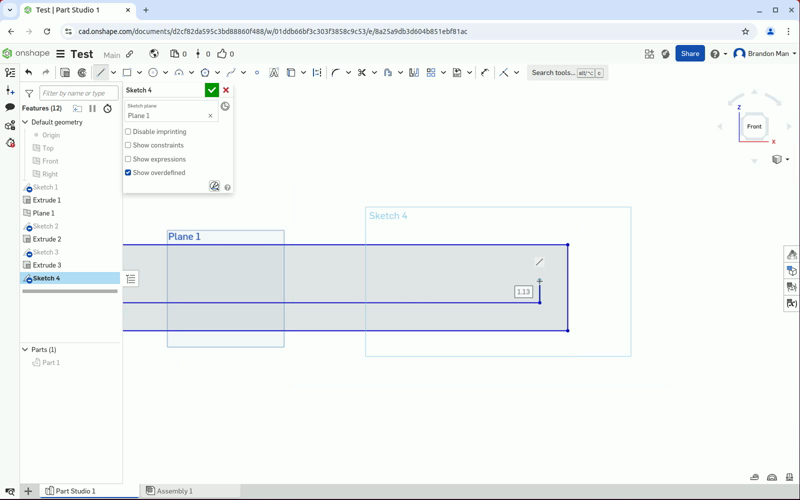
scroll(-6)
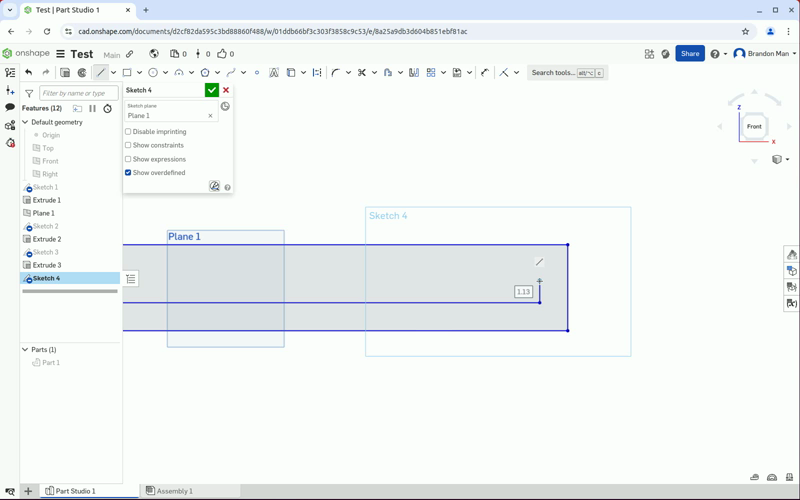
scroll(-6)
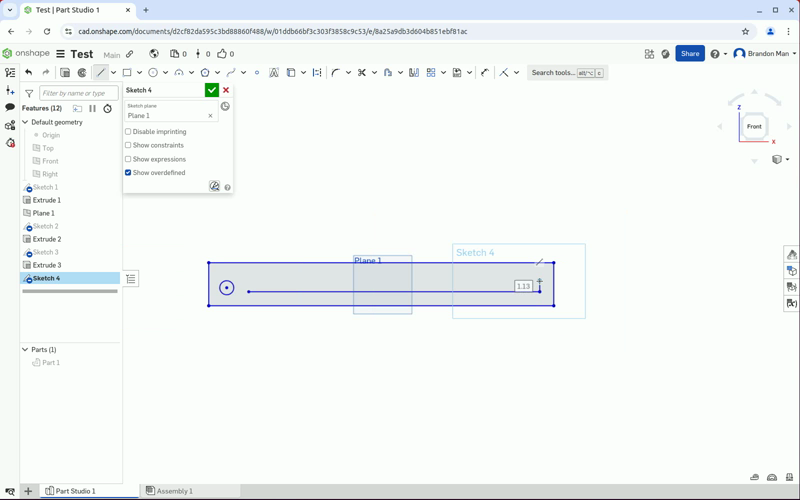
scroll(-6)
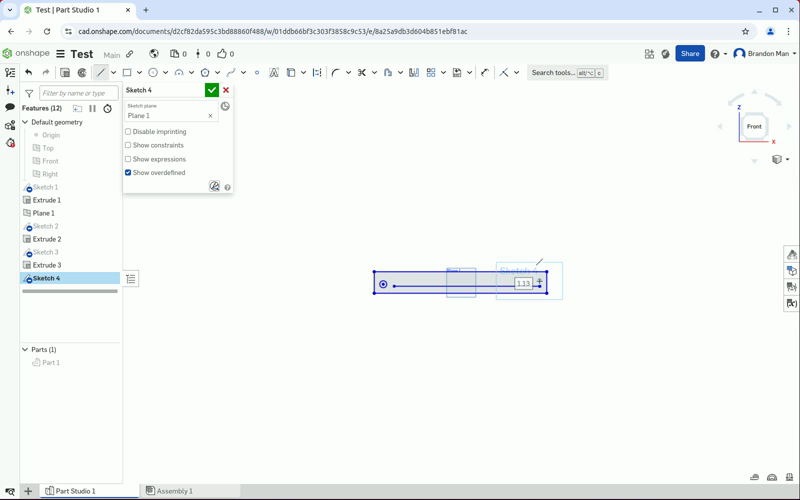
key_up(shift)
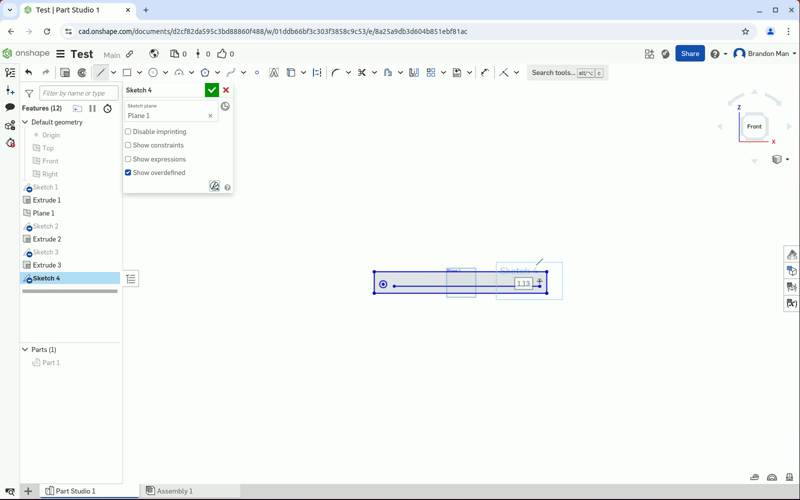
key_down(shift)
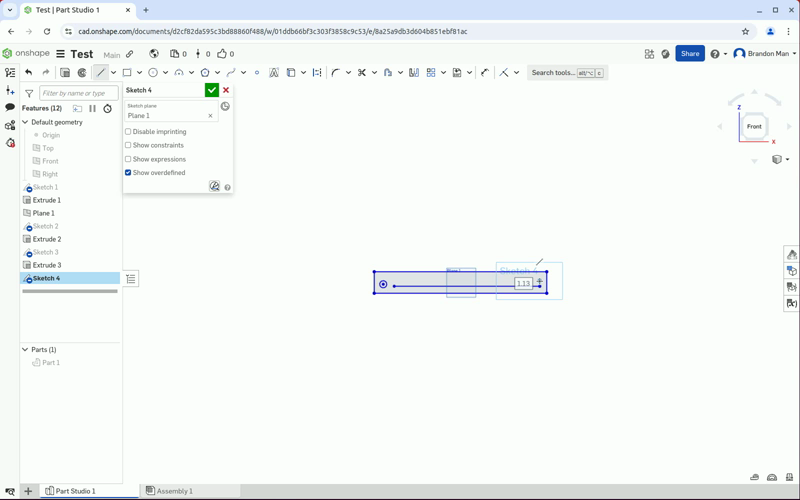
mouse_move(394, 280)
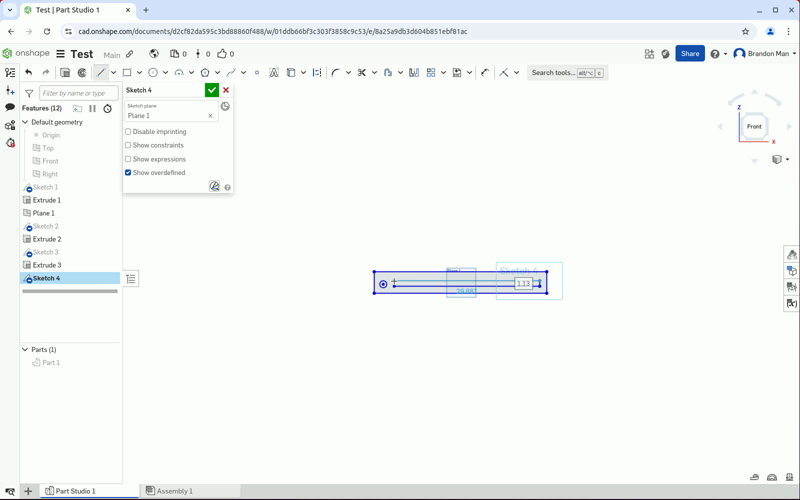
click(394, 280)
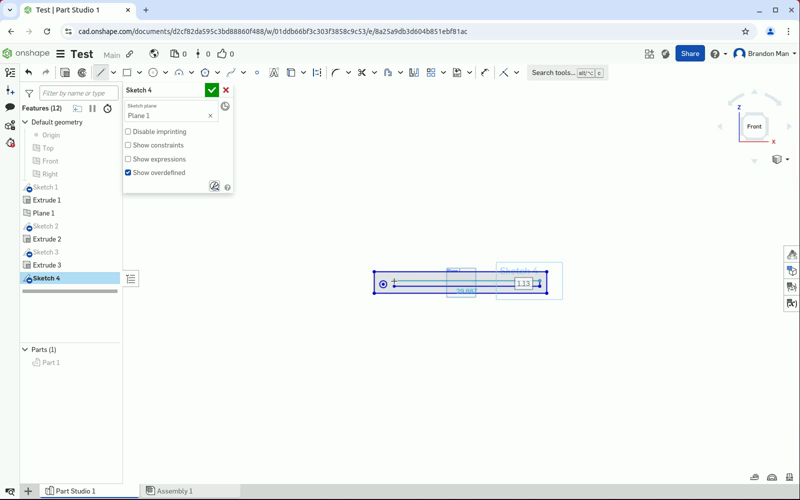
key_up(shift)
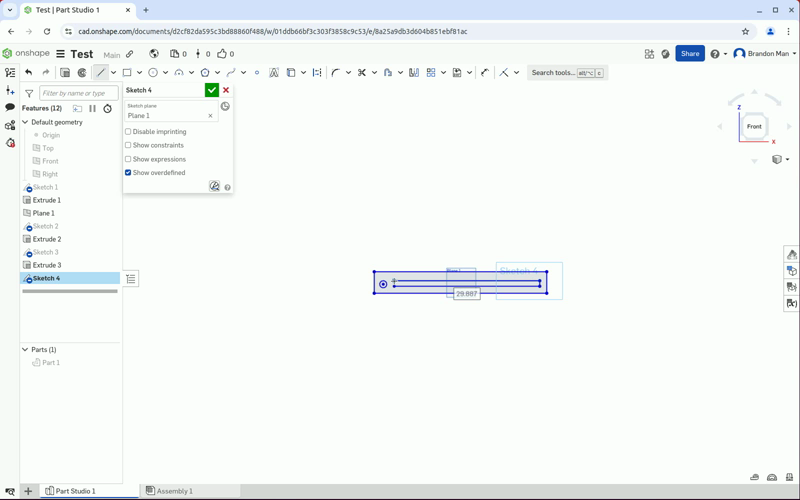
mouse_move(424, 280)
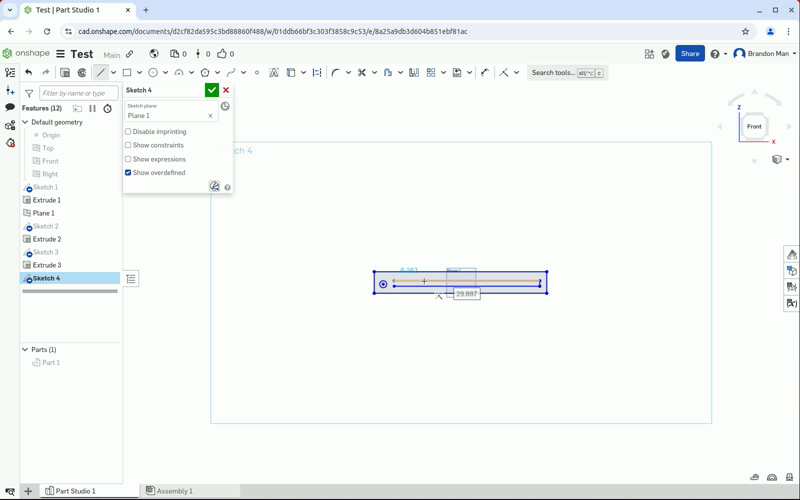
key_down(shift)
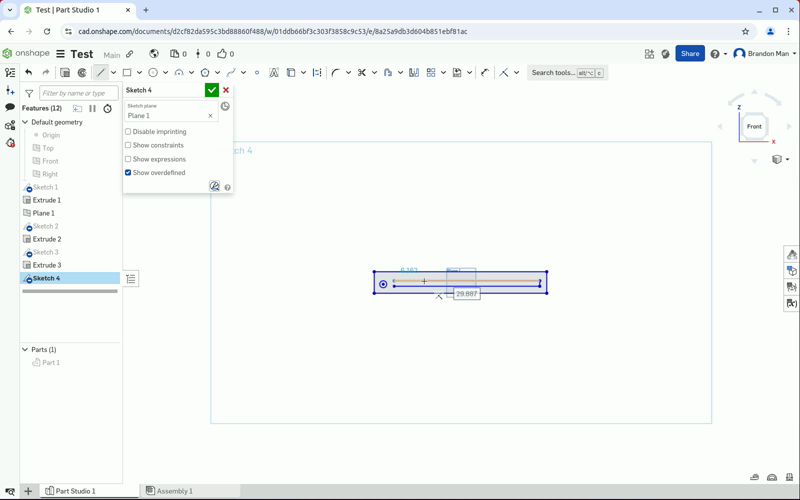
mouse_move(394, 286)
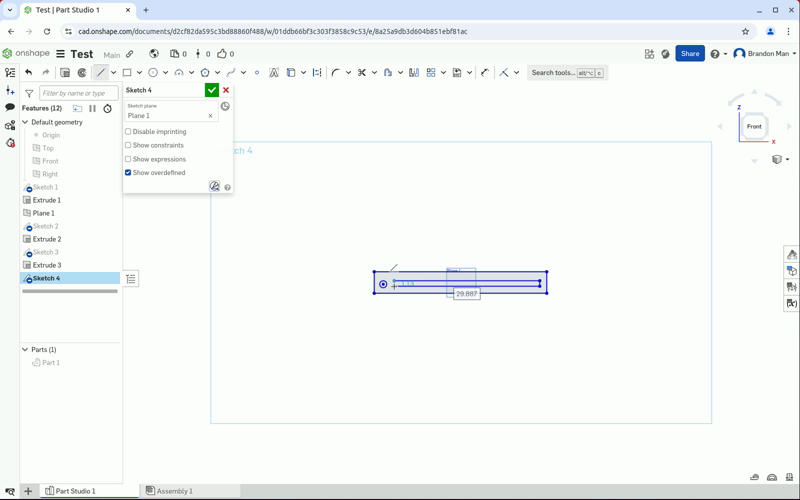
scroll(6)
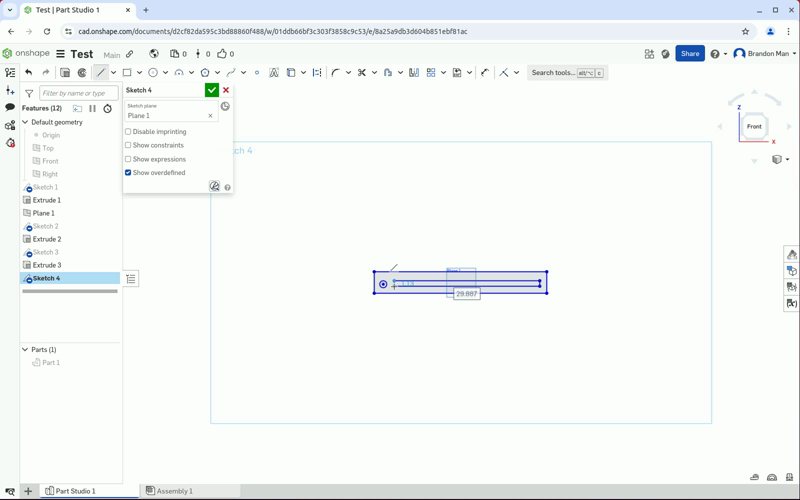
scroll(6)
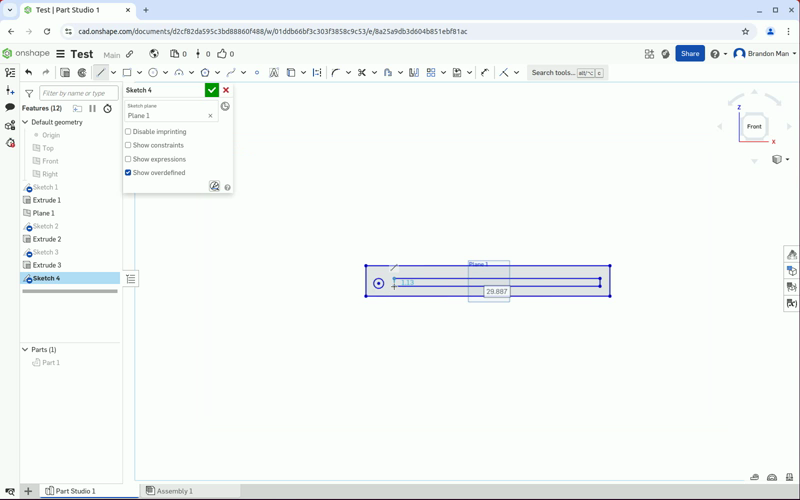
scroll(6)
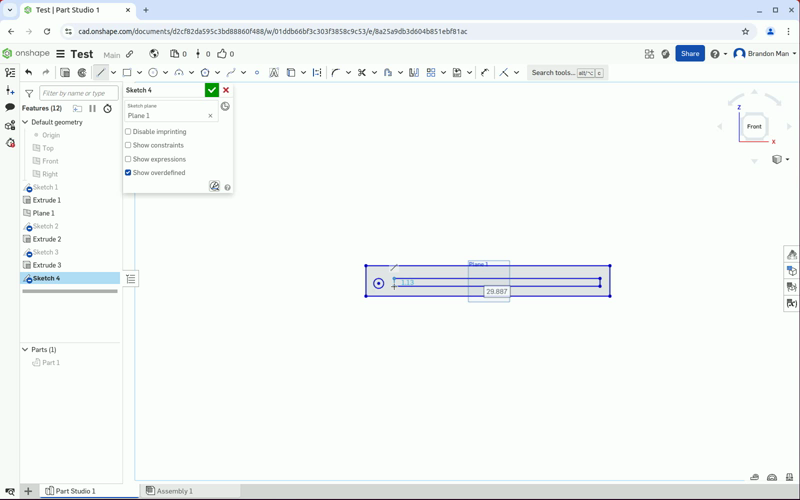
scroll(6)
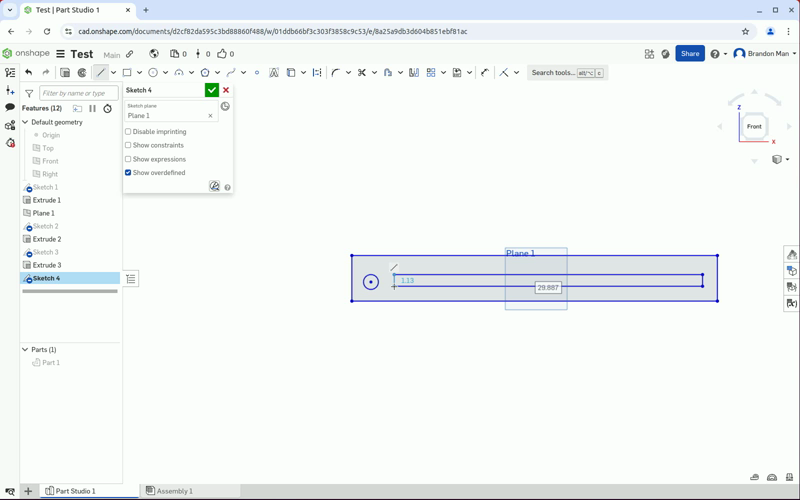
scroll(6)
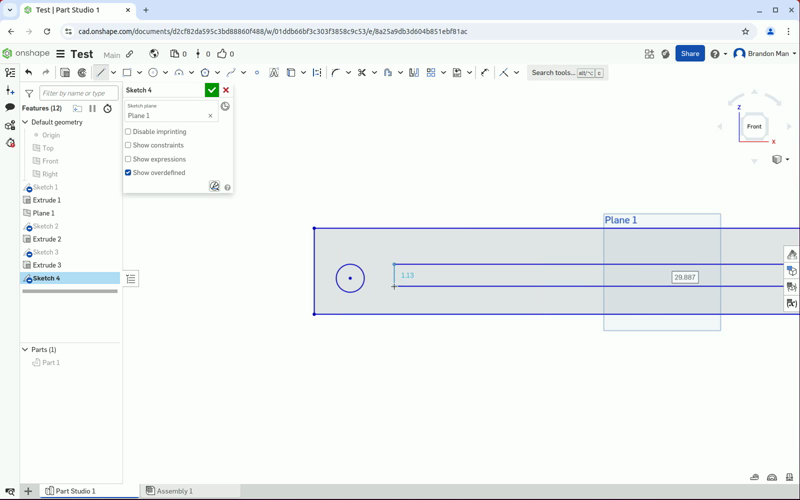
scroll(6)
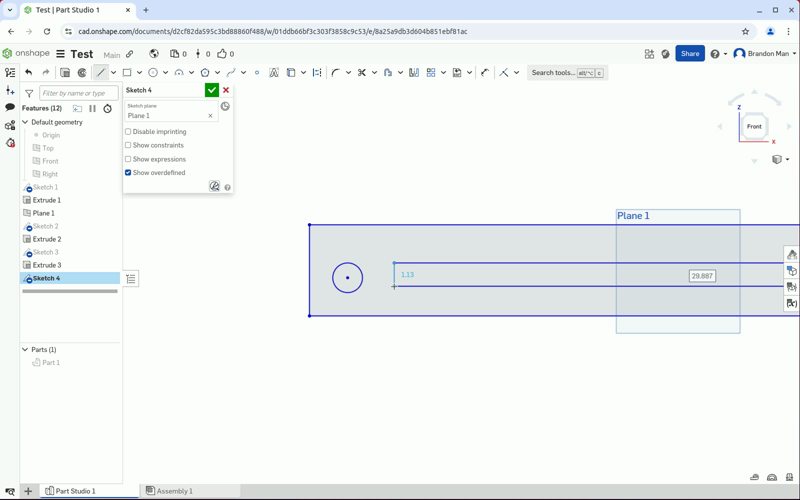
scroll(6)
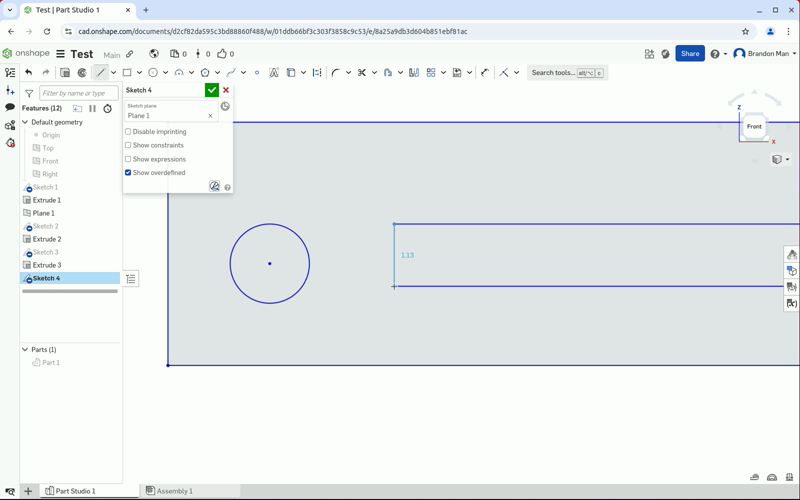
key_up(shift)
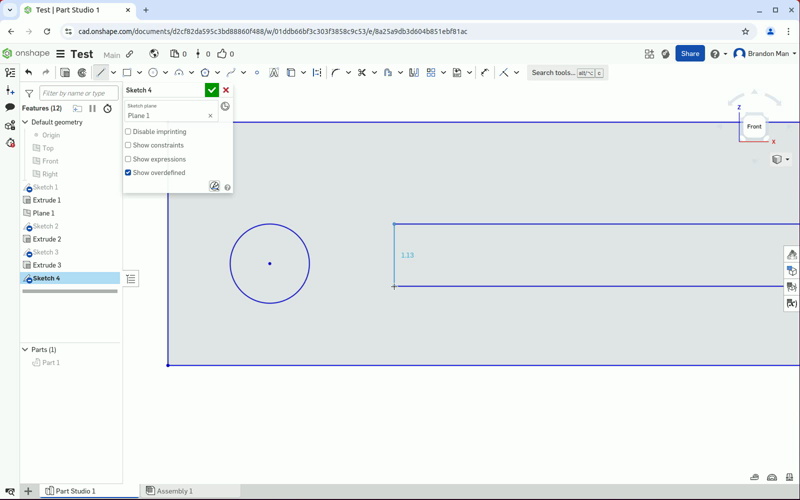
click(394, 286)
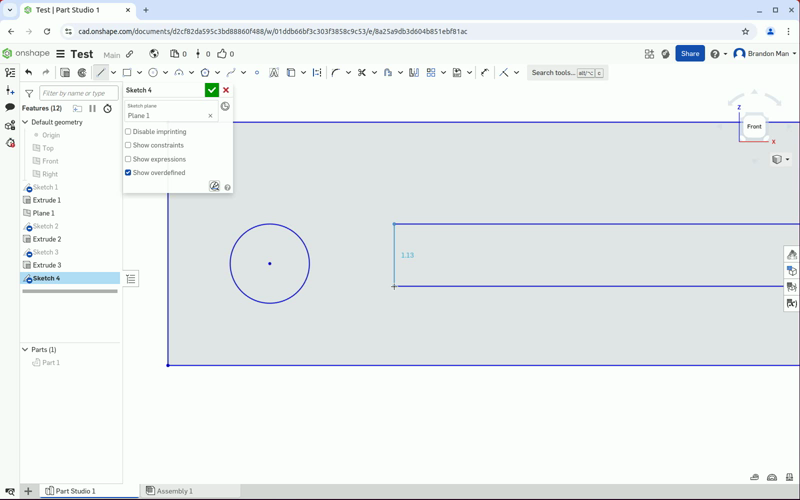
scroll(-6)
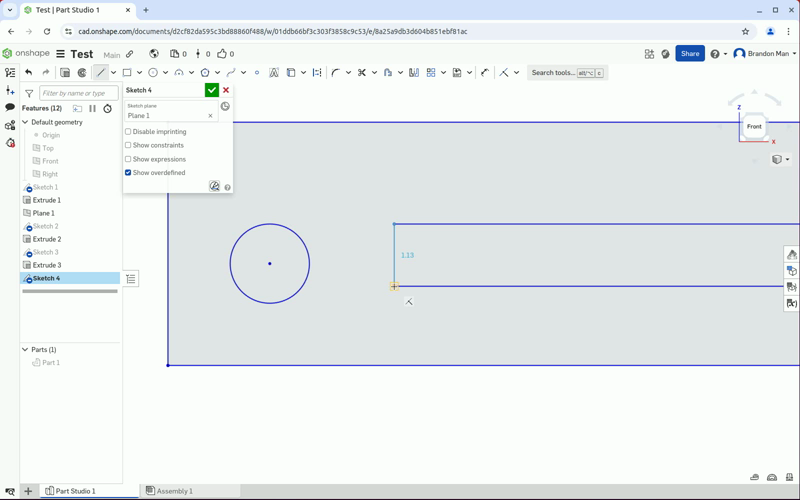
scroll(-6)
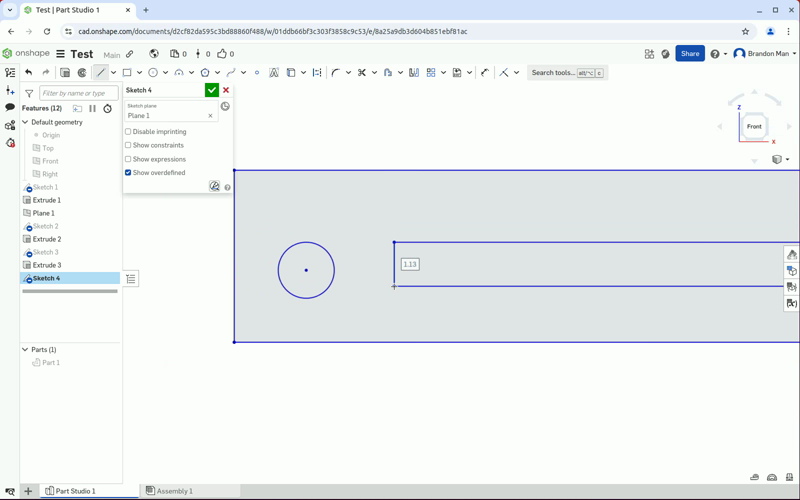
scroll(-6)
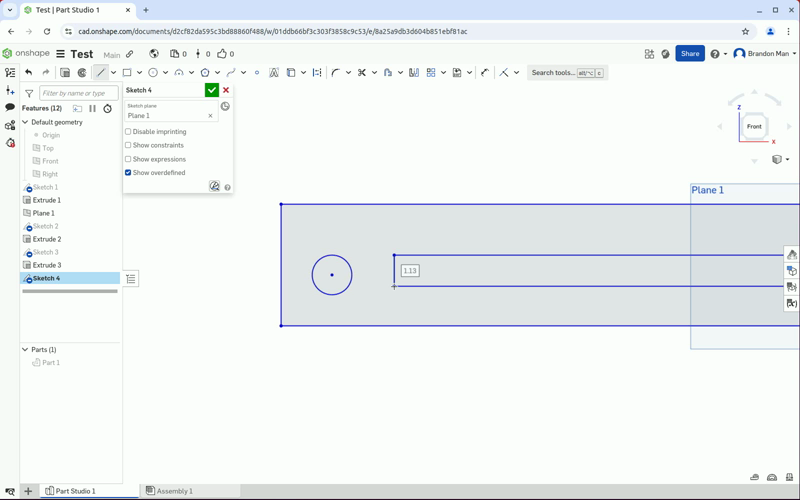
scroll(-6)
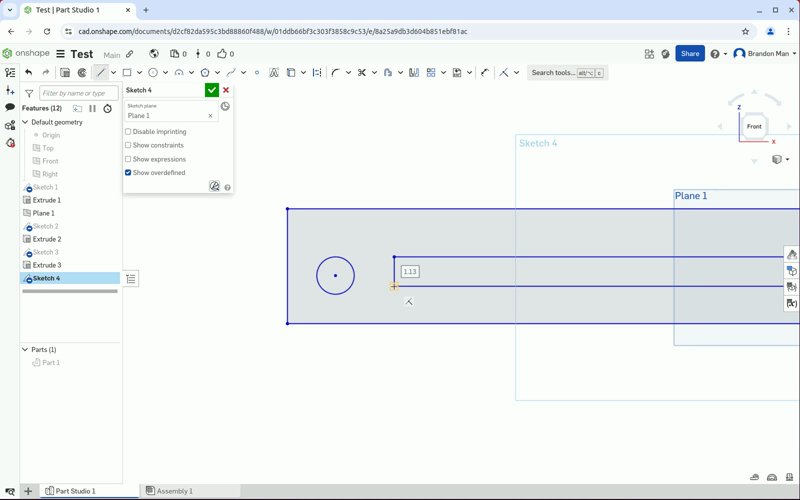
scroll(-6)
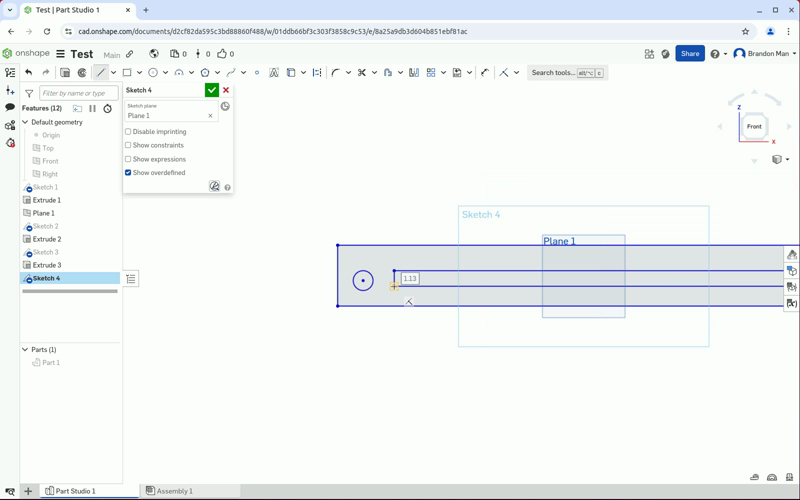
scroll(-6)
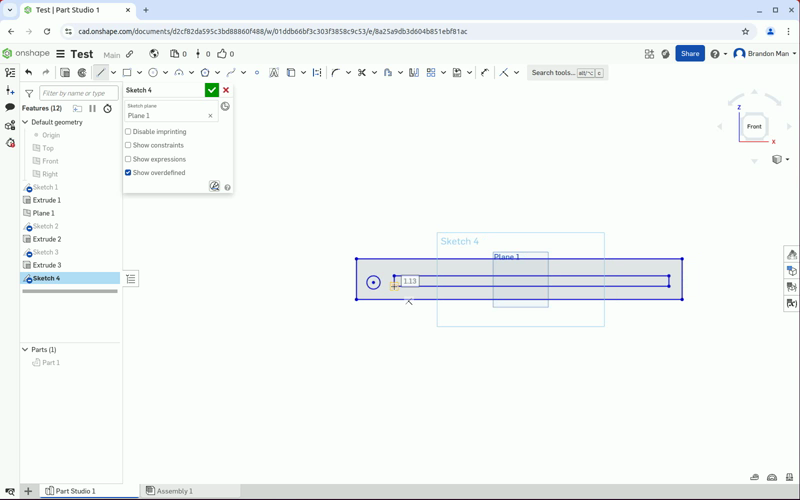
scroll(-6)
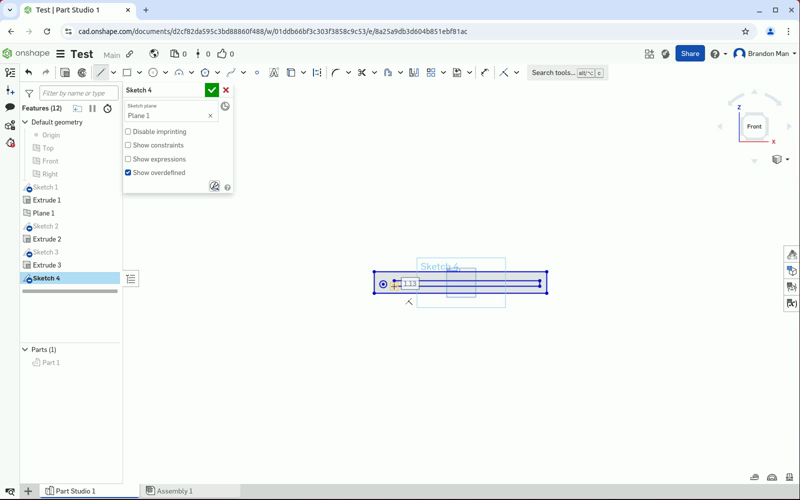
key(esc)
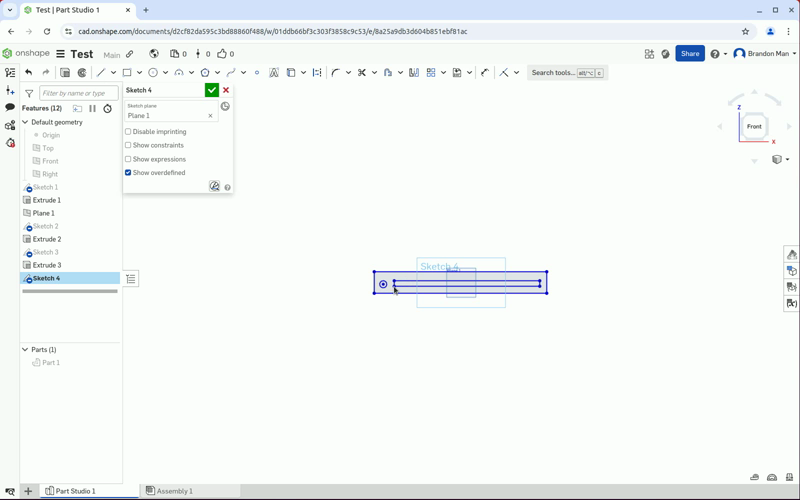
mouse_move(537, 276)
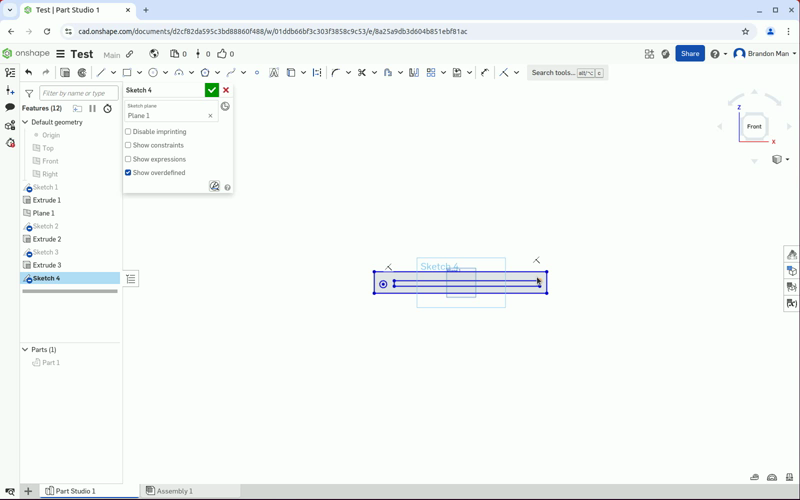
click(537, 276)
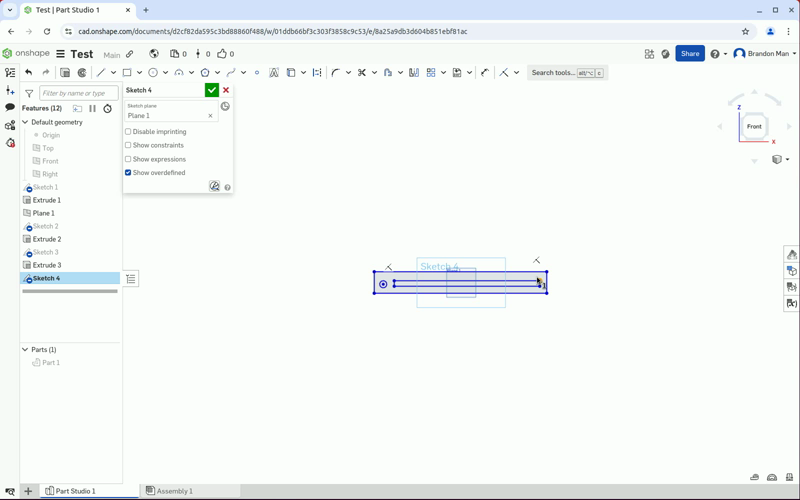
mouse_move(73, 352)
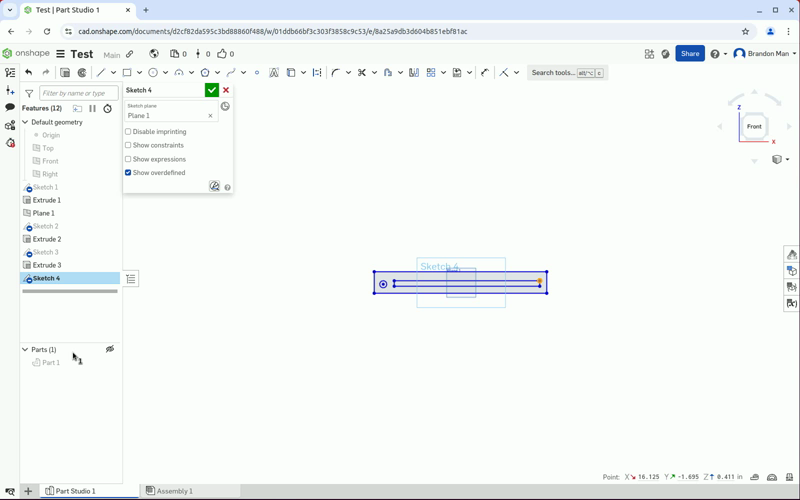
key(shift+y)
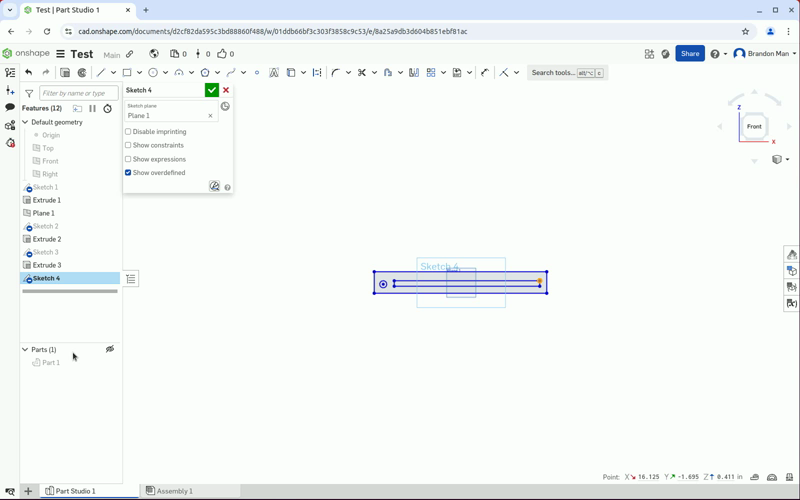
key(shift+e)
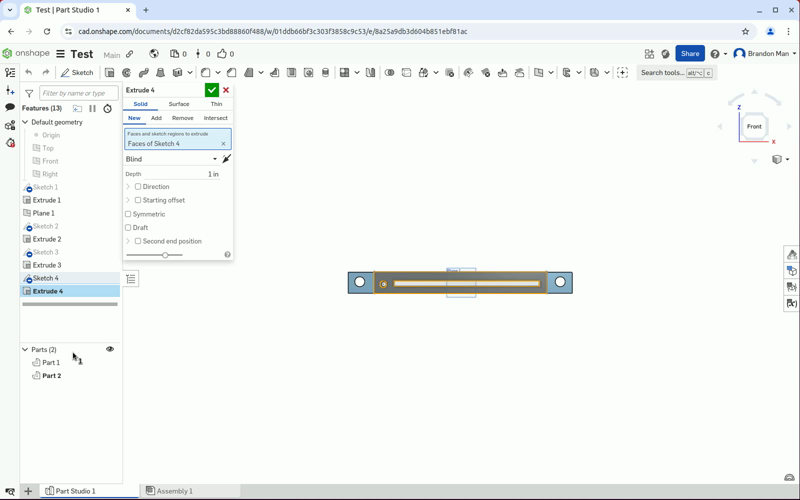
mouse_move(143, 106)
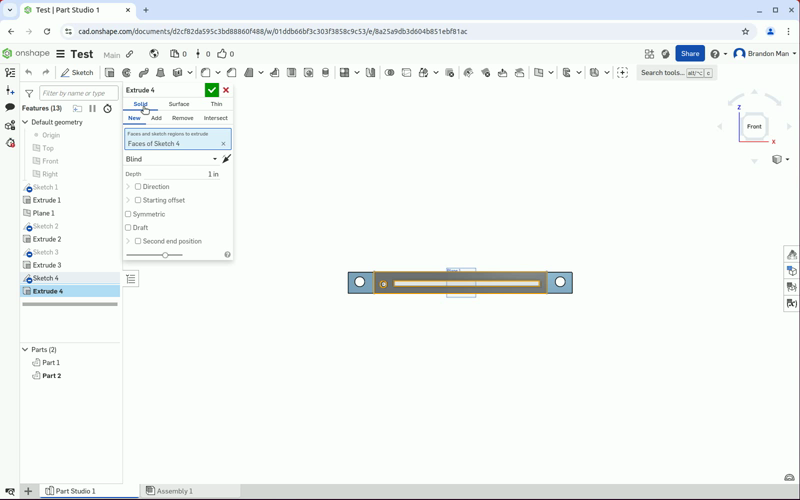
click(143, 106)
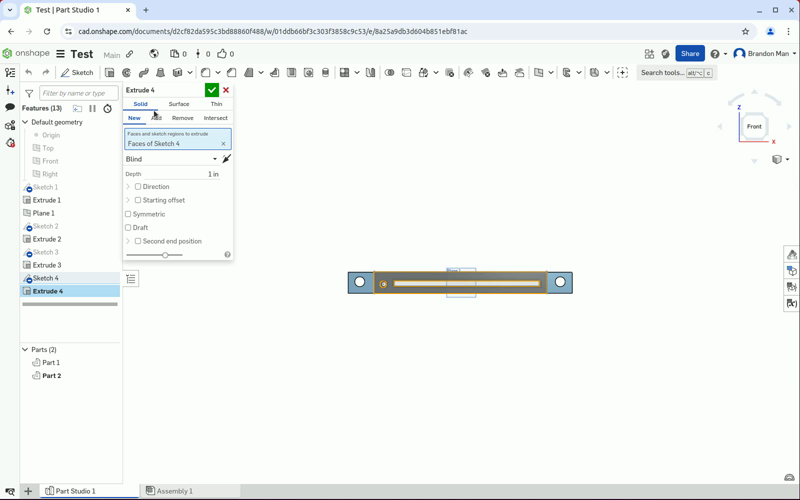
mouse_move(186, 120)
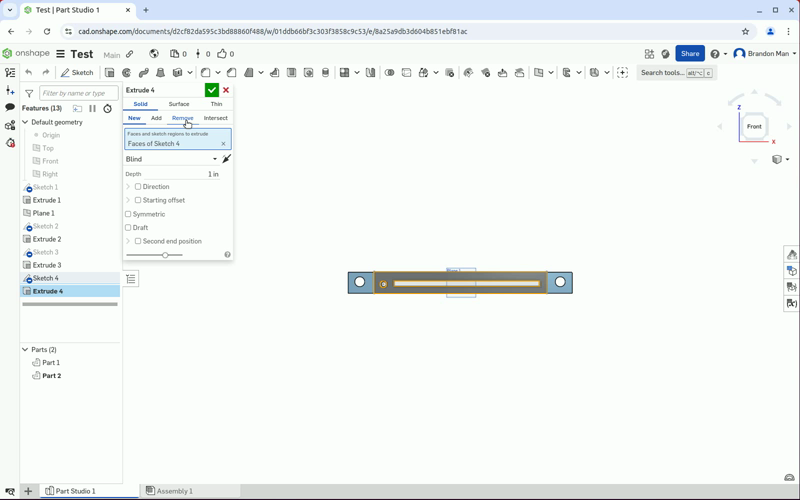
click(186, 120)
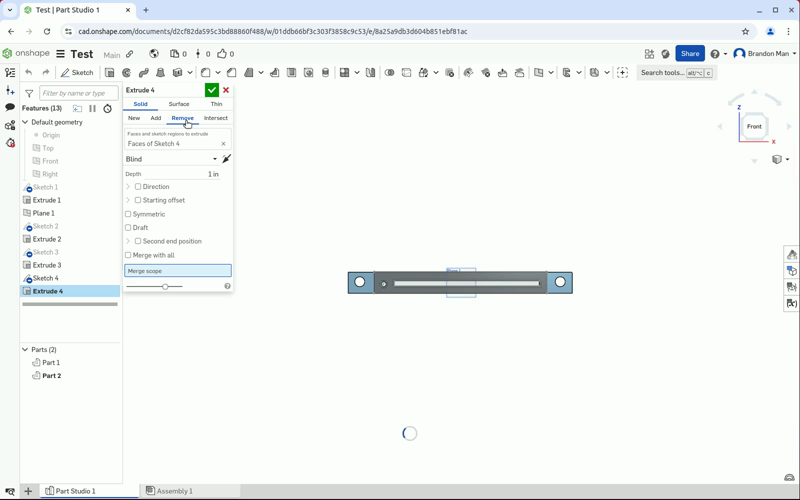
key(tab, 4)
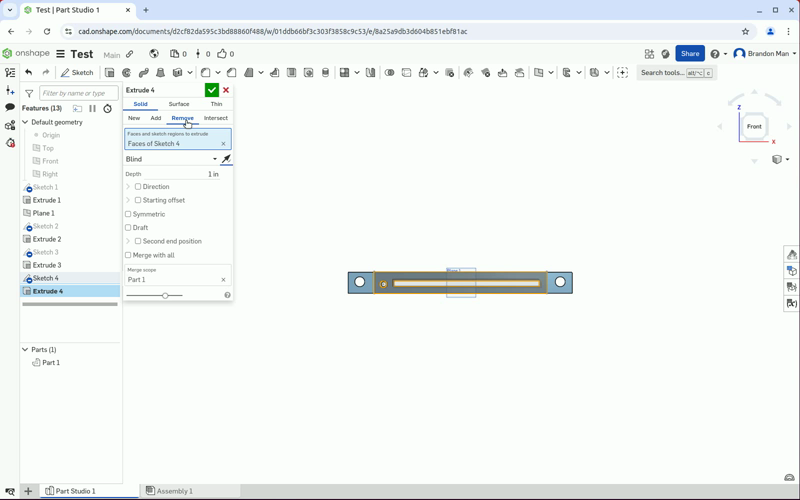
text(0.241)
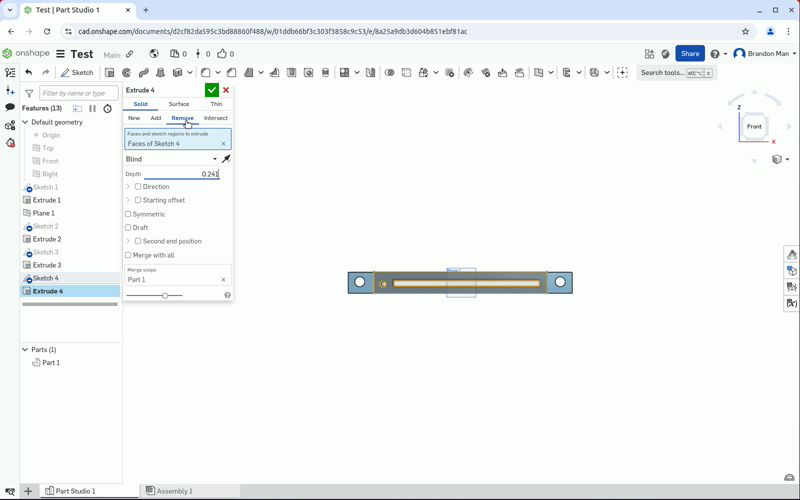
key(tab, 6)
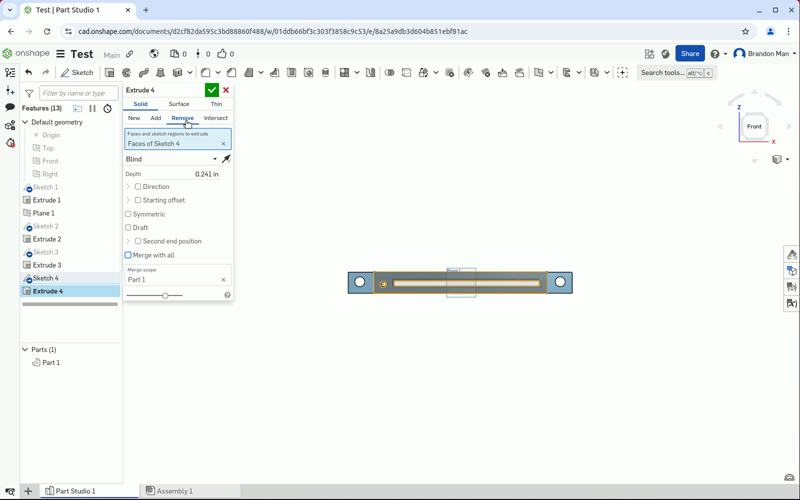
key(space)
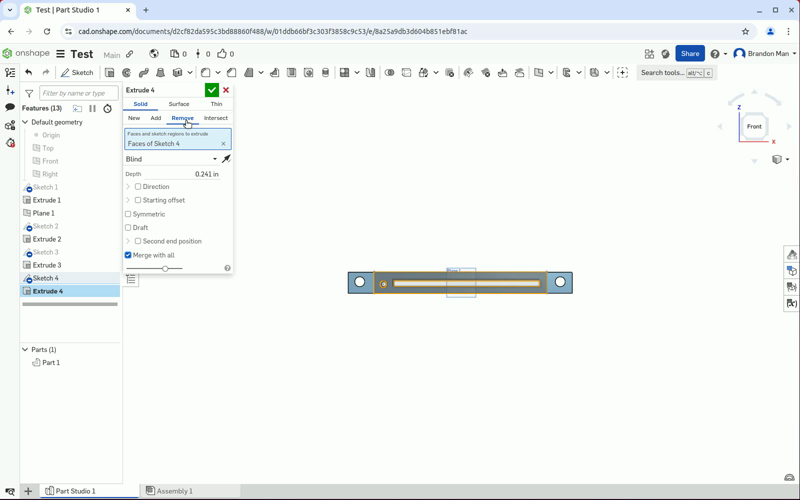
key(enter)
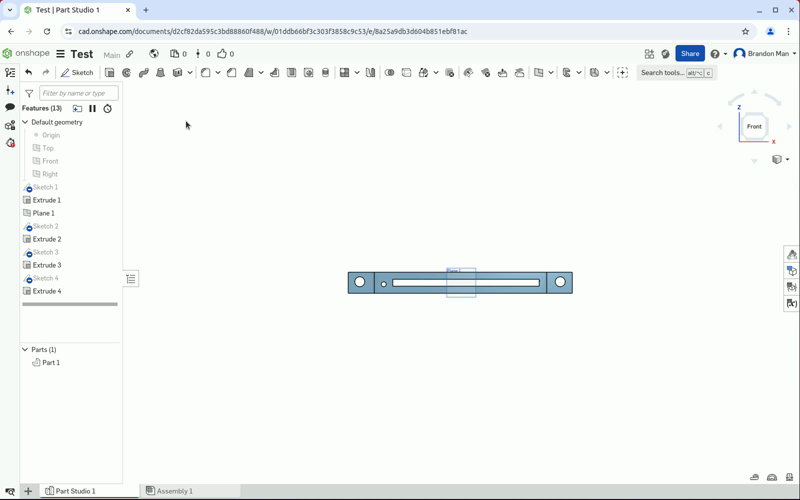
key(shift+h)
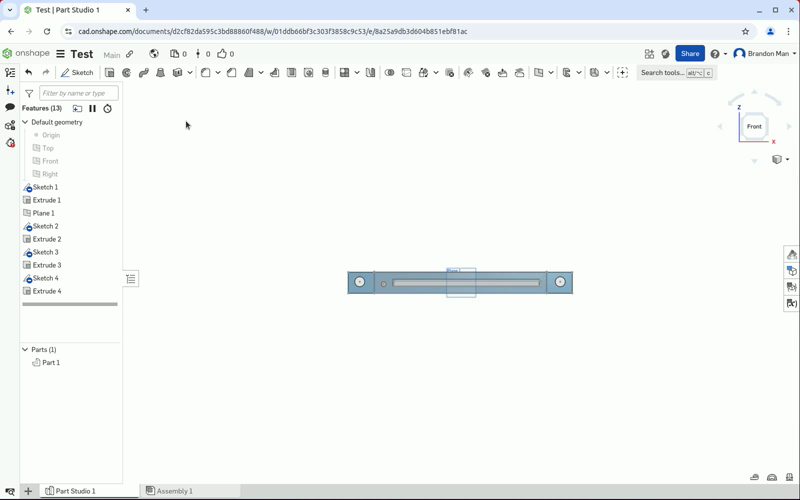
key(shift+h)
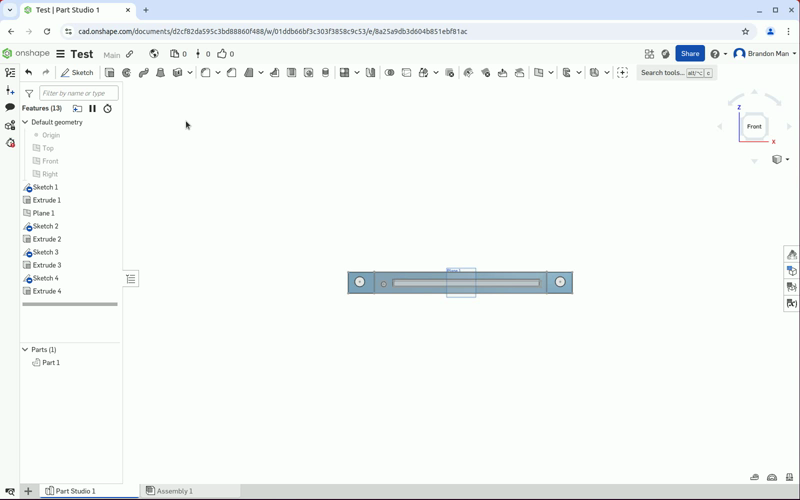
key(shift+7)
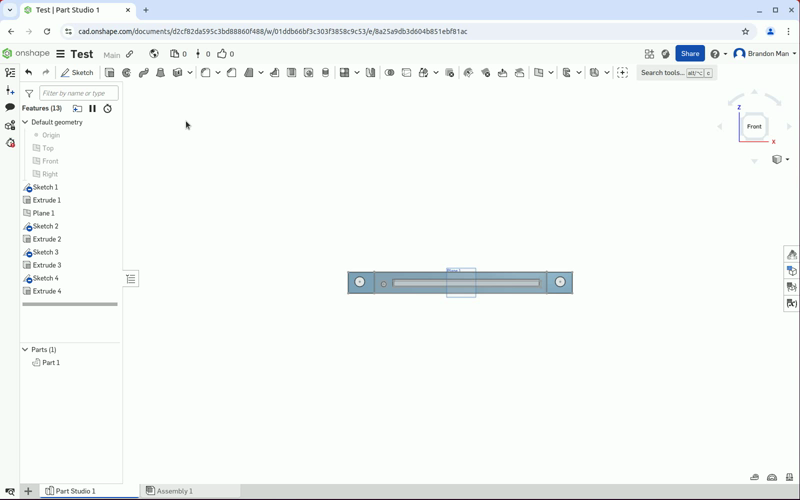
key(left, 2)
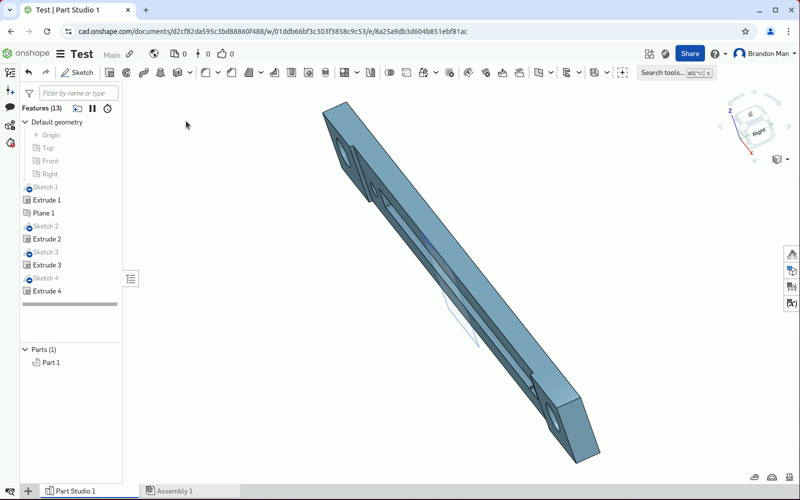
key(down, 2)
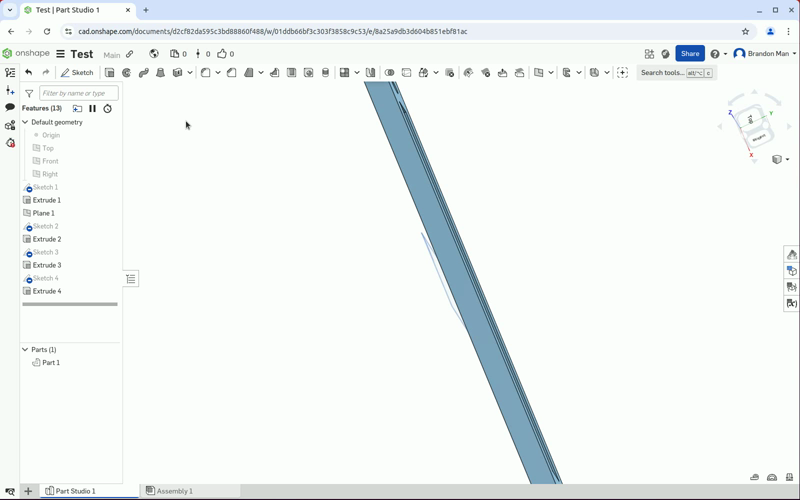
key(up, 2)
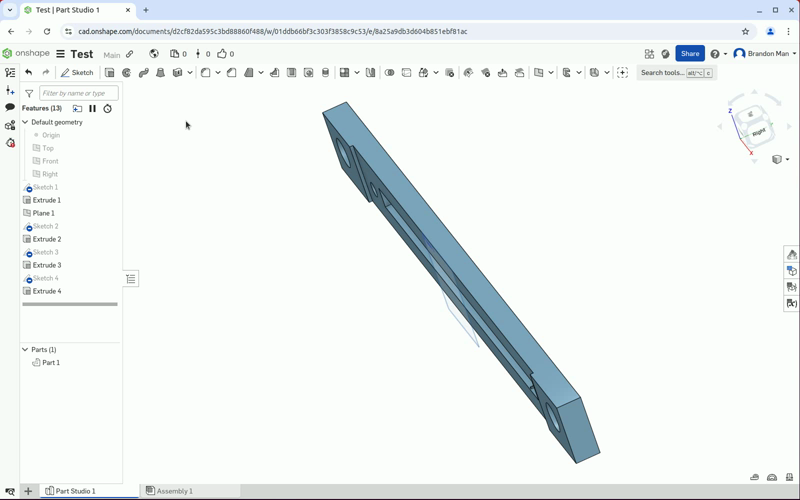
key(right, 2)
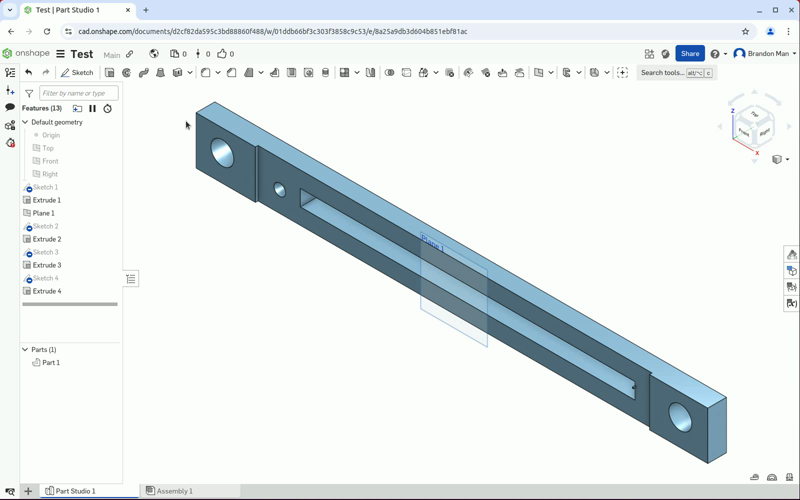
mouse_move(73, 189)
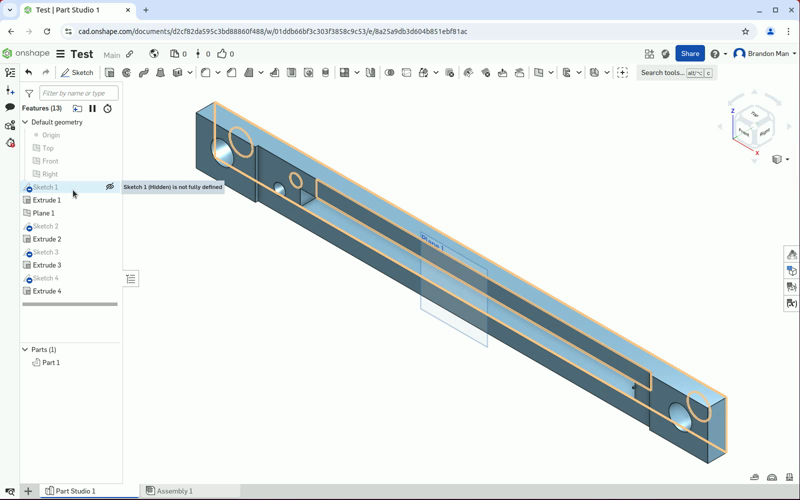
click(73, 189)